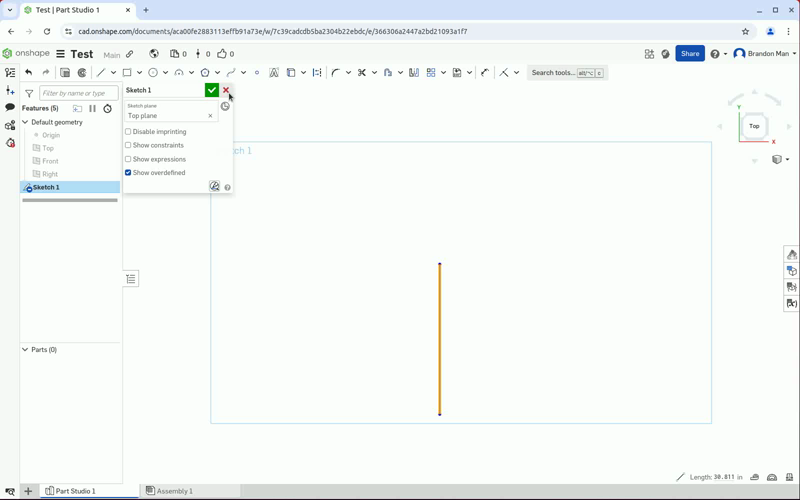
key(shift+h)
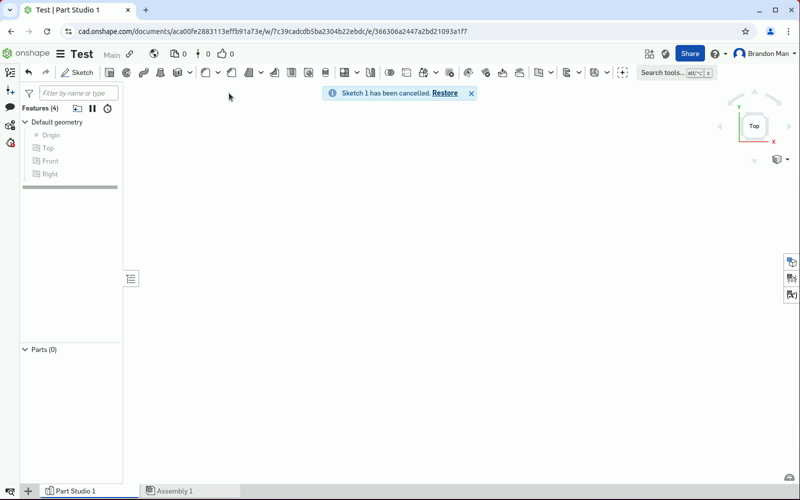
mouse_move(73, 352)
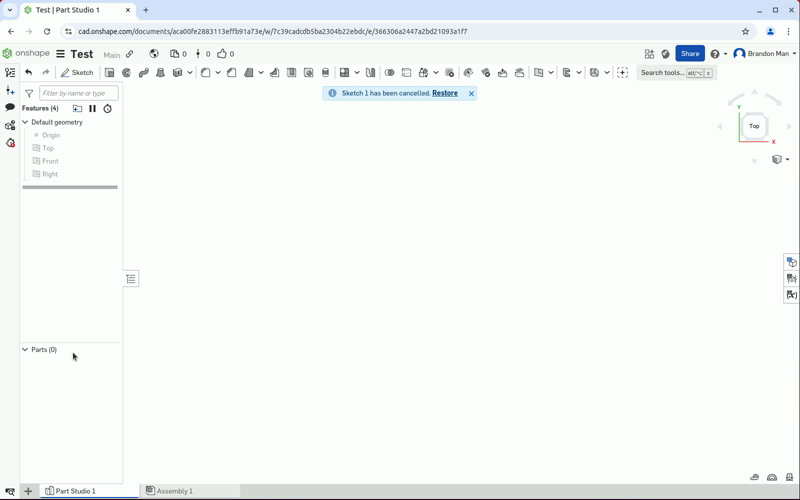
key(y)
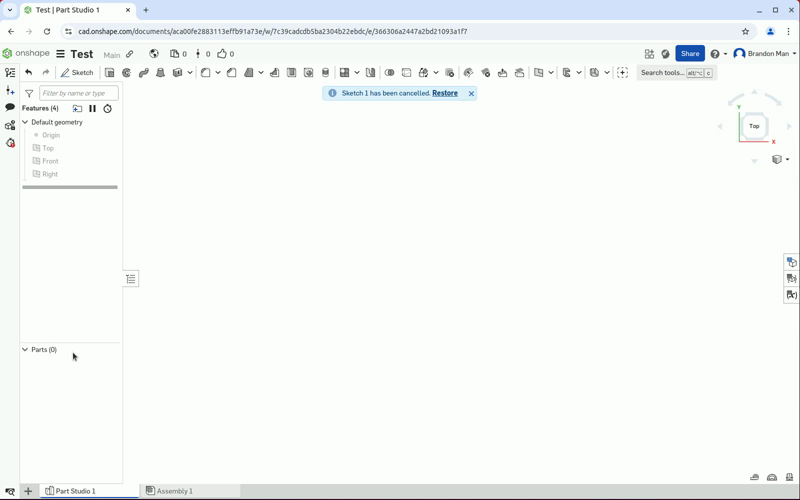
key(shift+p)
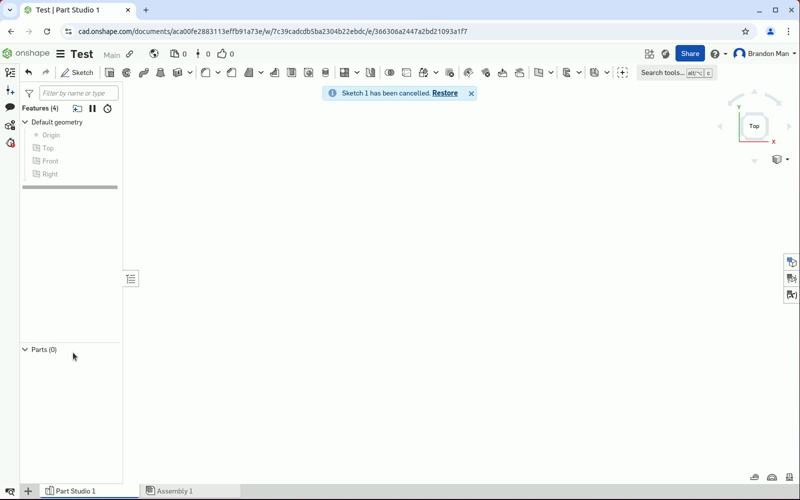
key(space)
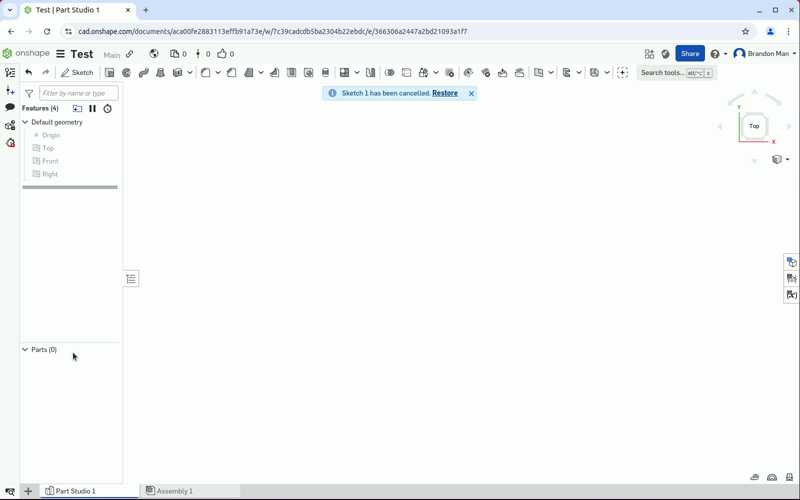
key_down(shift)
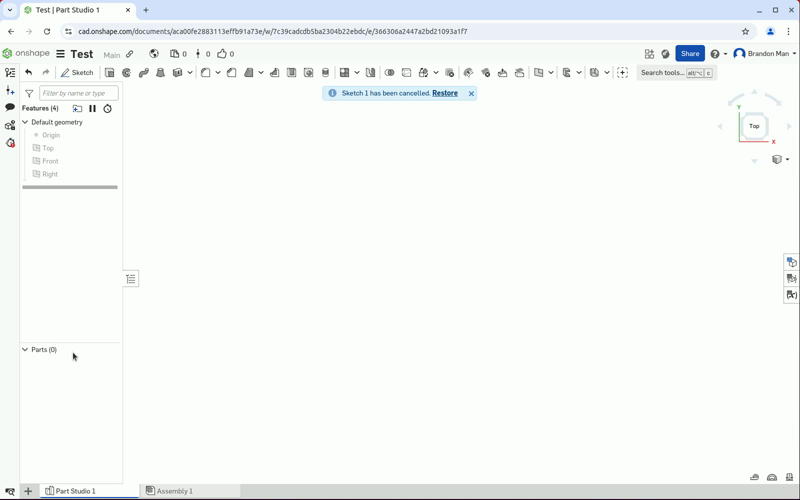
key(up)
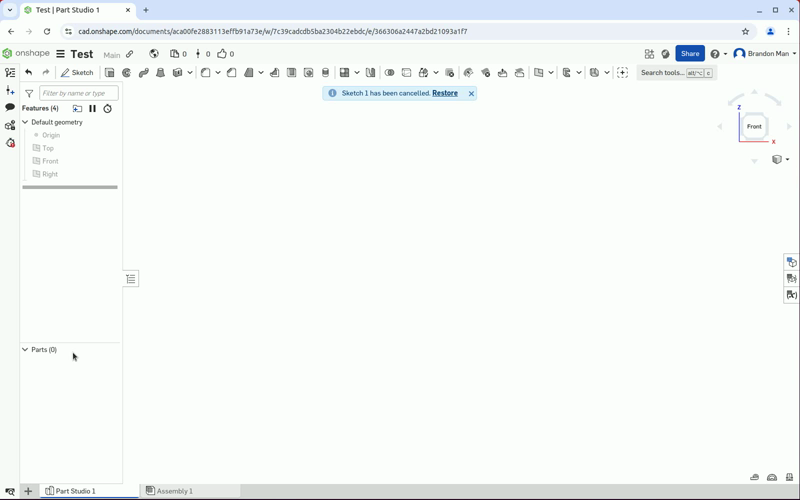
key_up(shift)
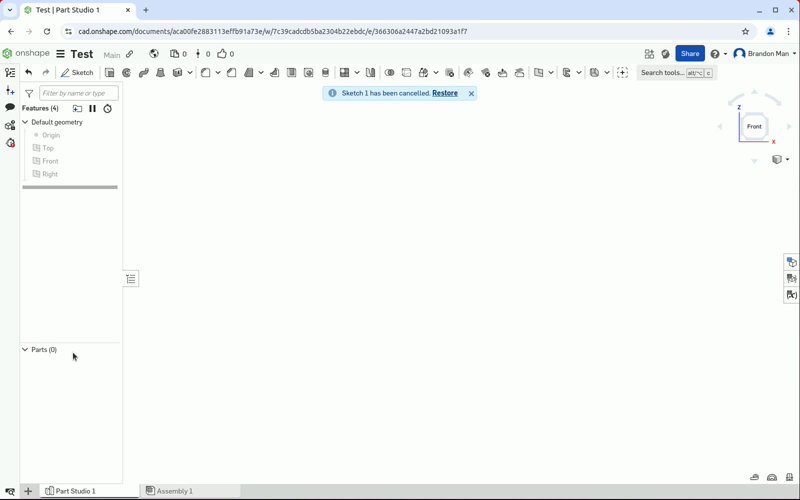
key(space)
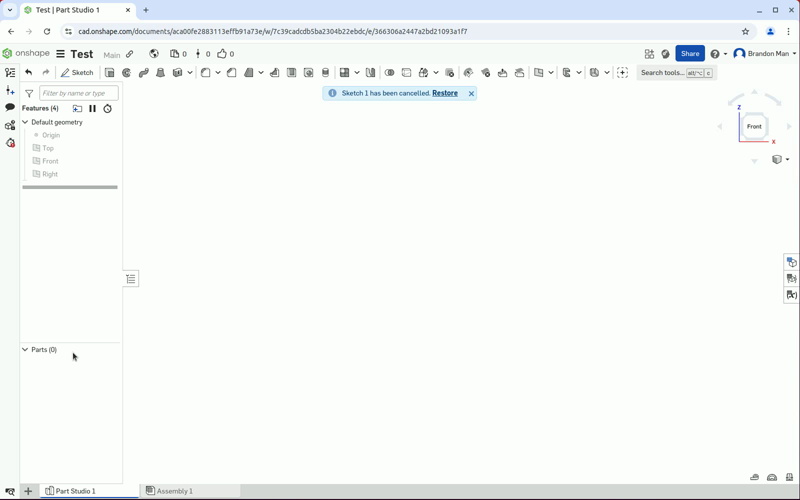
key_down(shift)
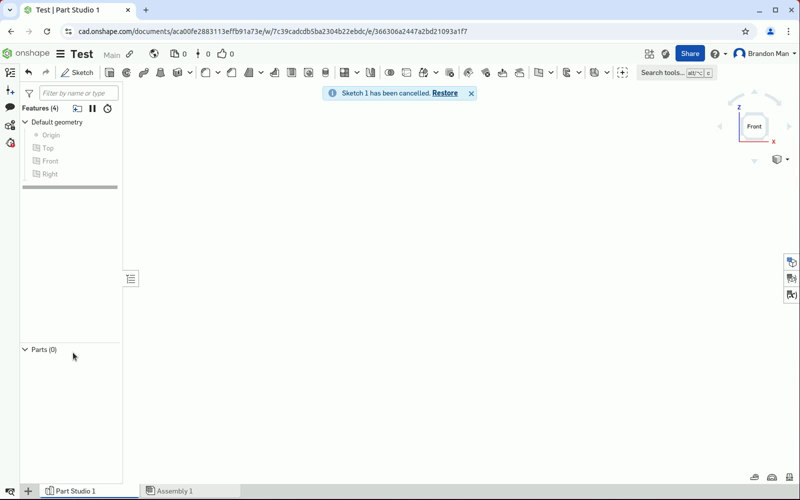
key(left)
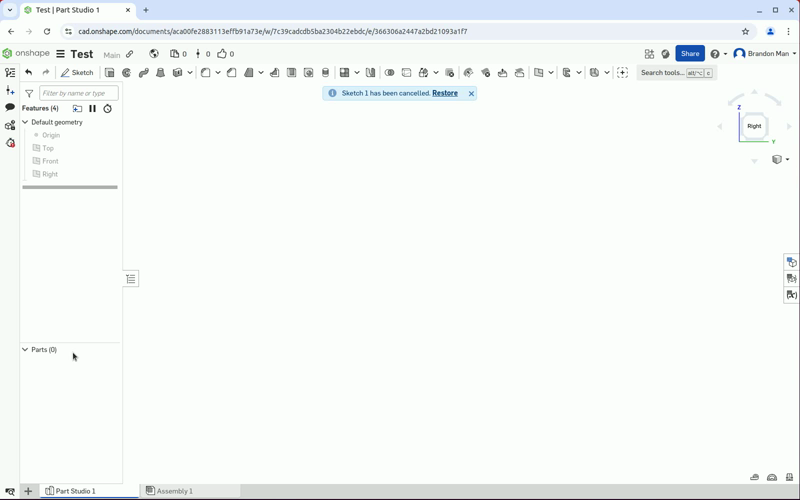
key_up(shift)
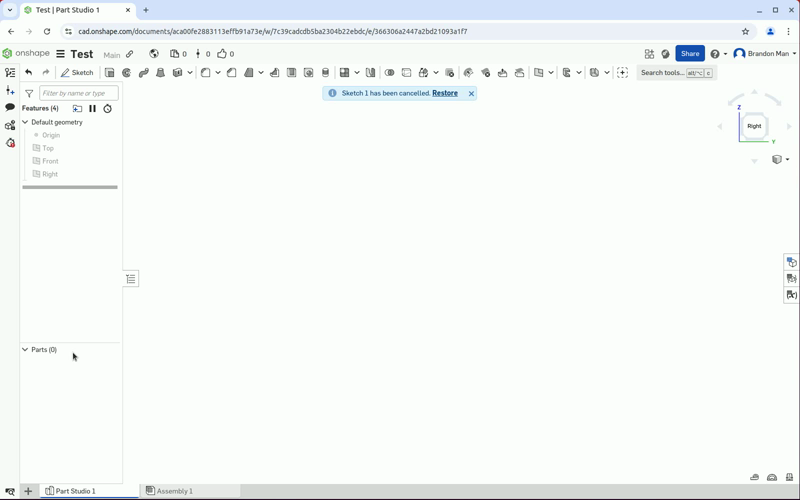
mouse_move(73, 352)
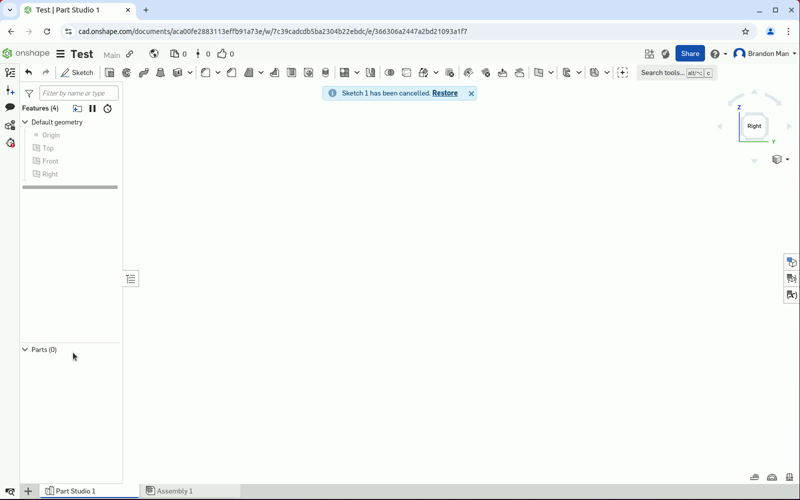
key(shift+y)
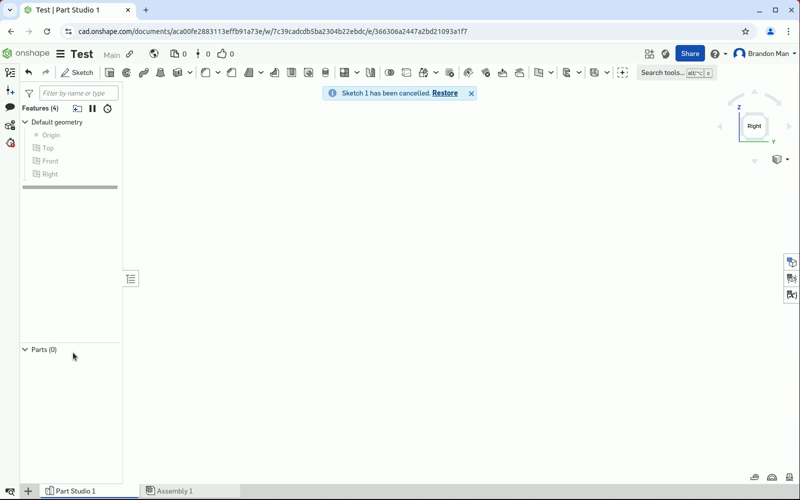
key(shift+s)
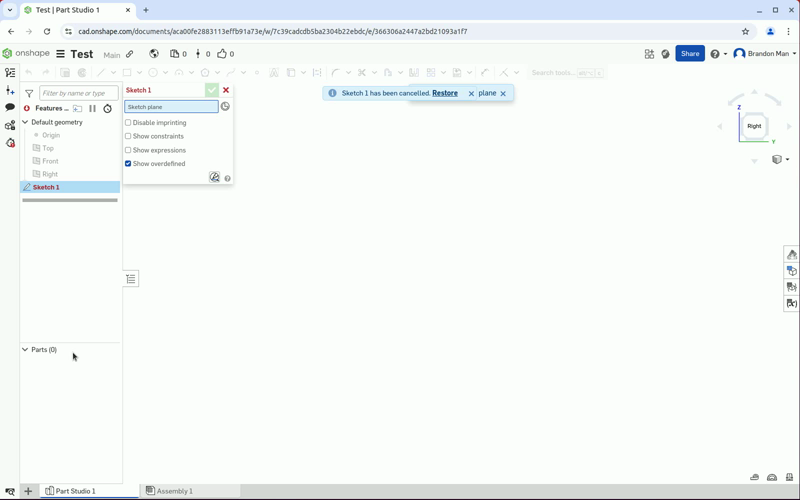
mouse_move(73, 176)
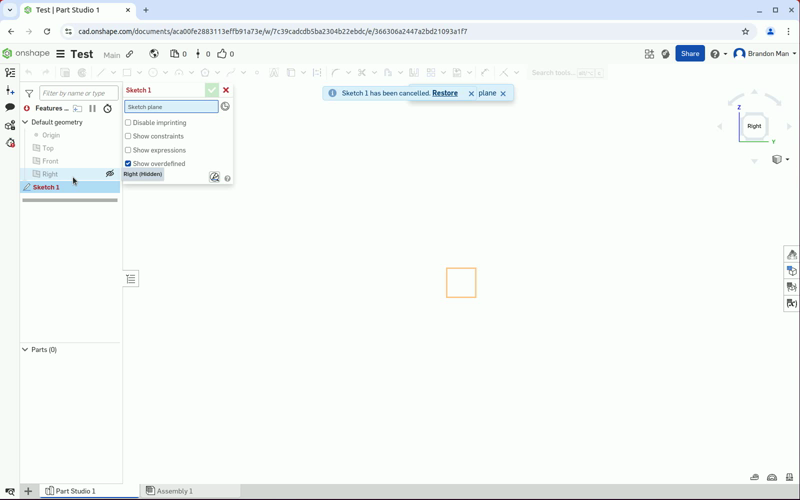
click(73, 176)
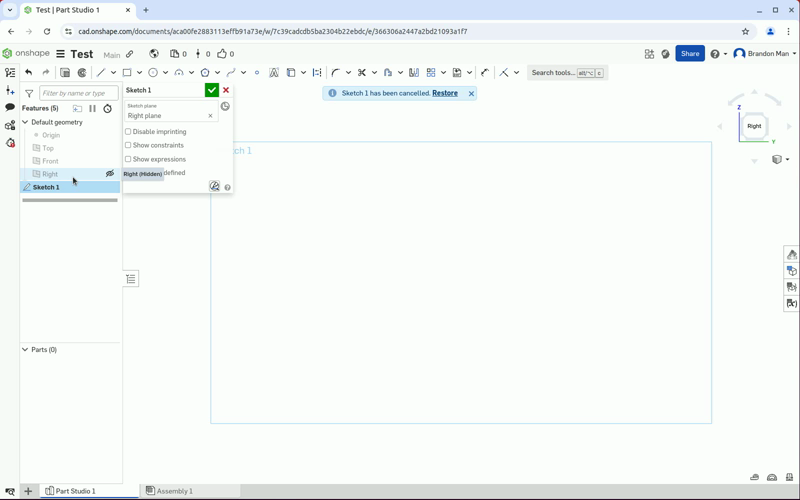
mouse_move(73, 352)
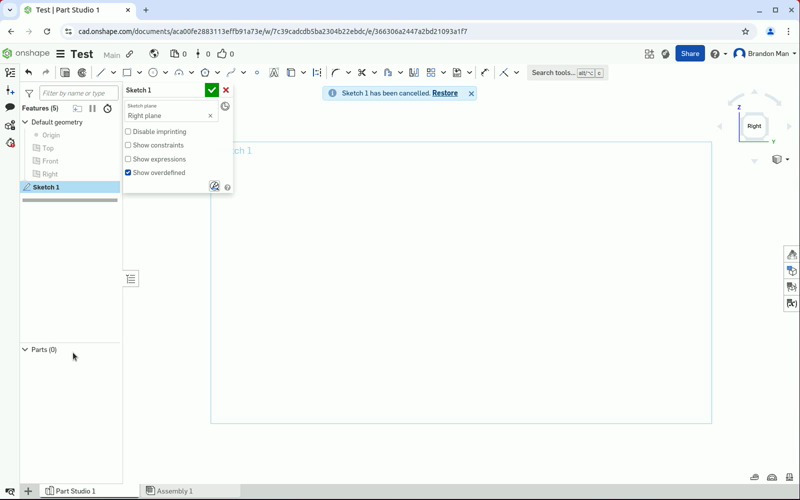
key(y)
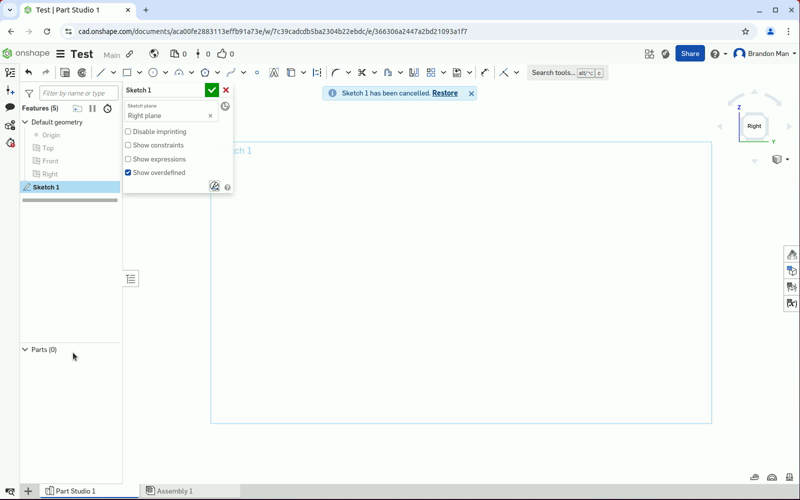
key(l)
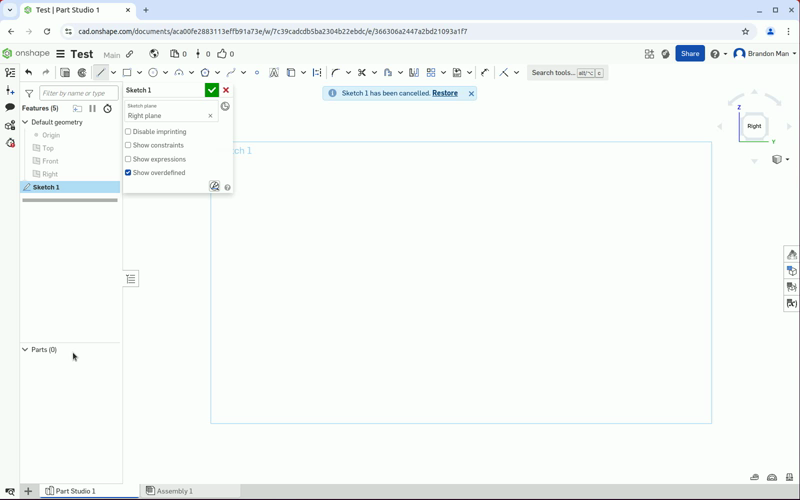
key_down(shift)
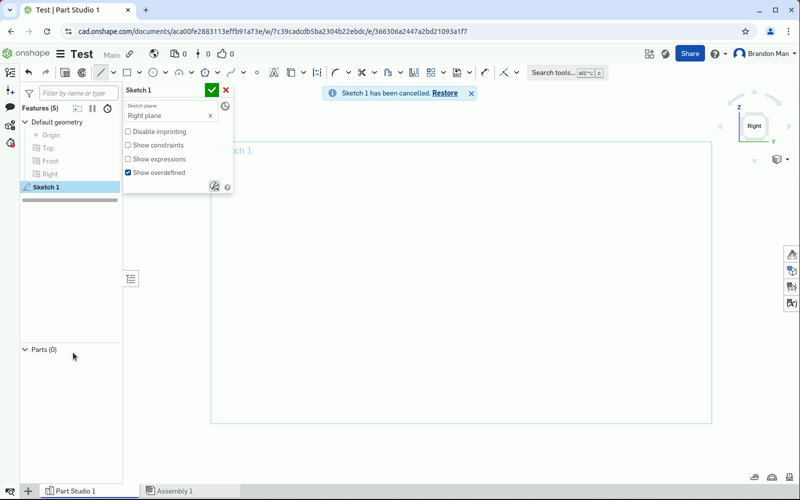
mouse_move(350, 270)
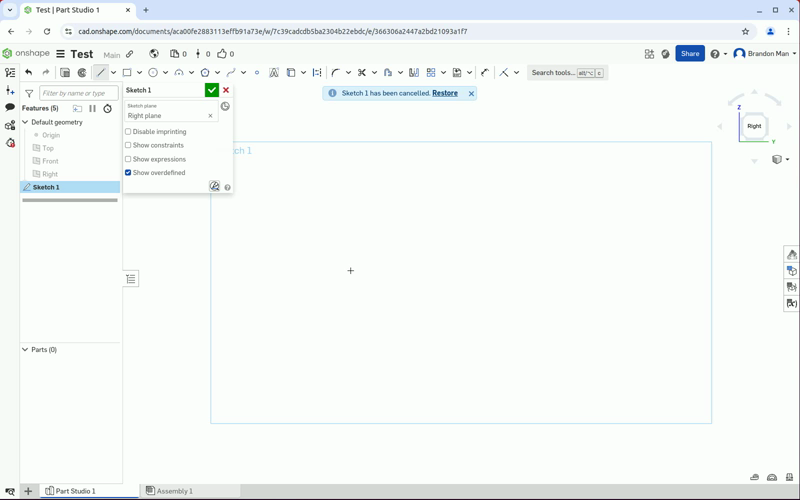
click(350, 270)
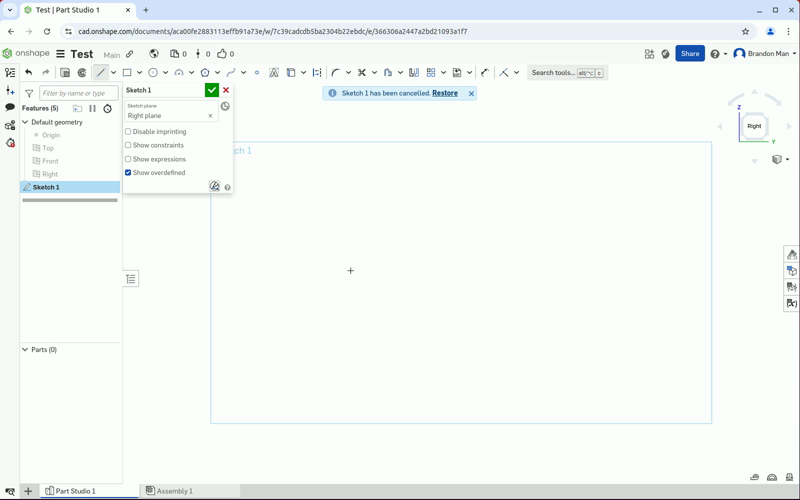
key_up(shift)
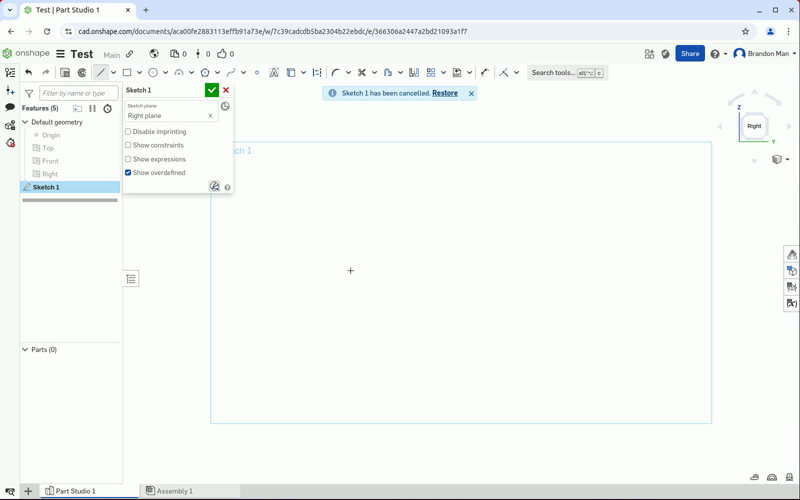
key_down(shift)
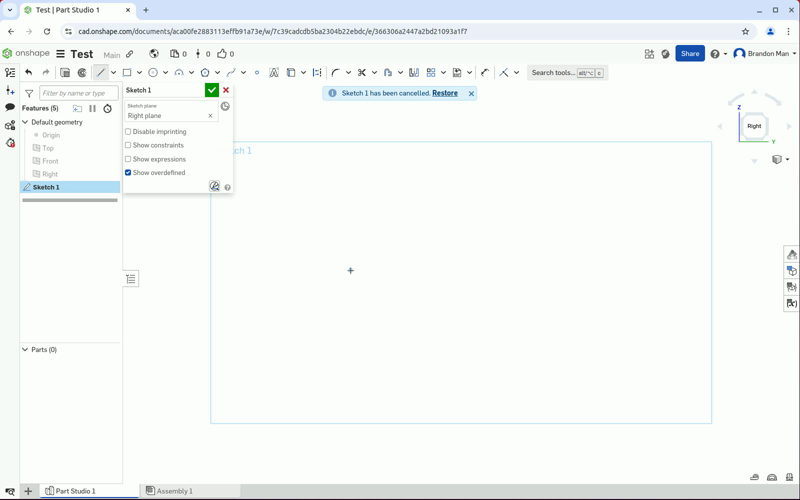
mouse_move(460, 265)
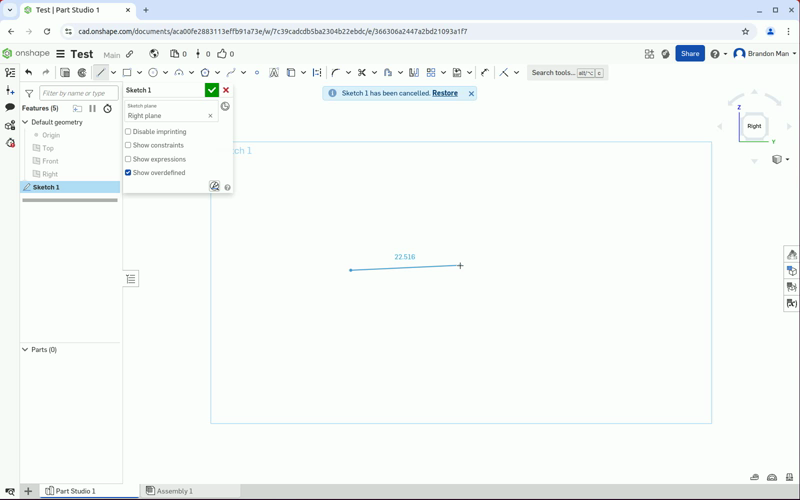
click(460, 265)
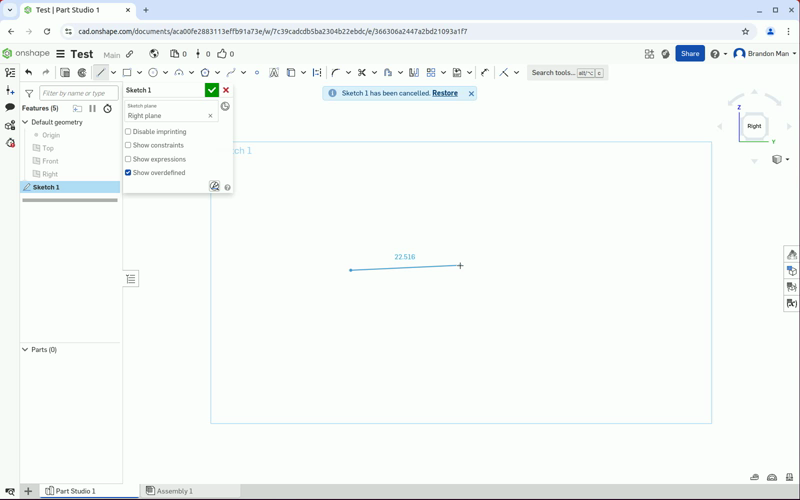
key_up(shift)
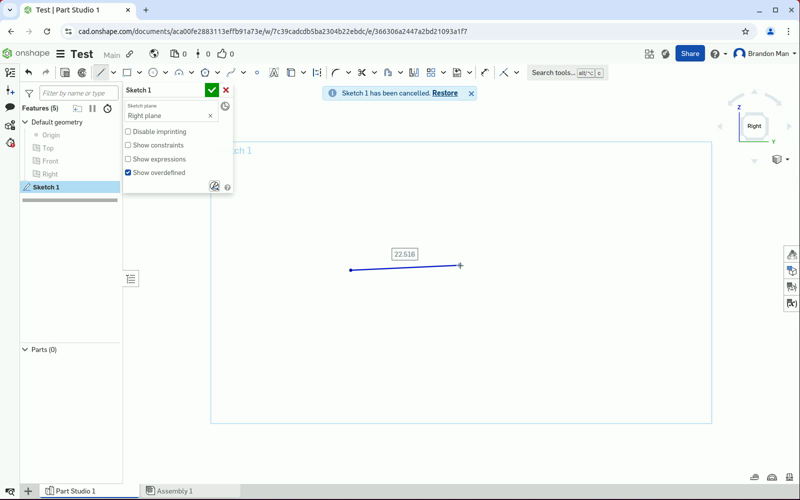
key_down(shift)
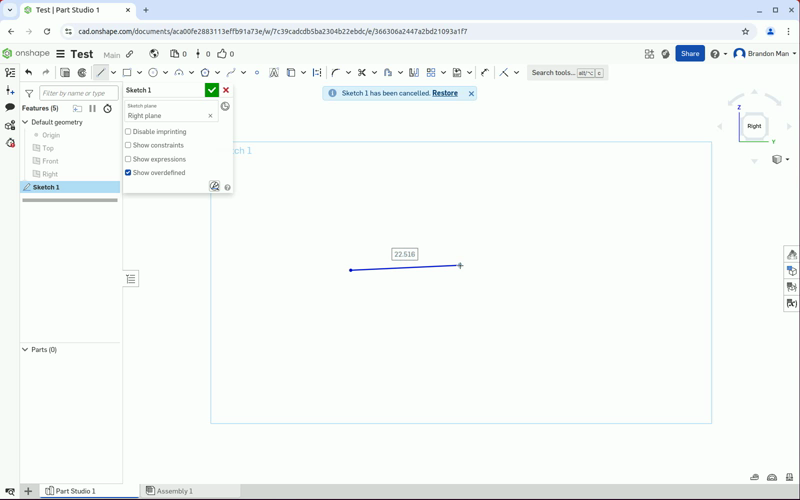
mouse_move(567, 270)
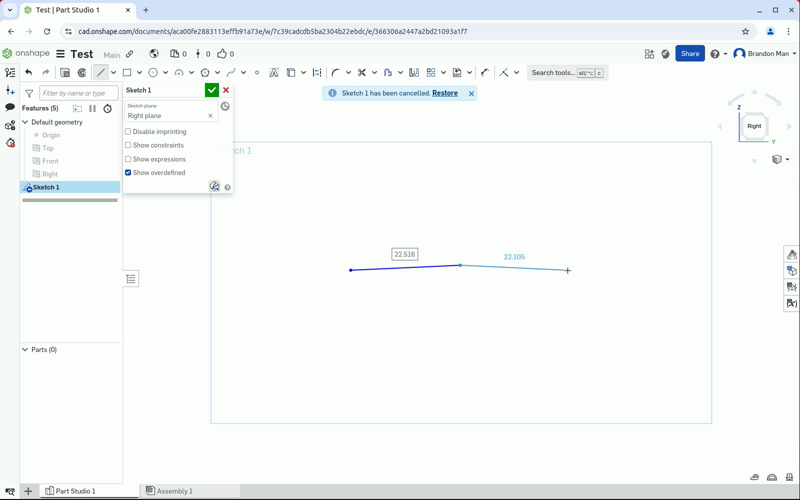
click(567, 270)
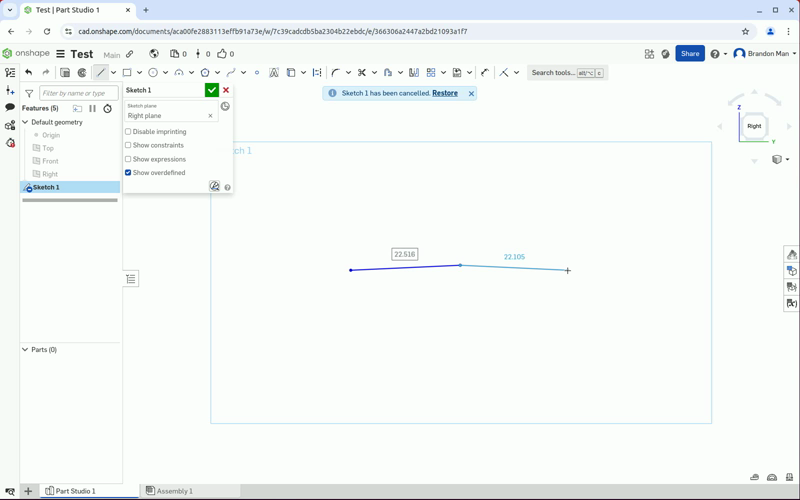
key_up(shift)
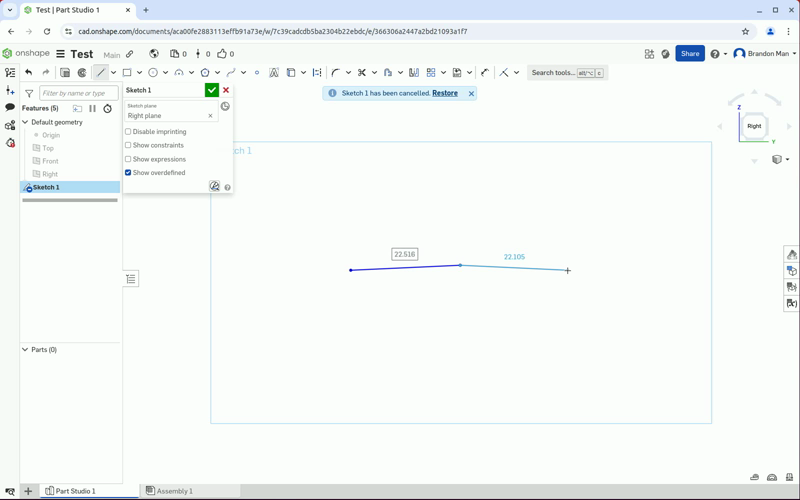
key_down(shift)
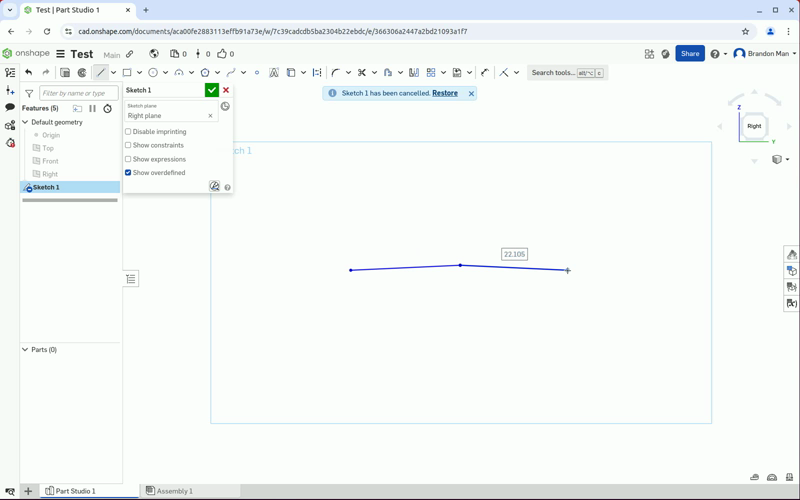
mouse_move(589, 270)
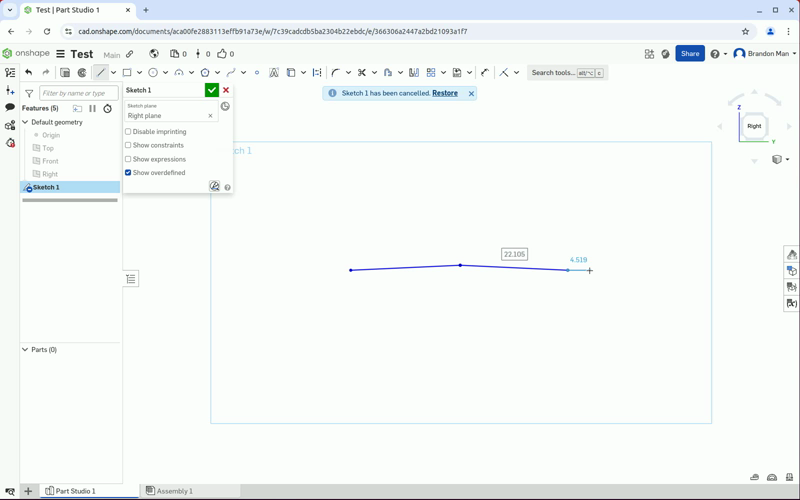
mouse_move(572, 232)
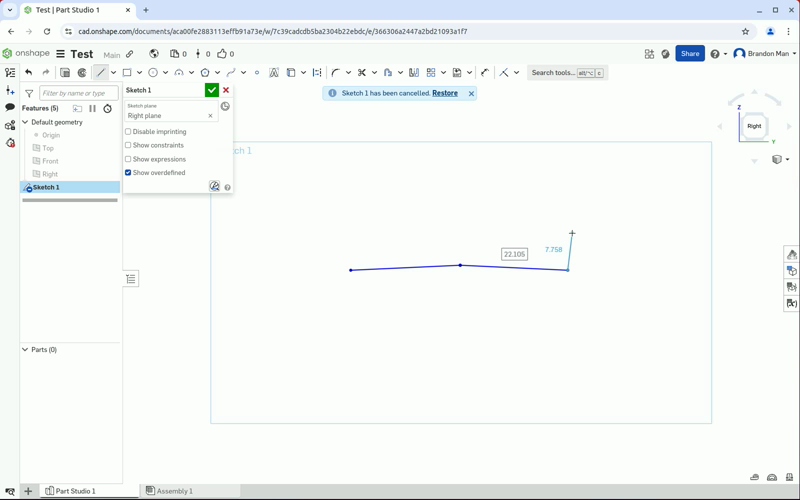
click(572, 232)
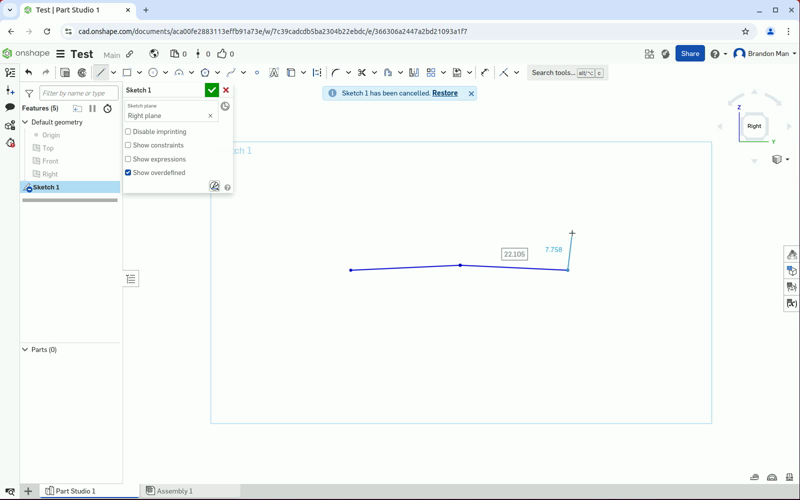
key_up(shift)
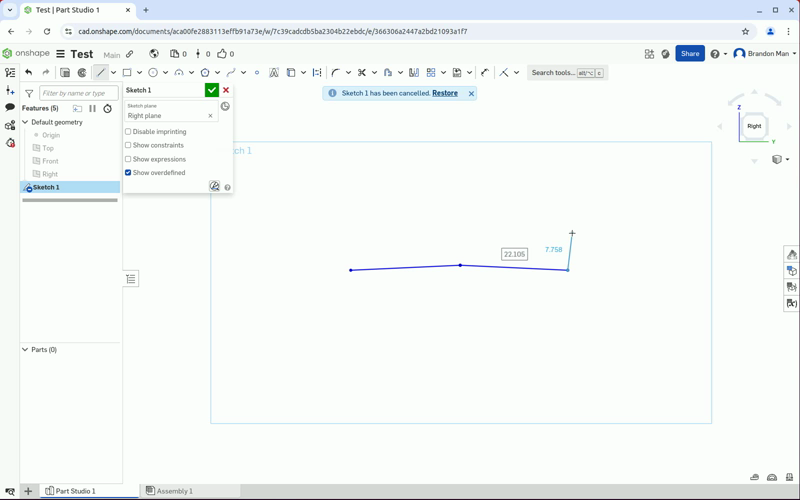
key_down(shift)
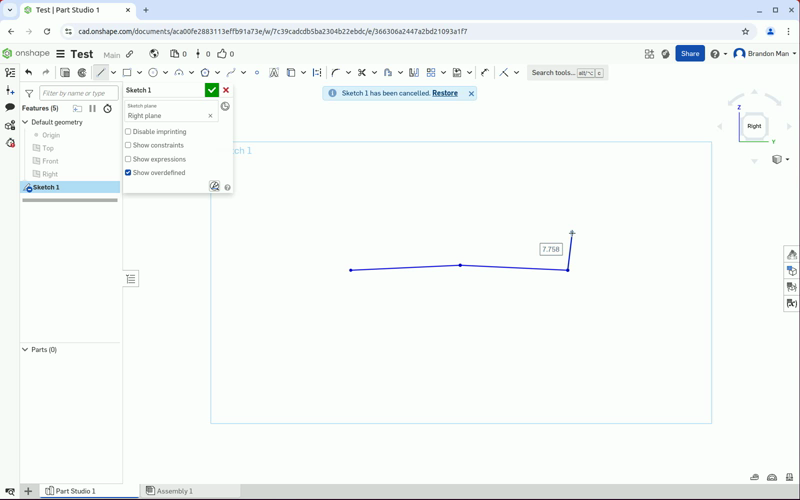
mouse_move(589, 232)
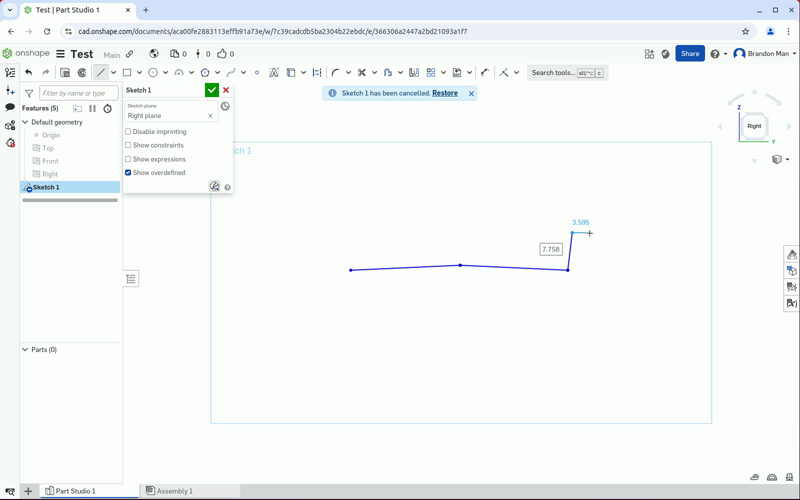
mouse_move(572, 230)
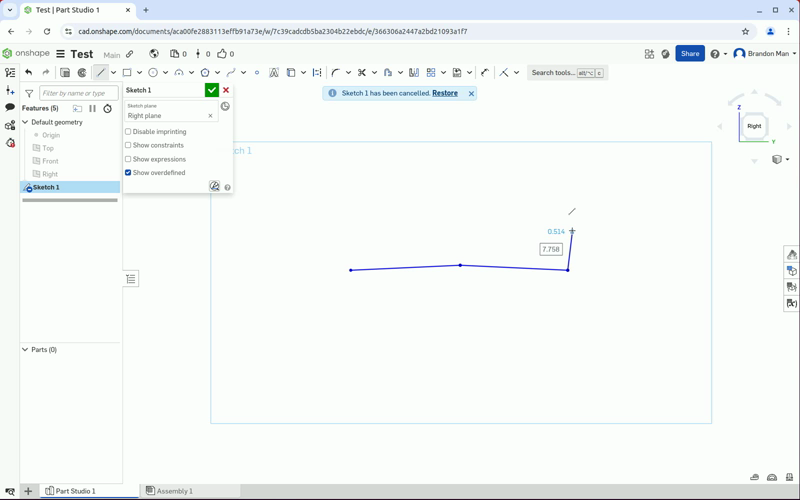
scroll(6)
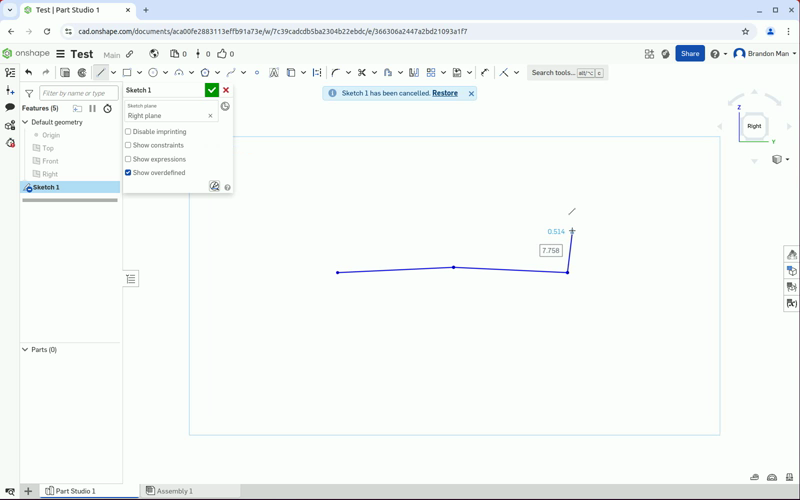
scroll(6)
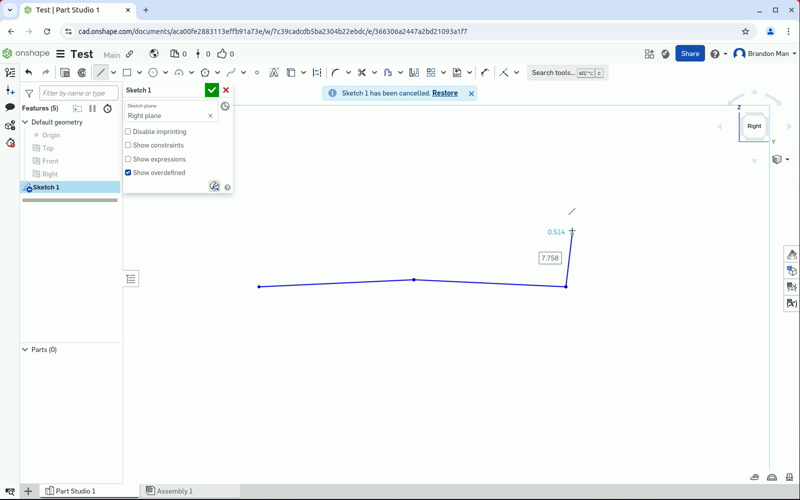
scroll(6)
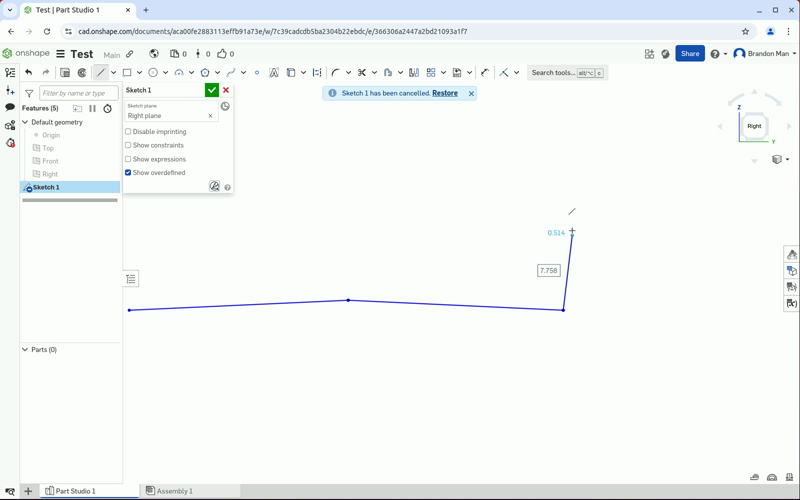
scroll(6)
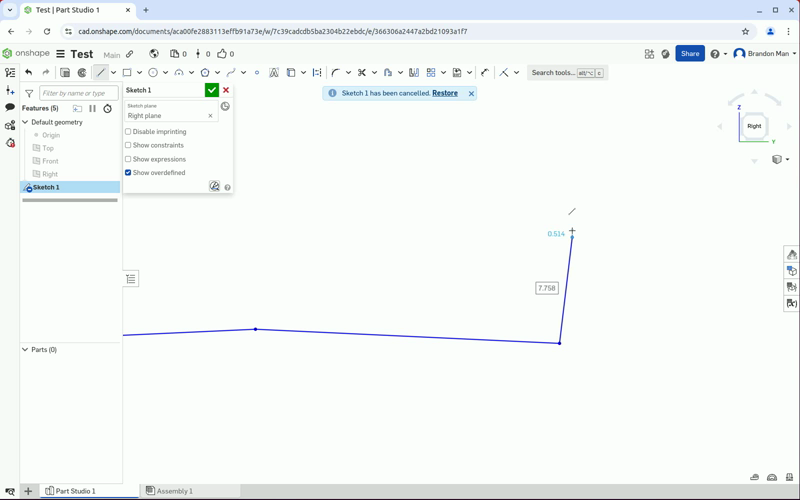
scroll(6)
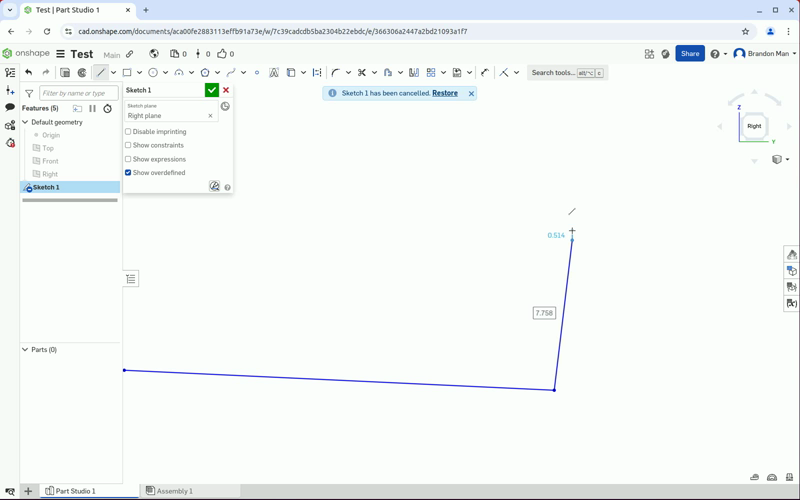
scroll(6)
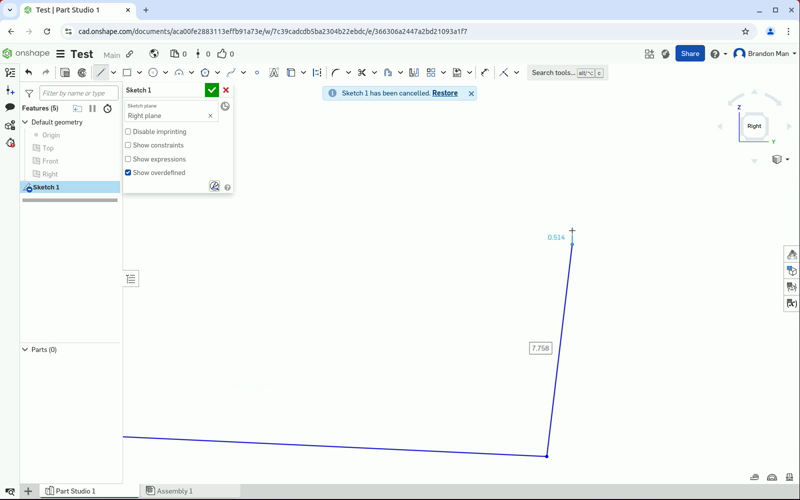
scroll(6)
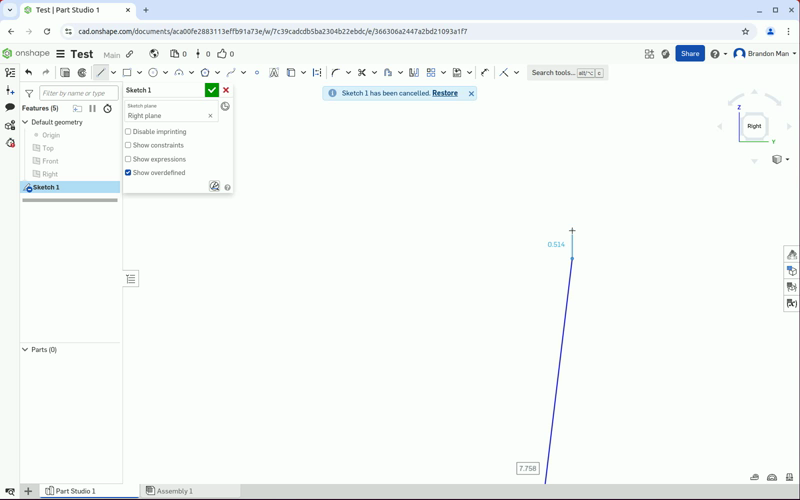
click(572, 230)
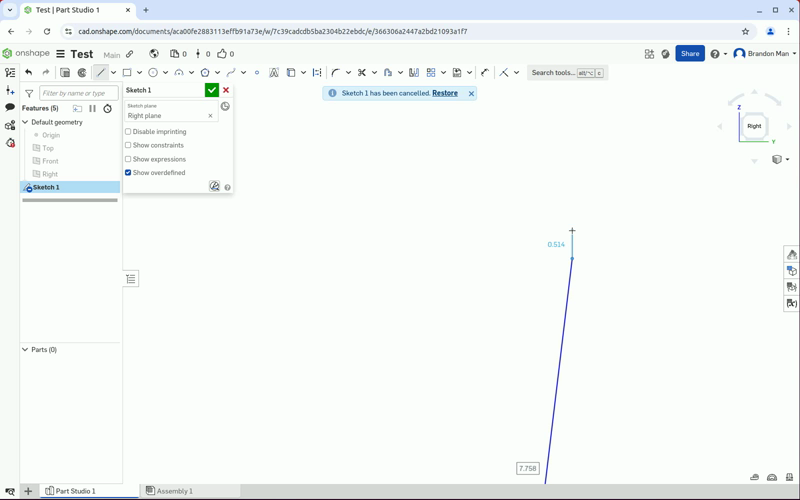
scroll(-6)
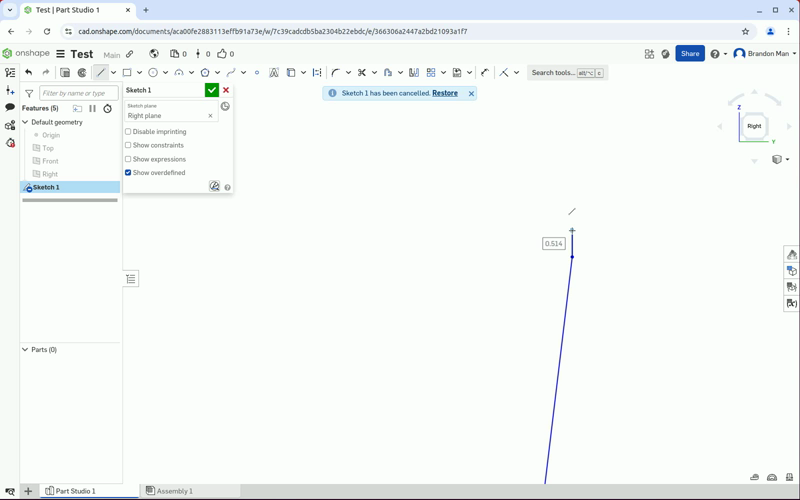
scroll(-6)
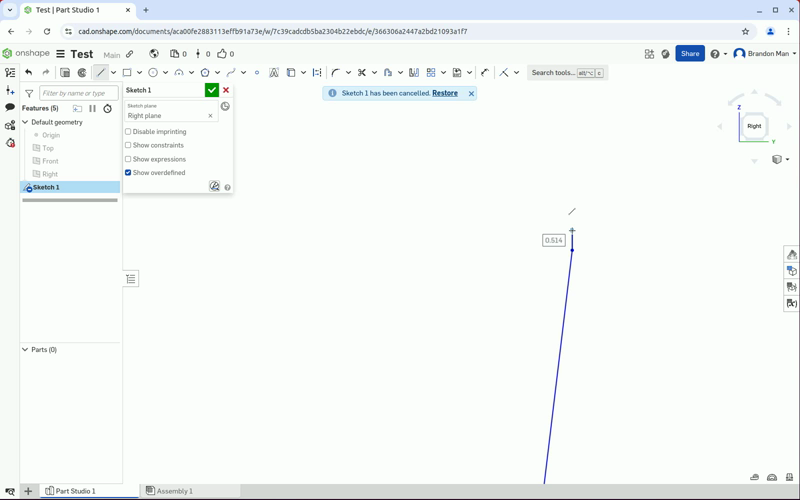
scroll(-6)
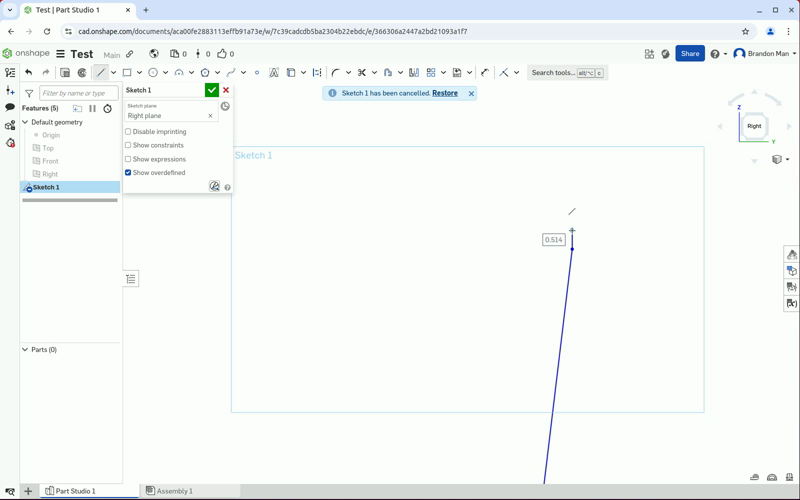
scroll(-6)
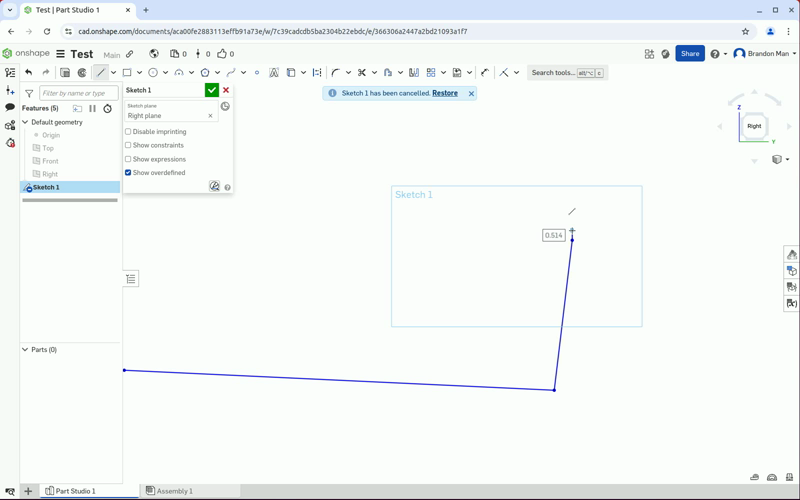
scroll(-6)
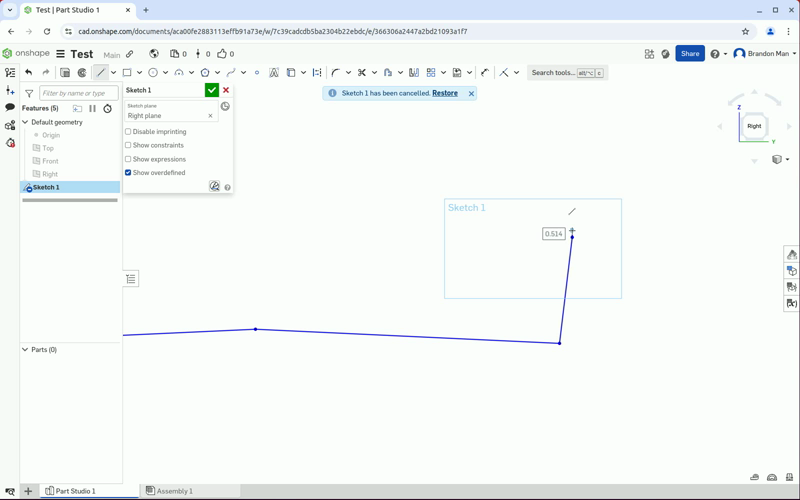
scroll(-6)
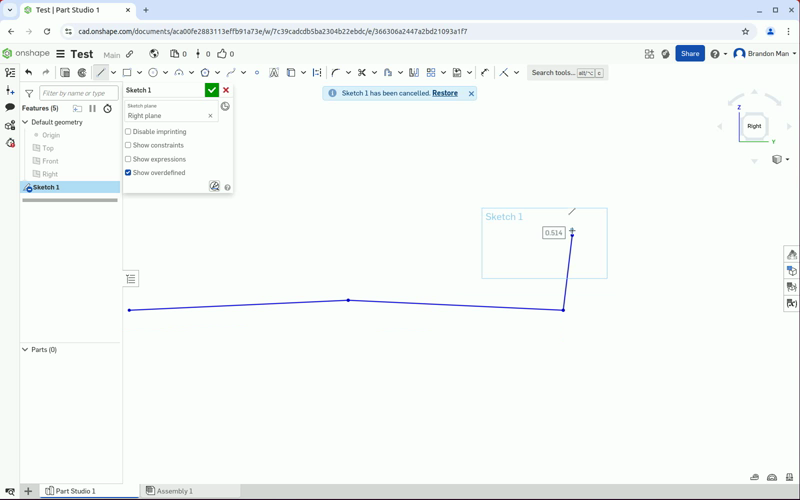
scroll(-6)
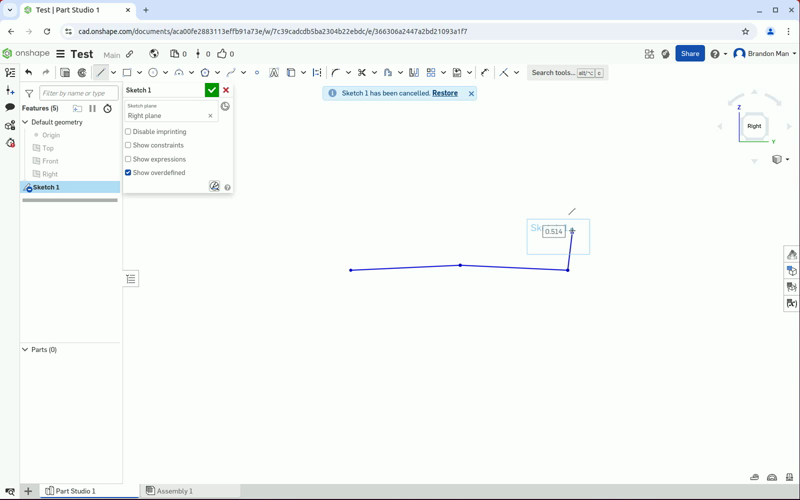
key_up(shift)
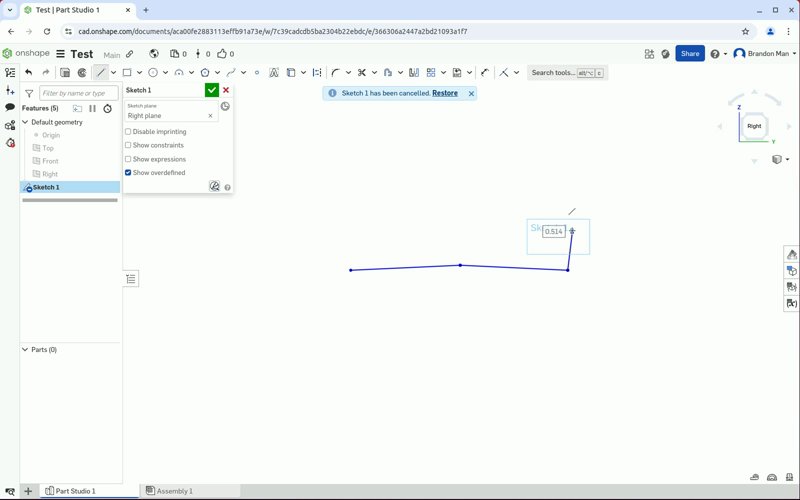
key_down(shift)
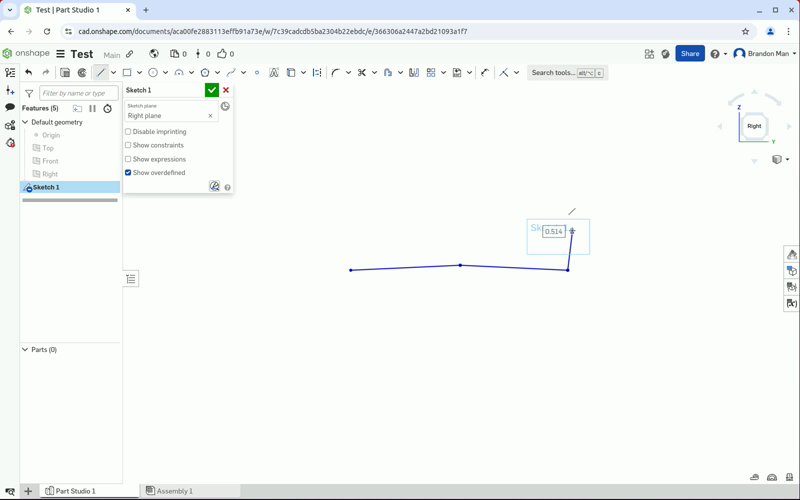
mouse_move(589, 230)
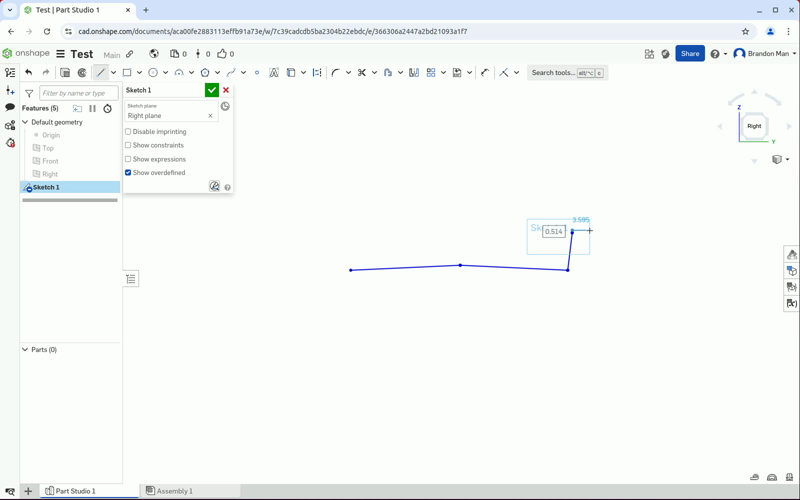
mouse_move(513, 228)
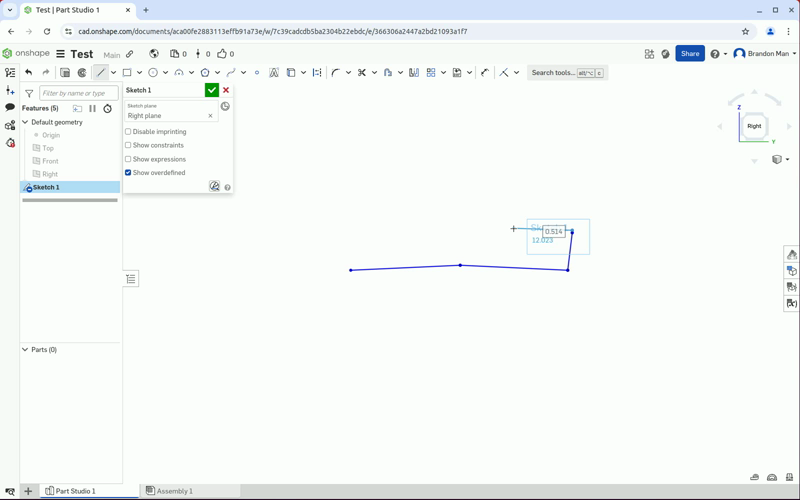
click(513, 228)
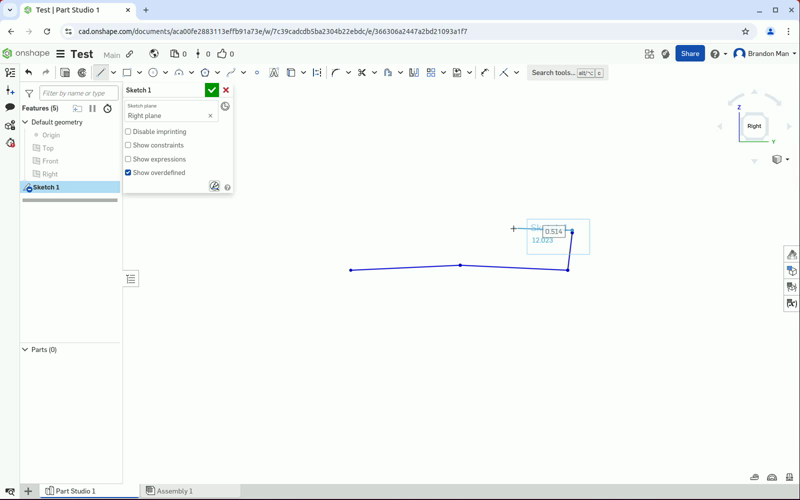
key_up(shift)
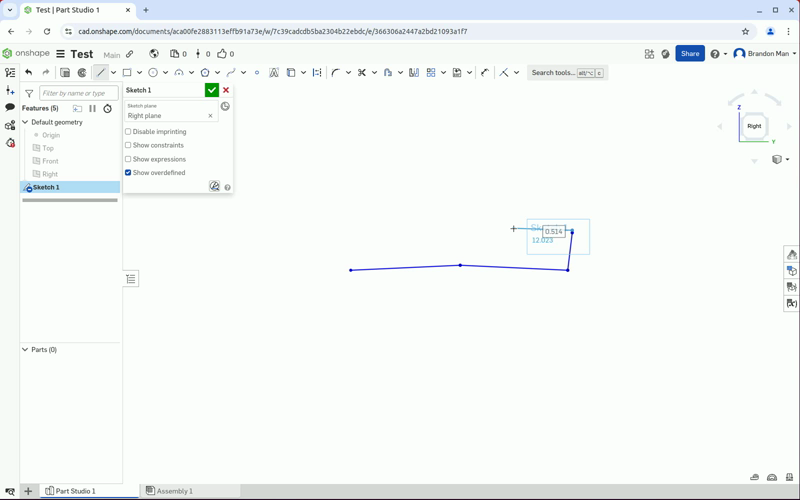
key_down(shift)
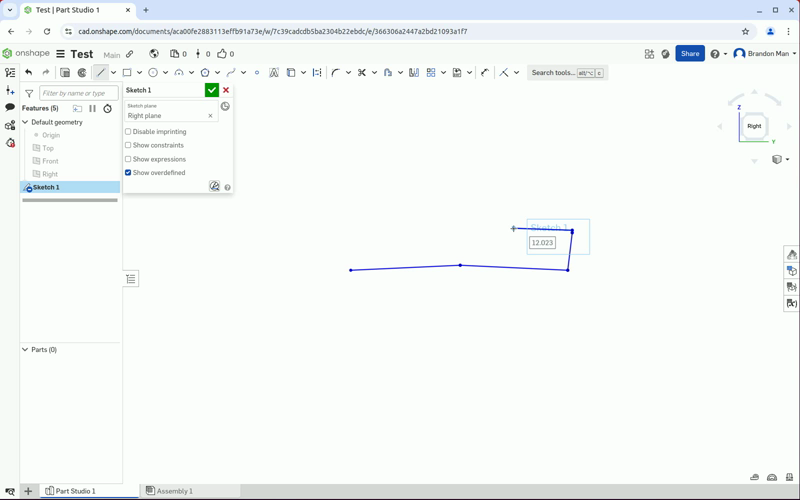
mouse_move(543, 228)
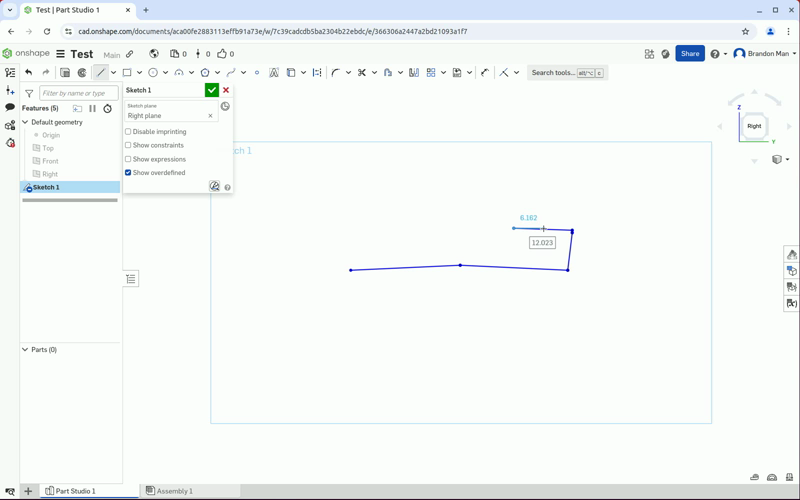
mouse_move(492, 200)
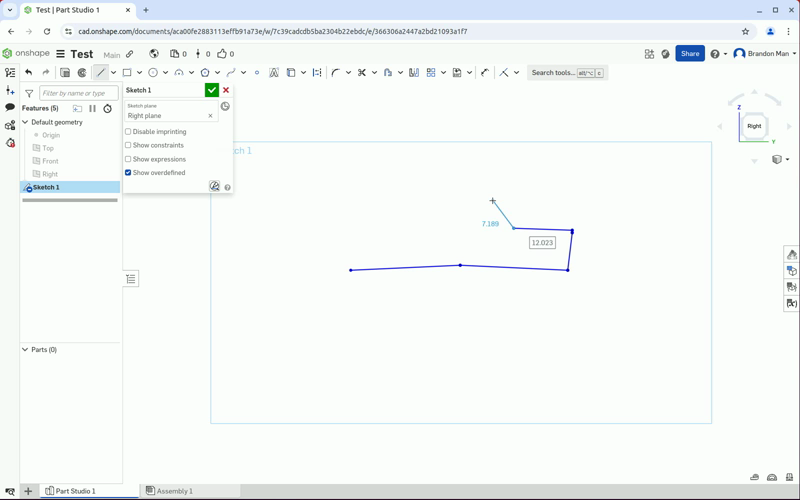
click(492, 200)
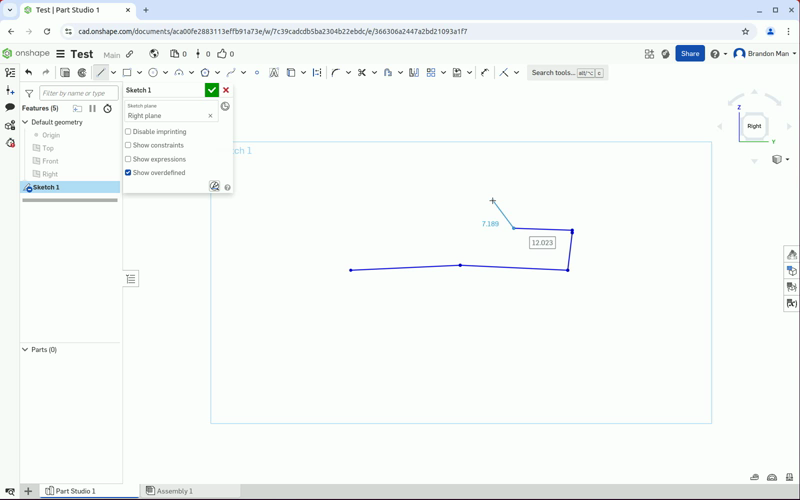
key_up(shift)
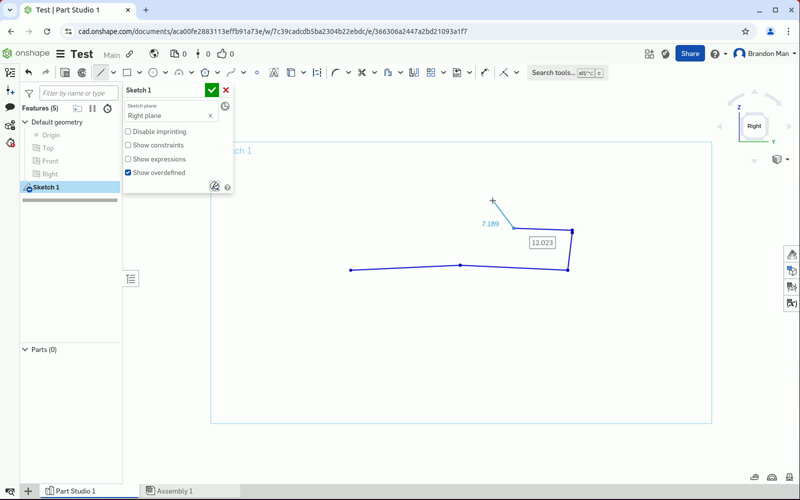
key_down(shift)
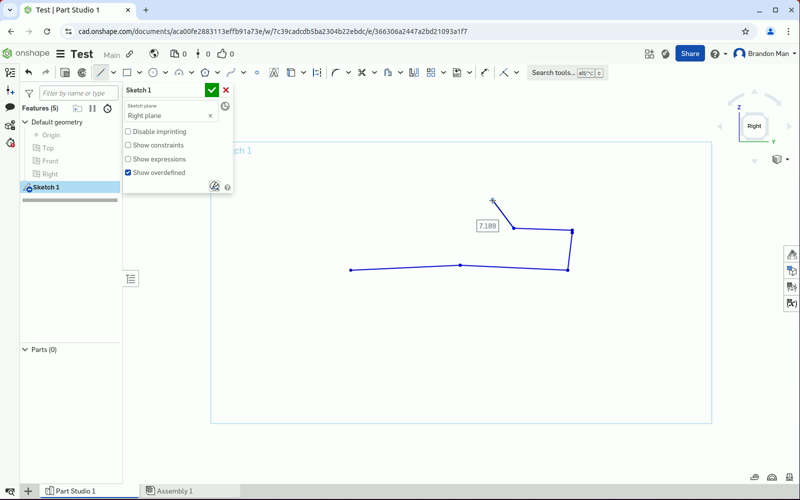
mouse_move(416, 200)
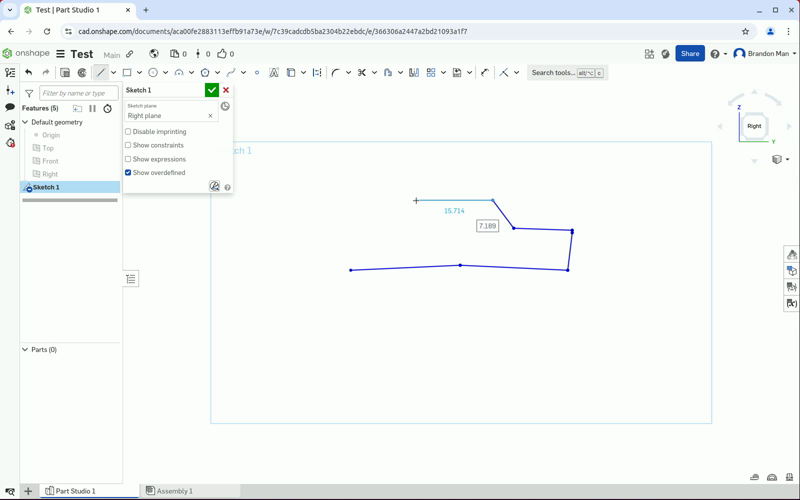
click(416, 200)
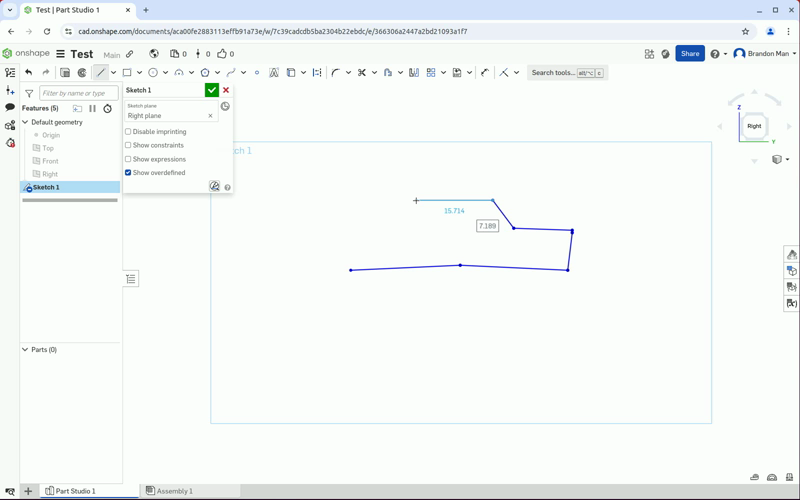
key_up(shift)
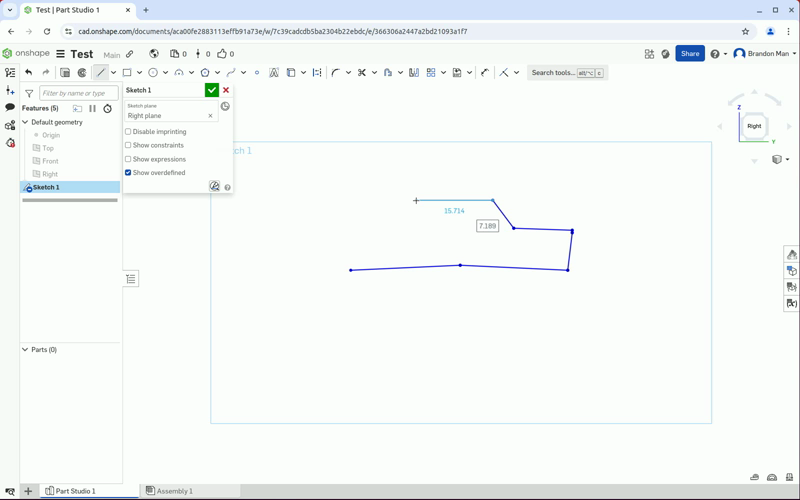
key_down(shift)
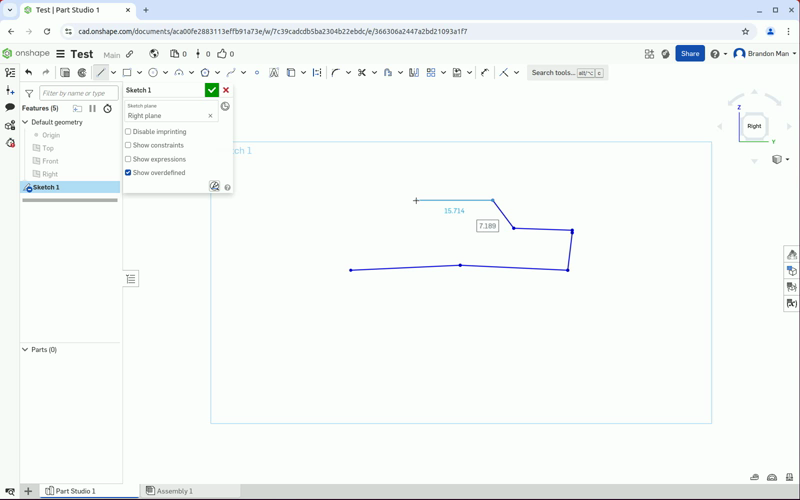
mouse_move(446, 200)
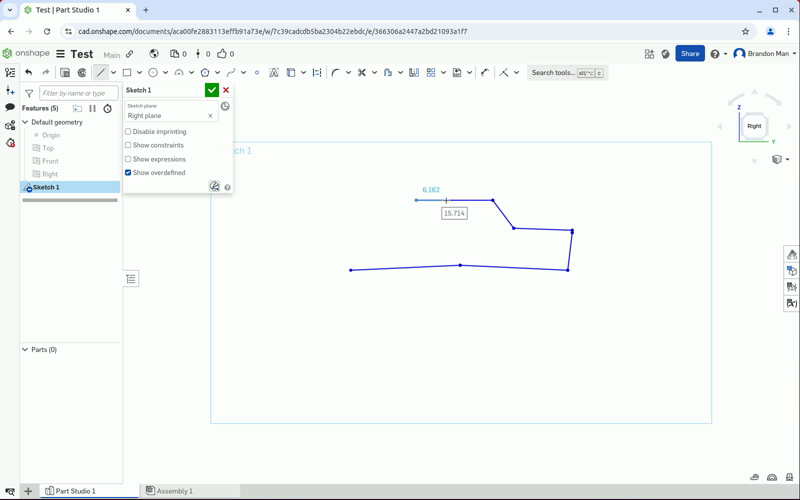
mouse_move(397, 228)
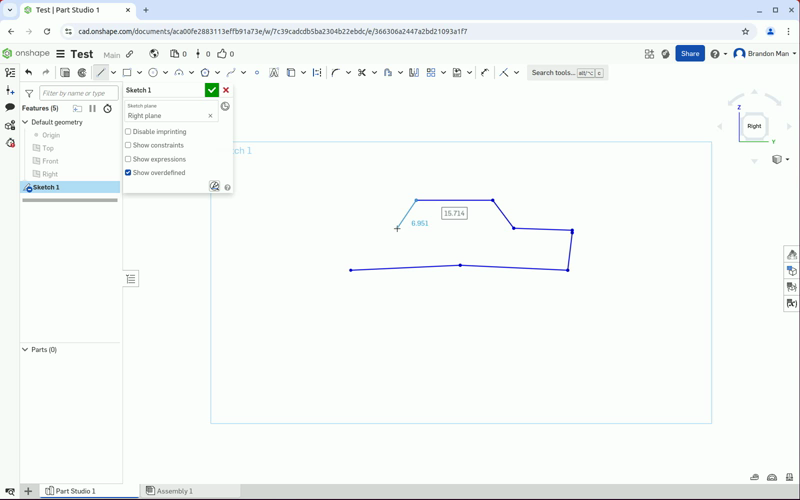
click(397, 228)
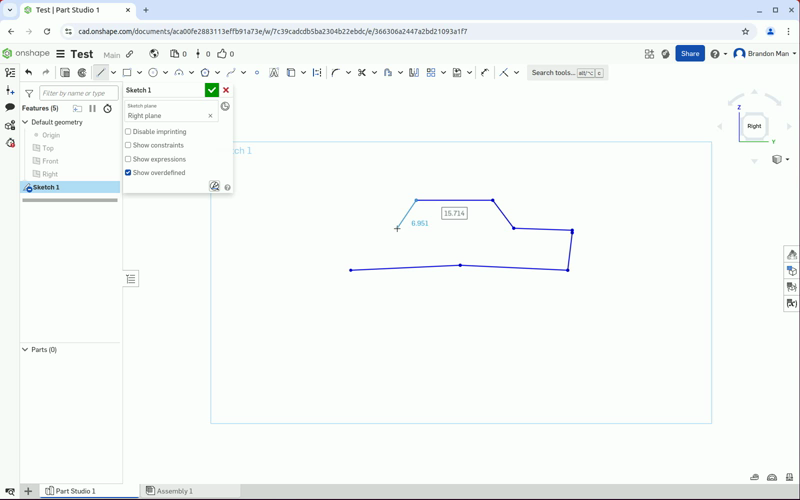
key_up(shift)
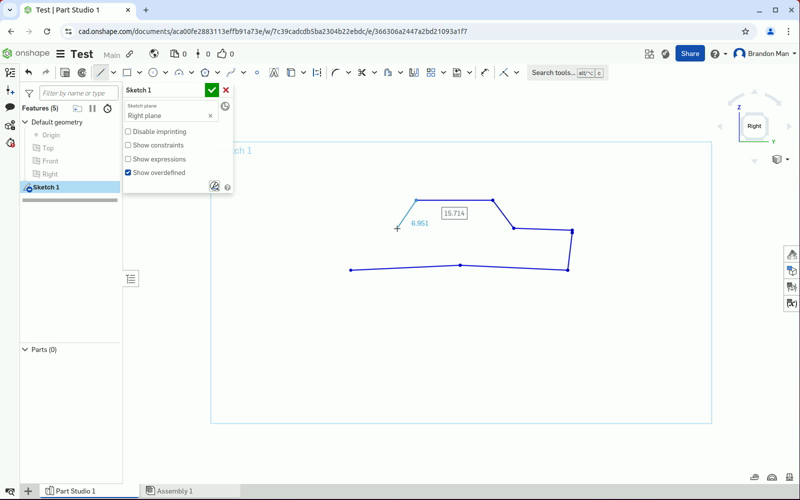
key_down(shift)
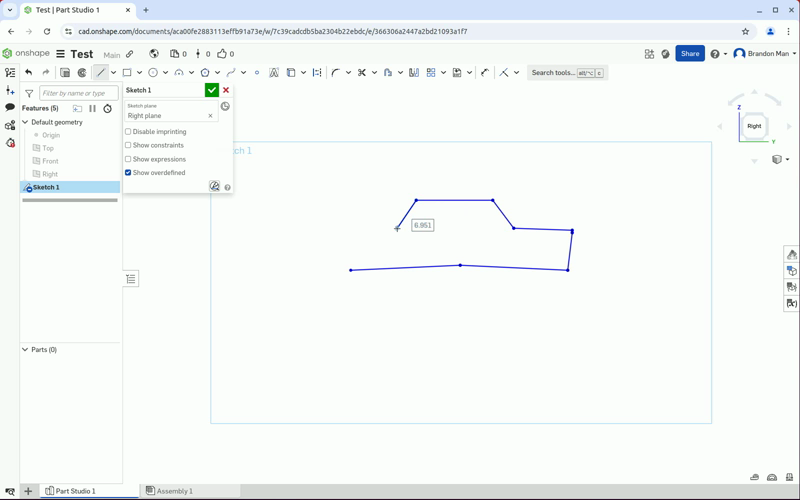
mouse_move(427, 228)
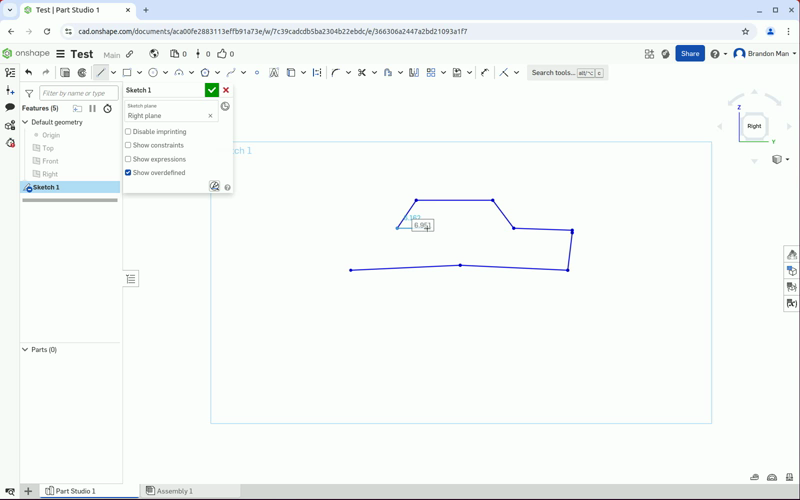
mouse_move(359, 230)
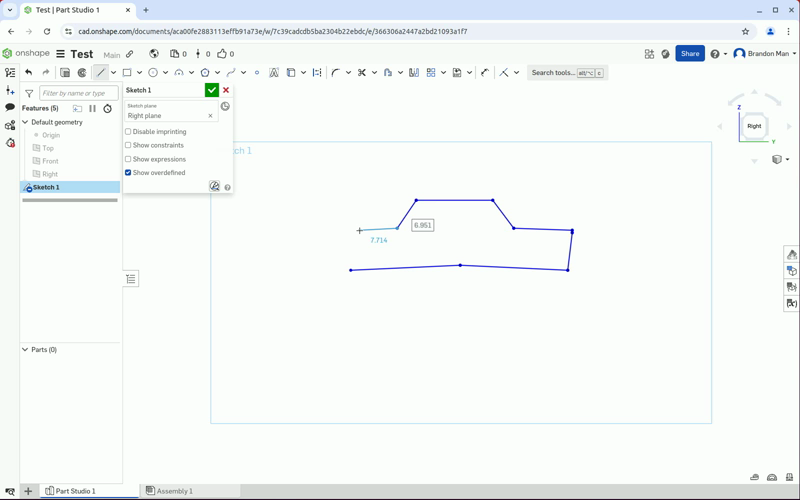
click(359, 230)
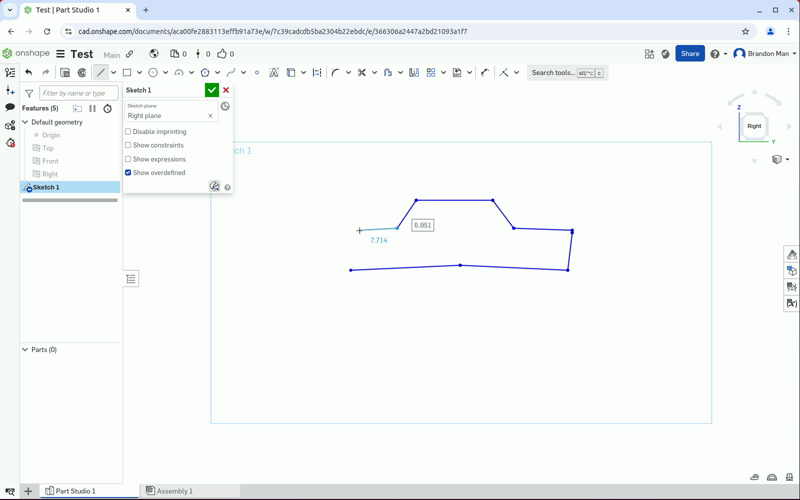
key_up(shift)
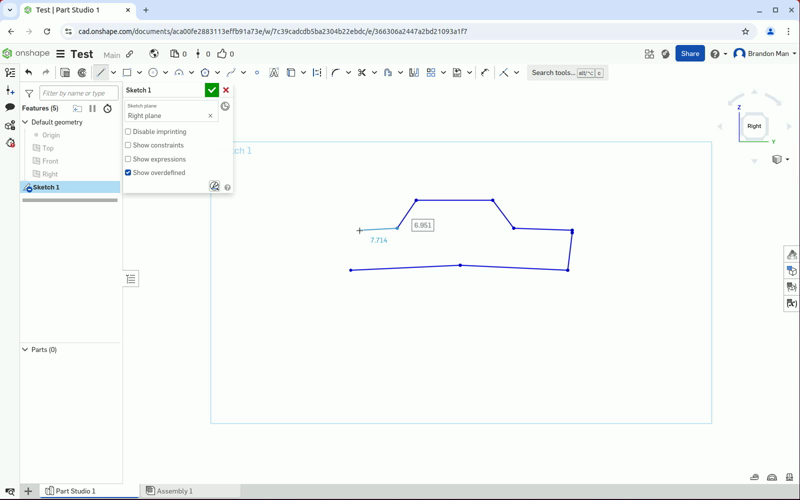
mouse_move(389, 230)
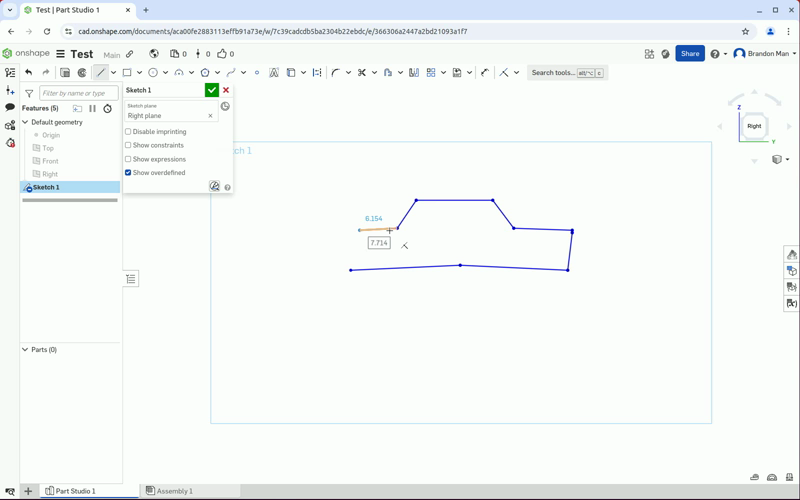
key_down(shift)
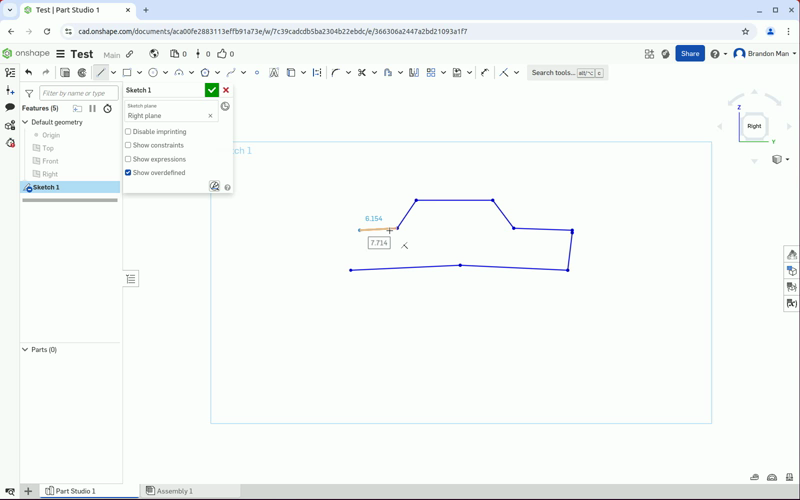
mouse_move(350, 270)
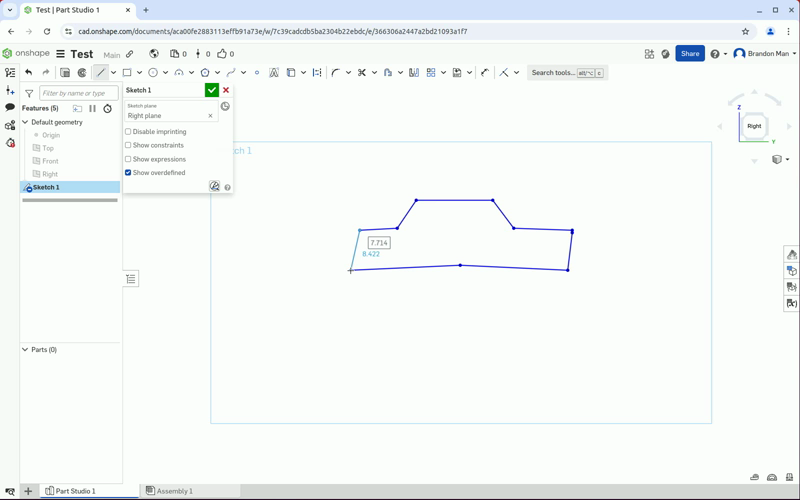
key_up(shift)
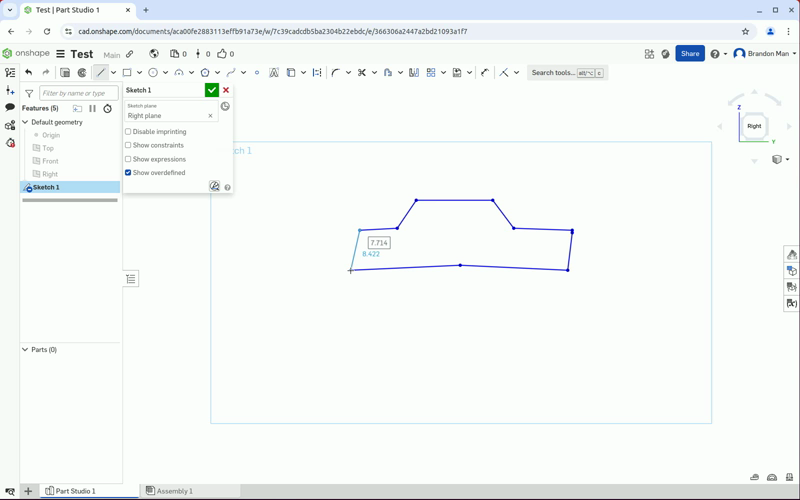
click(350, 270)
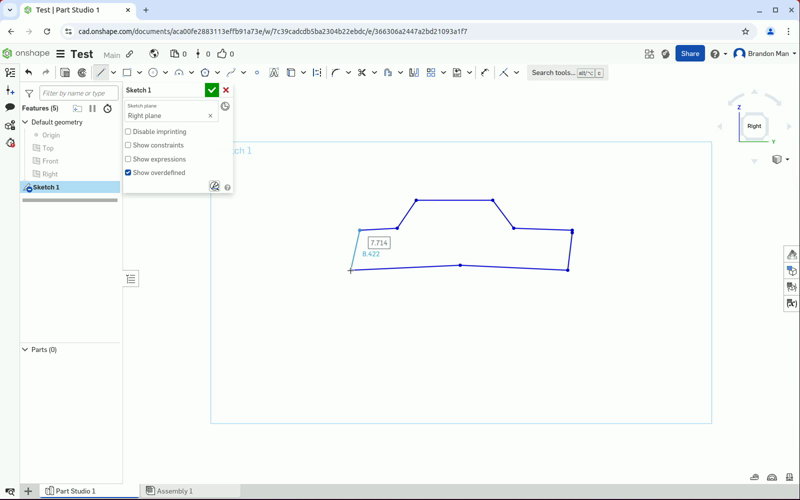
key(esc)
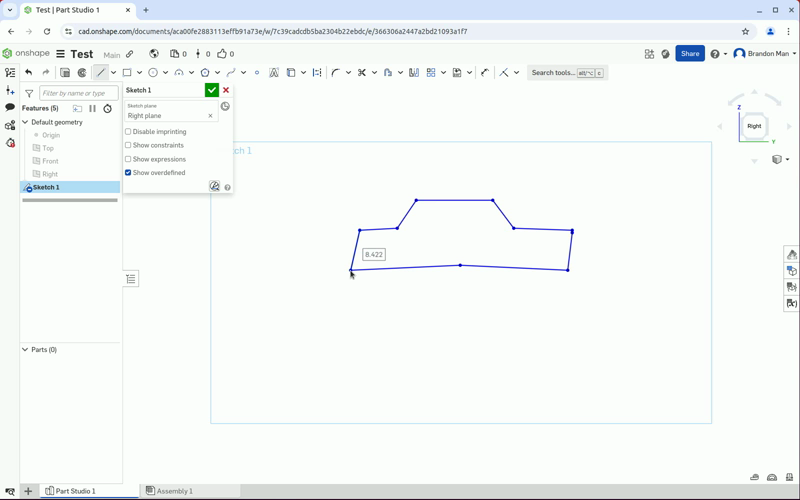
mouse_move(552, 261)
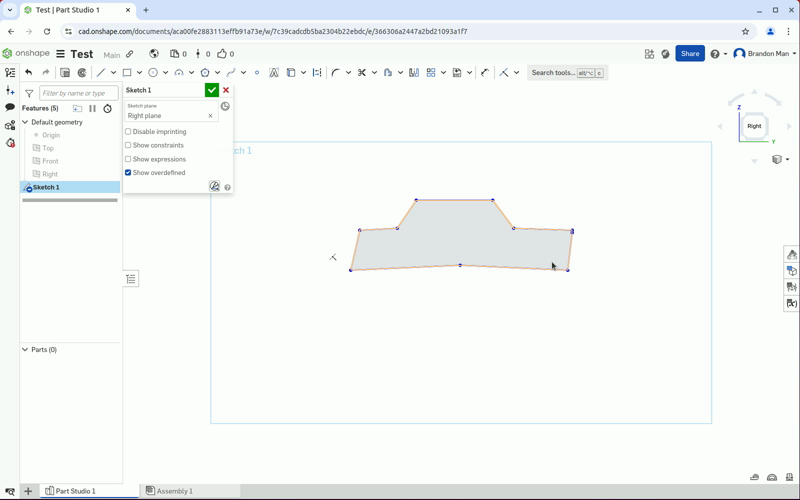
click(552, 261)
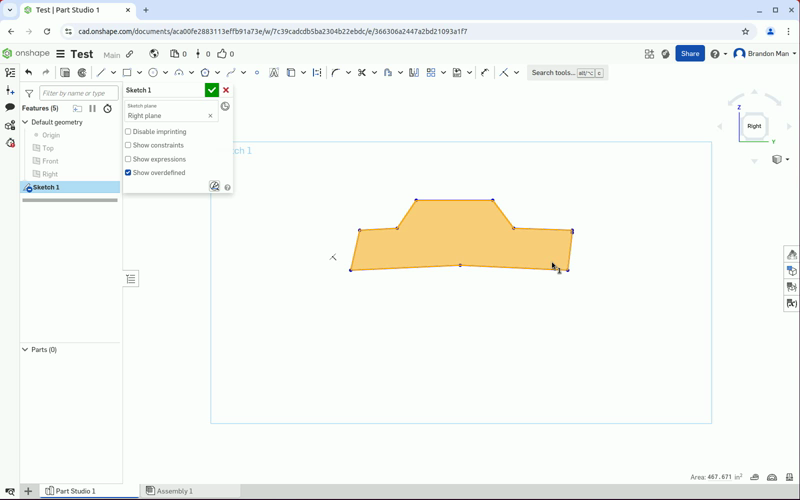
mouse_move(73, 352)
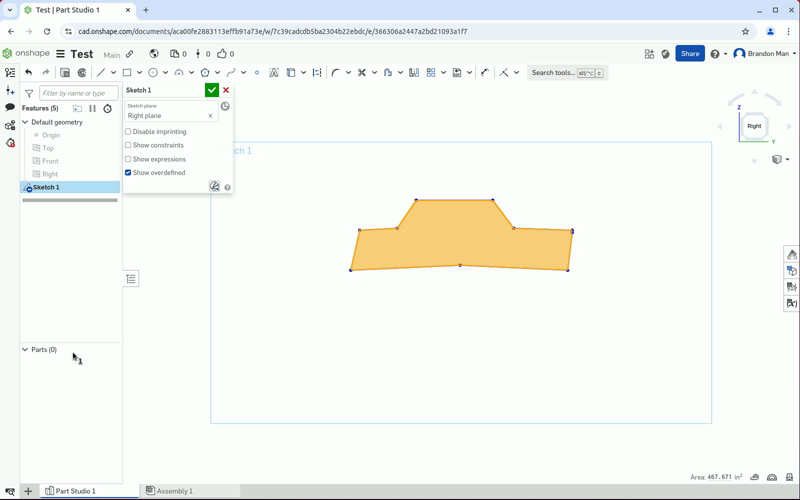
key(shift+y)
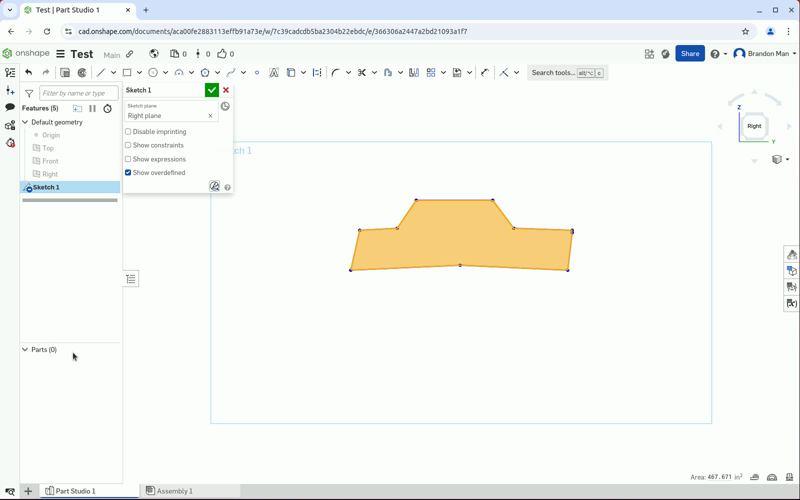
key(shift+e)
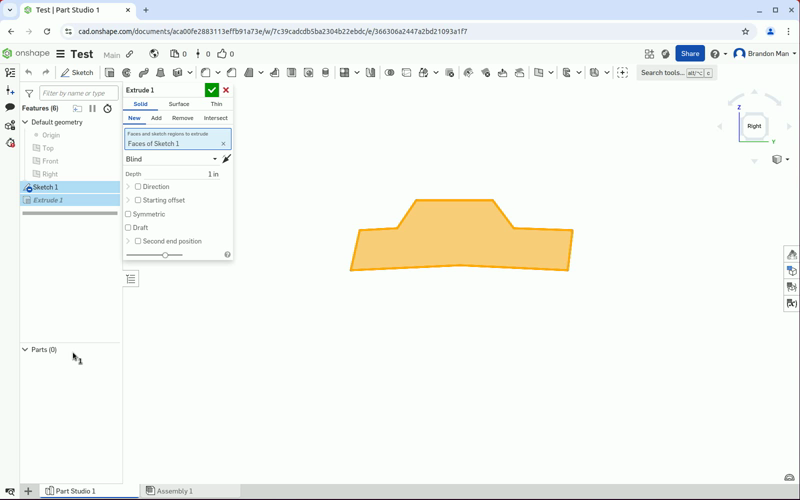
mouse_move(143, 106)
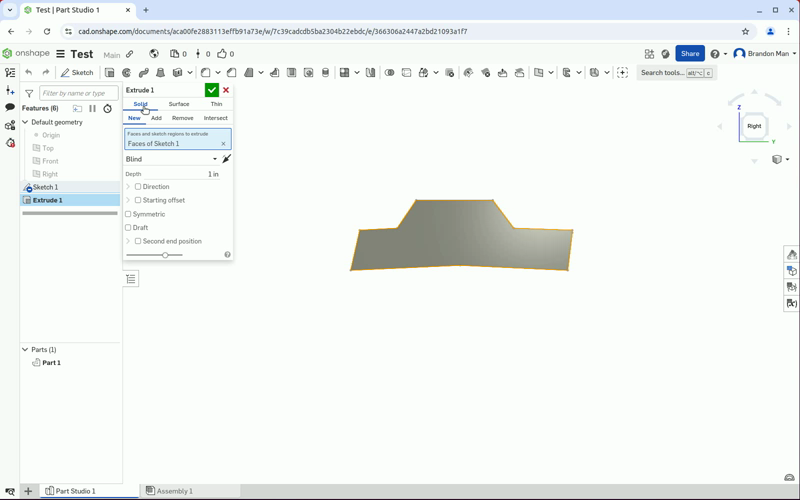
click(143, 106)
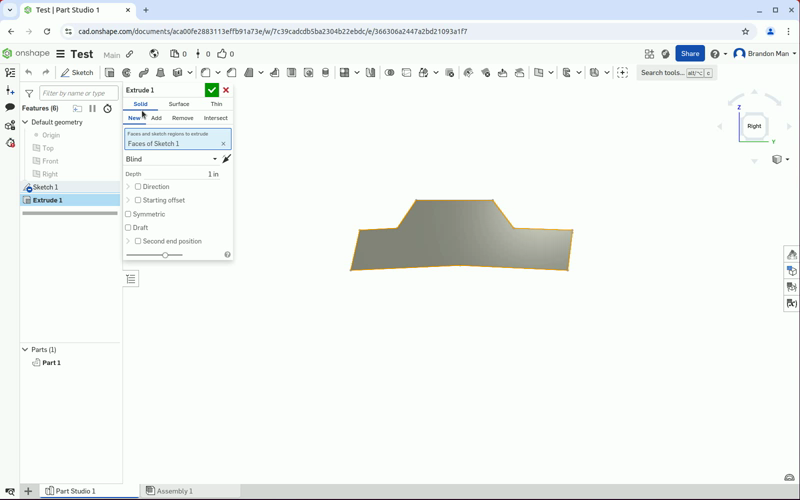
mouse_move(137, 120)
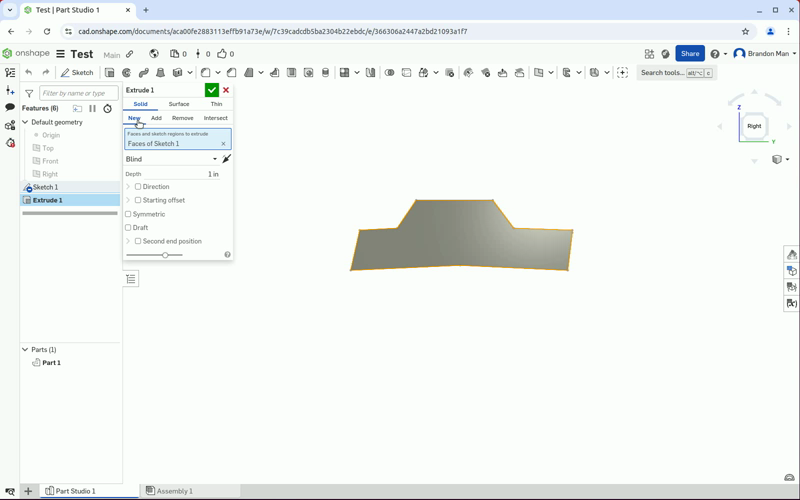
click(137, 120)
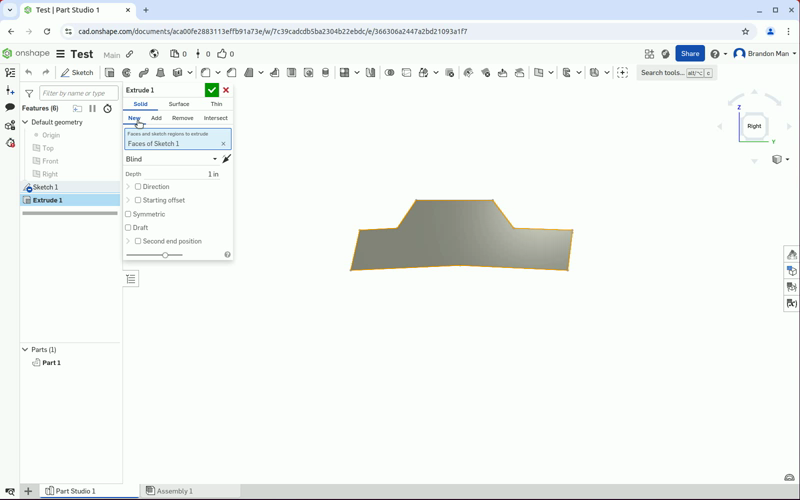
key(tab, 4)
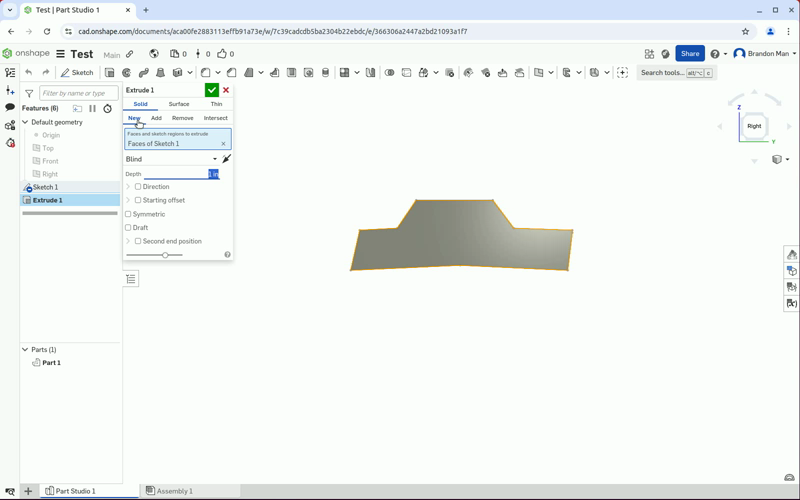
text(-9.628)
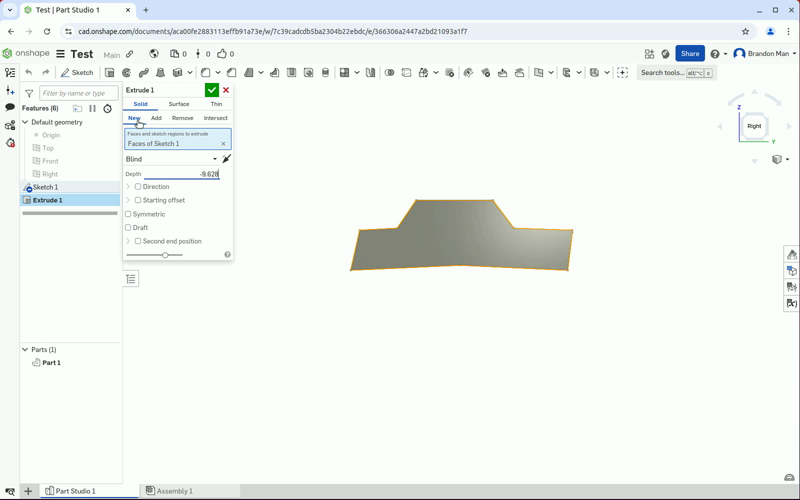
key(enter)
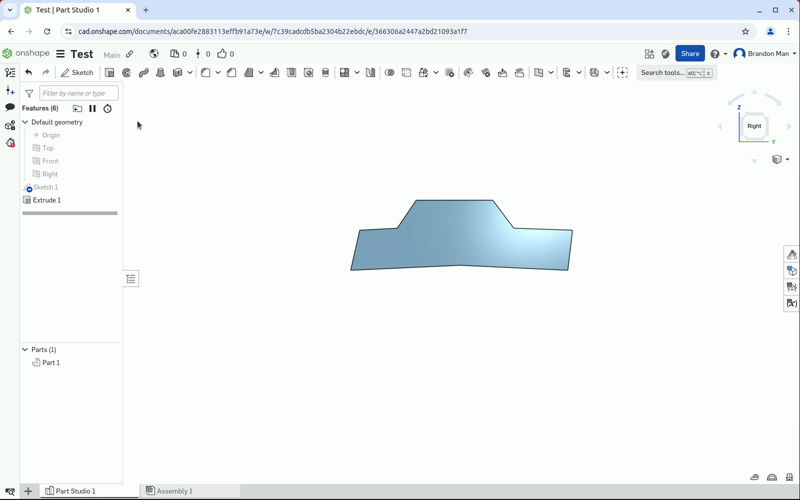
key(shift+h)
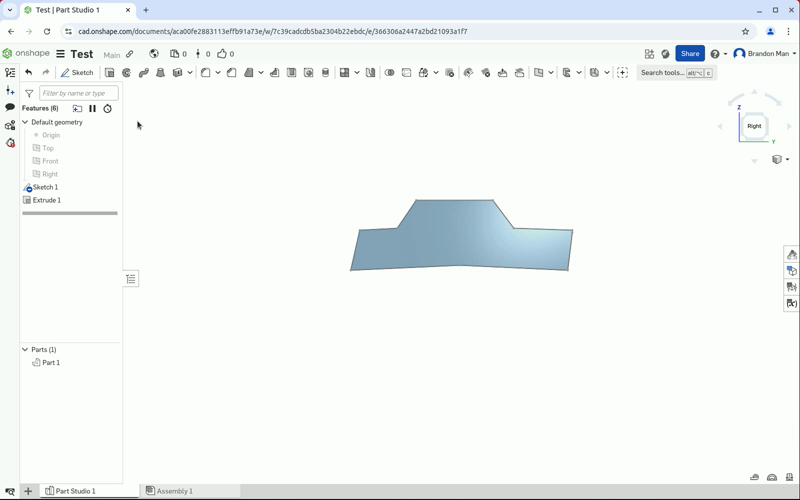
key(shift+h)
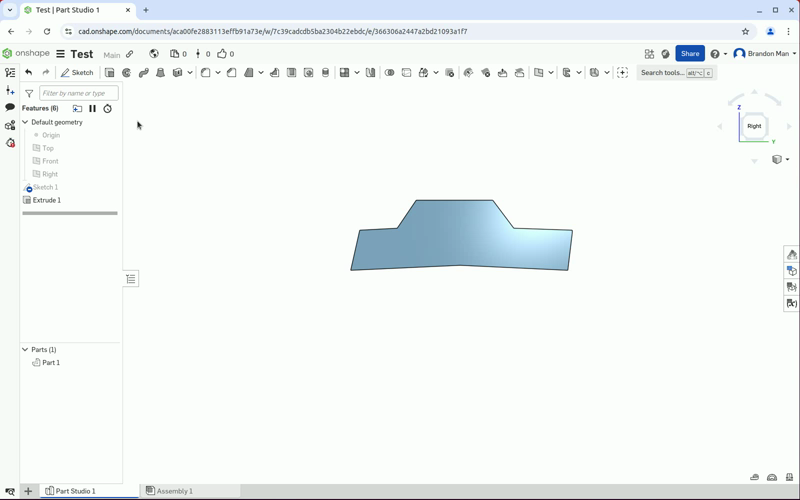
mouse_move(73, 189)
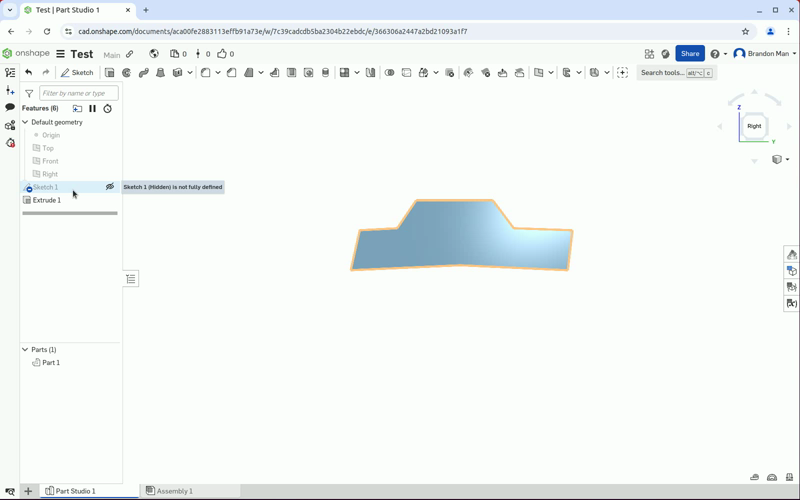
click(73, 189)
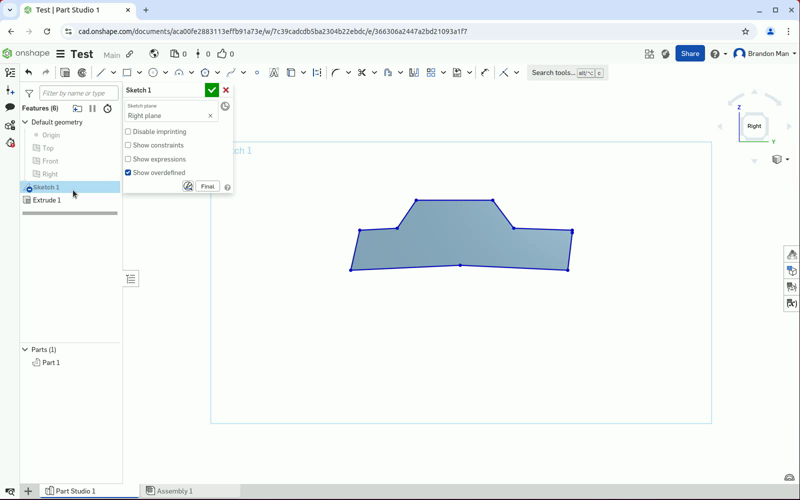
mouse_move(229, 92)
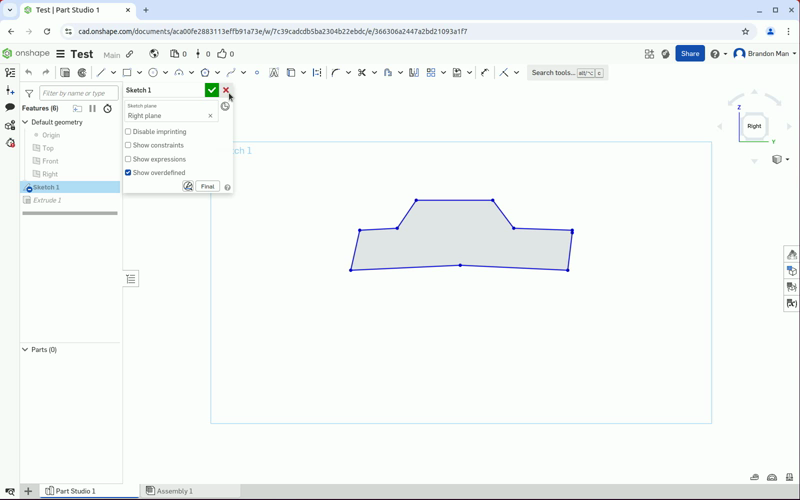
click(229, 92)
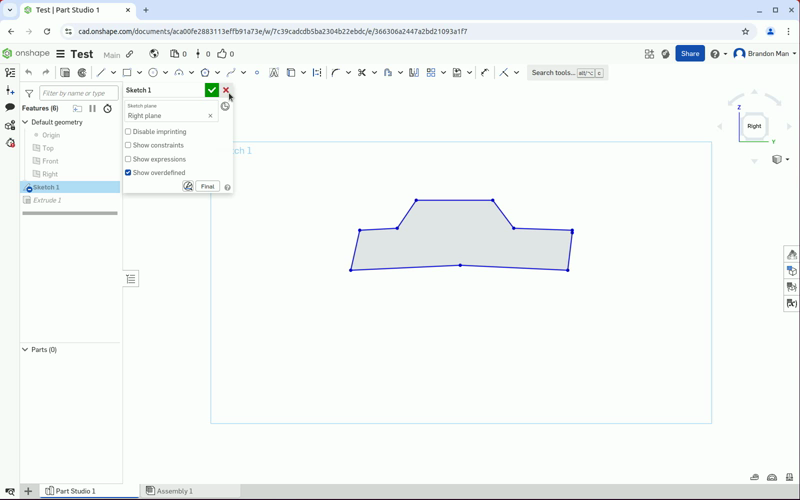
key(shift+s)
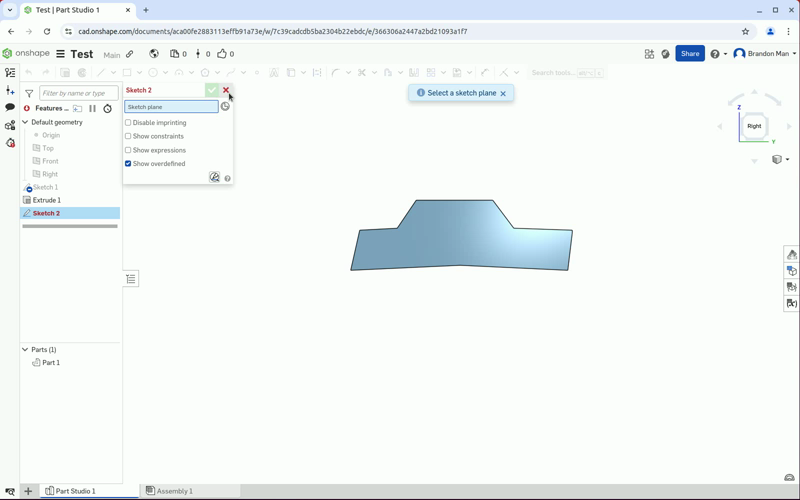
mouse_move(73, 176)
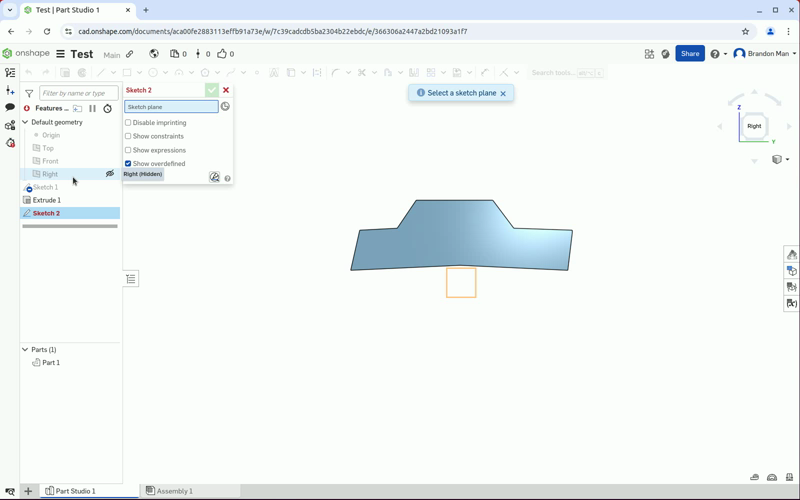
click(73, 176)
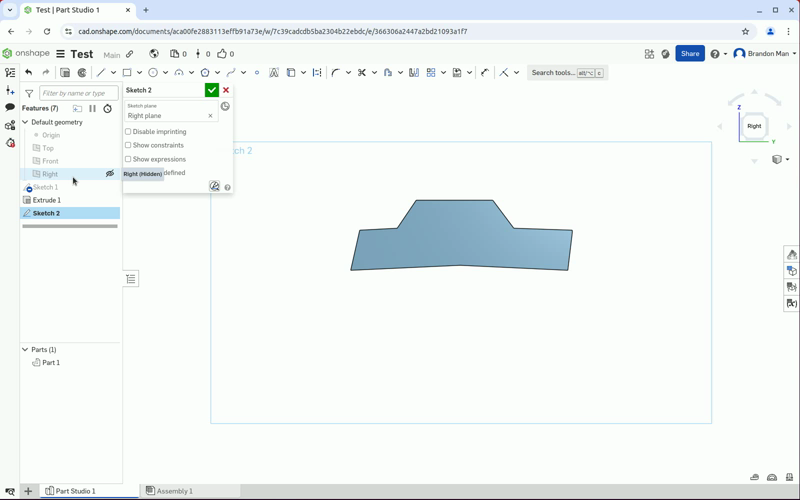
mouse_move(73, 352)
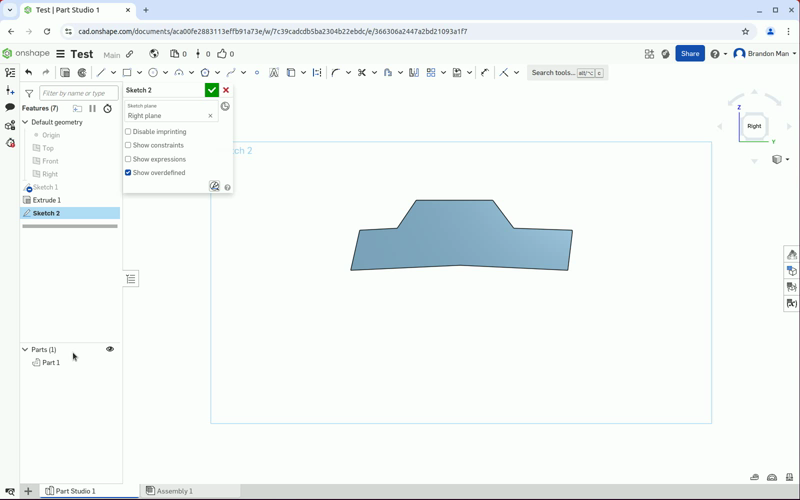
key(y)
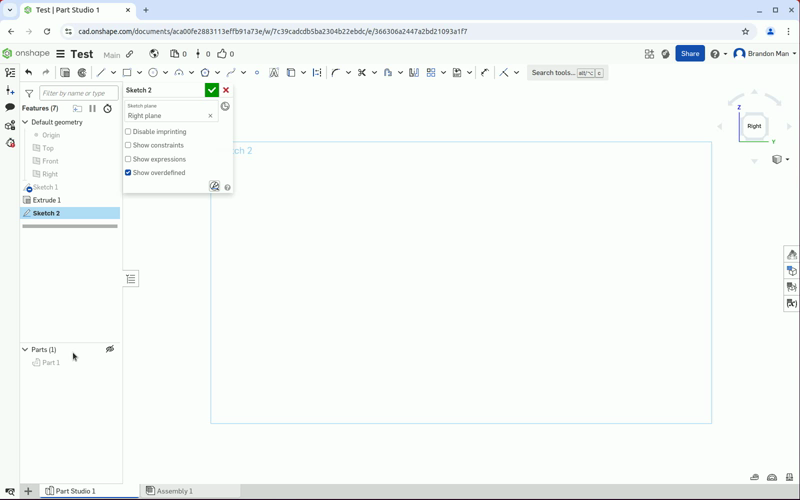
key(c)
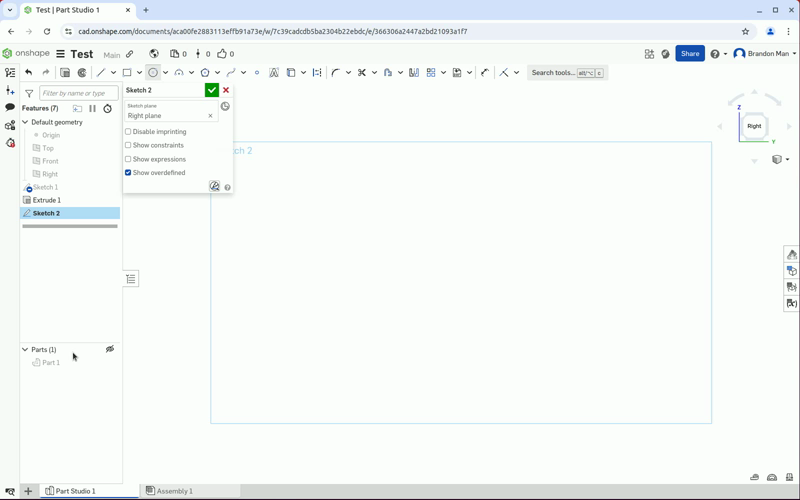
key_down(shift)
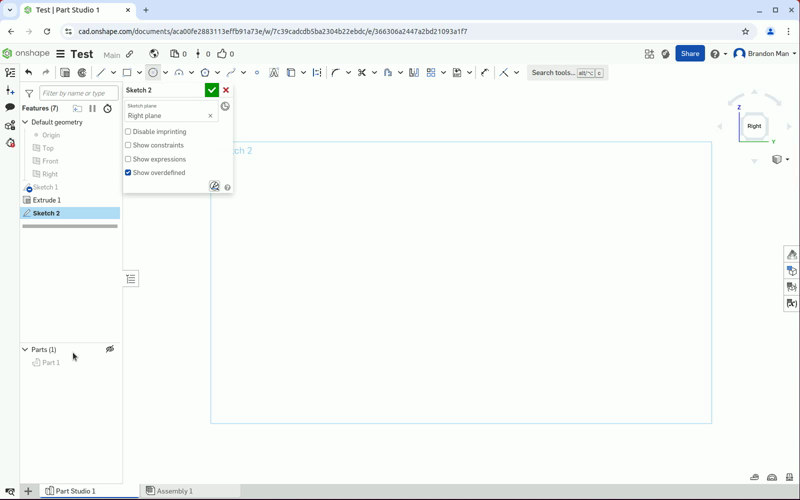
mouse_move(372, 306)
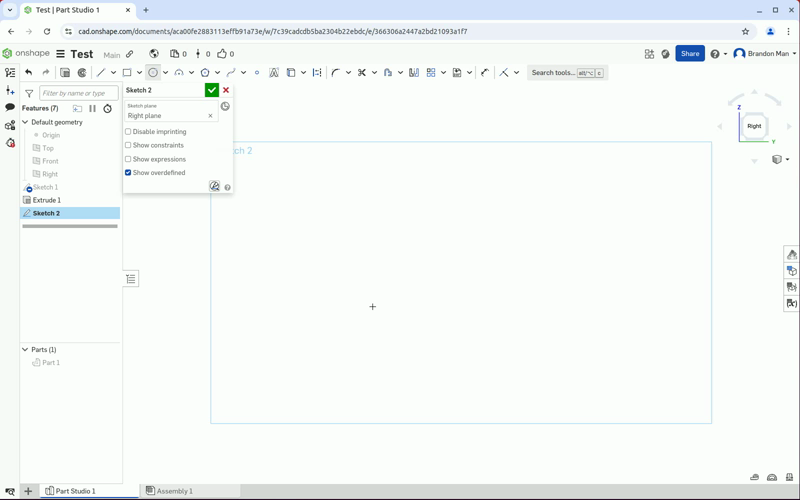
click(372, 306)
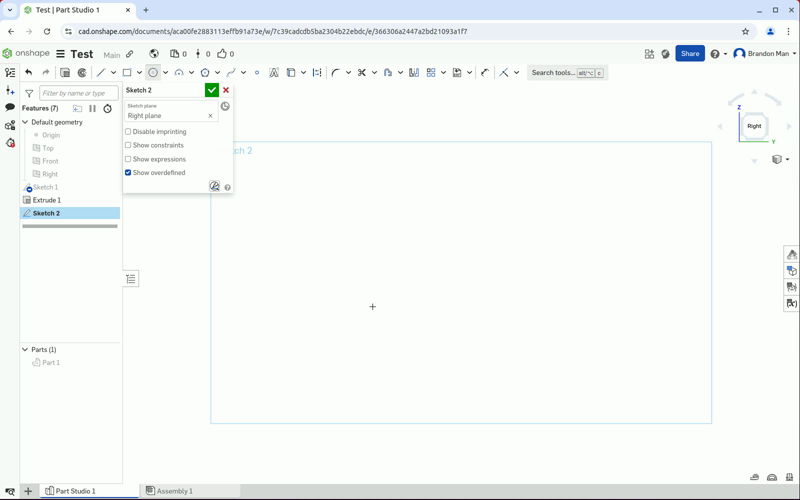
key_up(shift)
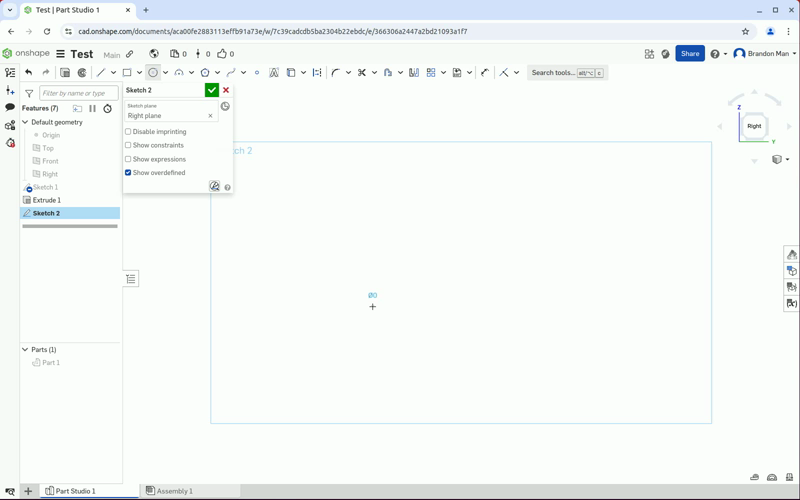
mouse_move(391, 306)
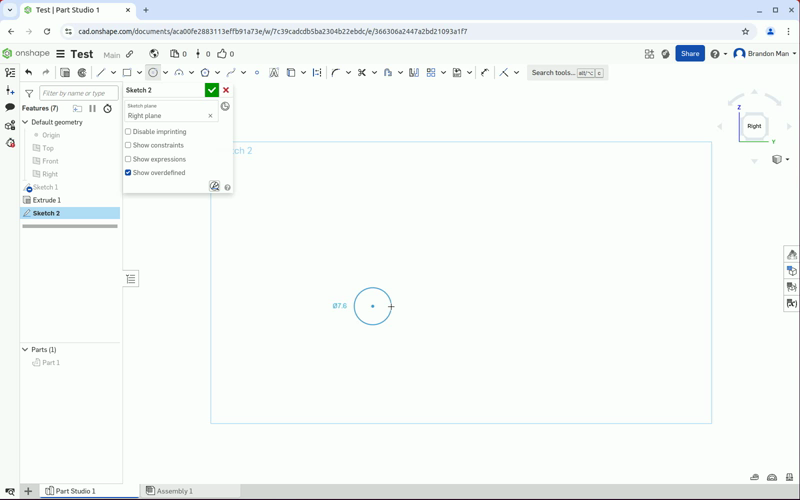
click(391, 306)
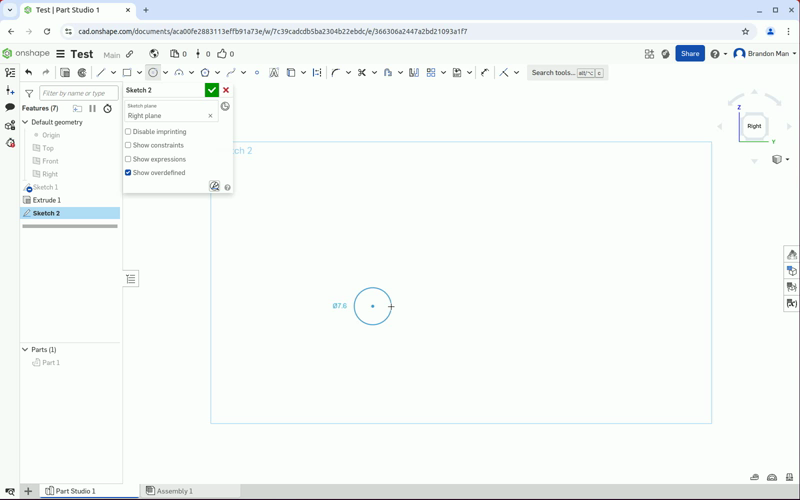
key(esc)
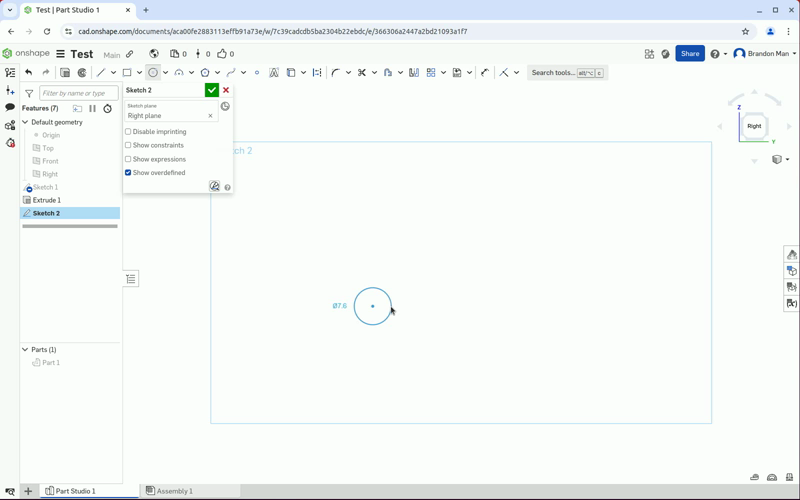
mouse_move(375, 295)
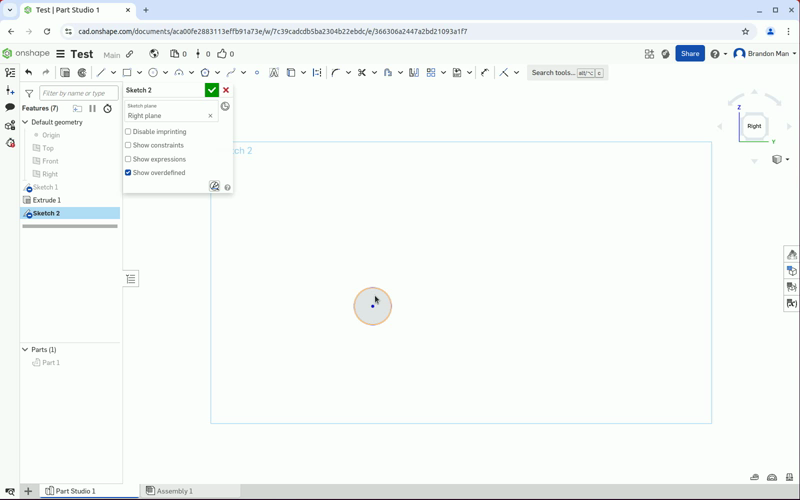
scroll(6)
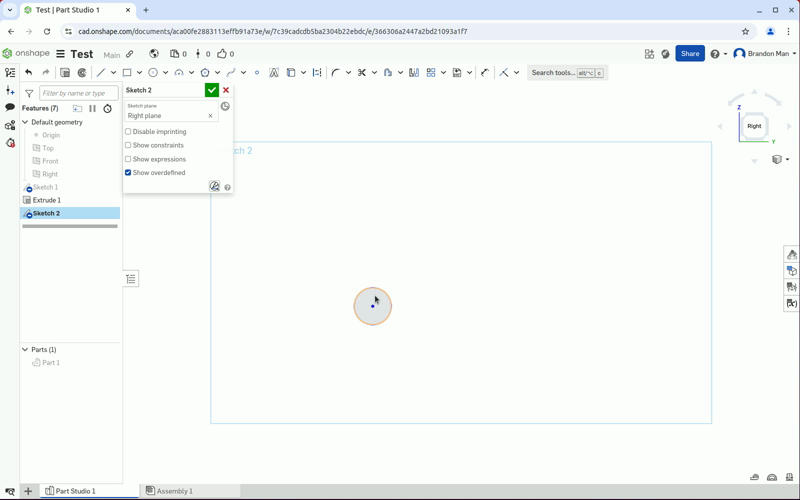
scroll(6)
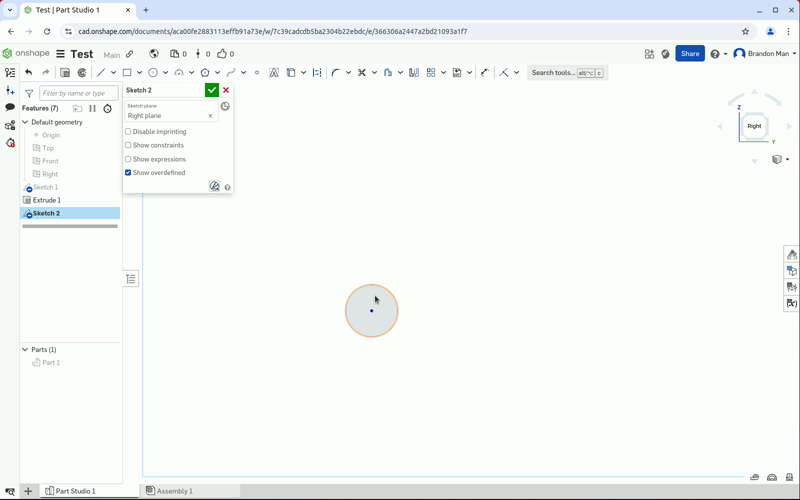
scroll(6)
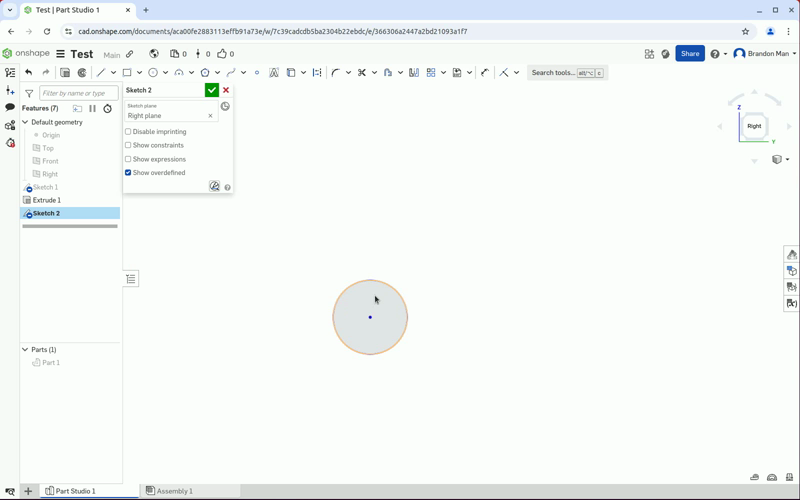
scroll(6)
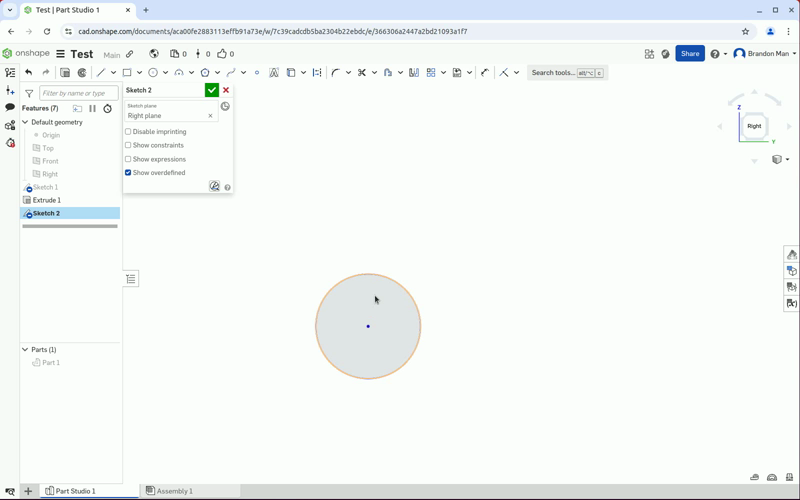
scroll(6)
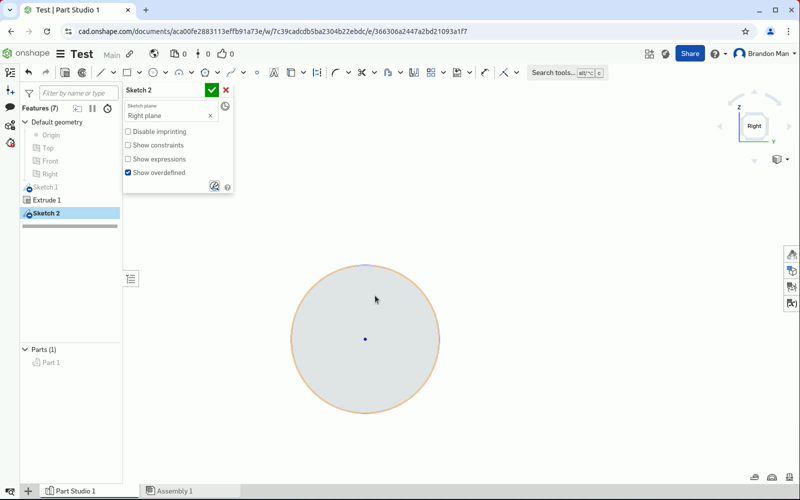
scroll(6)
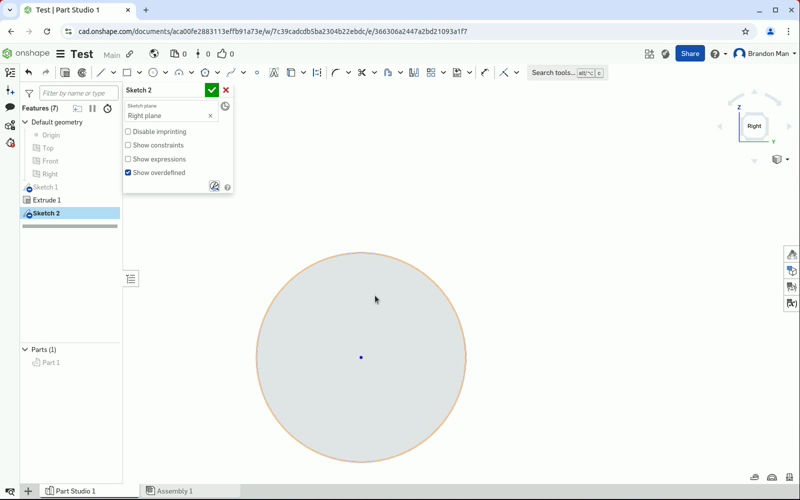
scroll(6)
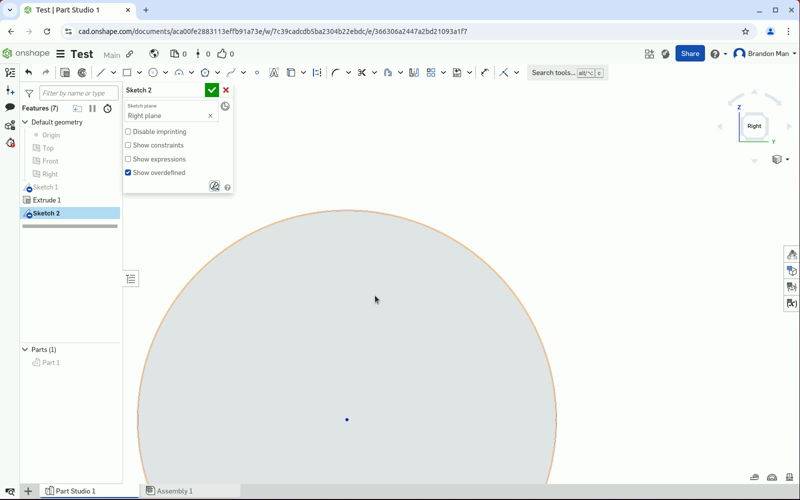
click(375, 295)
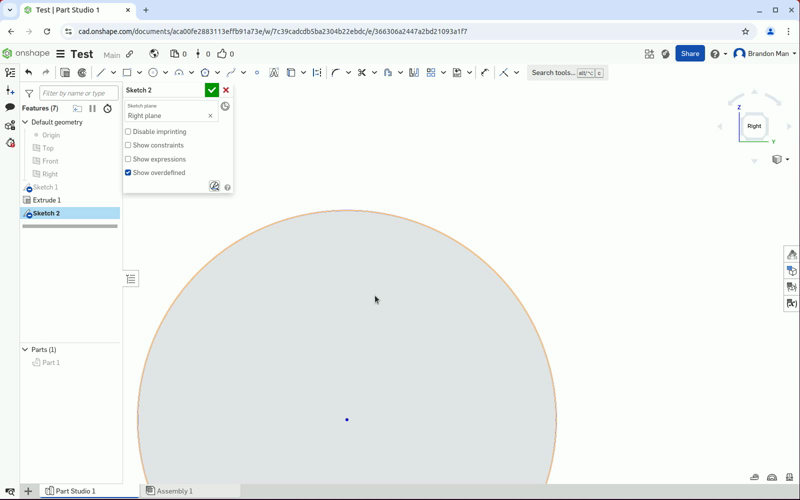
scroll(-6)
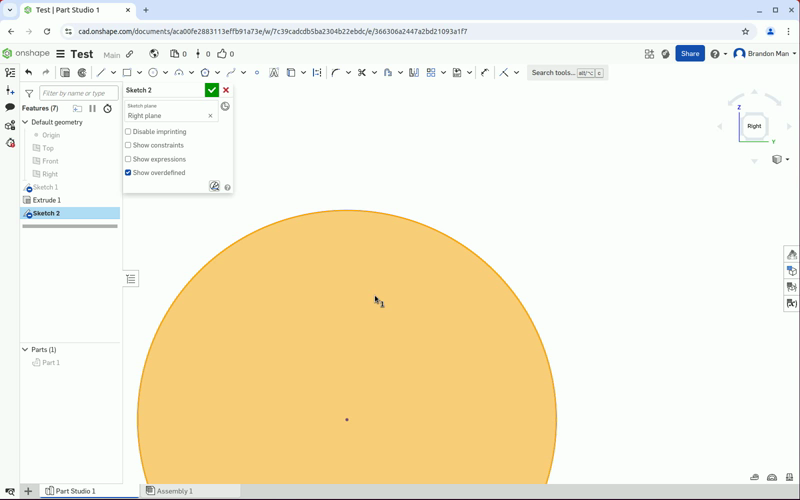
scroll(-6)
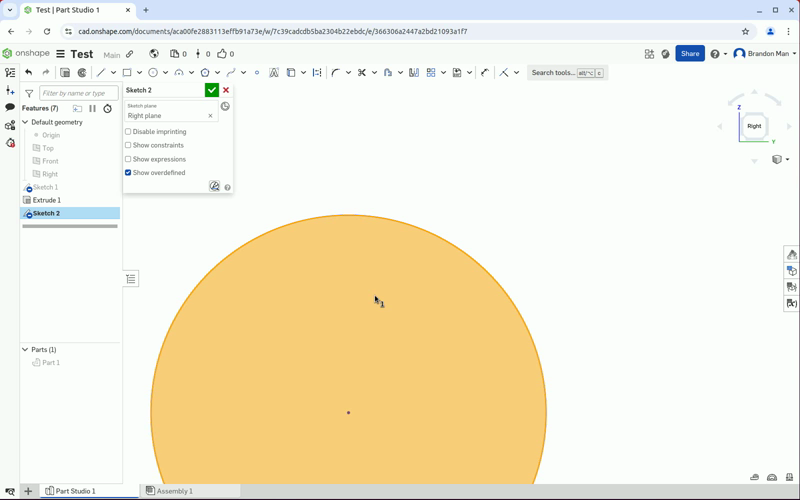
scroll(-6)
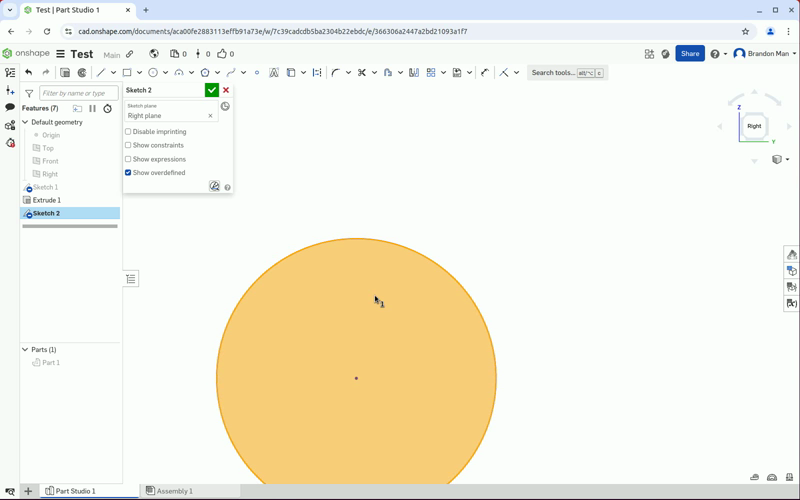
scroll(-6)
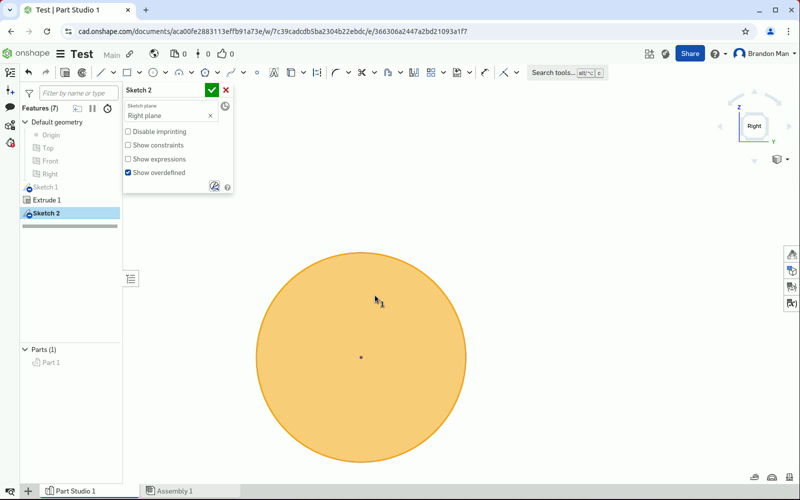
scroll(-6)
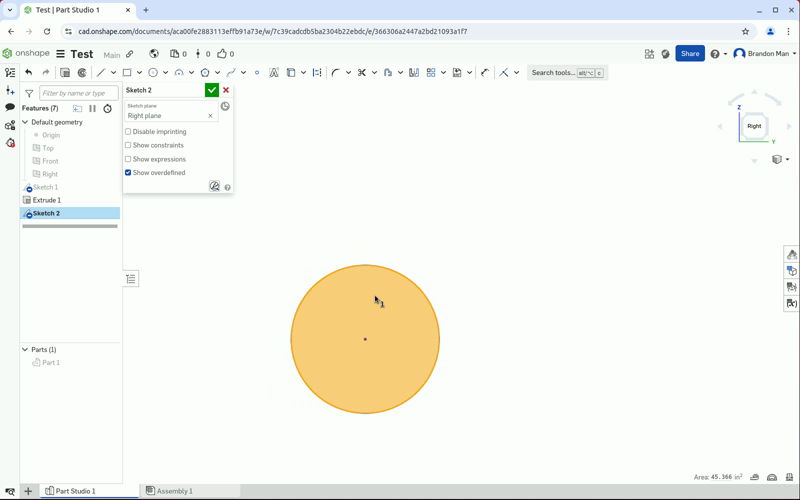
scroll(-6)
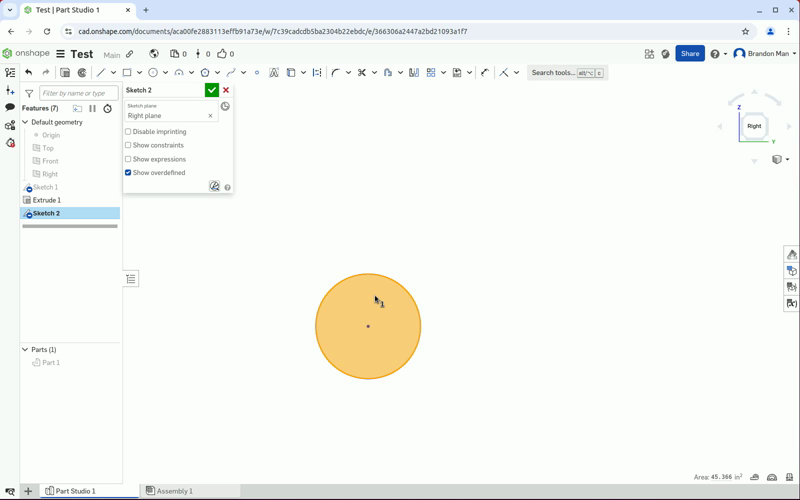
scroll(-6)
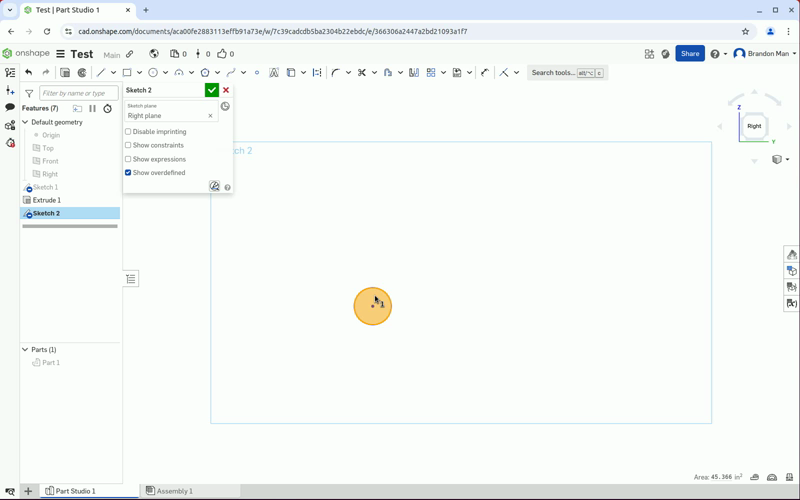
mouse_move(73, 352)
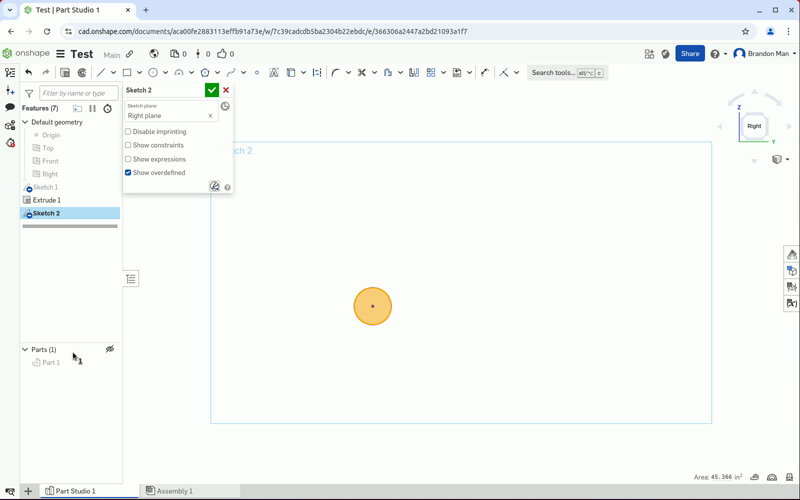
key(shift+y)
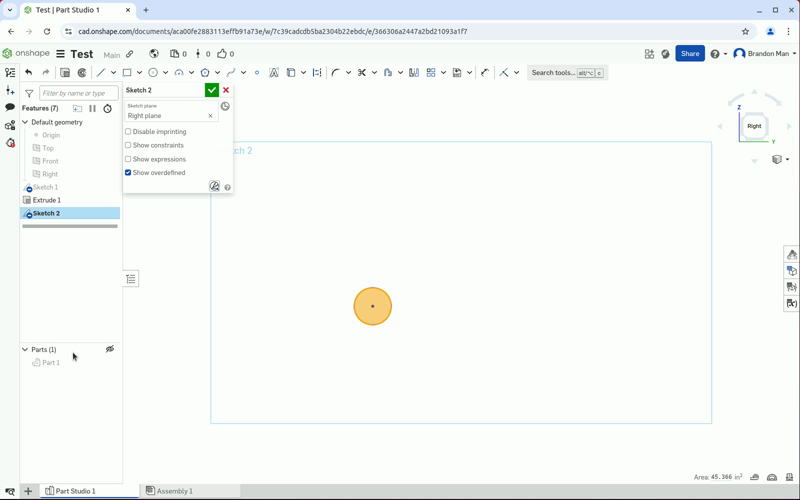
key(shift+e)
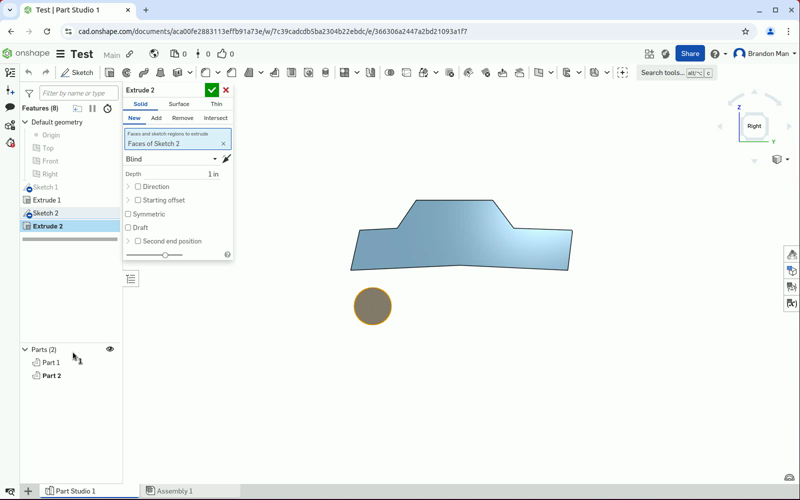
mouse_move(143, 106)
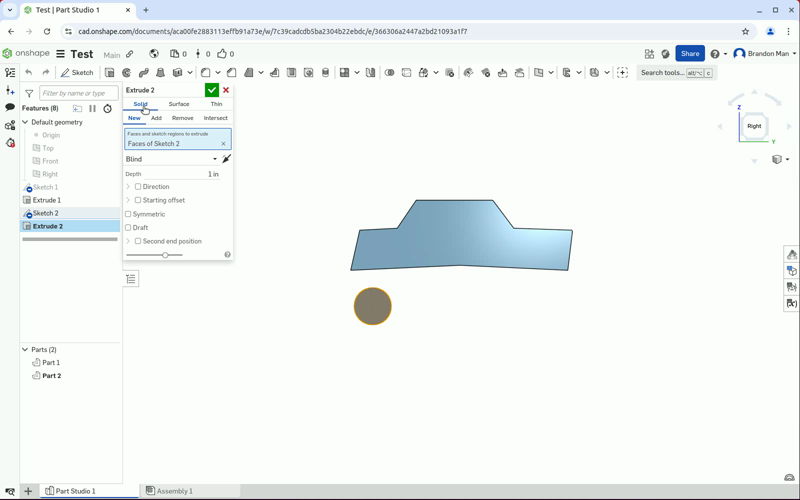
click(143, 106)
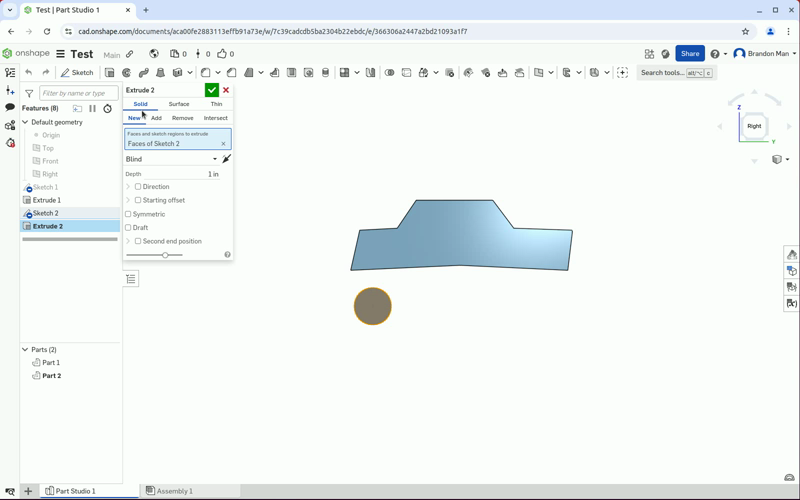
mouse_move(137, 120)
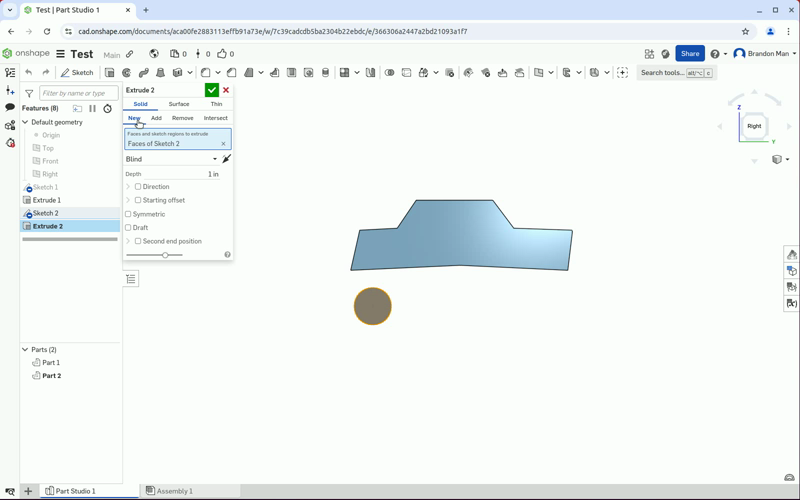
click(137, 120)
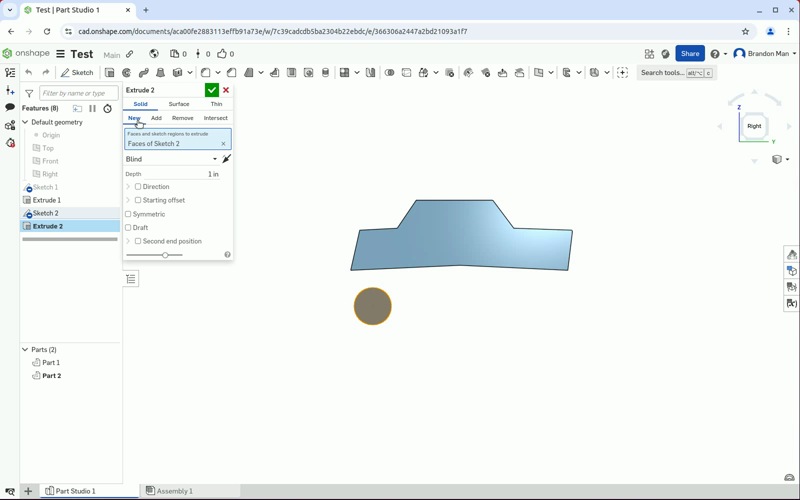
key(tab, 4)
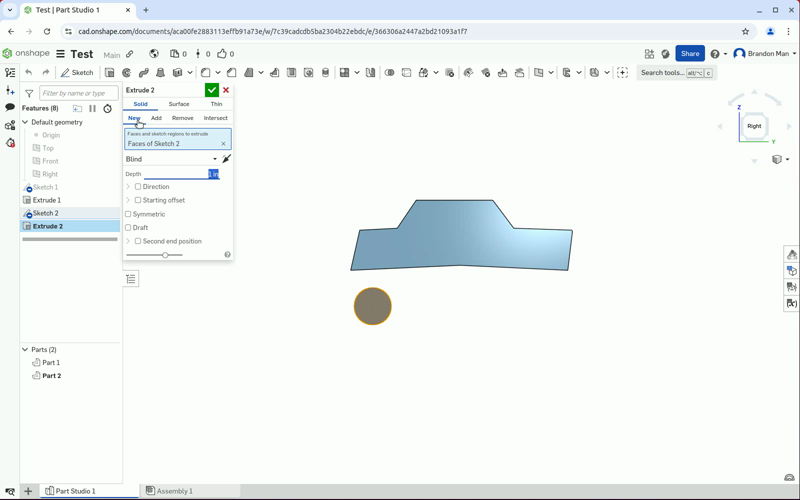
text(-9.628)
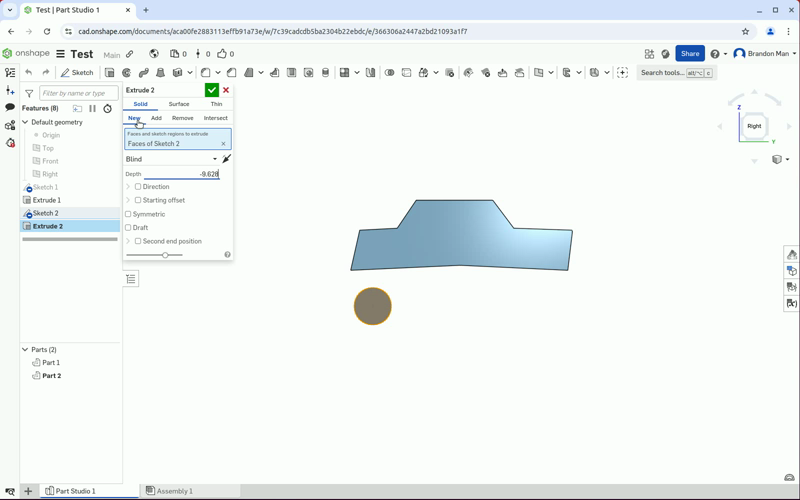
key(enter)
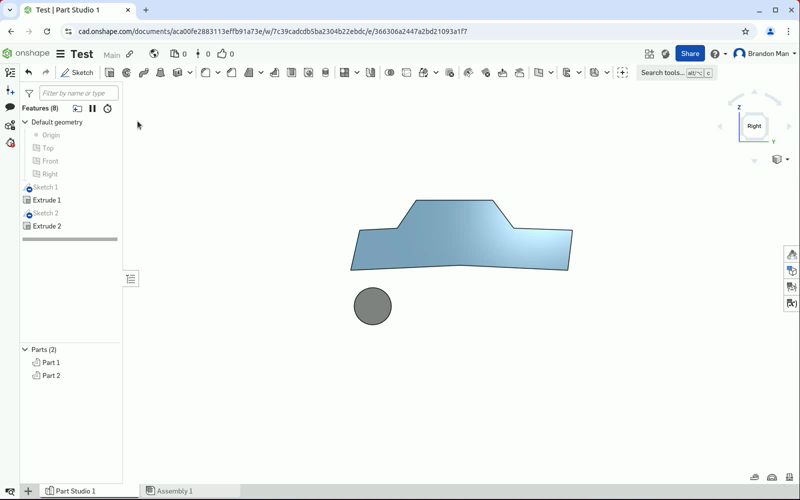
key(shift+h)
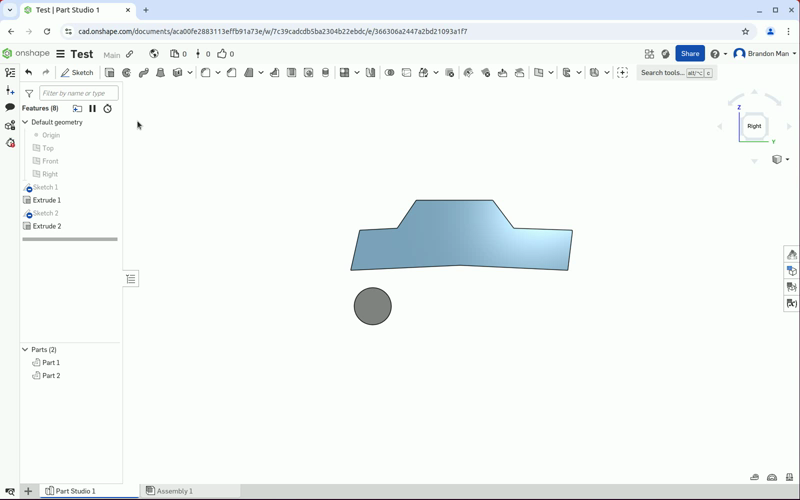
key(shift+h)
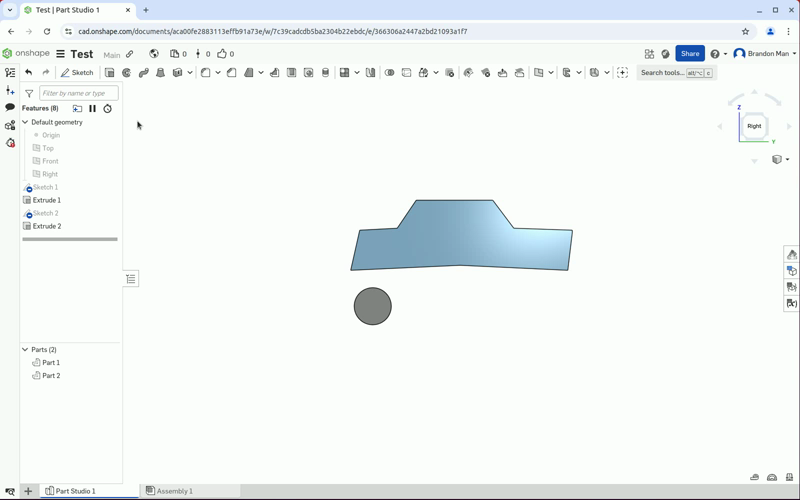
mouse_move(73, 189)
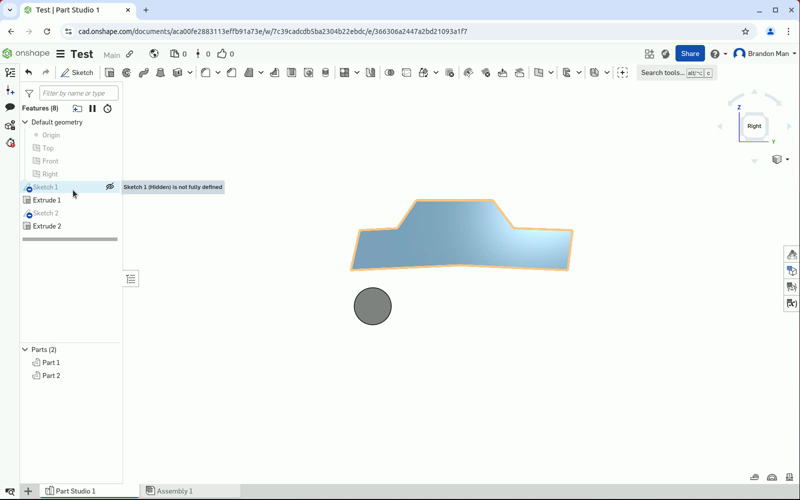
click(73, 189)
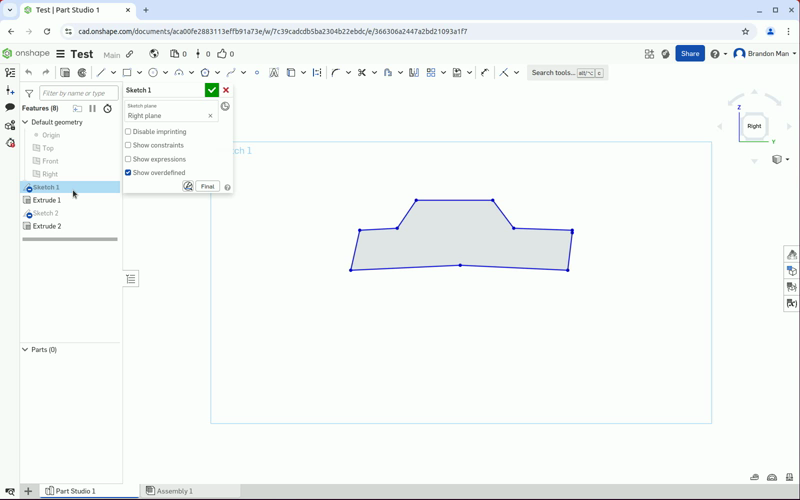
mouse_move(229, 92)
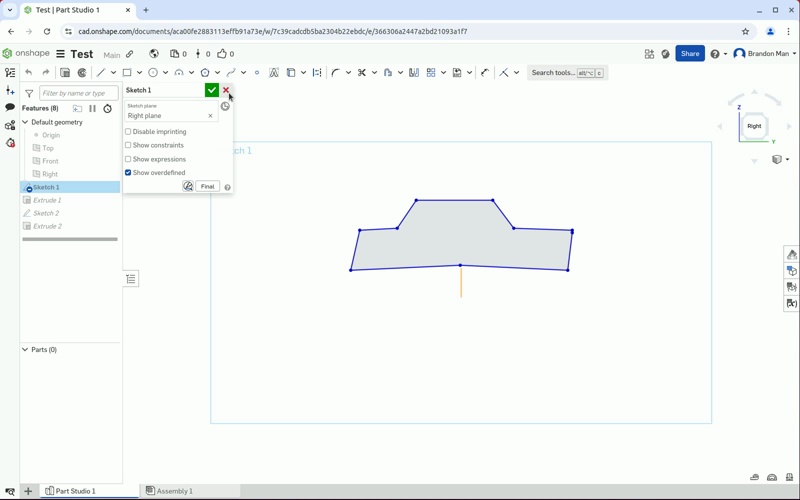
click(229, 92)
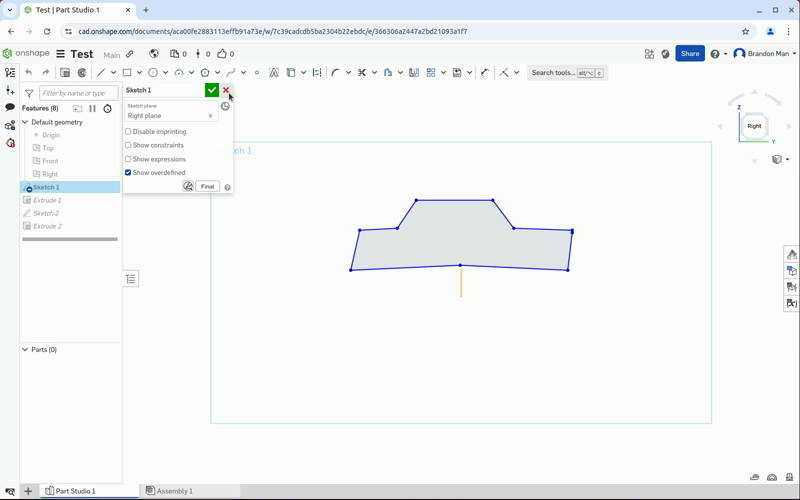
key(shift+s)
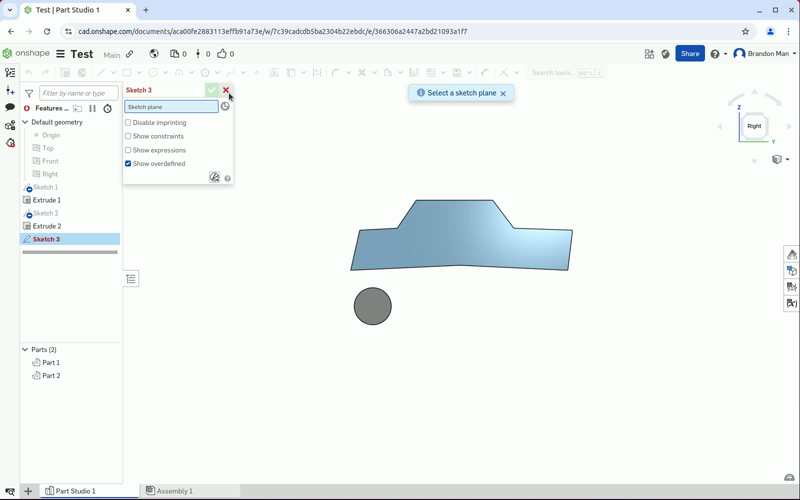
mouse_move(73, 176)
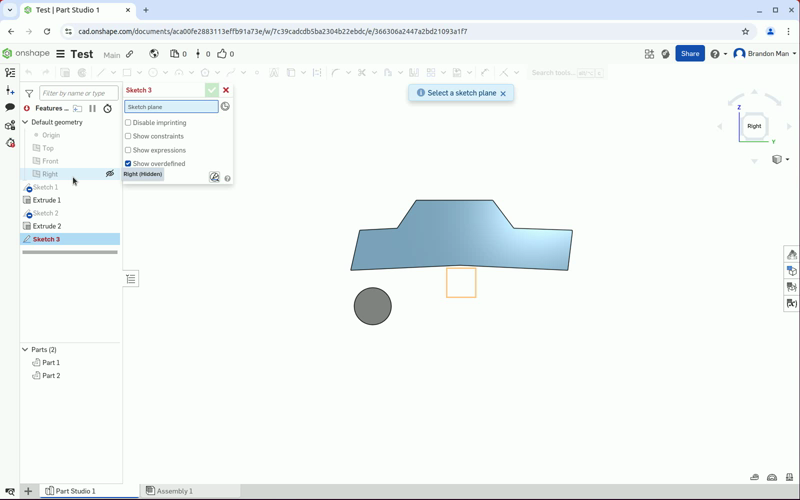
click(73, 176)
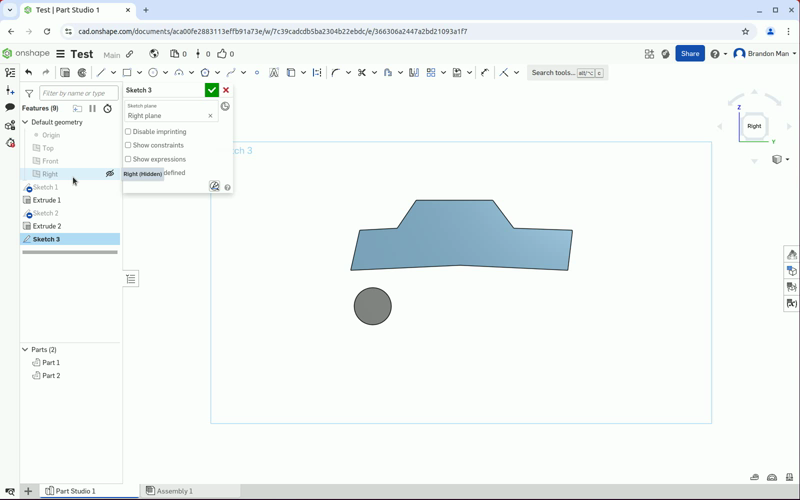
mouse_move(73, 352)
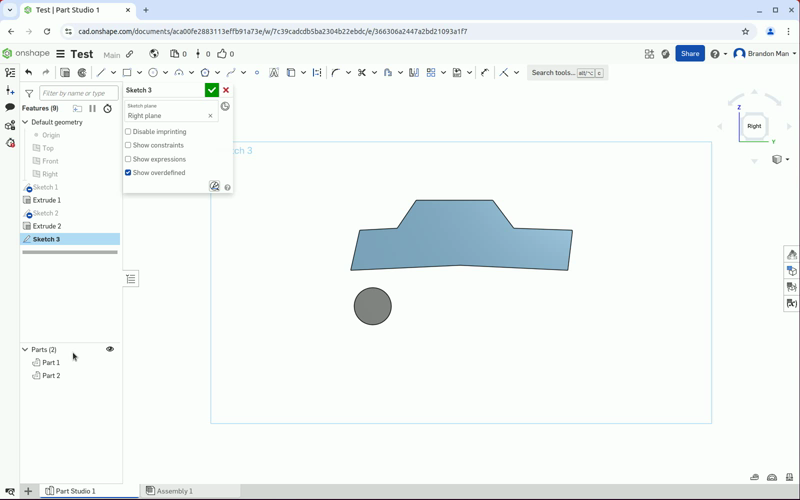
key(y)
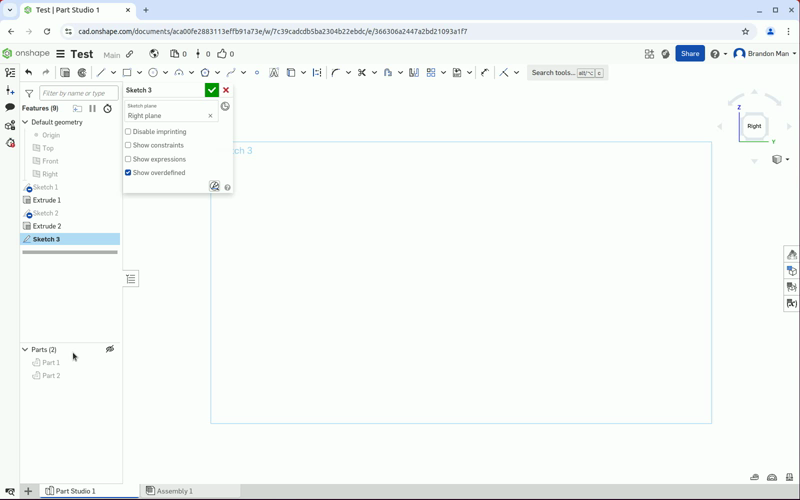
key(c)
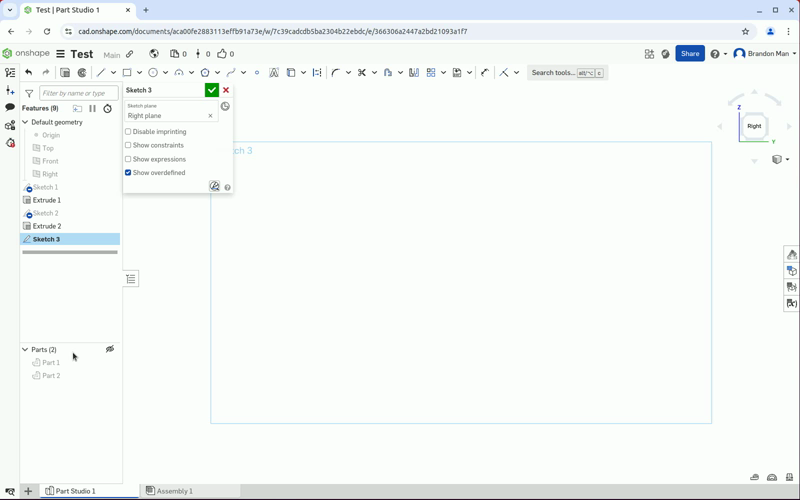
key_down(shift)
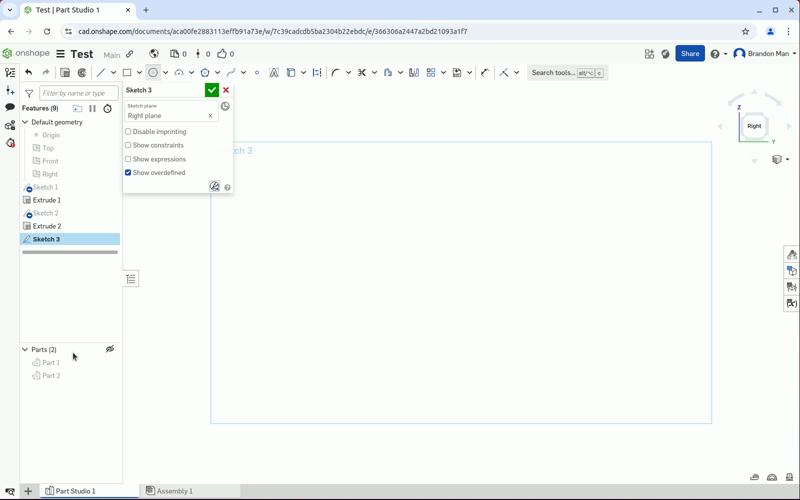
mouse_move(433, 305)
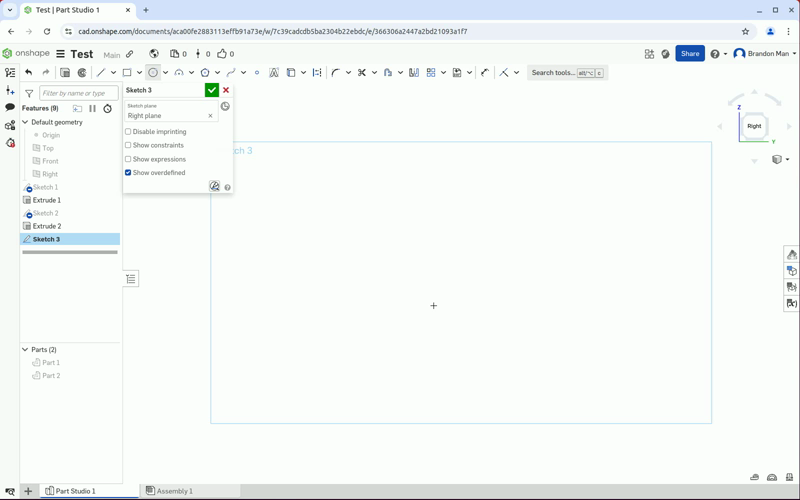
click(433, 305)
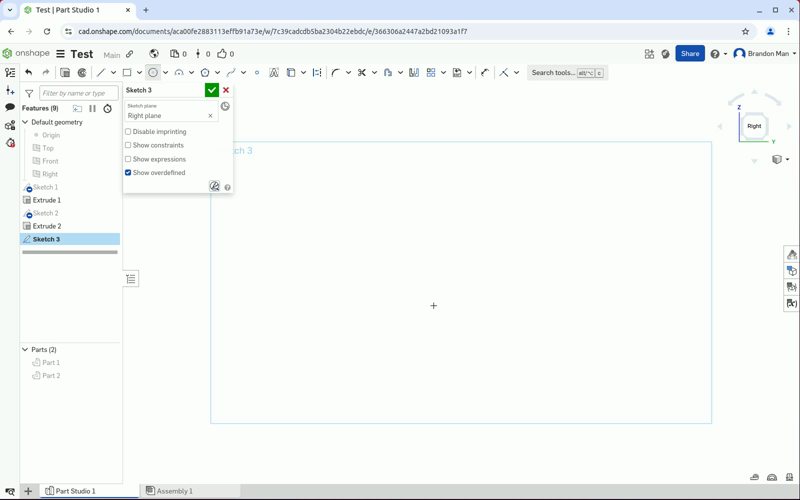
key_up(shift)
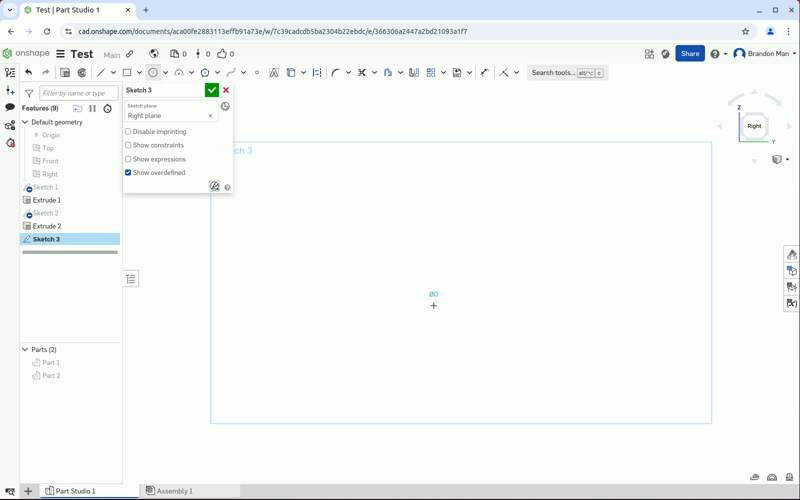
mouse_move(452, 305)
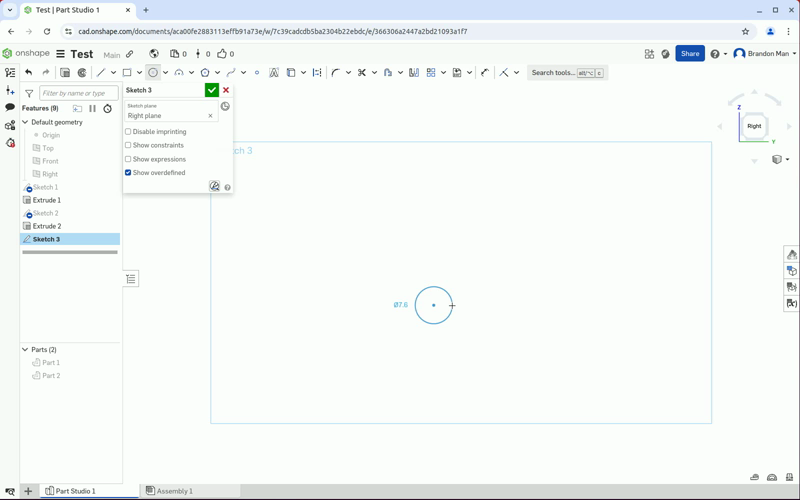
click(452, 305)
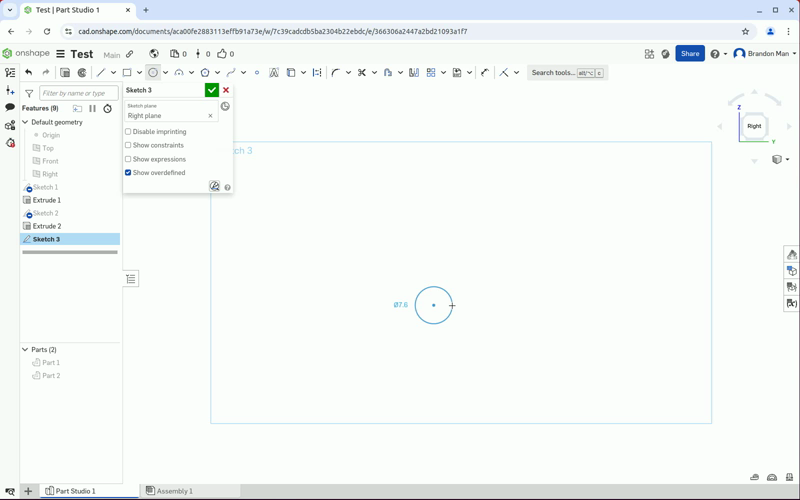
key(esc)
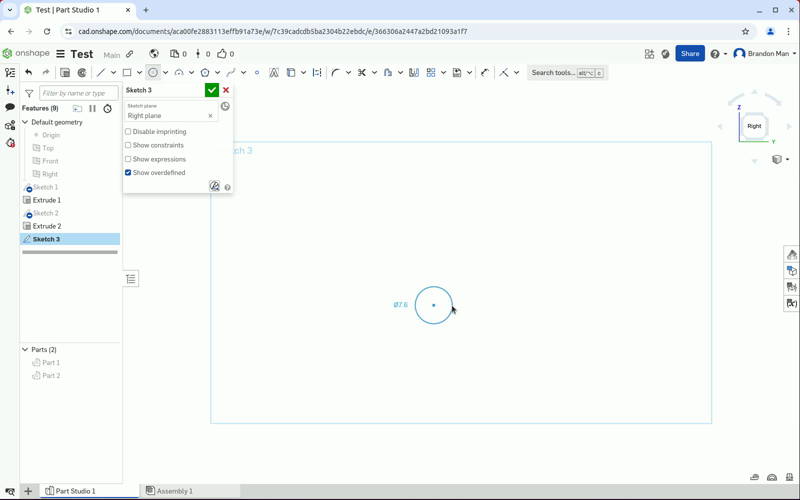
mouse_move(443, 316)
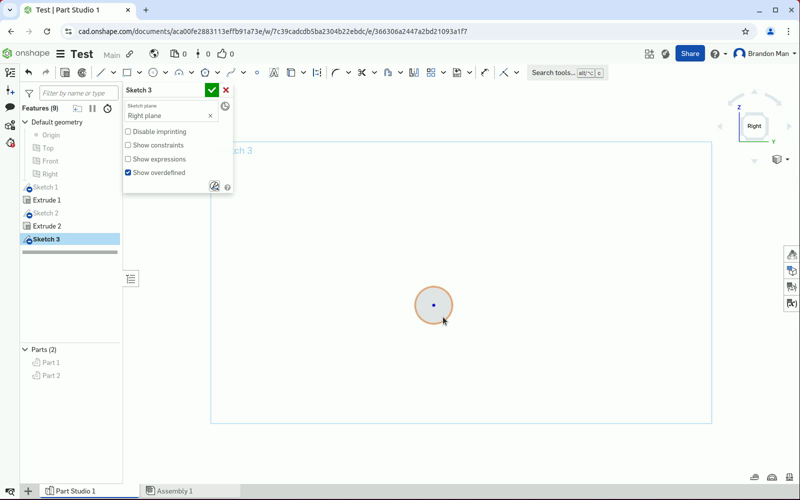
scroll(6)
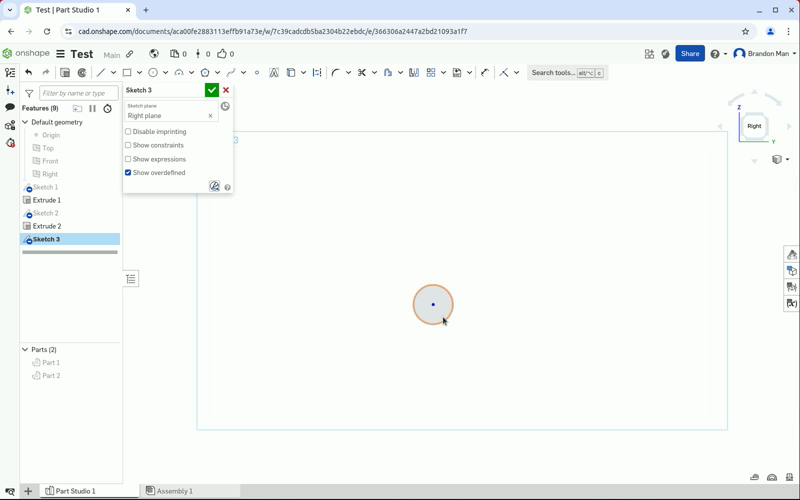
scroll(6)
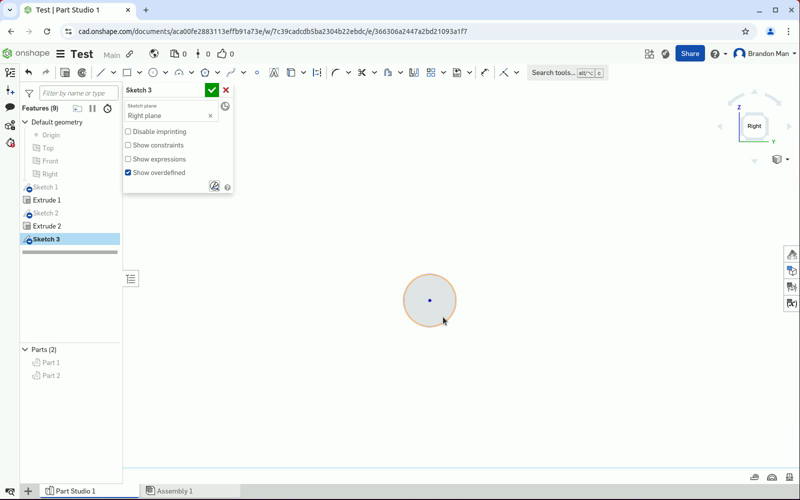
scroll(6)
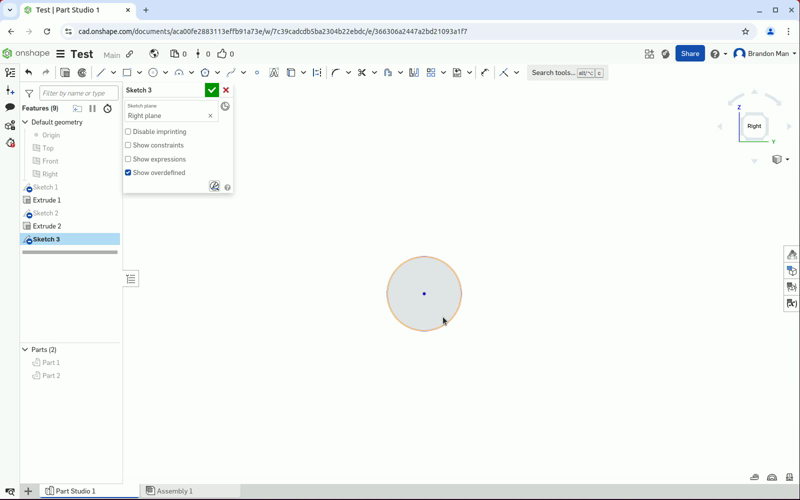
scroll(6)
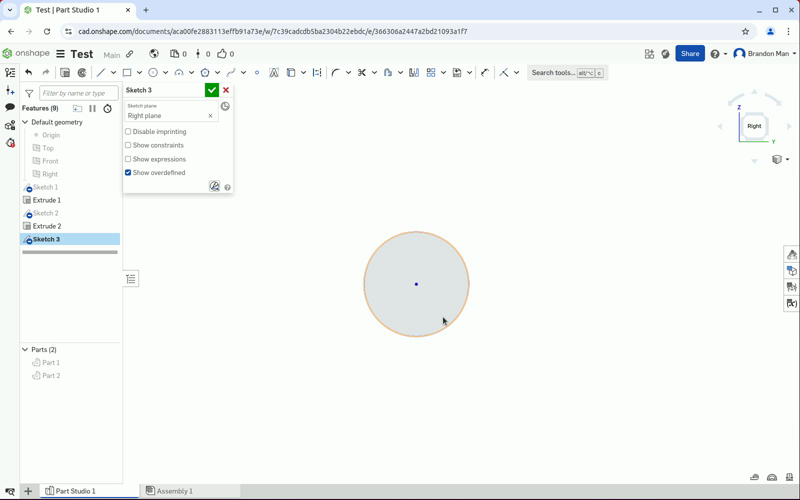
scroll(6)
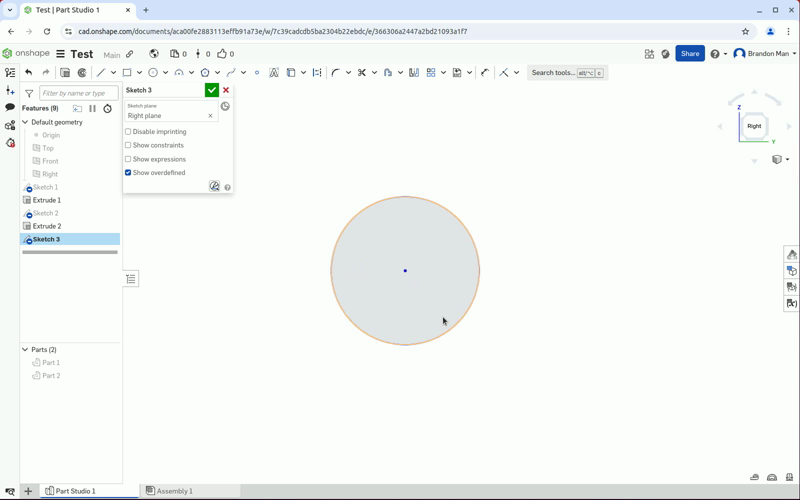
scroll(6)
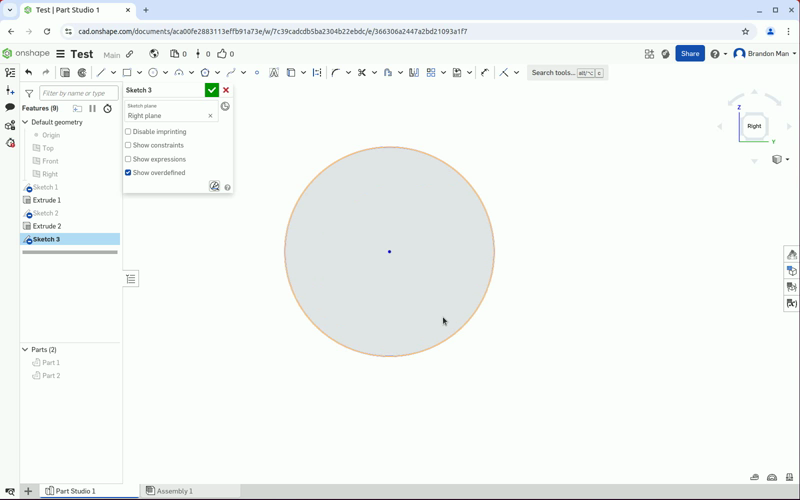
scroll(6)
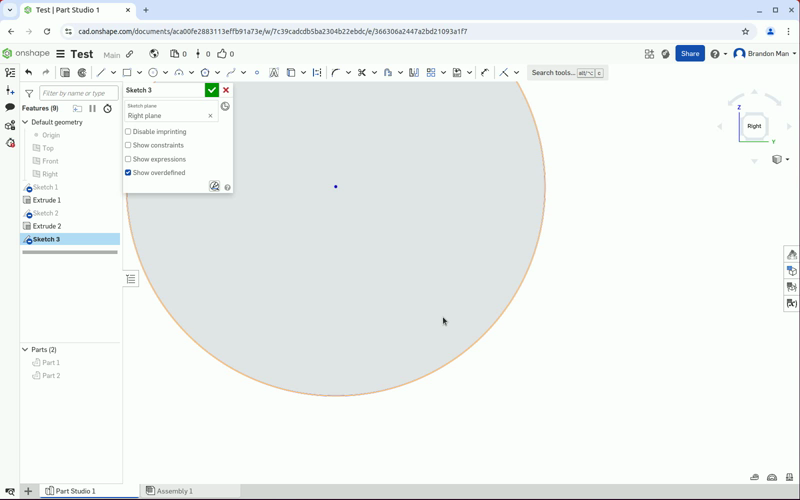
click(443, 316)
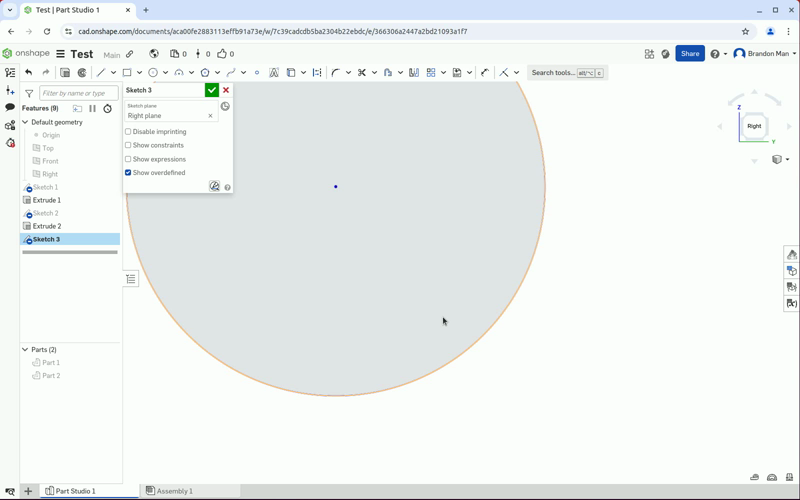
scroll(-6)
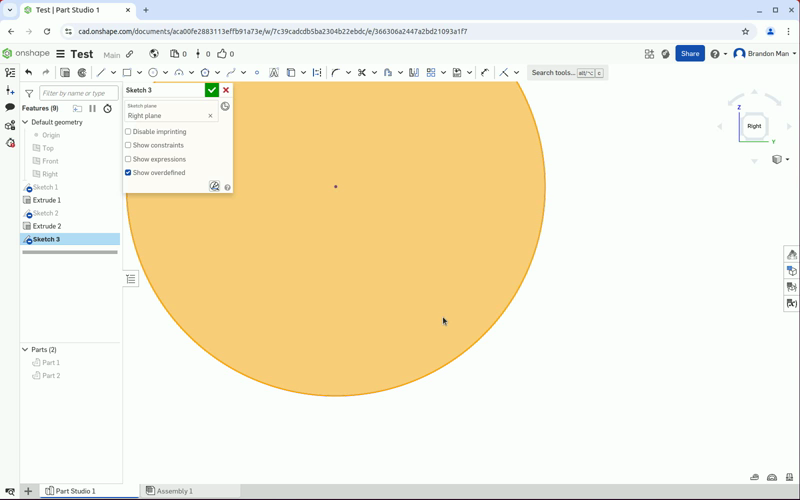
scroll(-6)
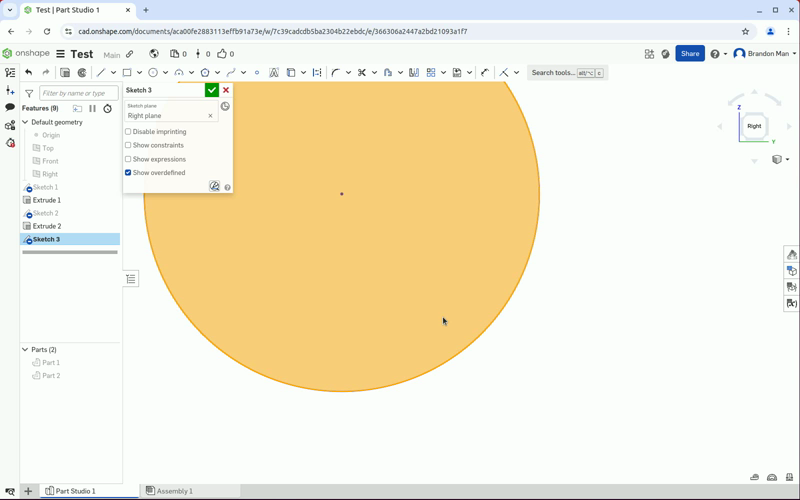
scroll(-6)
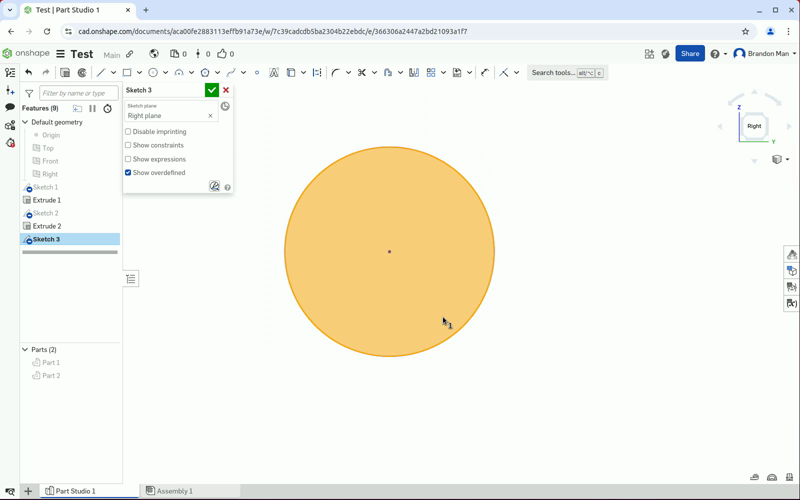
scroll(-6)
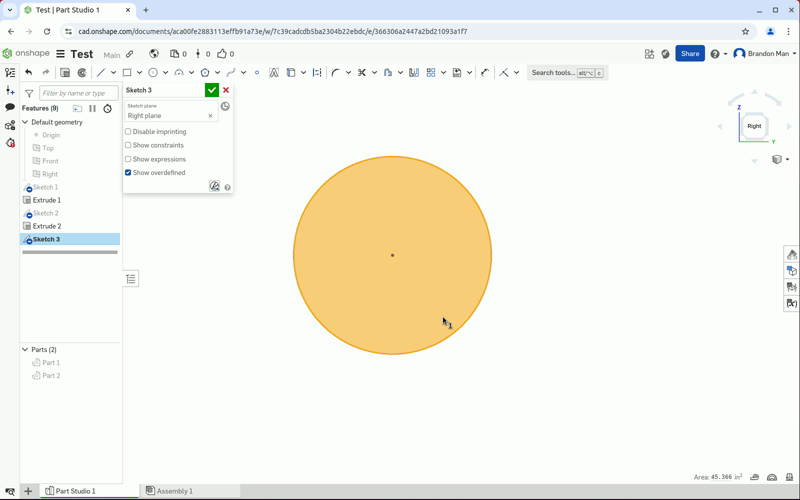
scroll(-6)
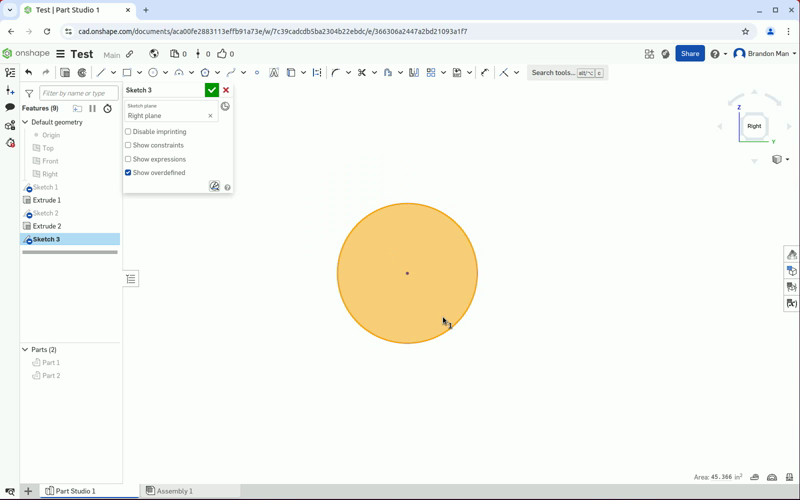
scroll(-6)
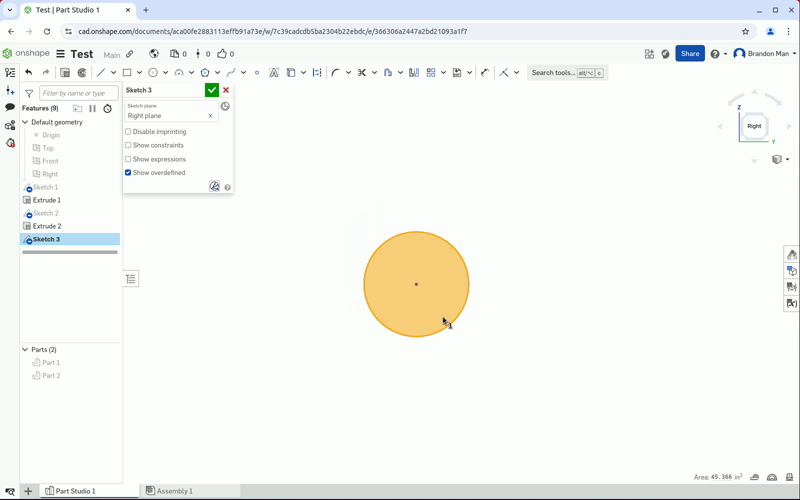
scroll(-6)
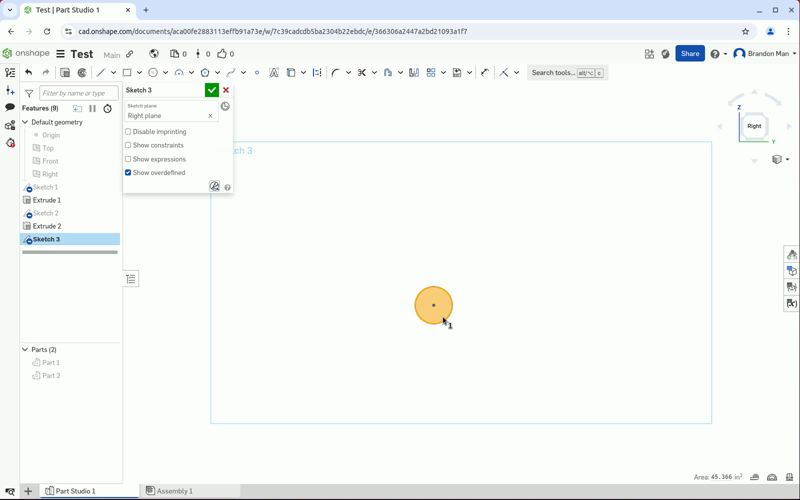
mouse_move(73, 352)
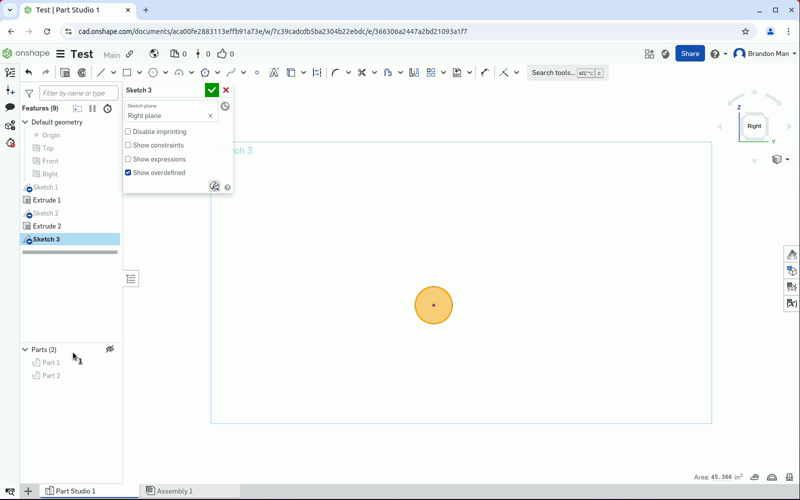
key(shift+y)
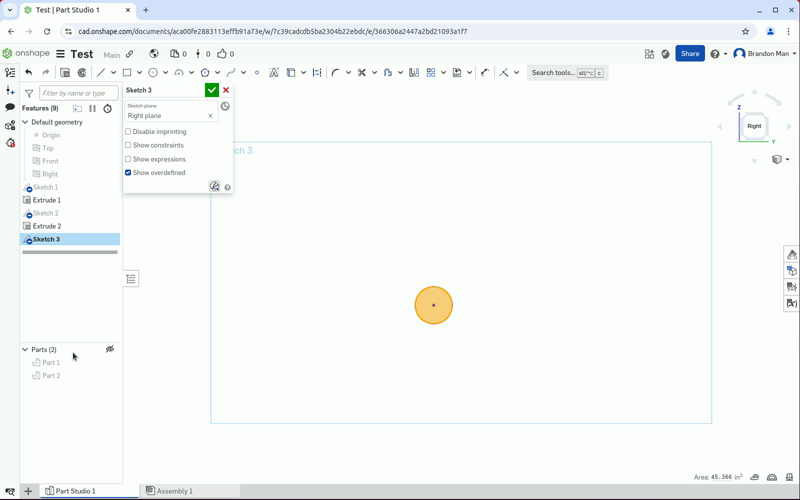
key(shift+e)
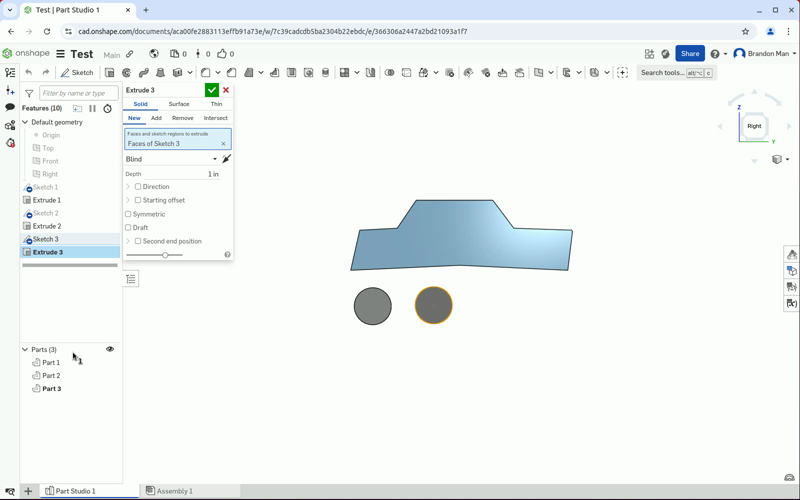
mouse_move(143, 106)
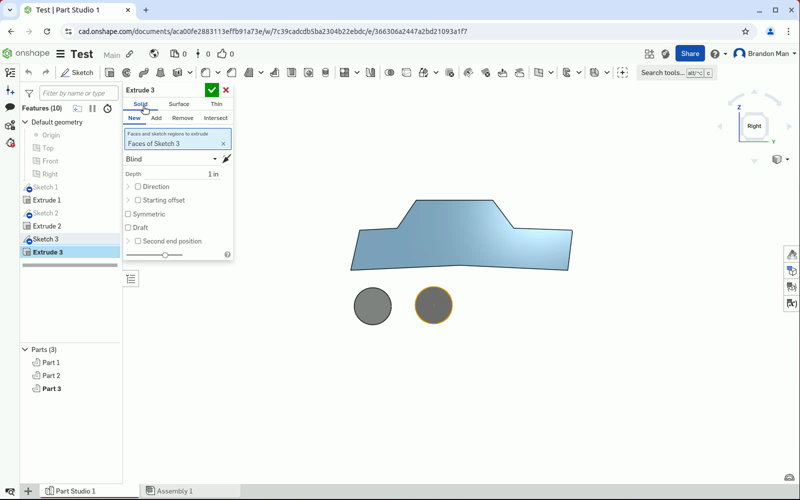
click(143, 106)
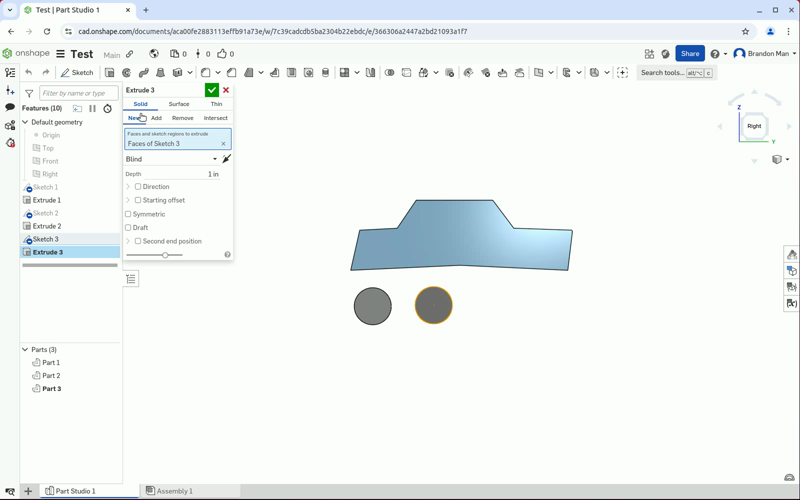
mouse_move(137, 120)
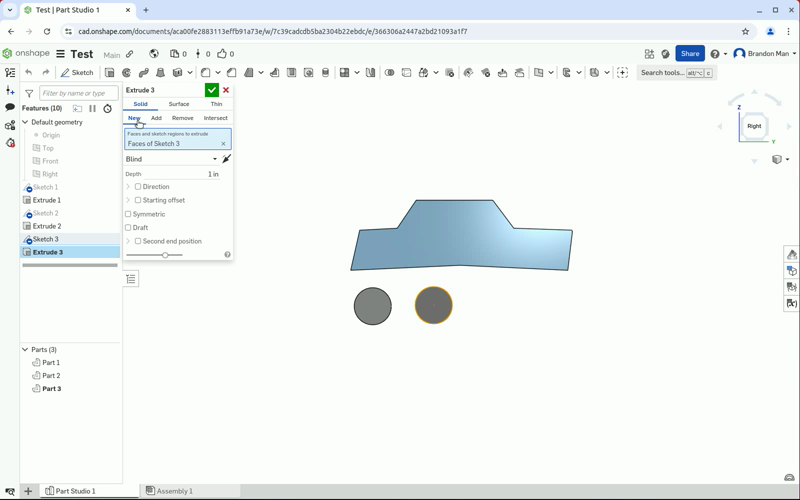
click(137, 120)
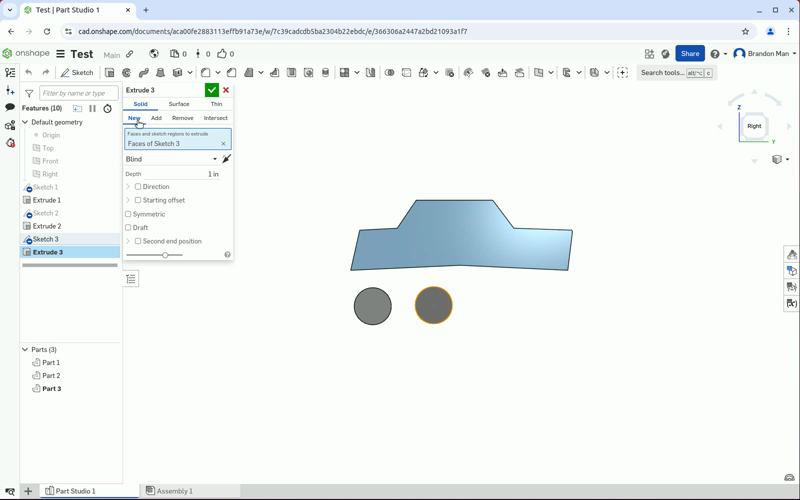
key(tab, 4)
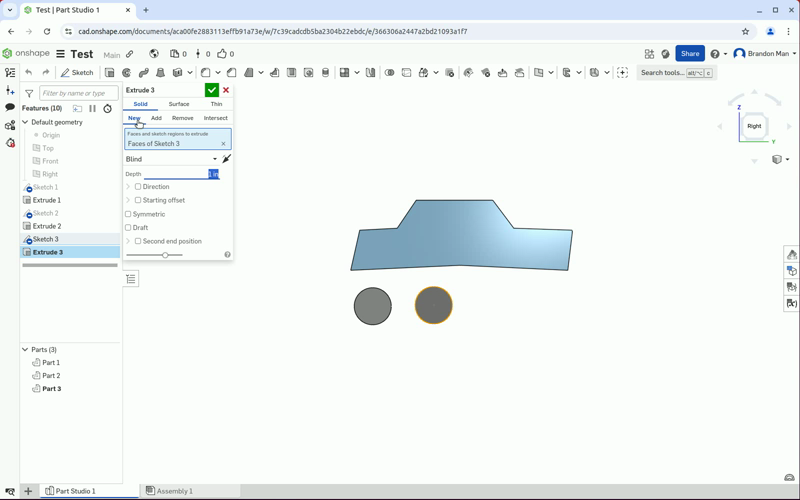
text(-9.628)
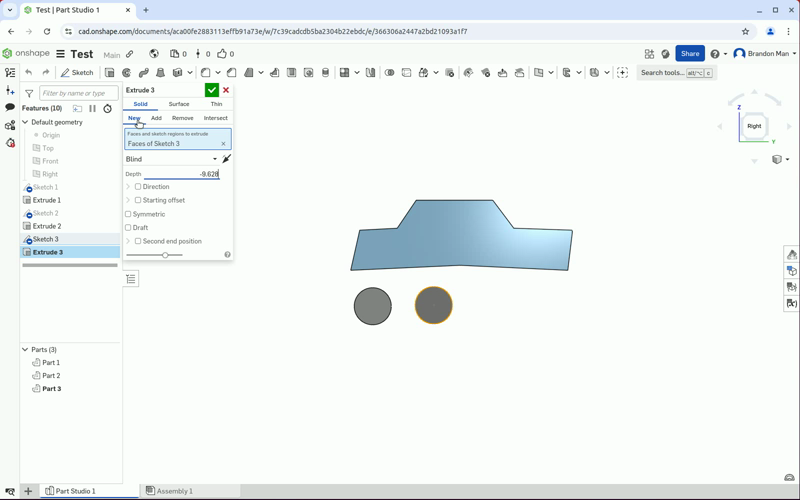
key(enter)
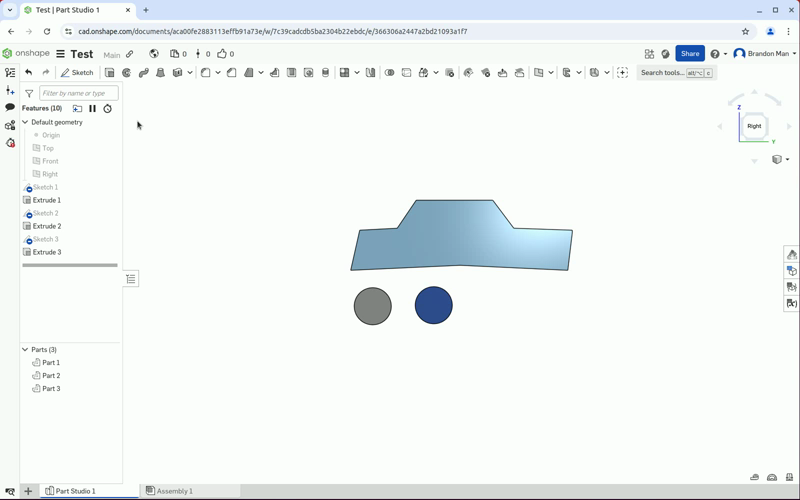
key(shift+h)
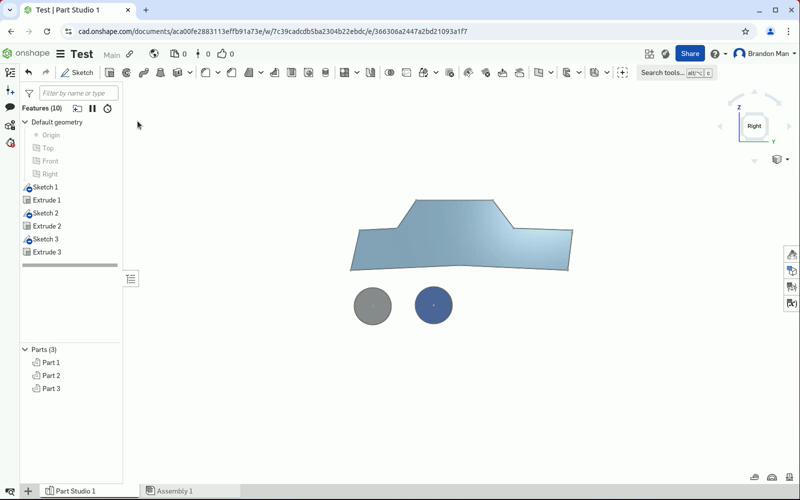
key(shift+h)
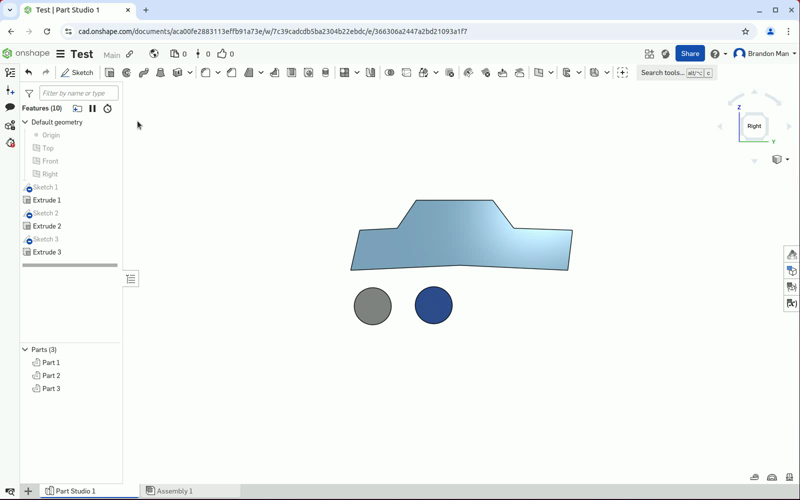
mouse_move(73, 189)
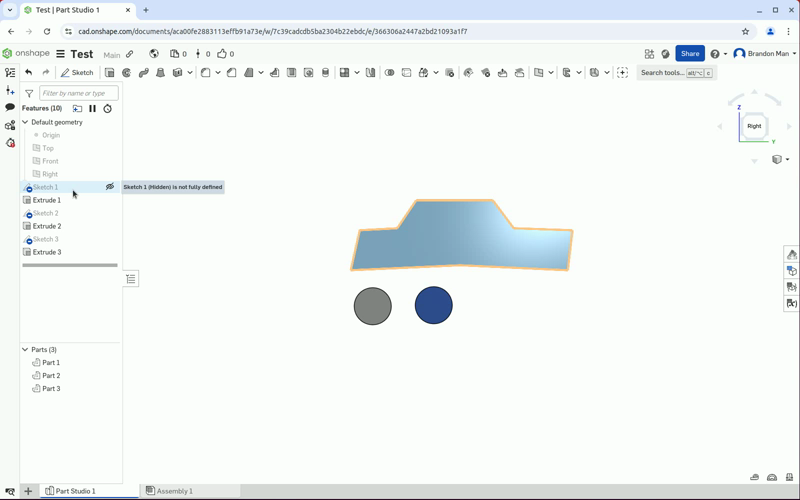
click(73, 189)
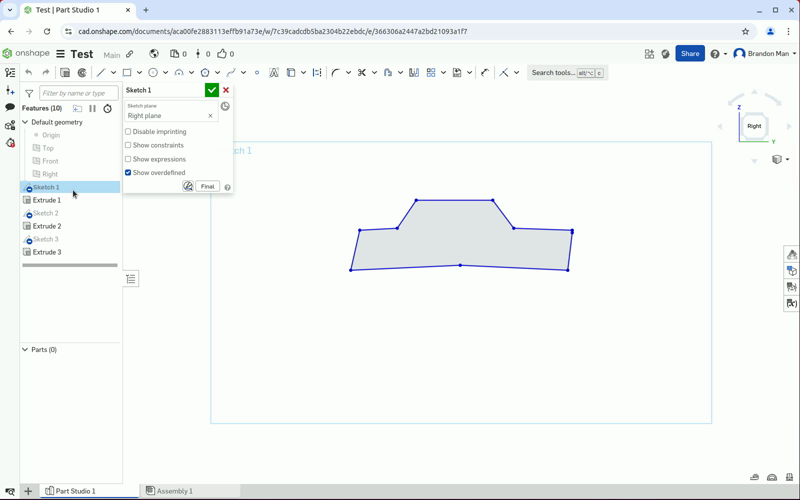
mouse_move(229, 92)
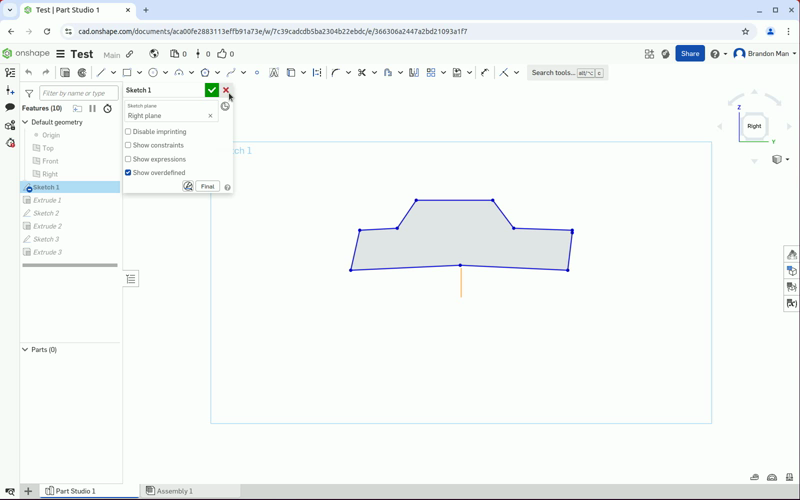
click(229, 92)
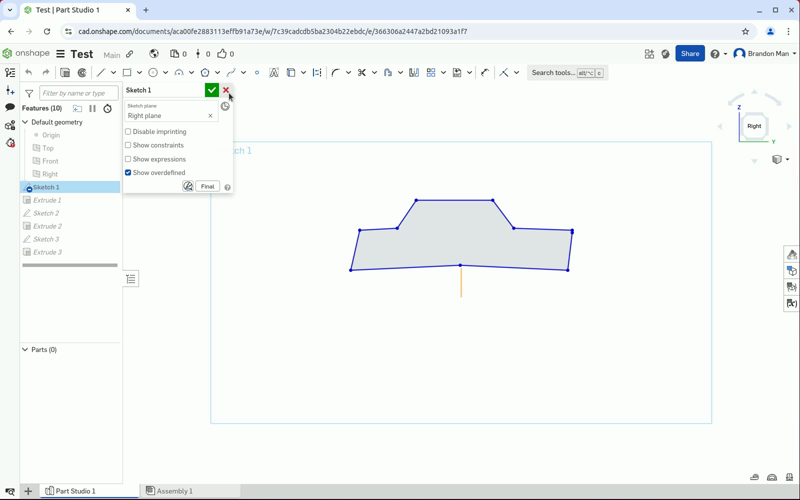
key(shift+s)
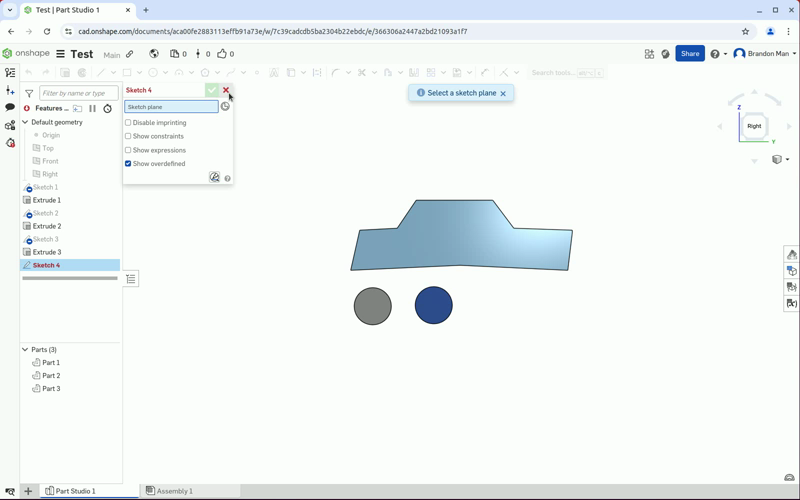
mouse_move(73, 176)
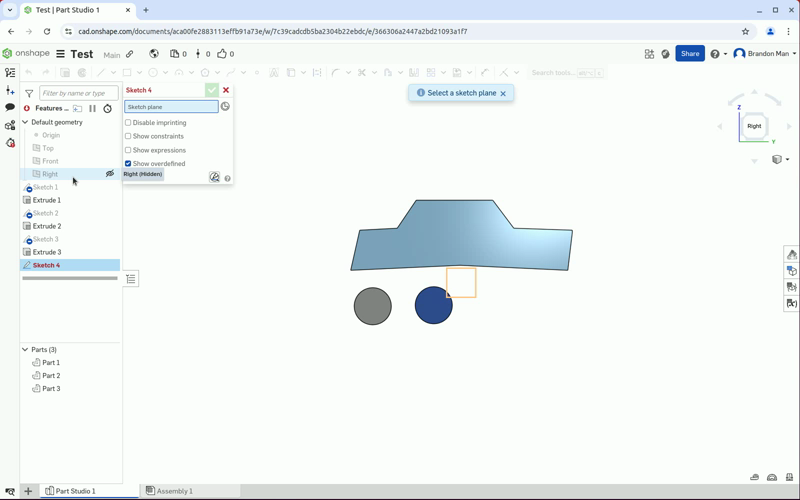
click(73, 176)
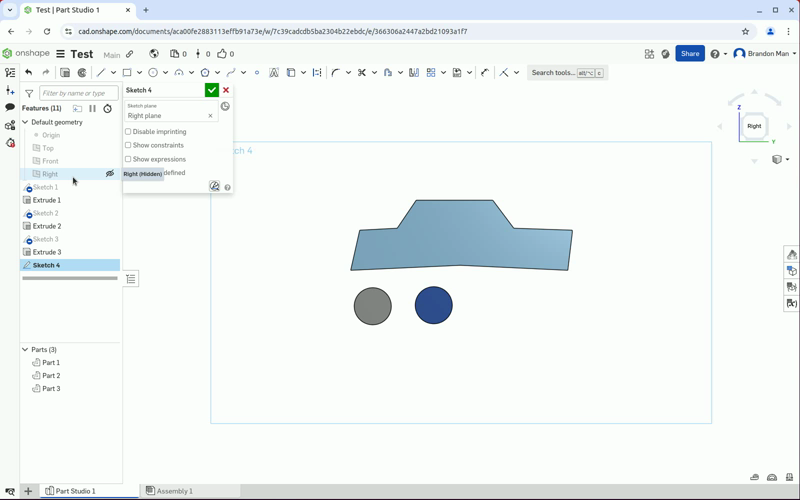
mouse_move(73, 352)
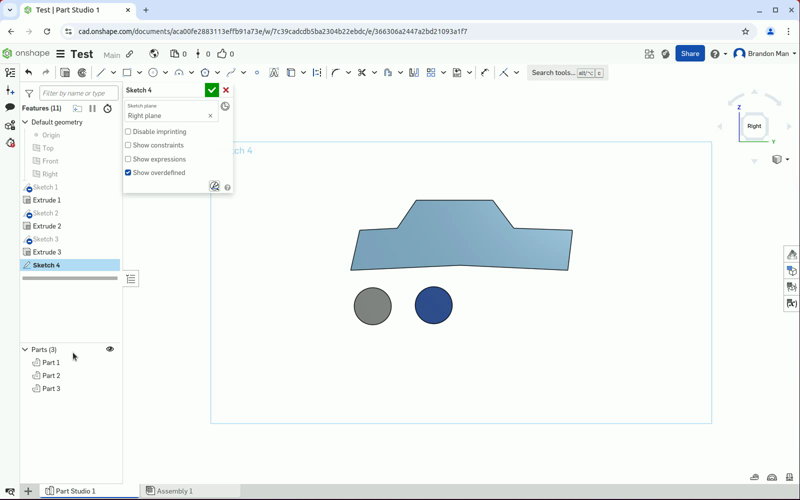
key(y)
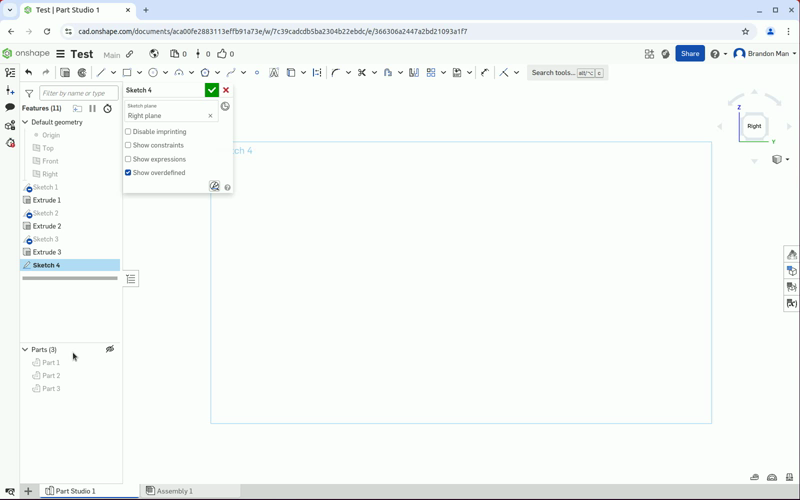
key(c)
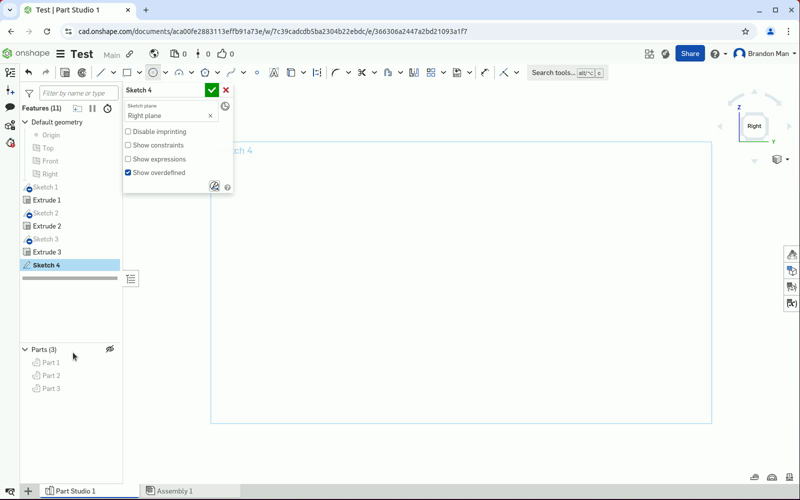
key_down(shift)
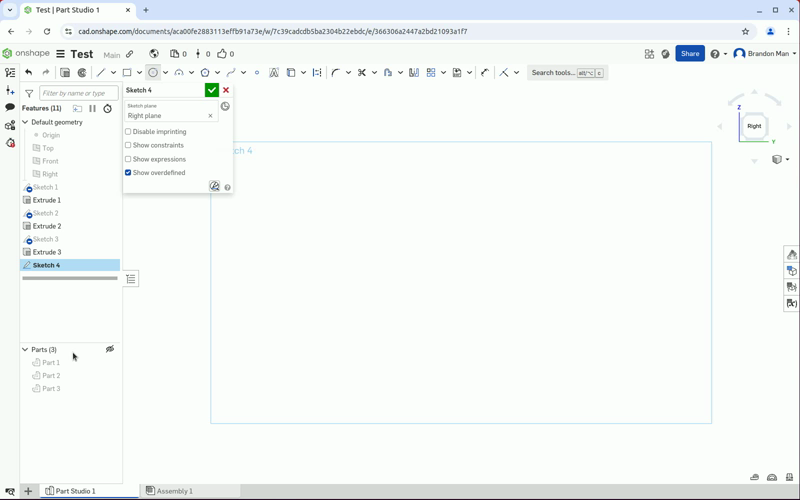
mouse_move(546, 305)
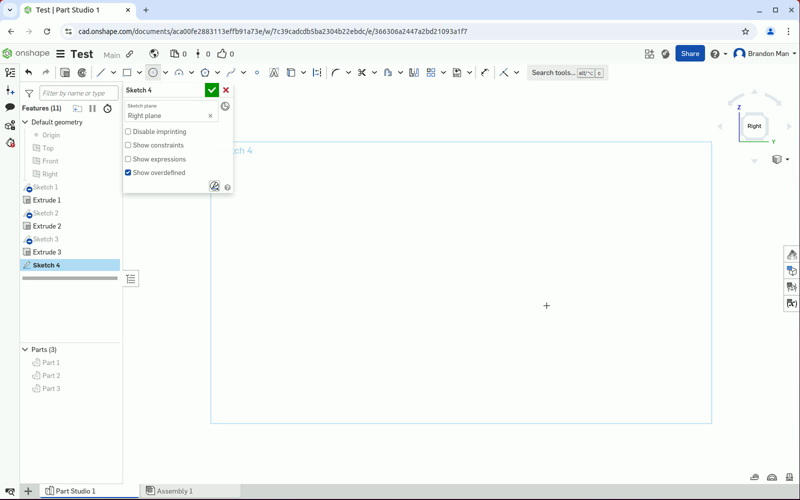
click(546, 305)
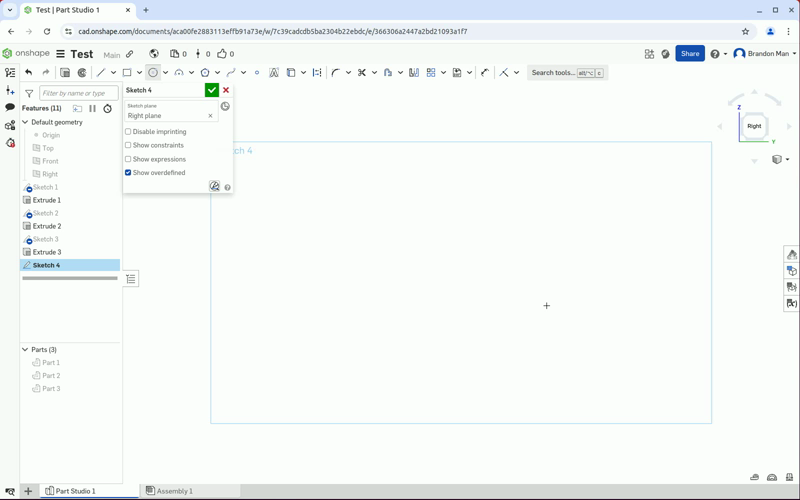
key_up(shift)
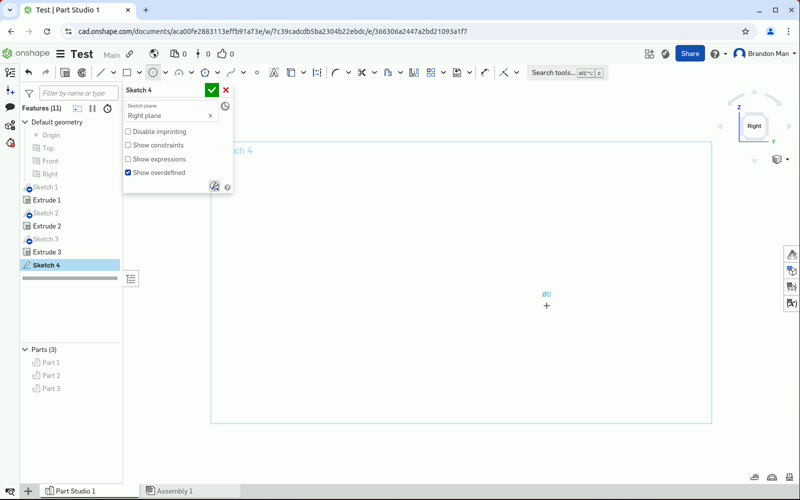
mouse_move(553, 305)
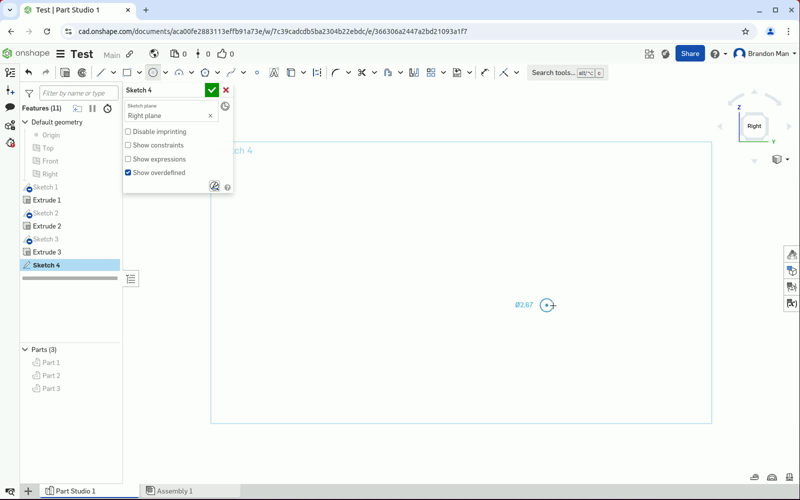
click(553, 305)
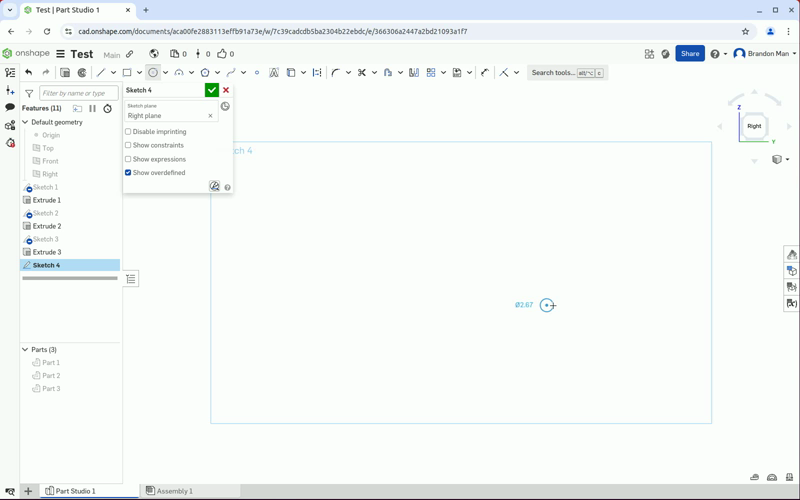
key(esc)
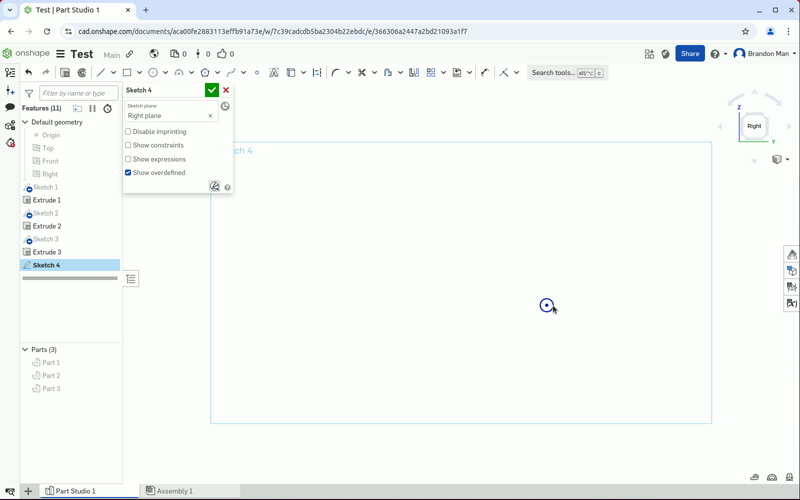
mouse_move(543, 309)
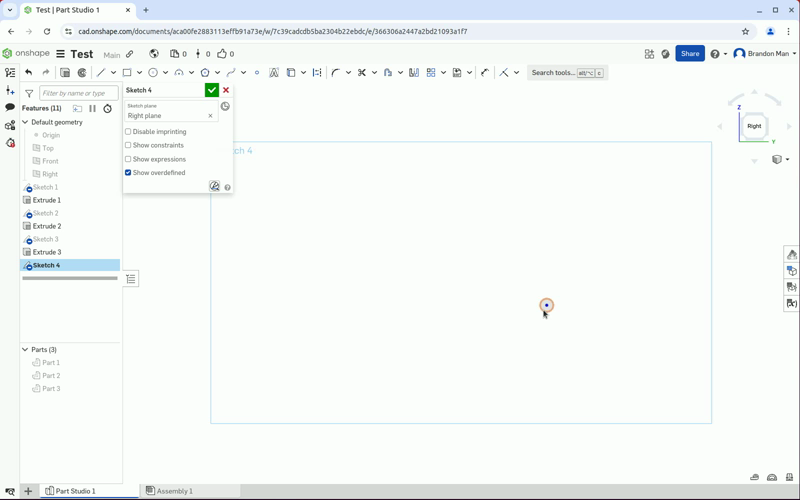
scroll(6)
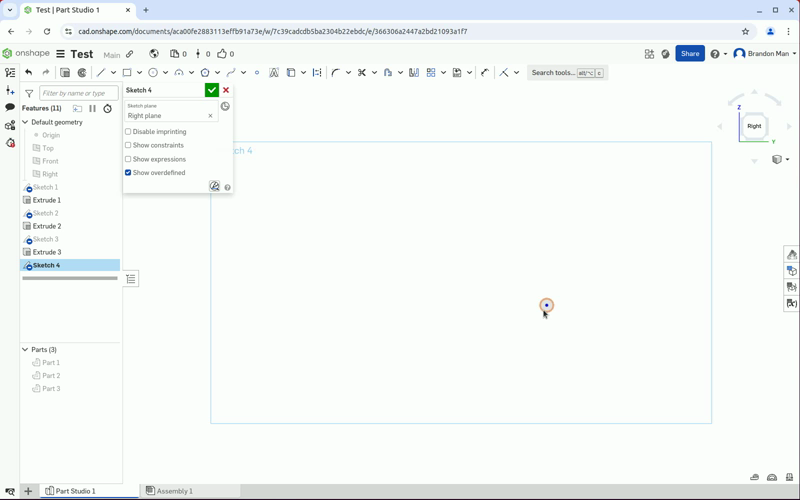
scroll(6)
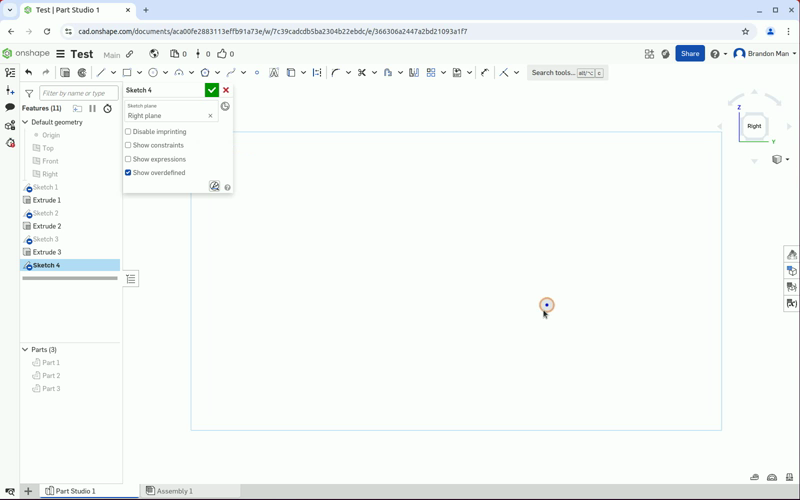
scroll(6)
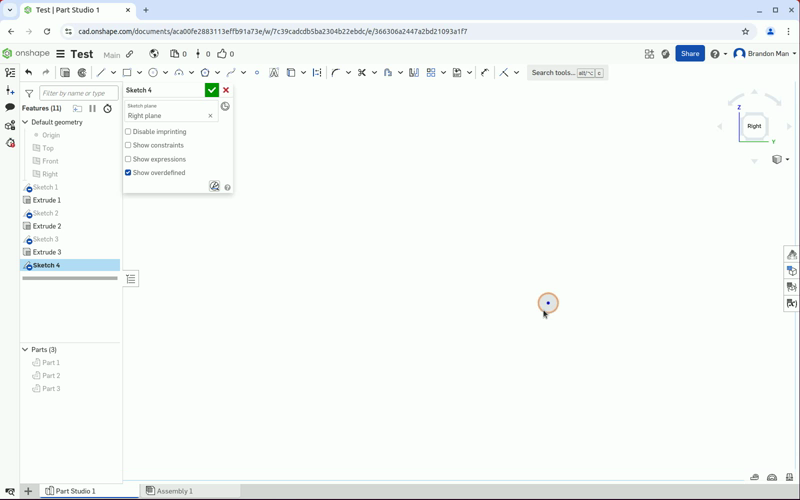
scroll(6)
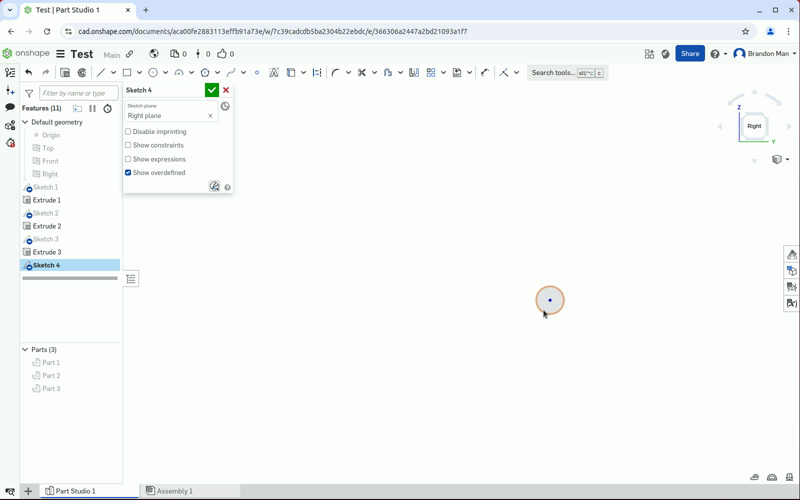
scroll(6)
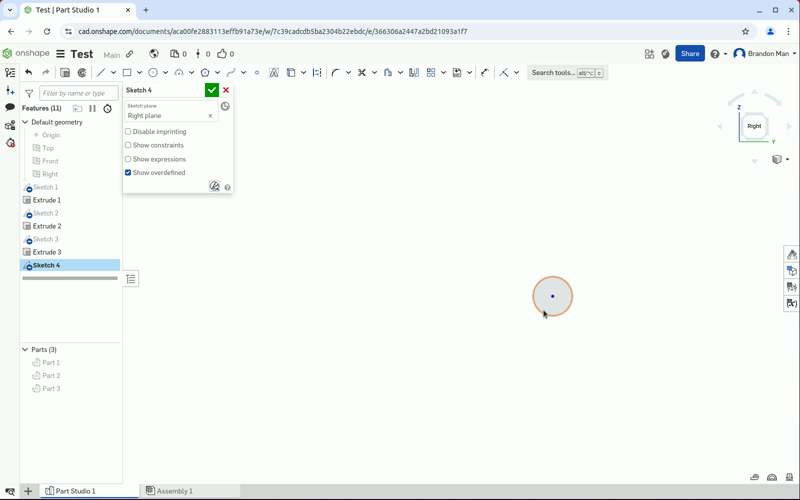
scroll(6)
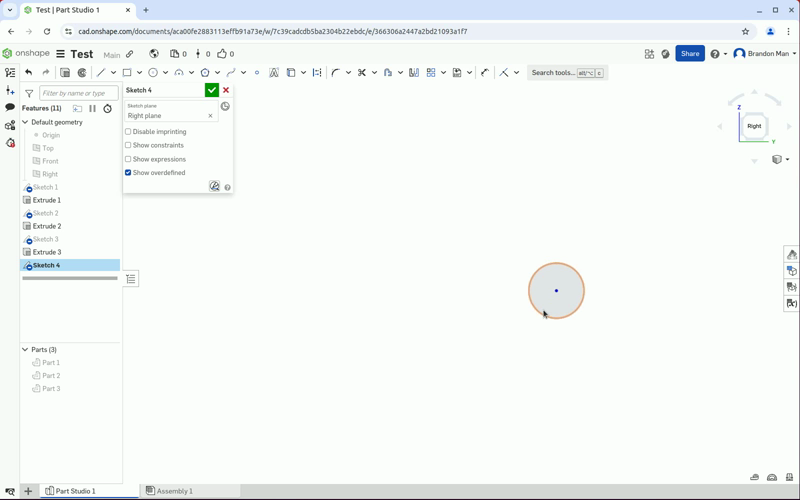
scroll(6)
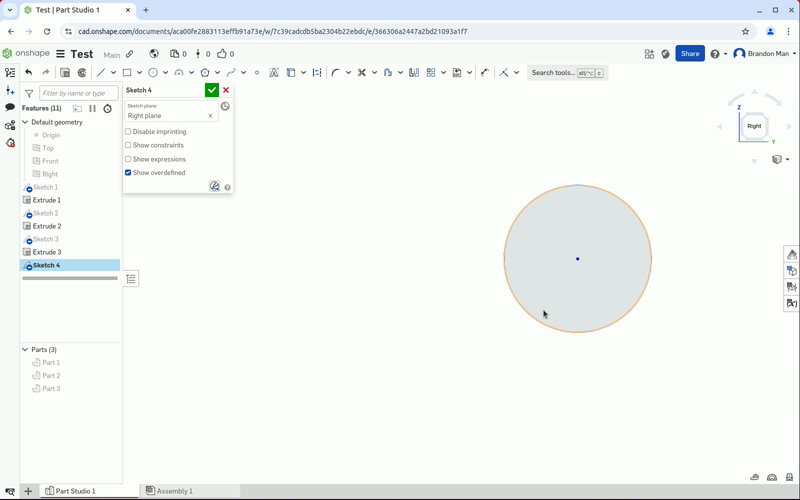
click(543, 309)
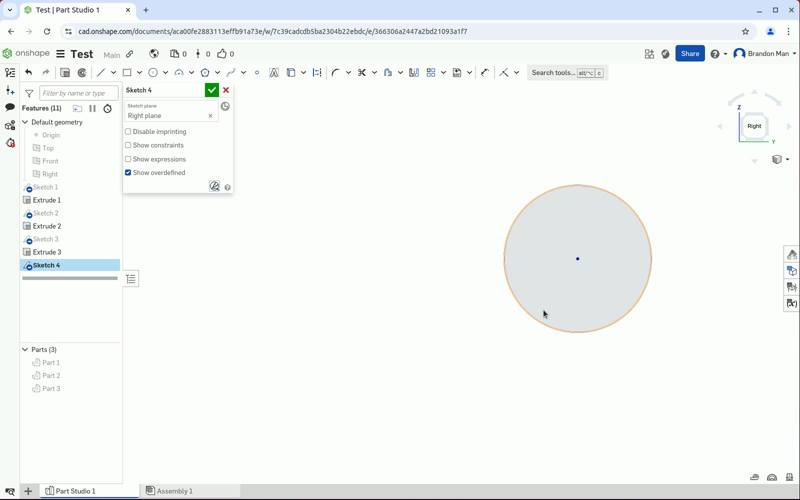
scroll(-6)
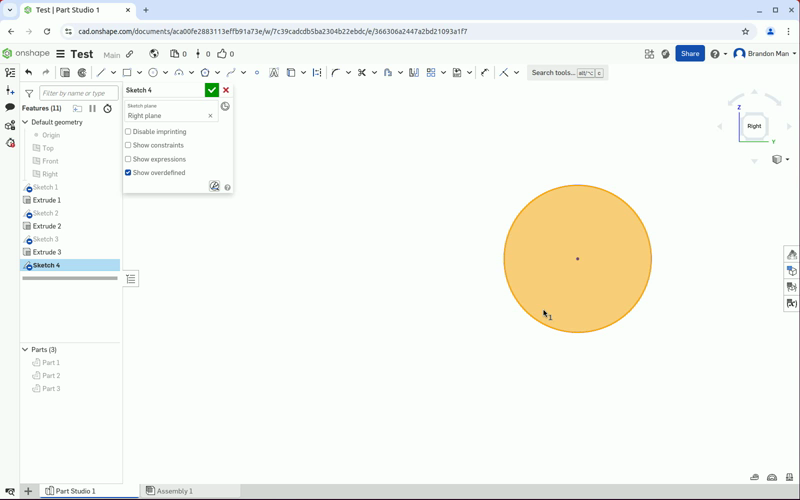
scroll(-6)
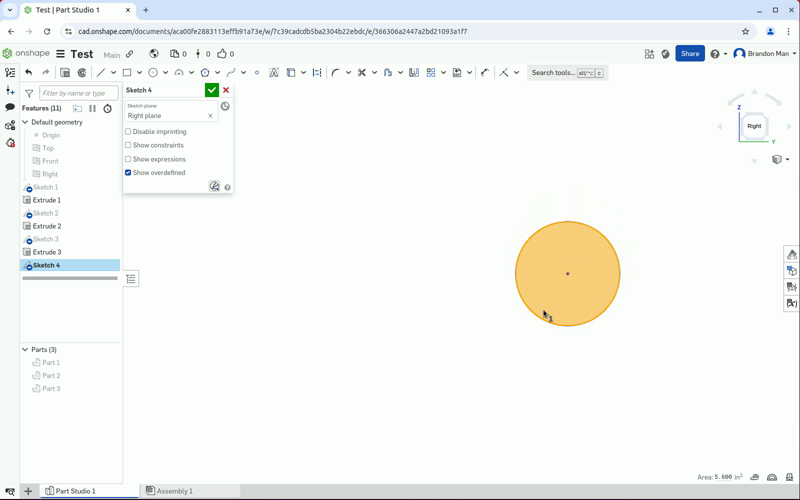
scroll(-6)
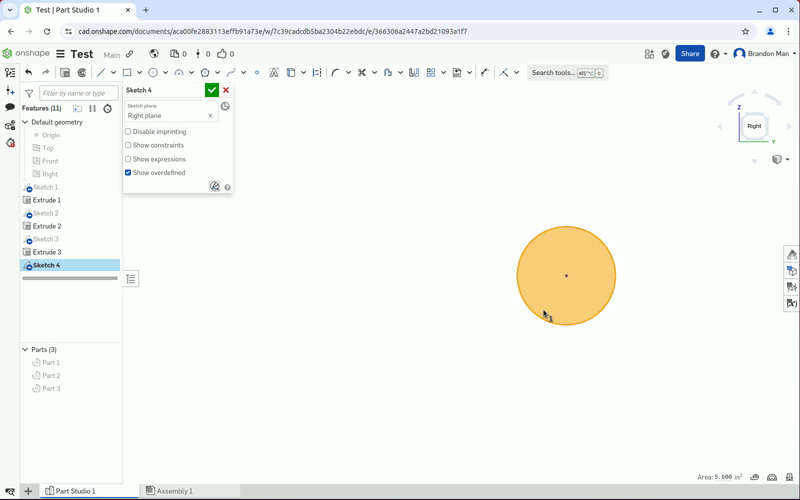
scroll(-6)
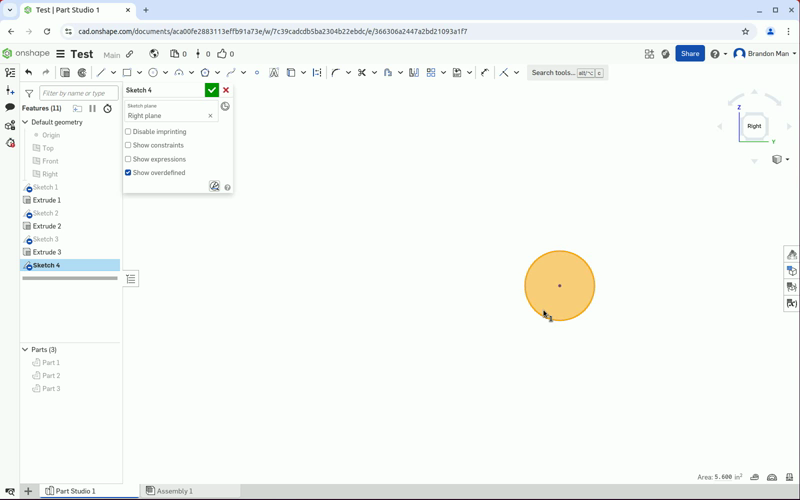
scroll(-6)
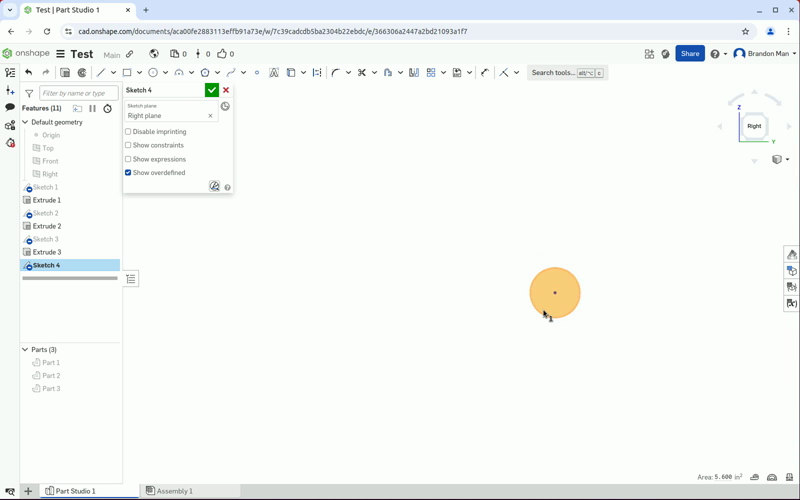
scroll(-6)
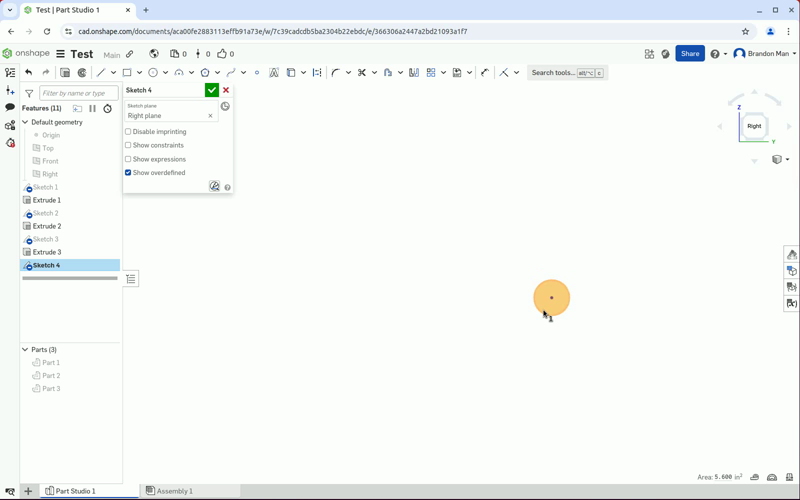
scroll(-6)
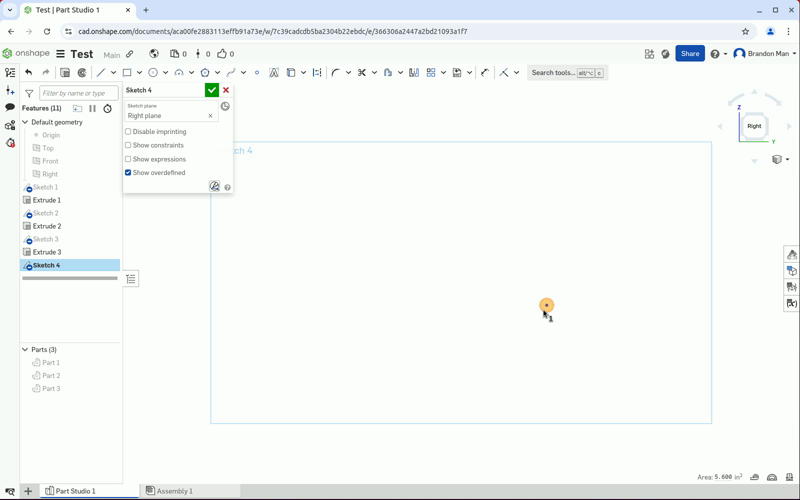
mouse_move(73, 352)
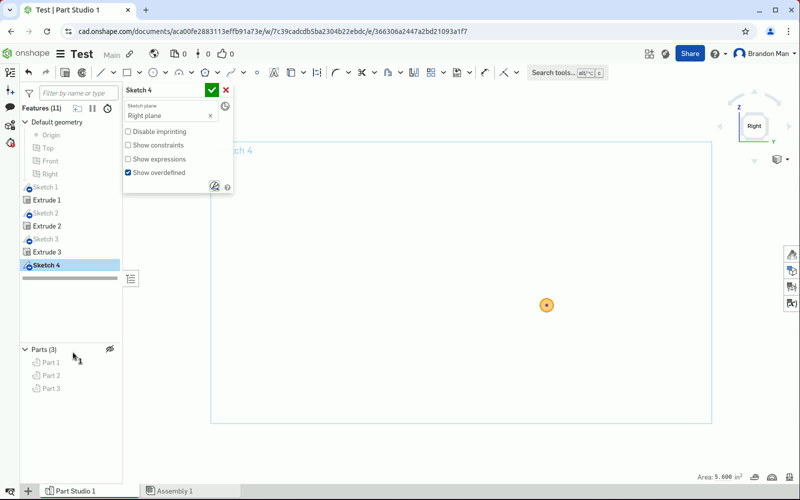
key(shift+y)
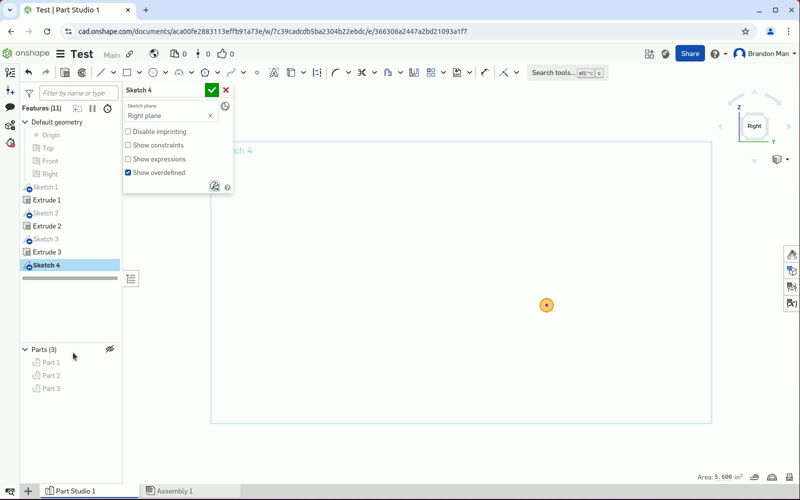
key(shift+e)
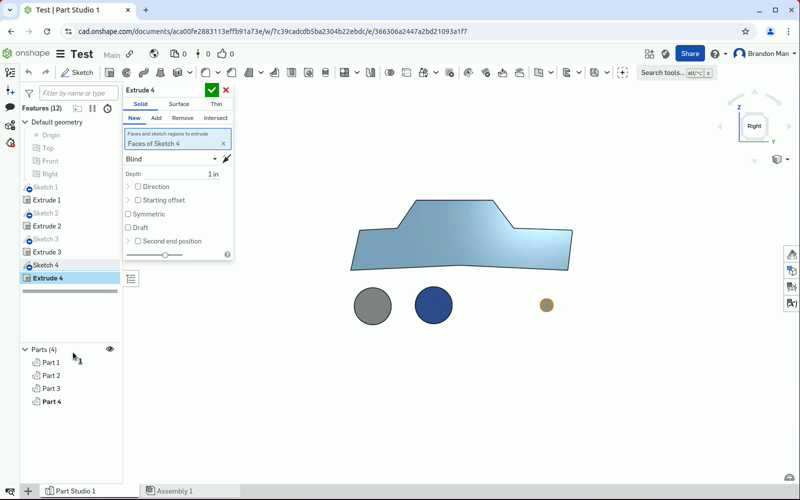
mouse_move(143, 106)
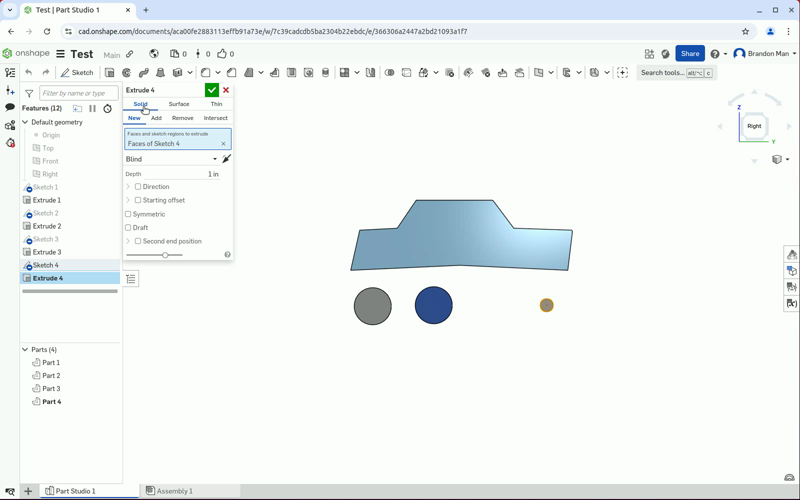
click(143, 106)
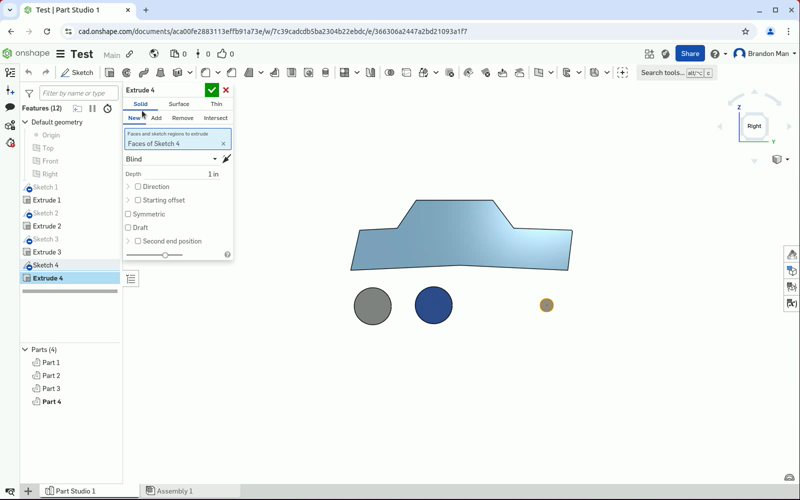
mouse_move(137, 120)
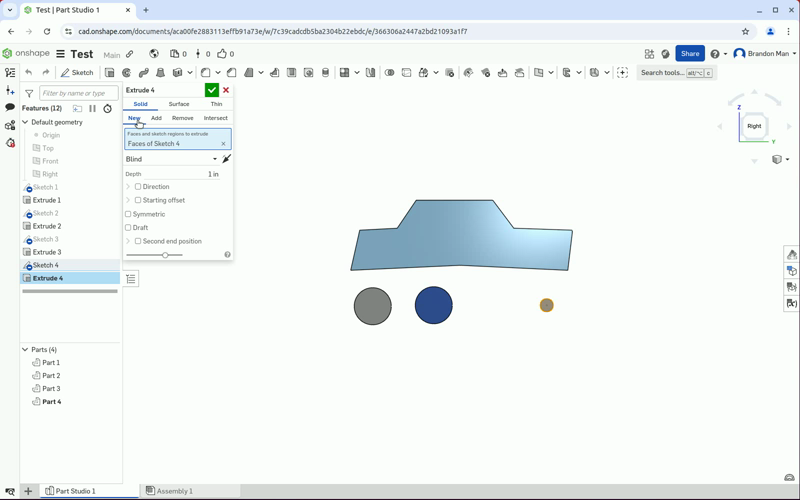
click(137, 120)
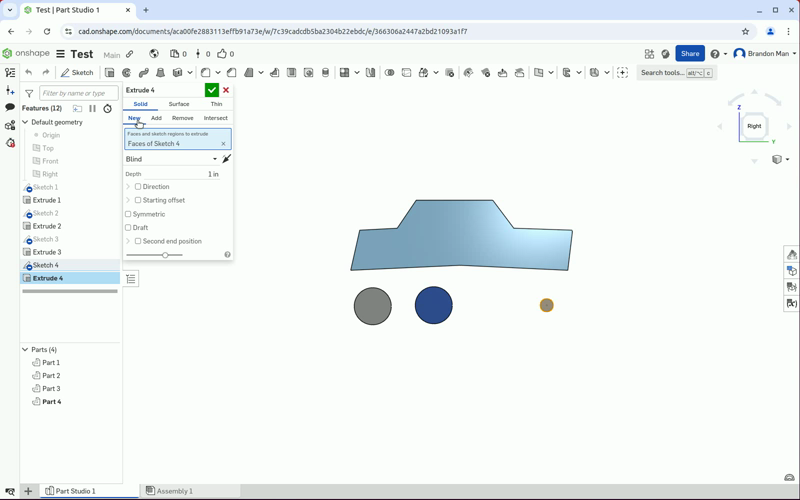
key(tab, 4)
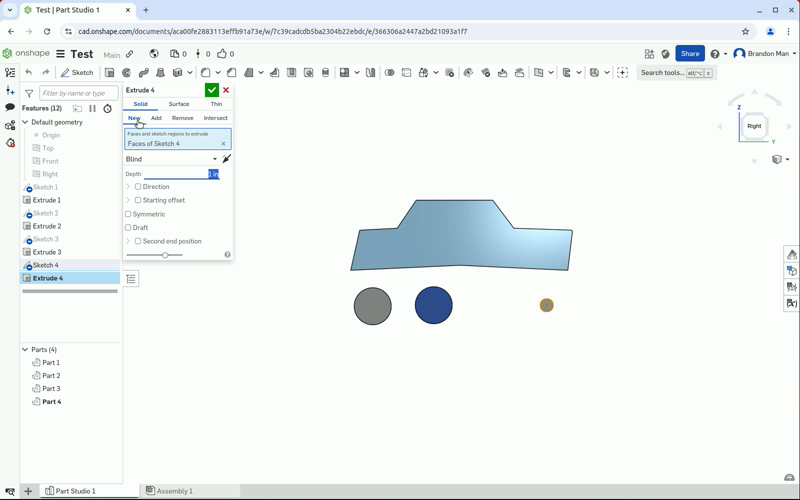
text(-9.628)
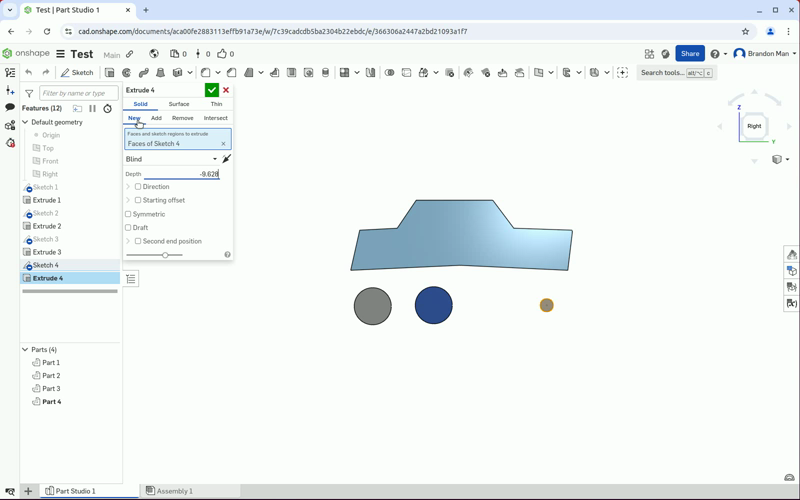
key(enter)
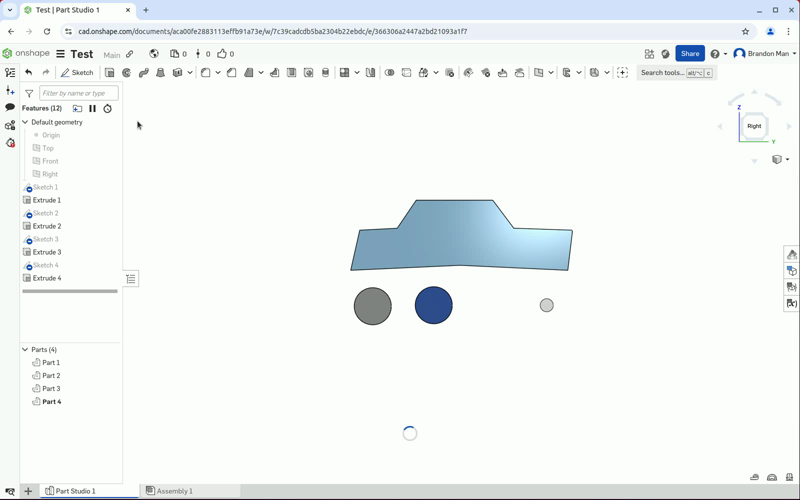
key(shift+h)
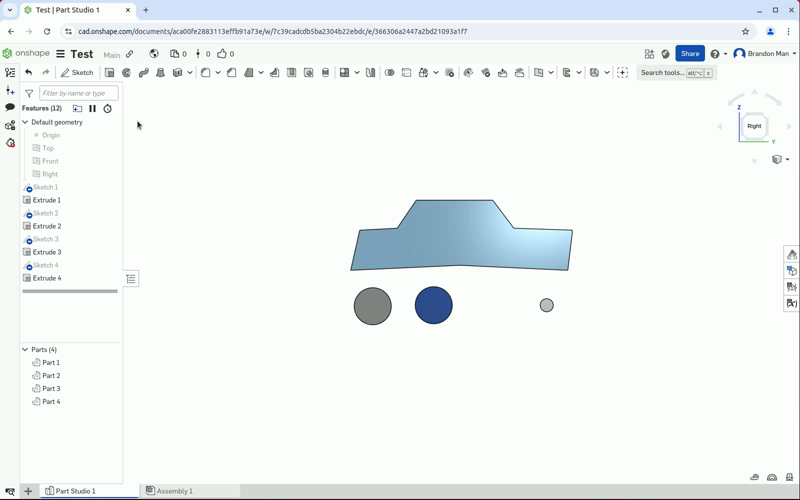
key(shift+h)
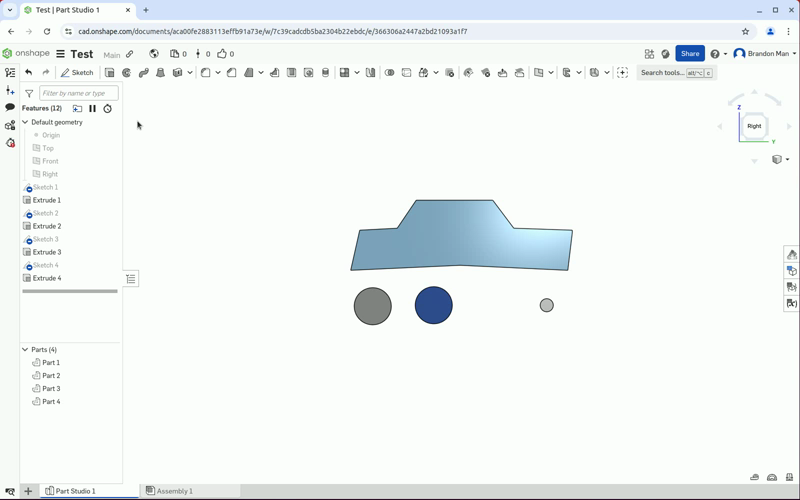
mouse_move(73, 189)
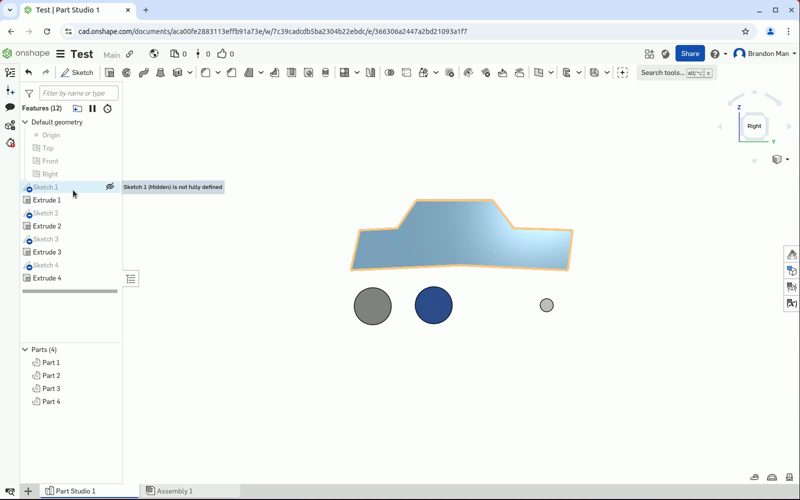
click(73, 189)
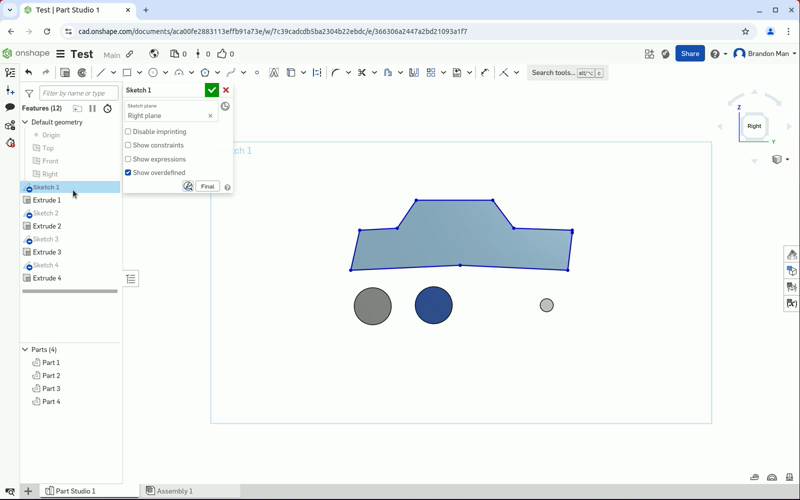
mouse_move(229, 92)
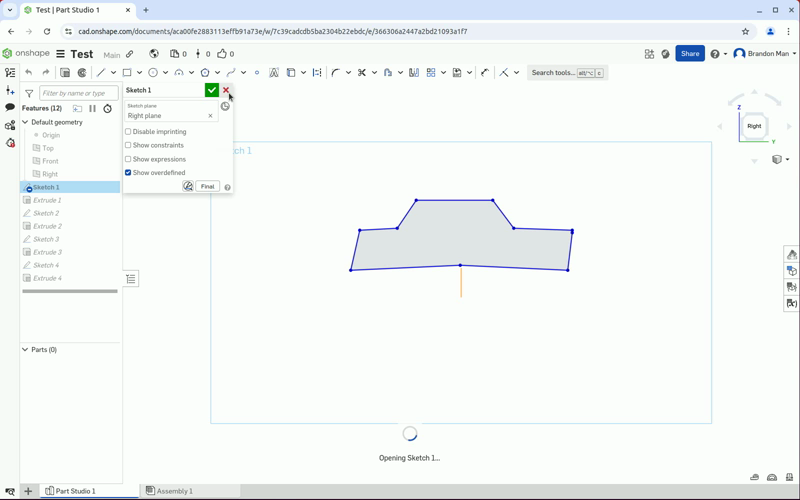
click(229, 92)
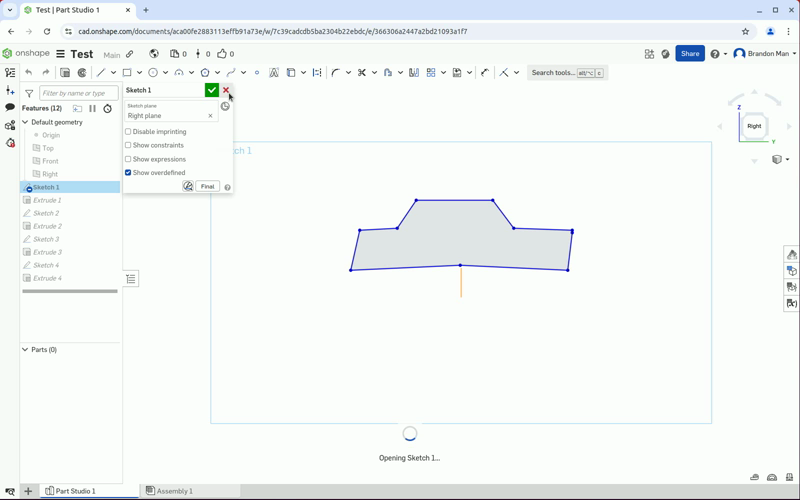
key(shift+s)
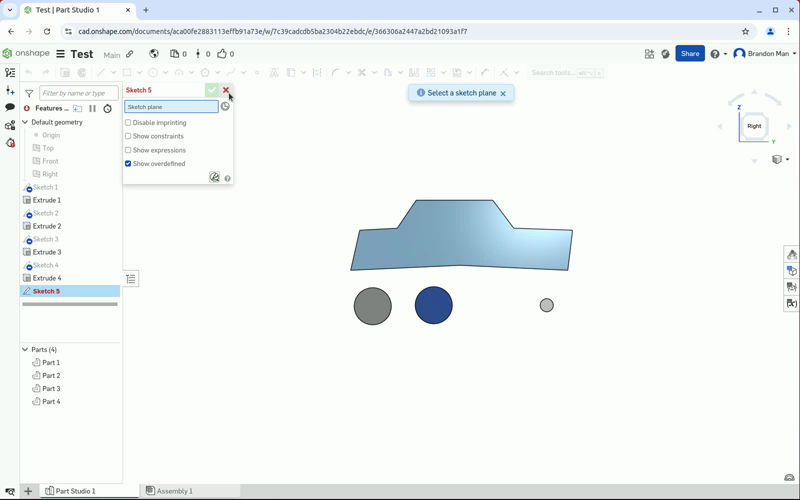
mouse_move(73, 176)
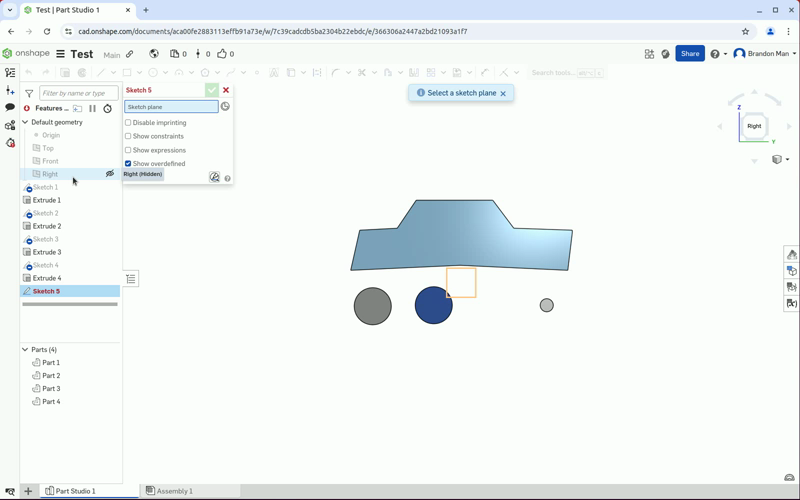
click(73, 176)
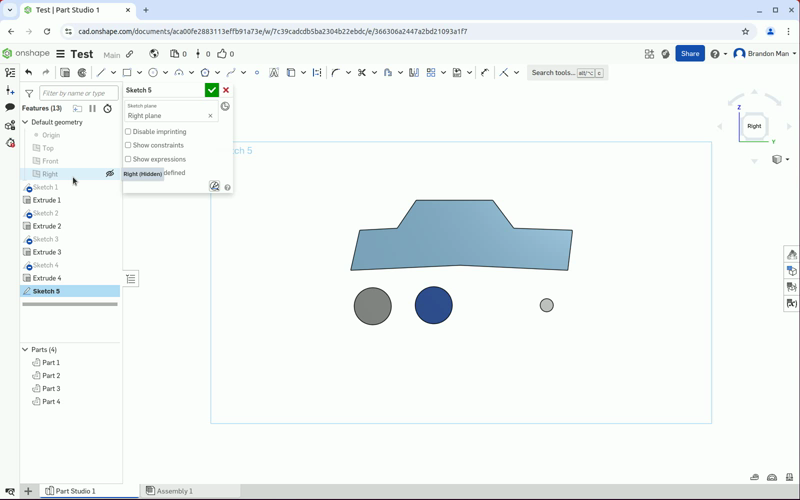
mouse_move(73, 352)
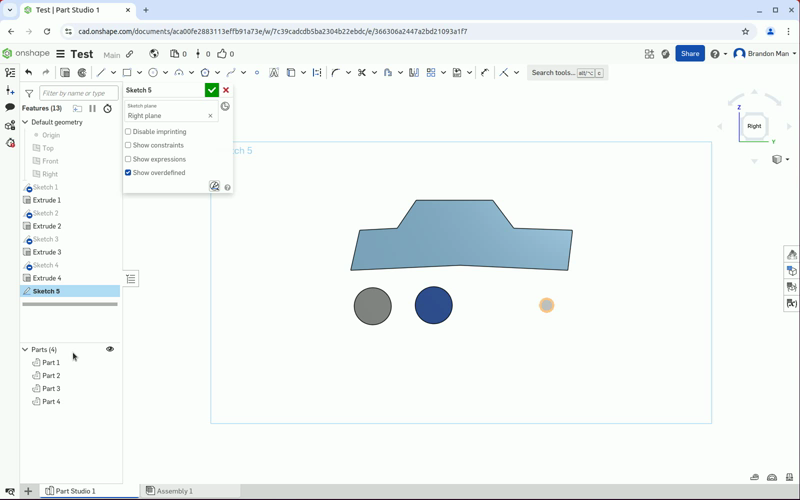
key(y)
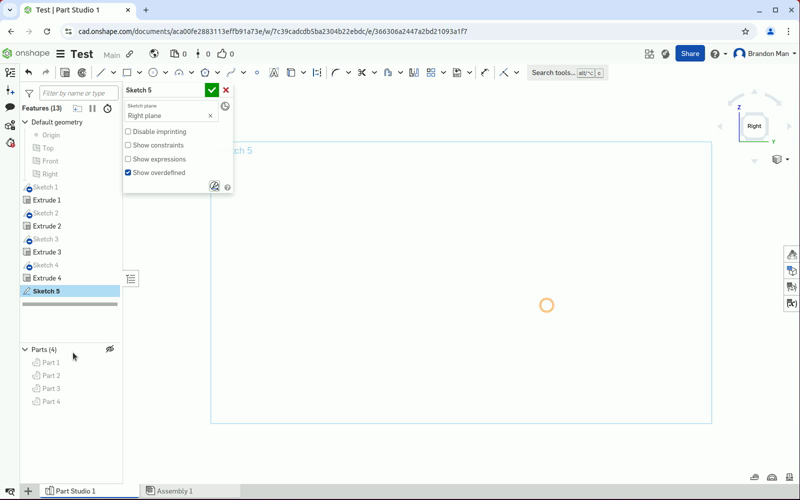
key(c)
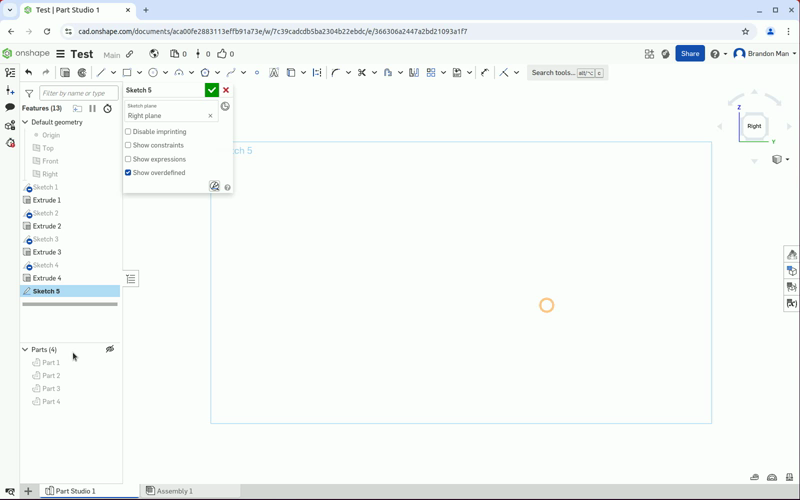
key_down(shift)
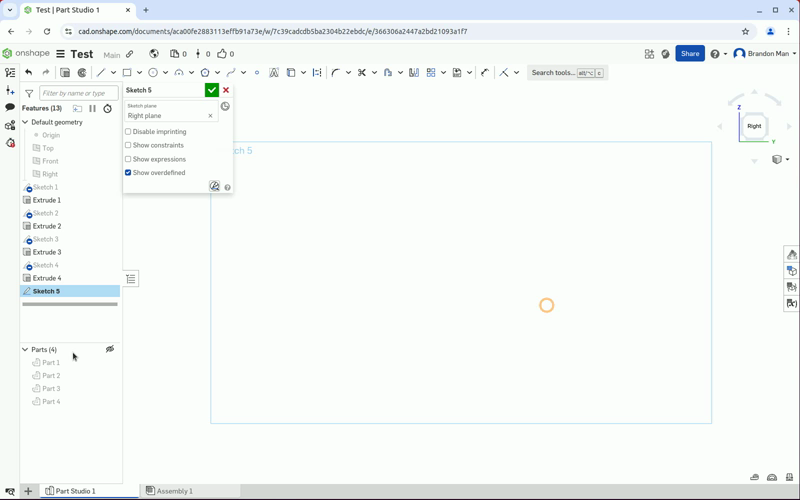
mouse_move(515, 306)
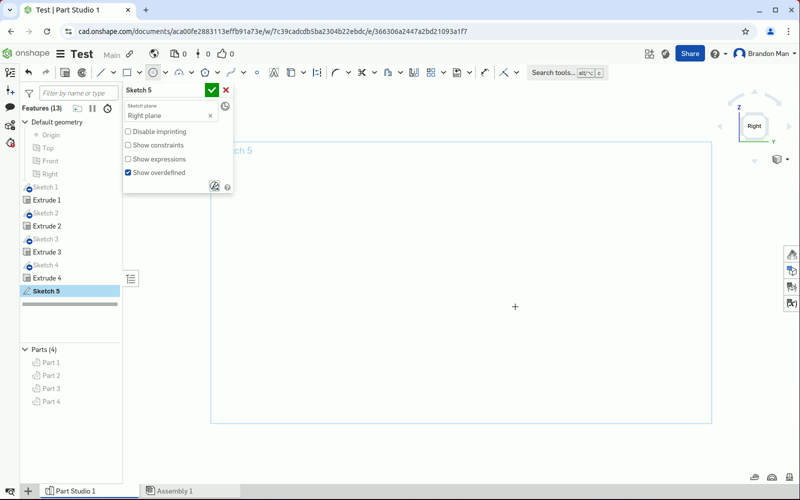
click(515, 306)
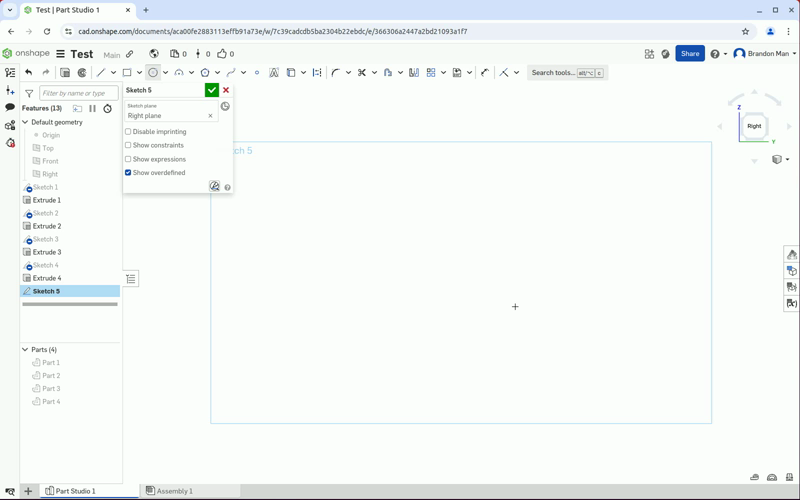
key_up(shift)
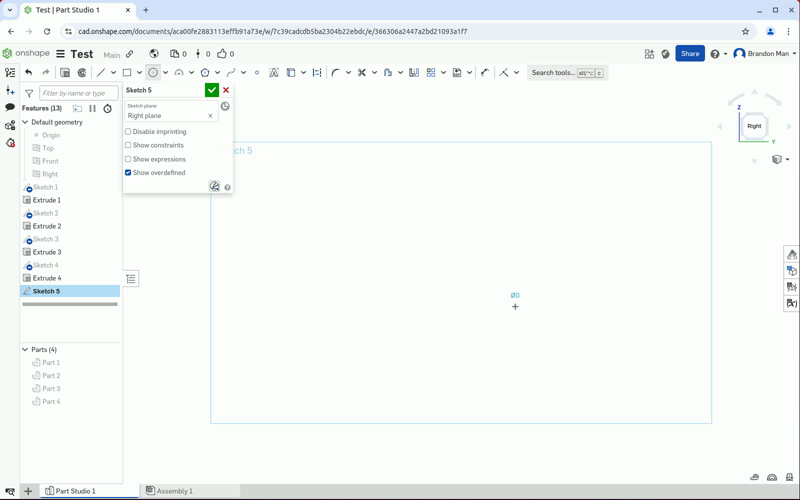
mouse_move(521, 306)
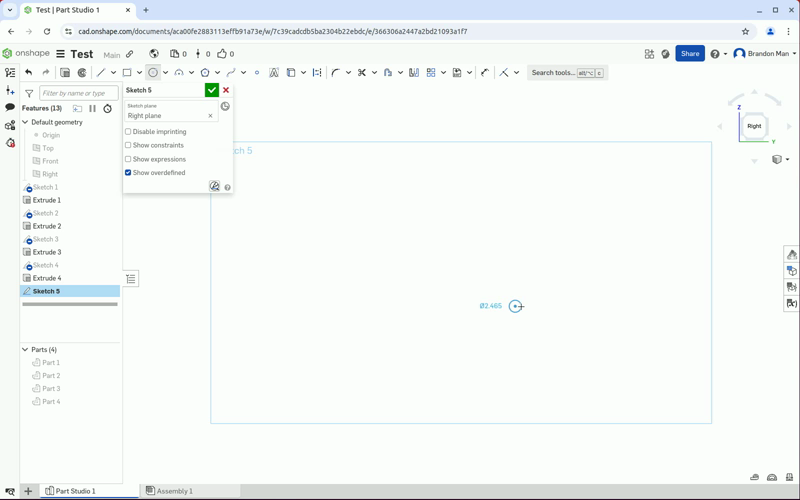
click(521, 306)
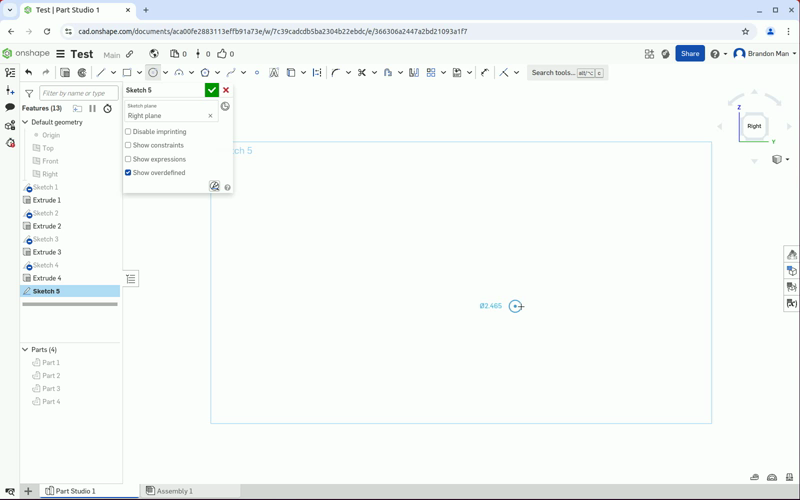
key(esc)
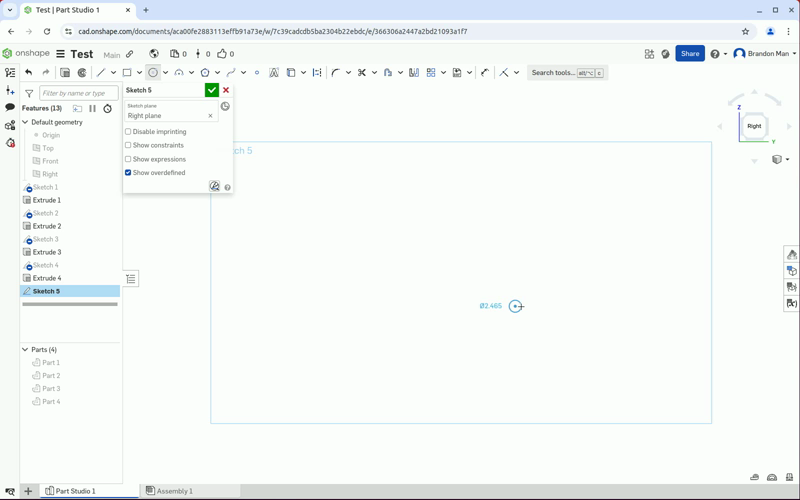
mouse_move(509, 303)
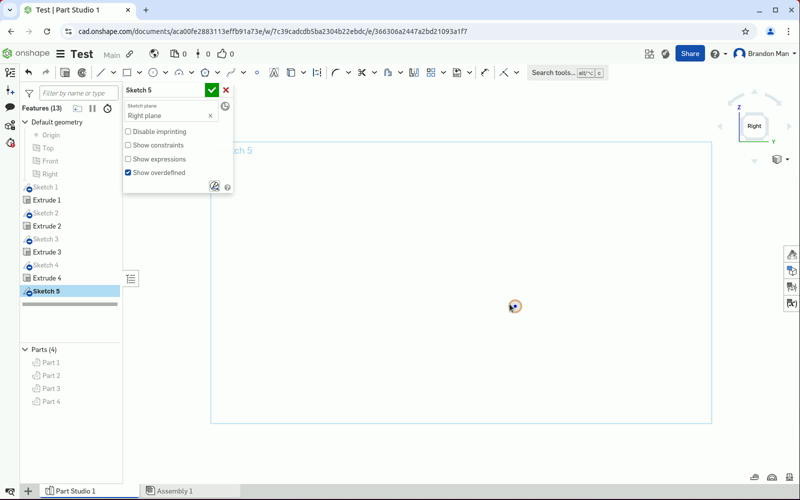
scroll(6)
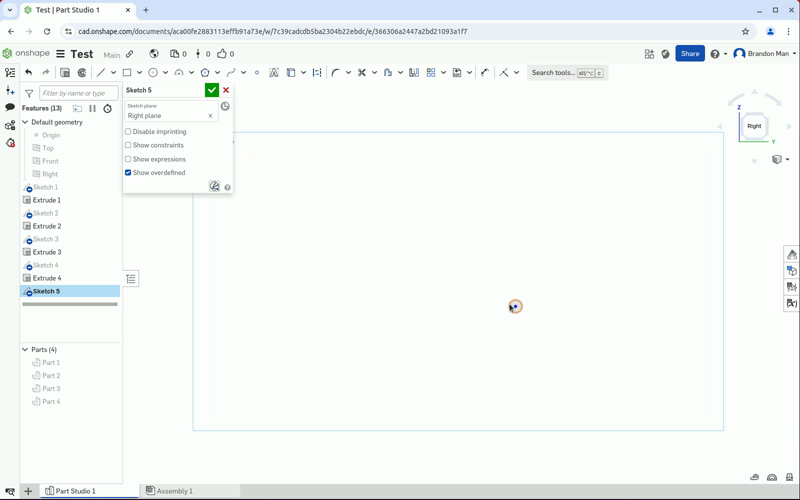
scroll(6)
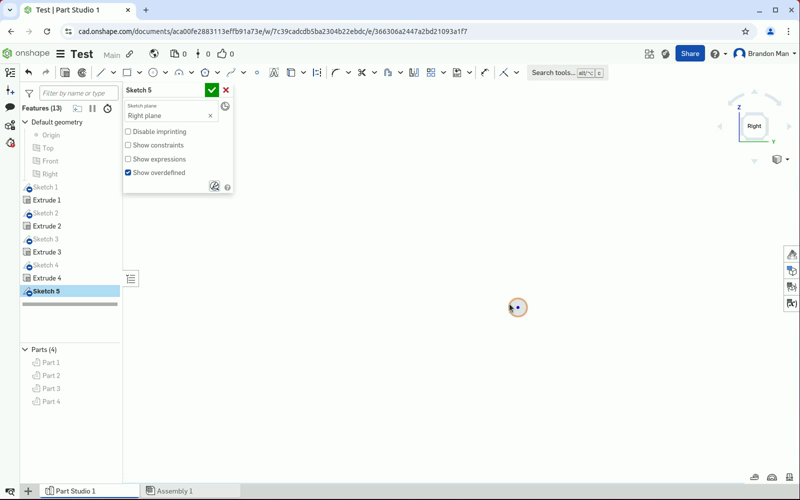
scroll(6)
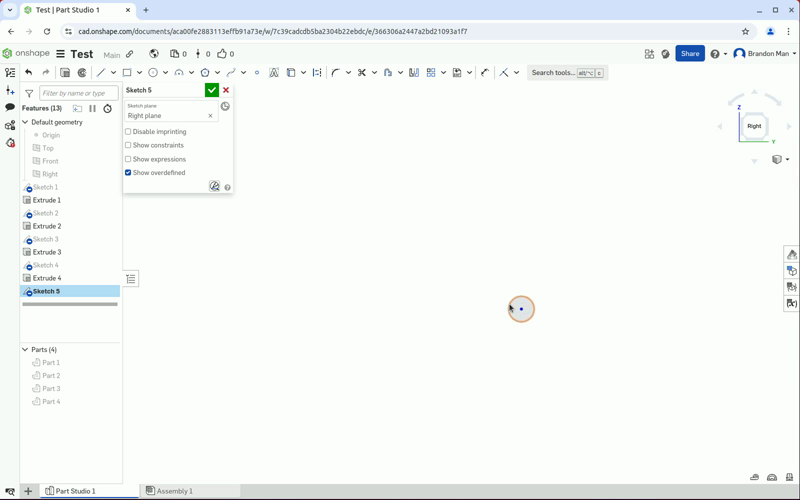
scroll(6)
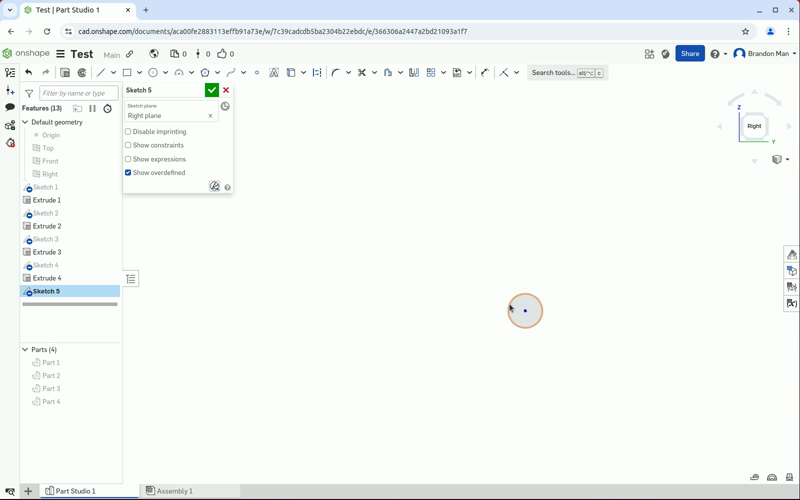
scroll(6)
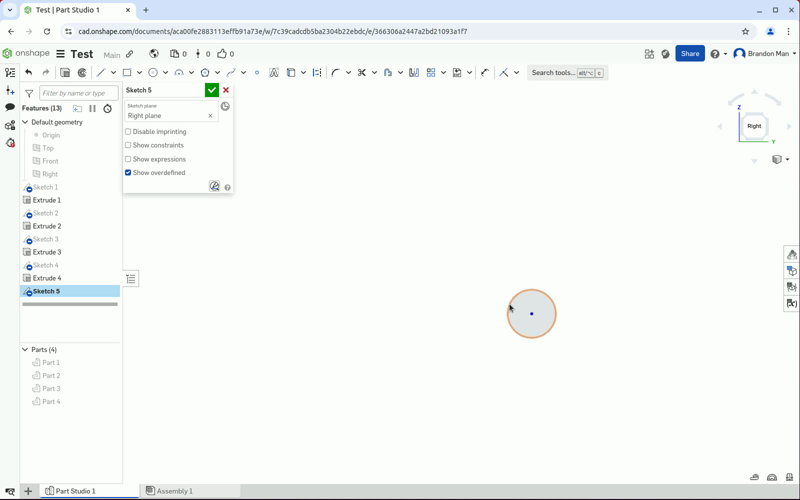
scroll(6)
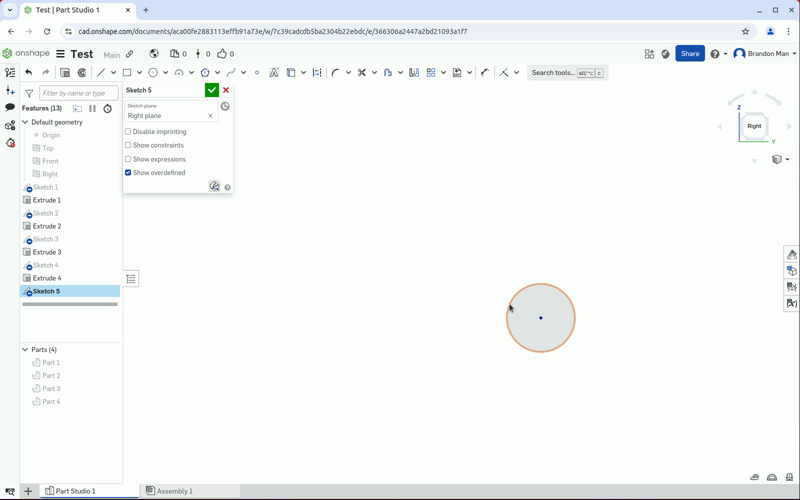
scroll(6)
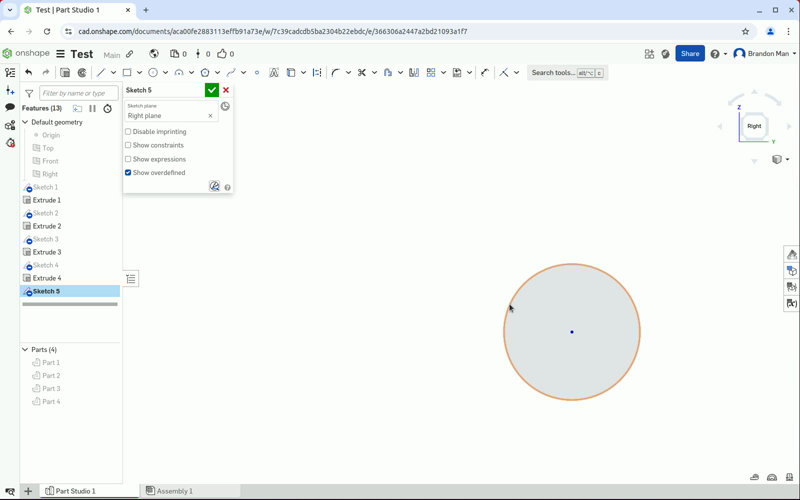
click(509, 303)
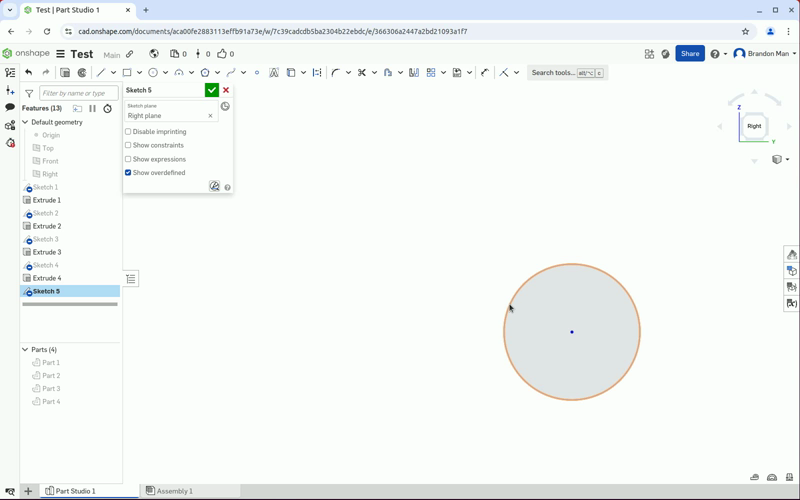
scroll(-6)
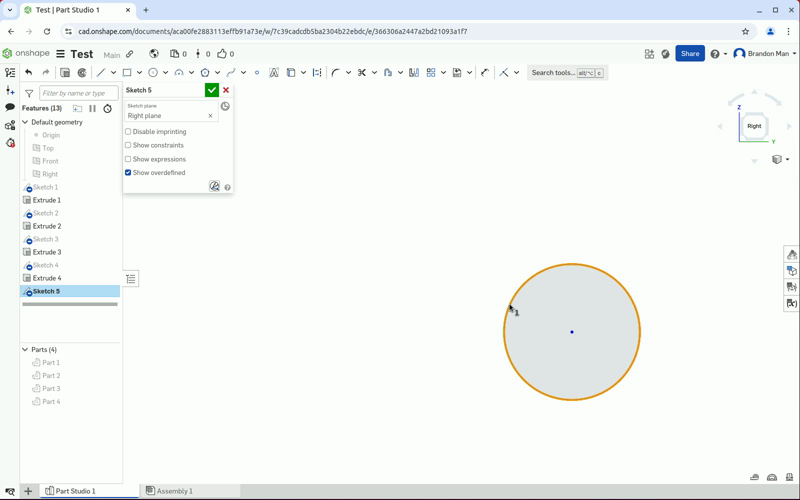
scroll(-6)
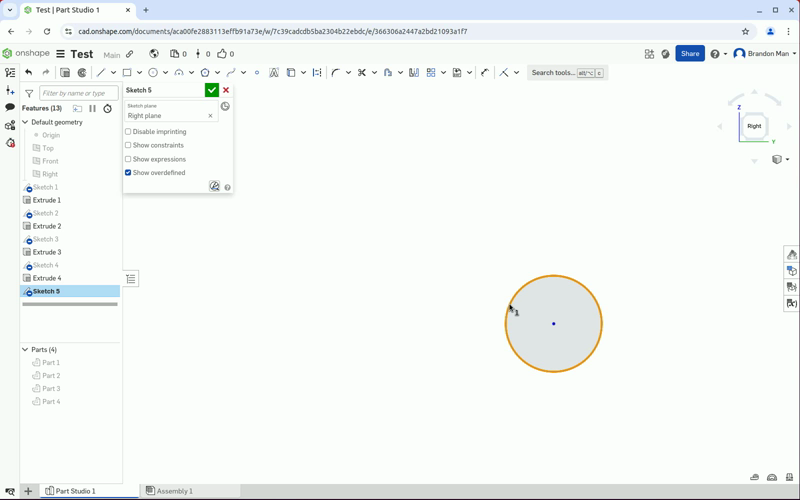
scroll(-6)
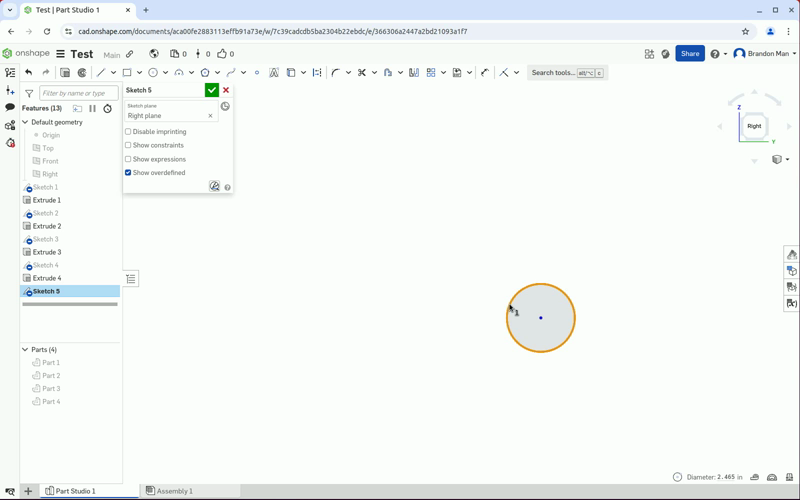
scroll(-6)
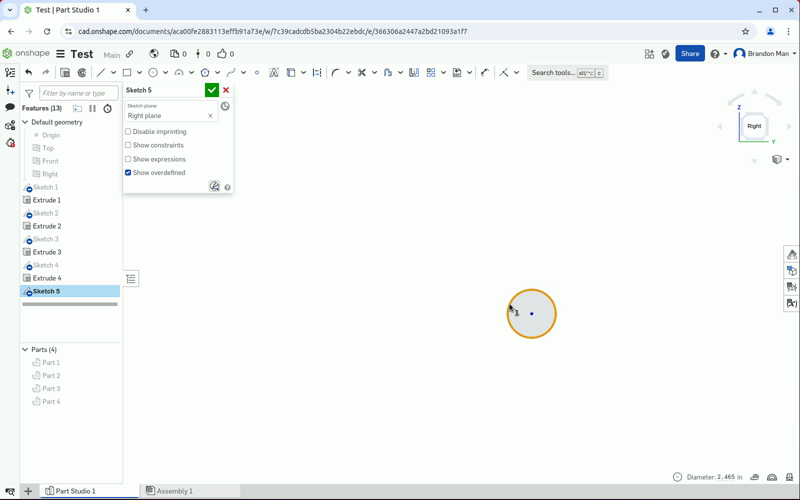
scroll(-6)
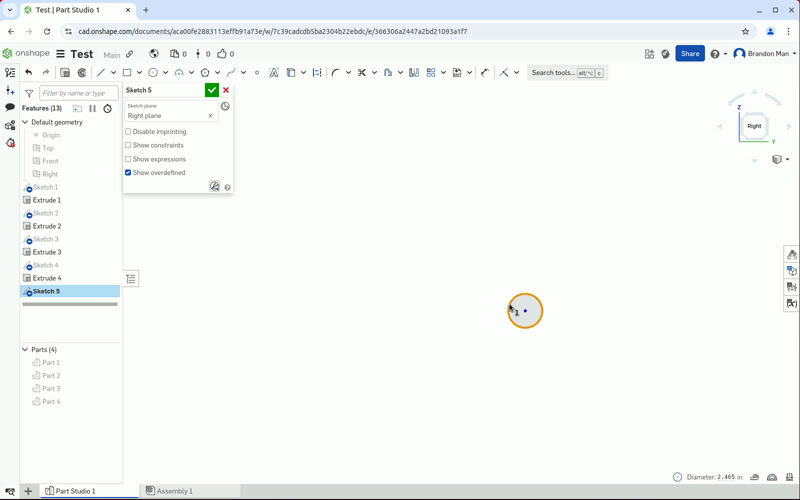
scroll(-6)
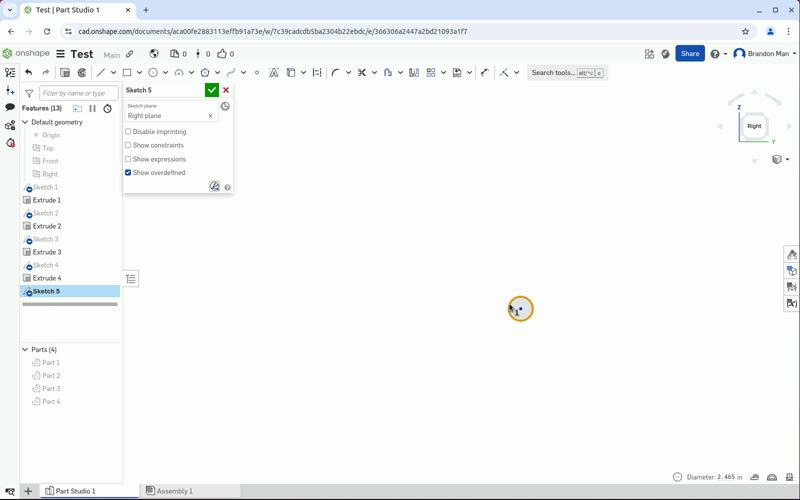
scroll(-6)
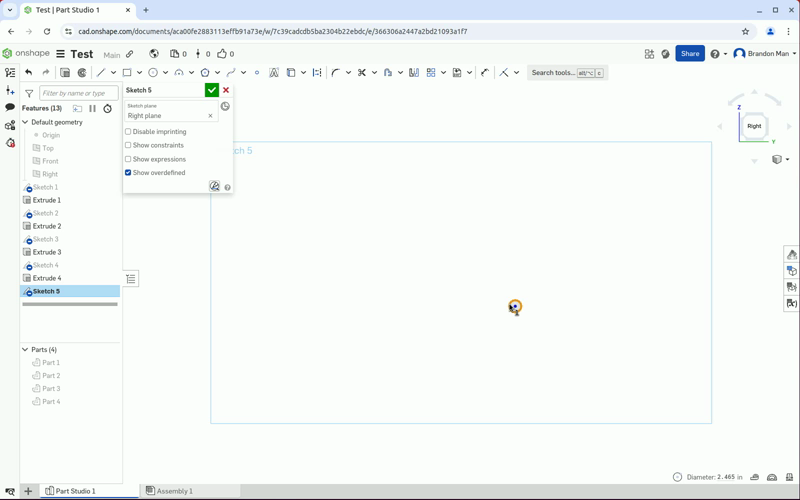
mouse_move(73, 352)
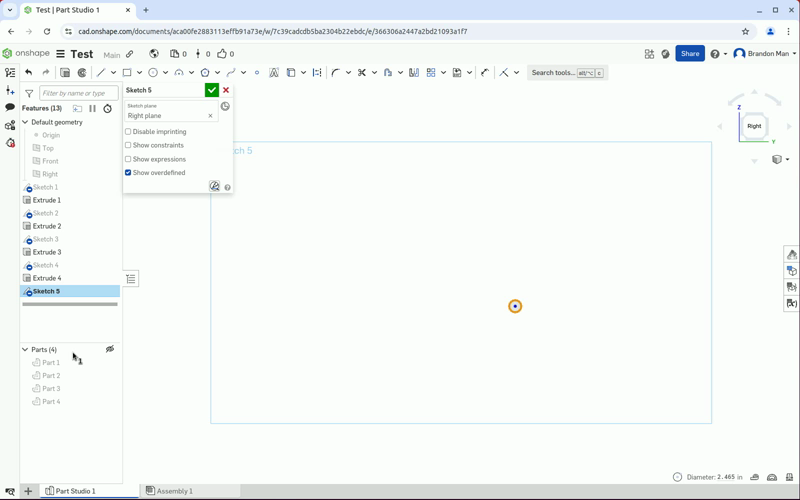
key(shift+y)
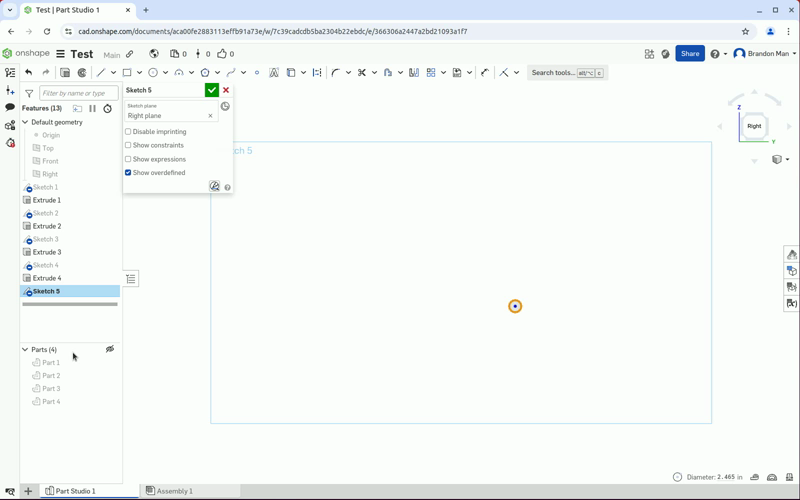
key(shift+e)
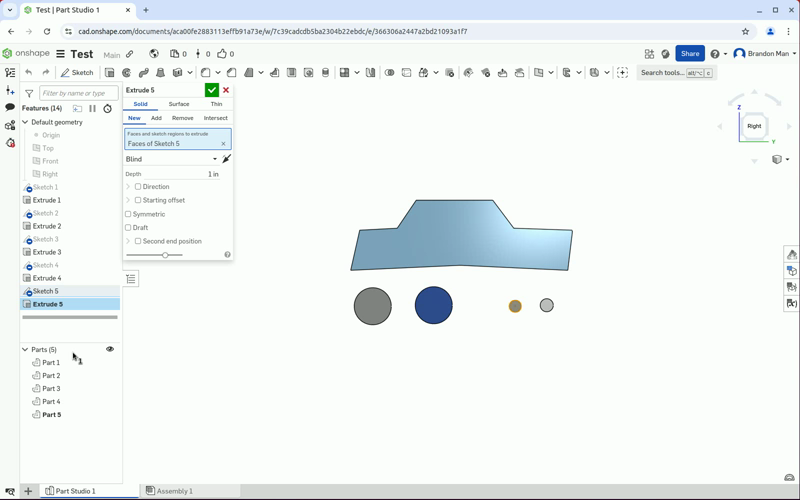
mouse_move(143, 106)
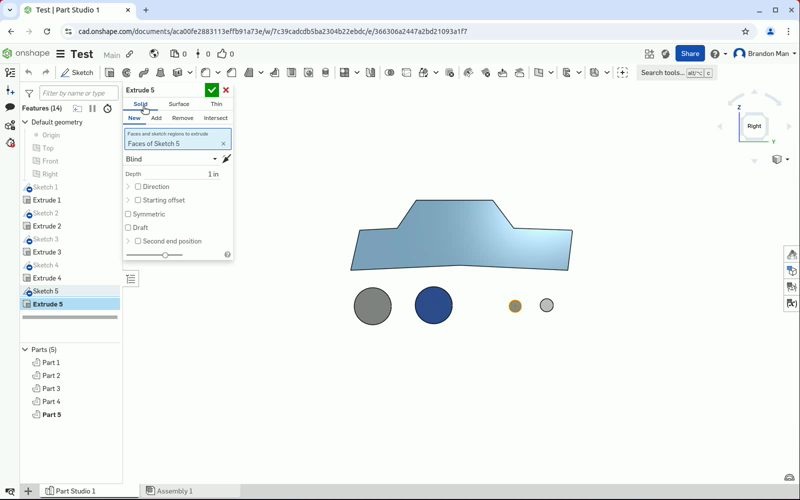
click(143, 106)
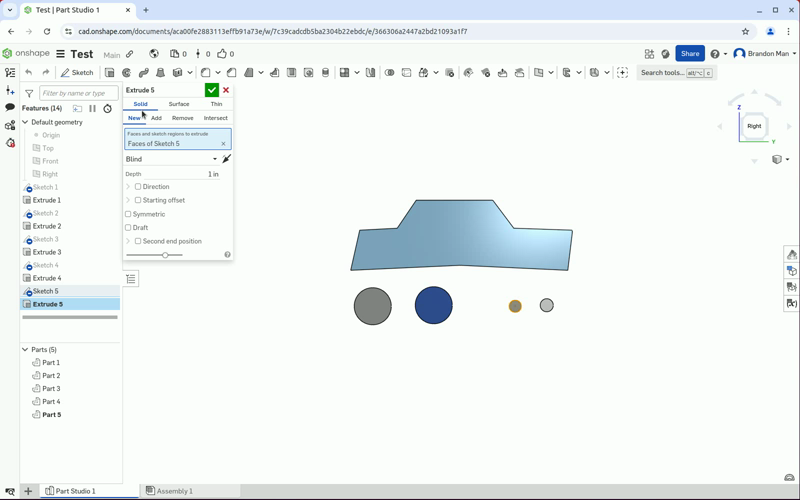
mouse_move(137, 120)
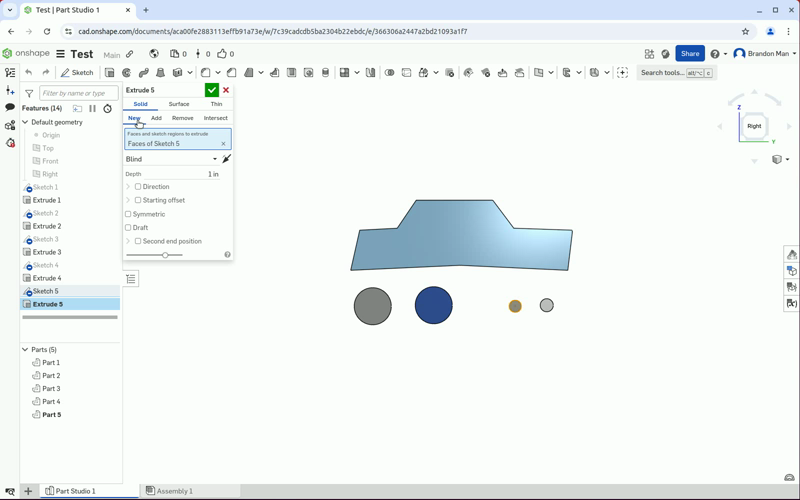
click(137, 120)
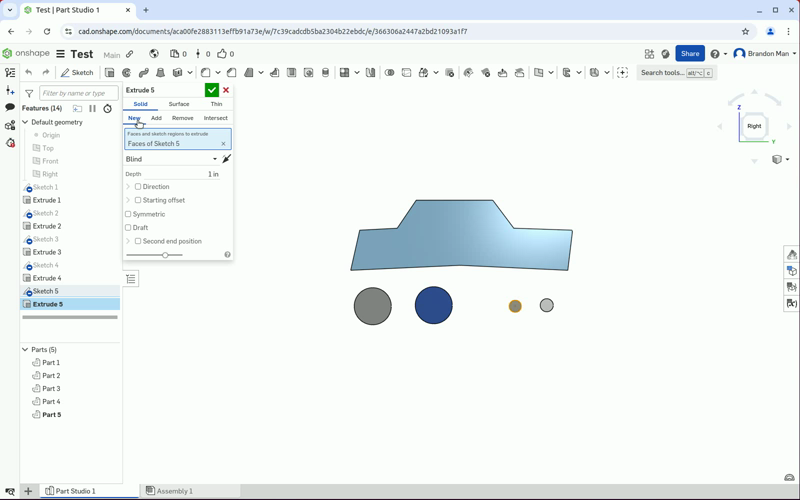
key(tab, 4)
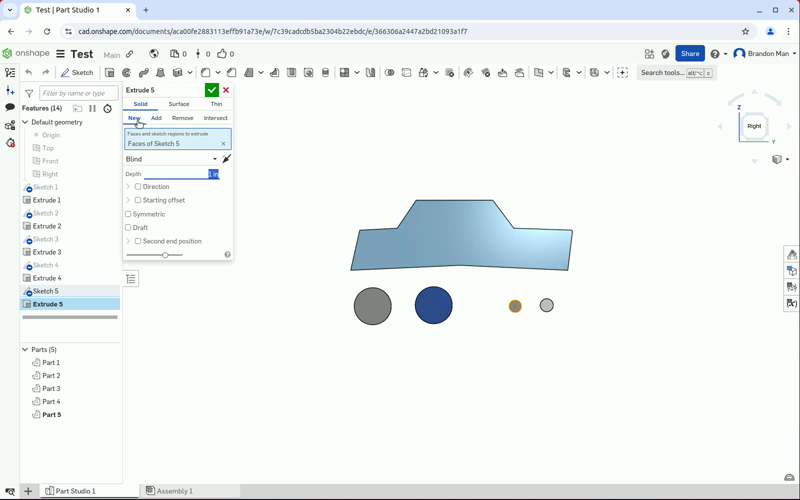
text(-9.628)
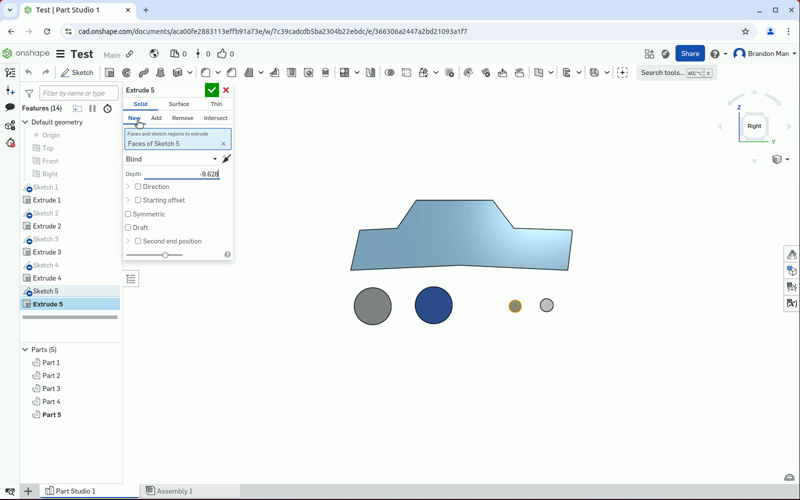
key(enter)
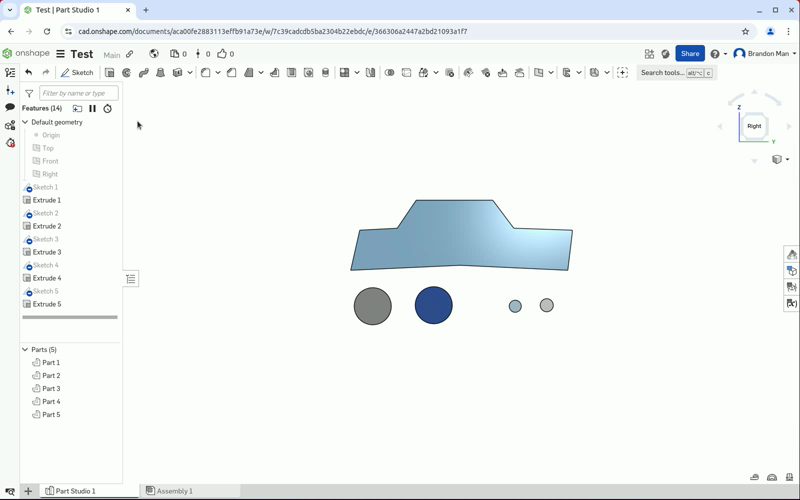
key(shift+h)
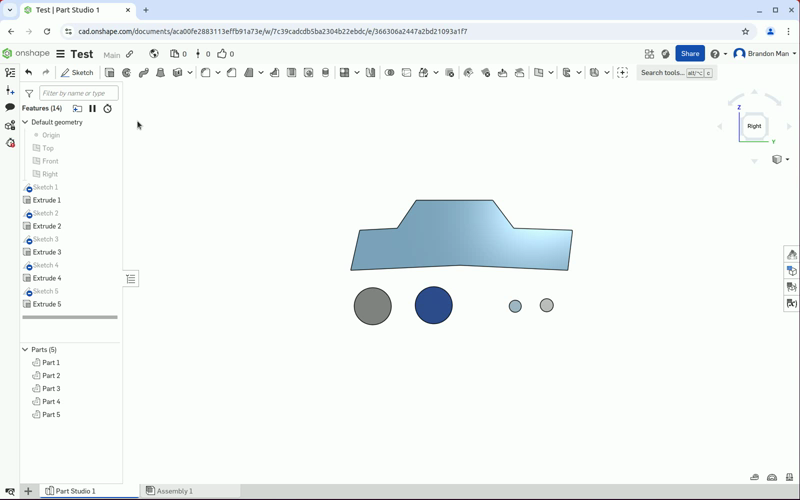
key(shift+h)
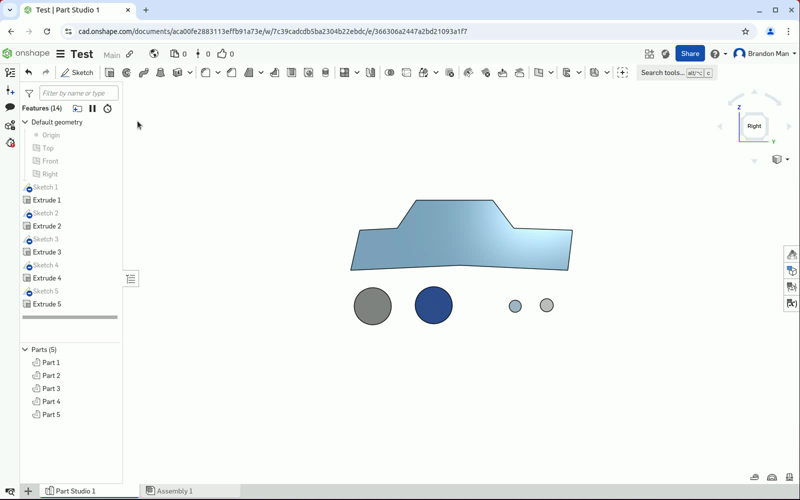
mouse_move(73, 189)
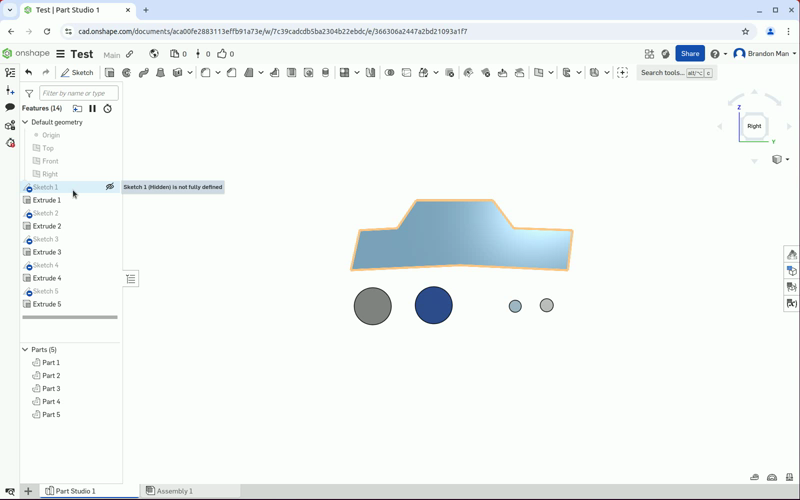
click(73, 189)
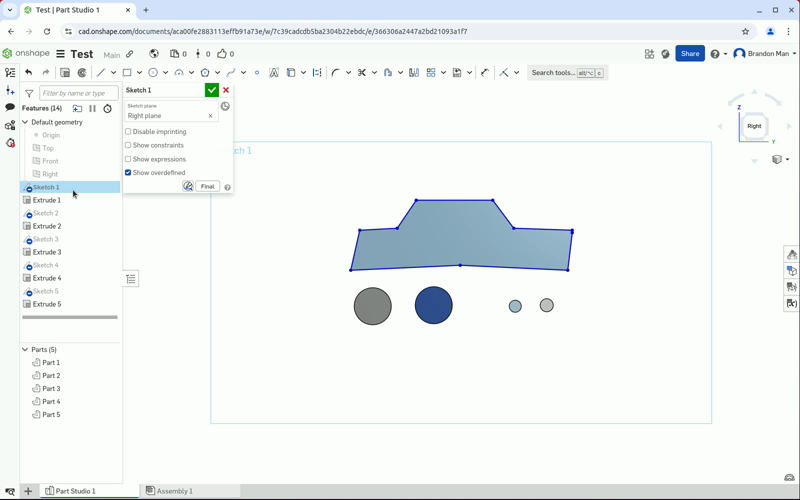
mouse_move(229, 92)
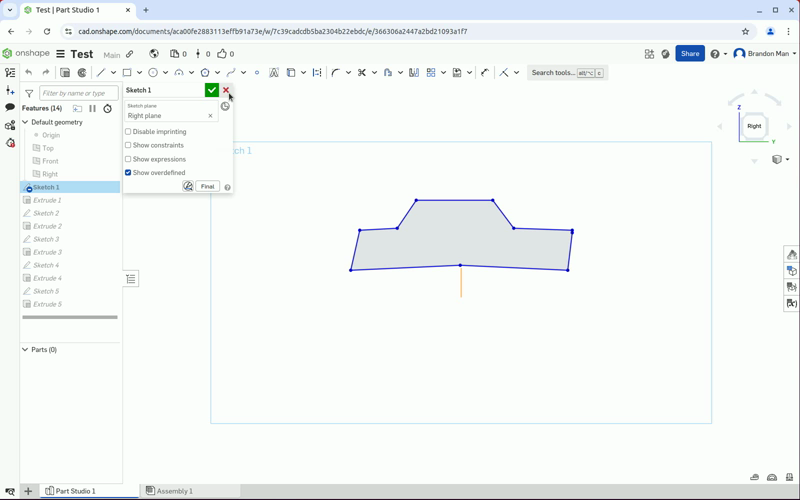
click(229, 92)
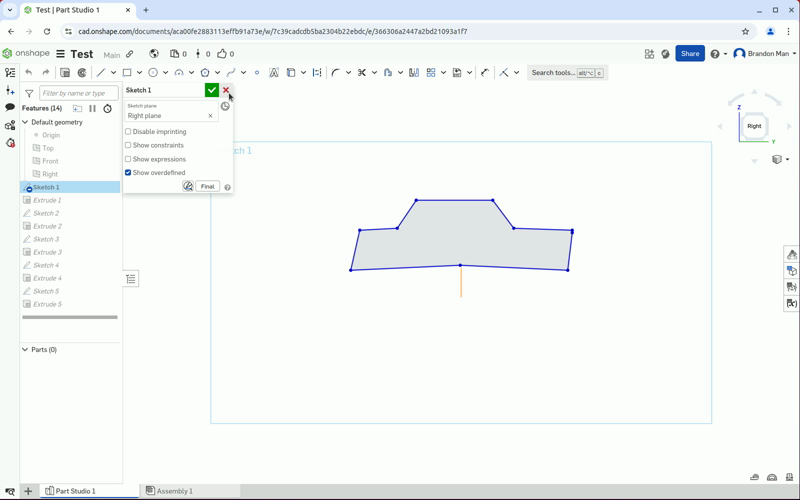
key(shift+s)
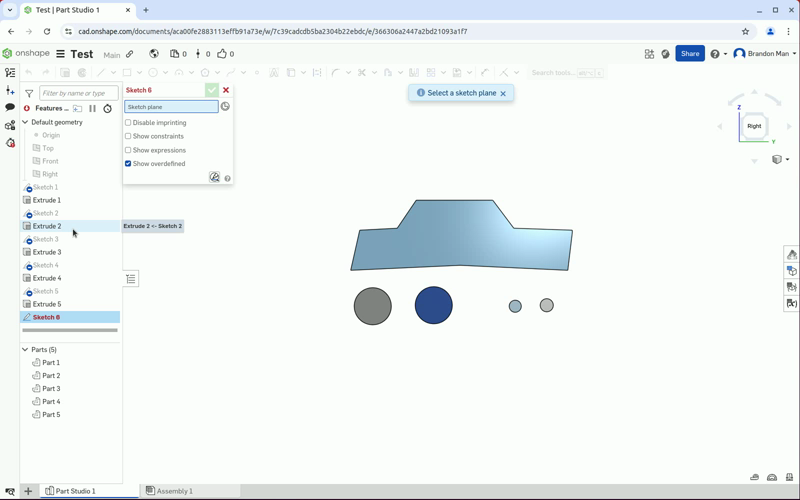
scroll(3)
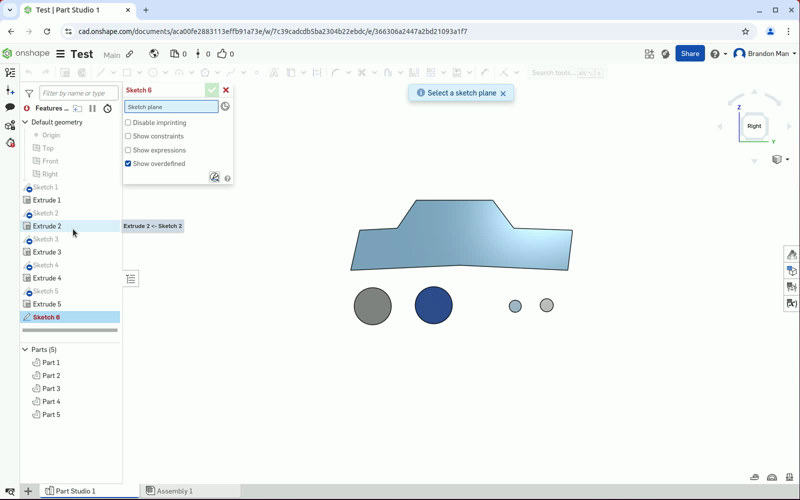
mouse_move(73, 176)
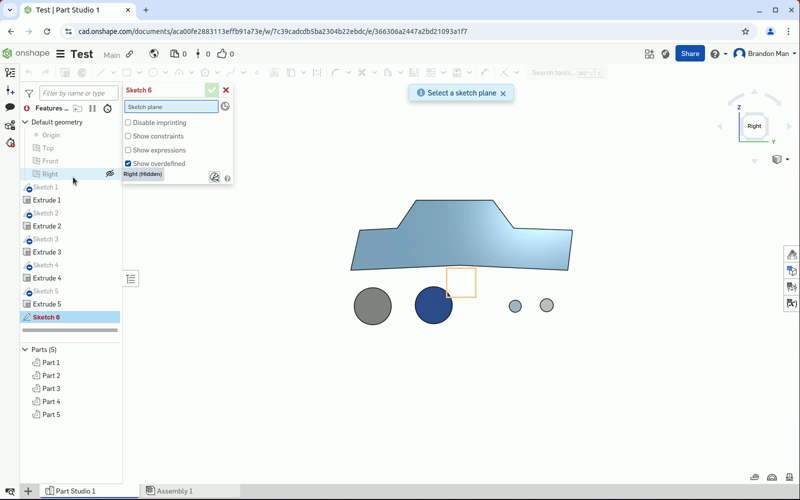
click(73, 176)
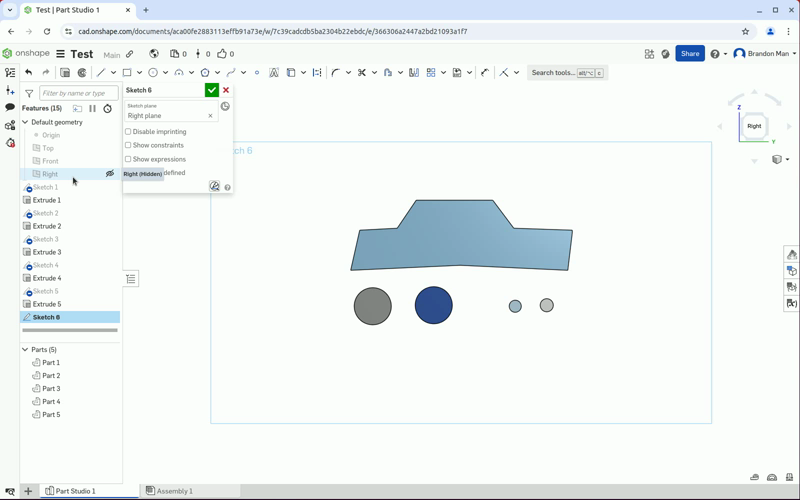
mouse_move(73, 352)
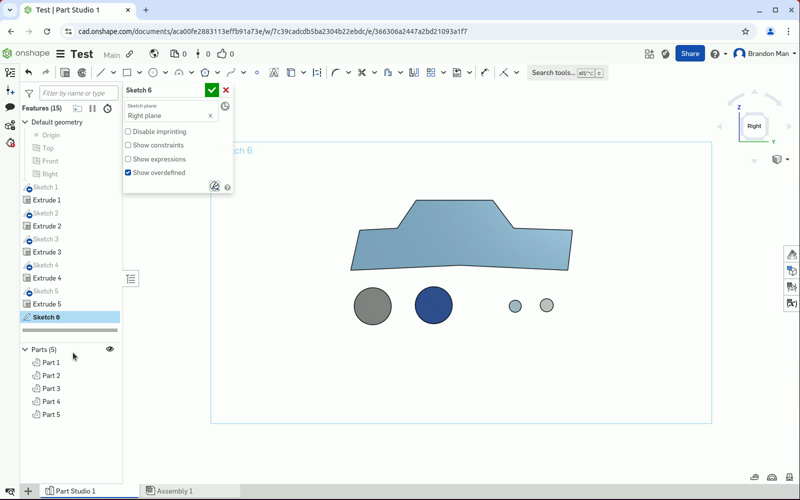
key(y)
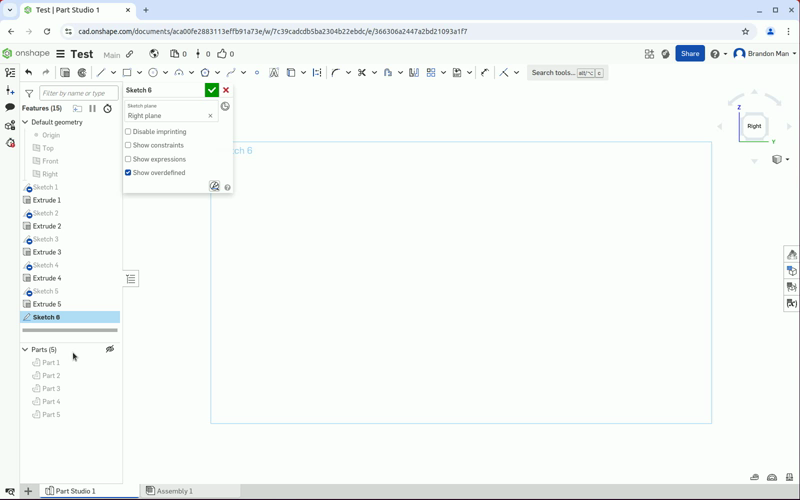
key(l)
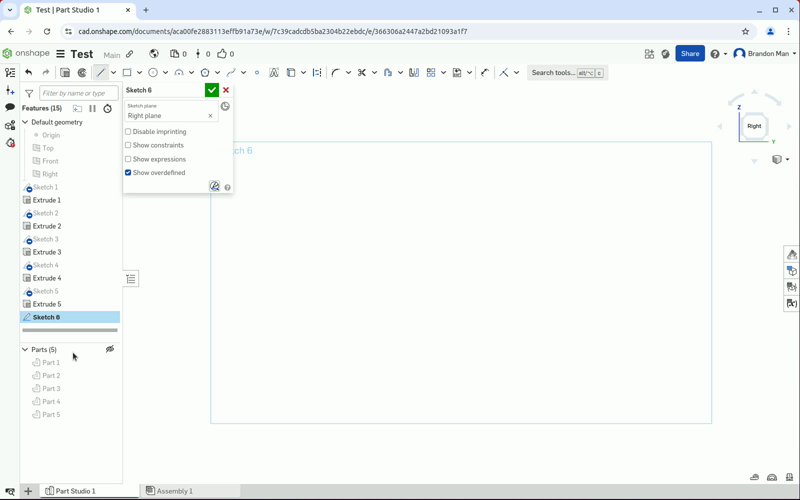
key_down(shift)
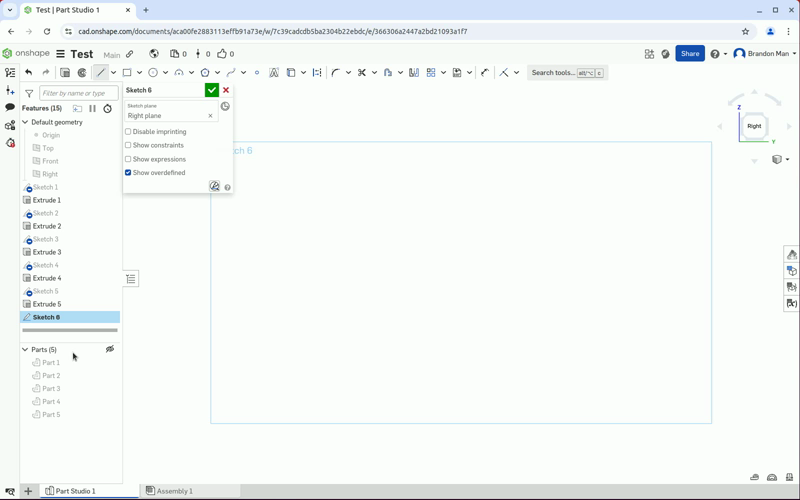
mouse_move(350, 270)
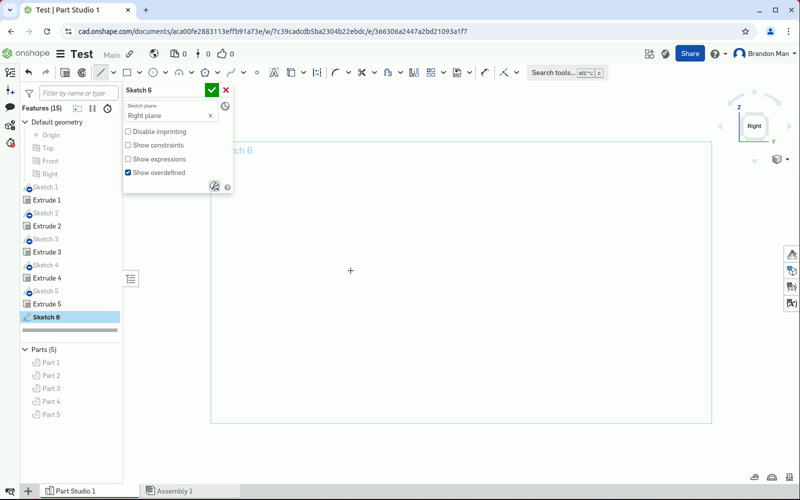
click(350, 270)
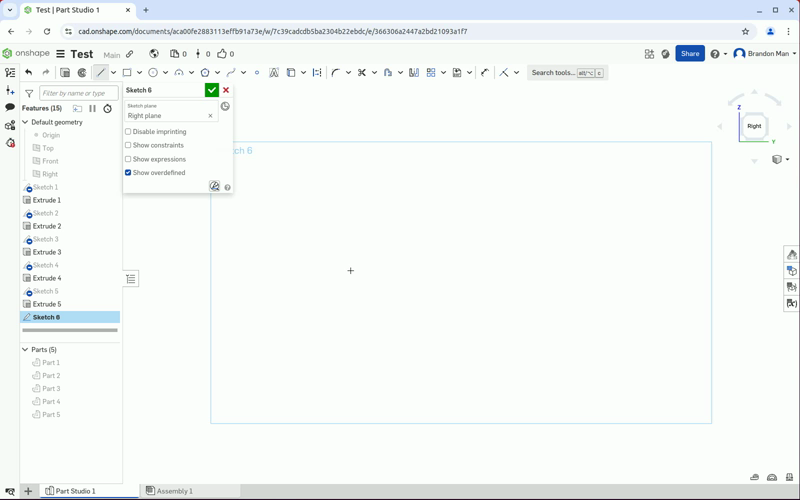
key_up(shift)
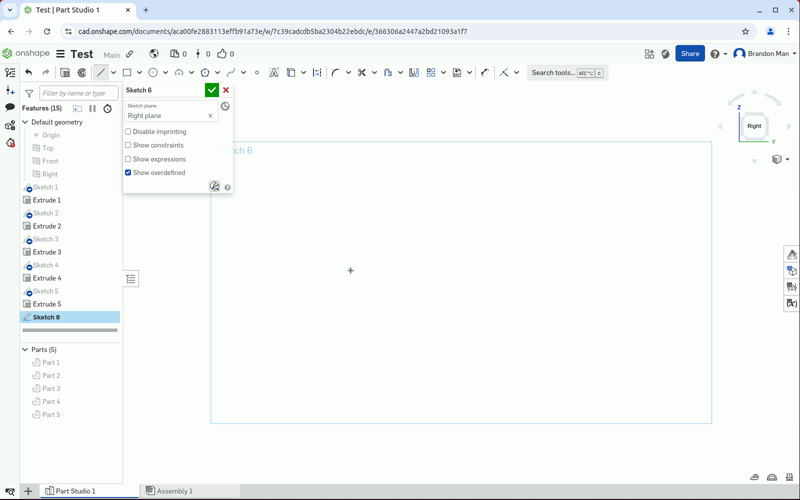
key_down(shift)
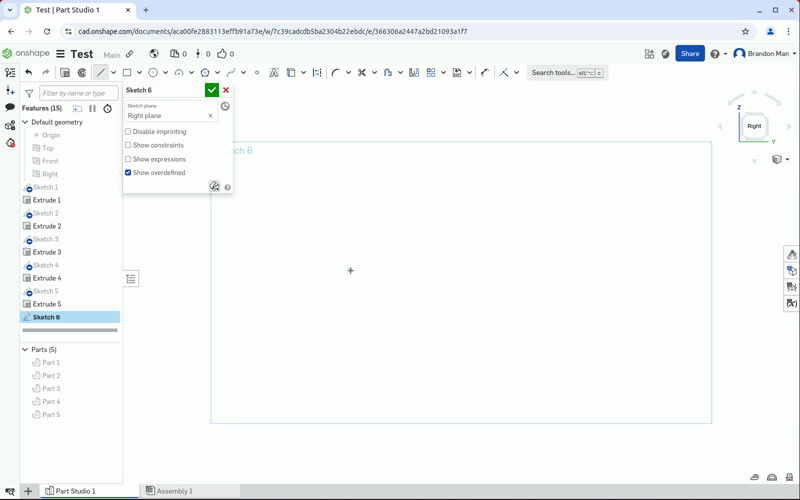
mouse_move(460, 265)
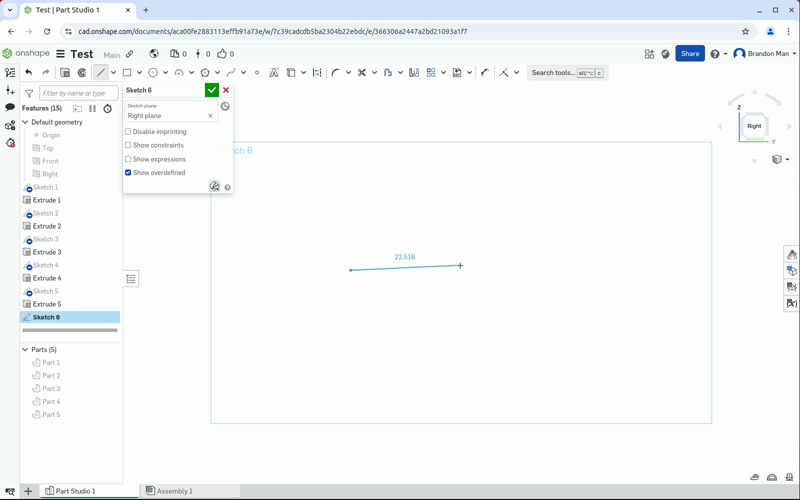
click(460, 265)
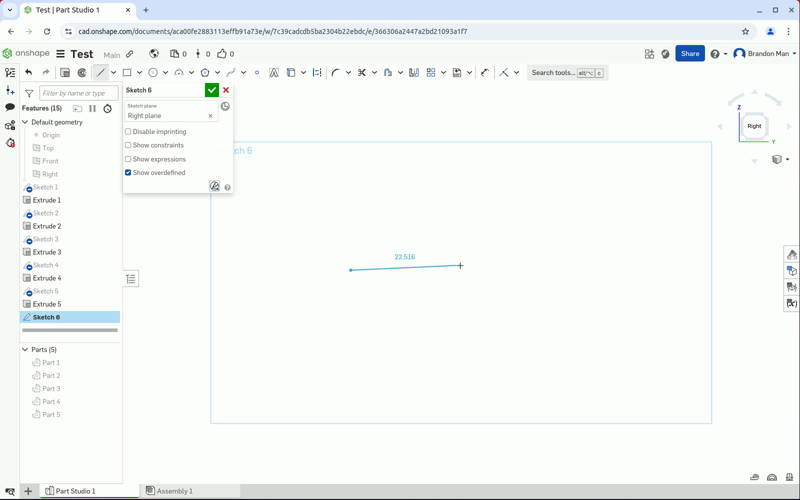
key_up(shift)
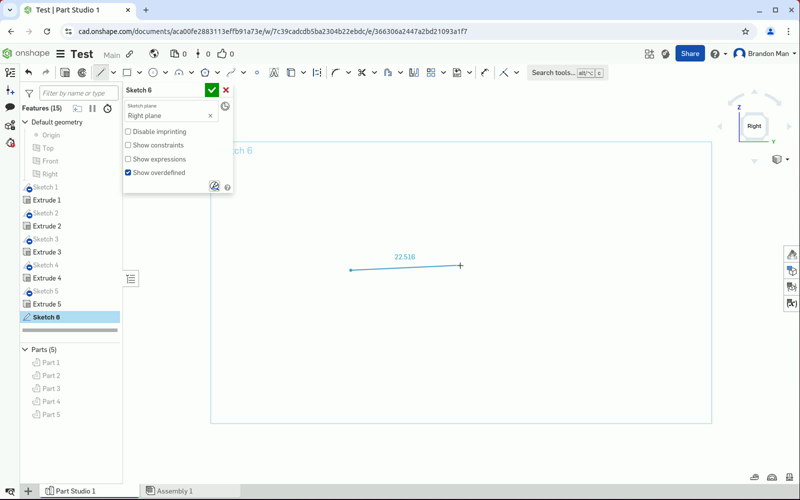
key_down(shift)
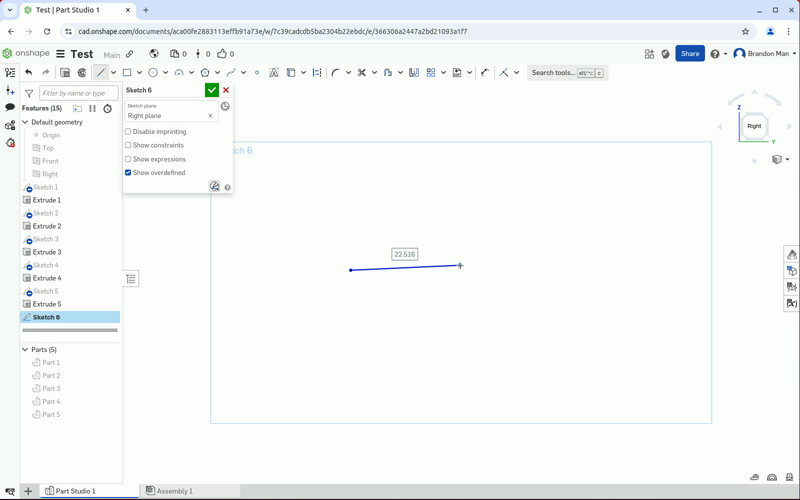
mouse_move(567, 270)
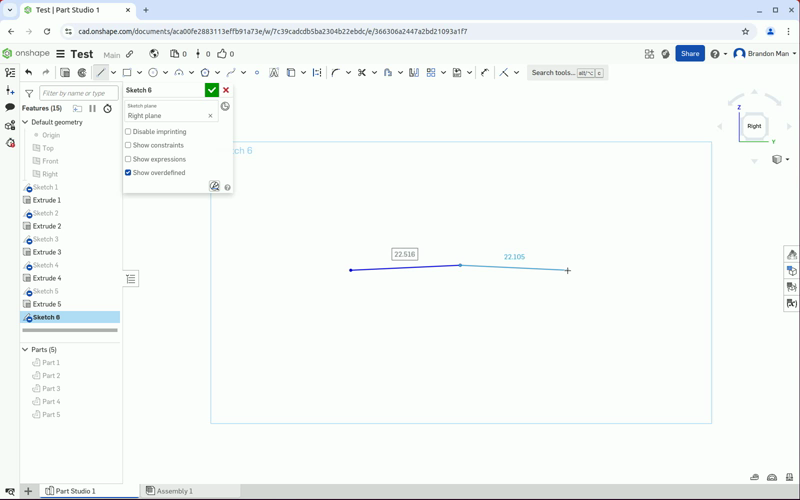
click(567, 270)
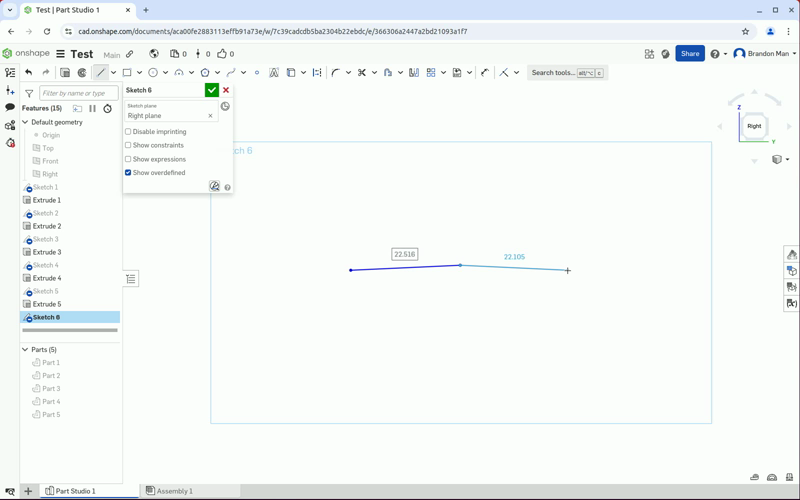
key_up(shift)
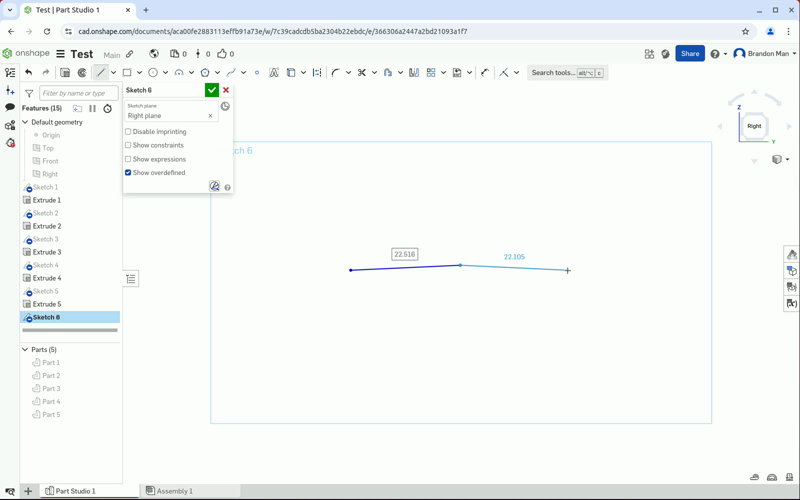
key_down(shift)
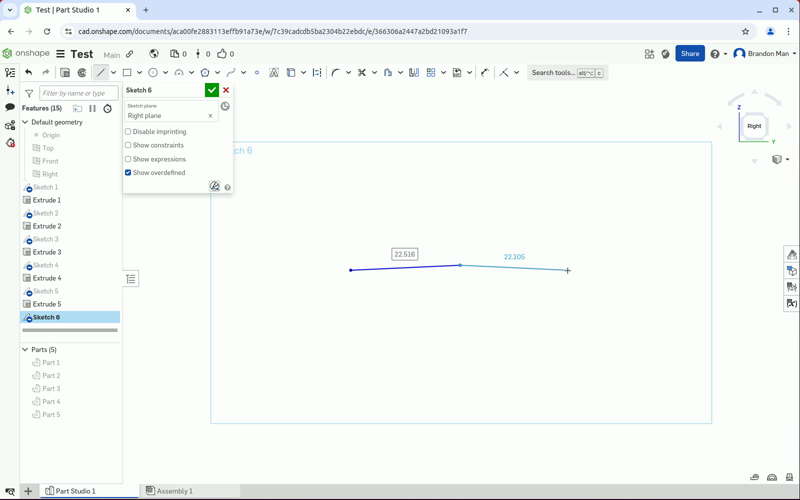
mouse_move(589, 270)
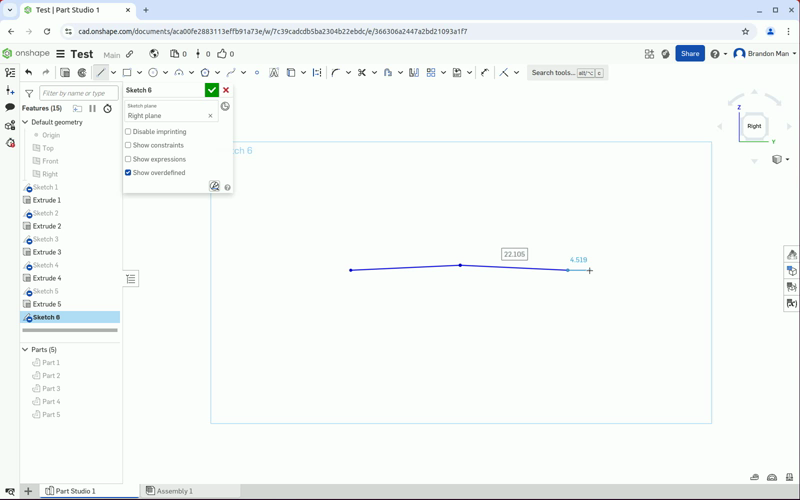
mouse_move(572, 232)
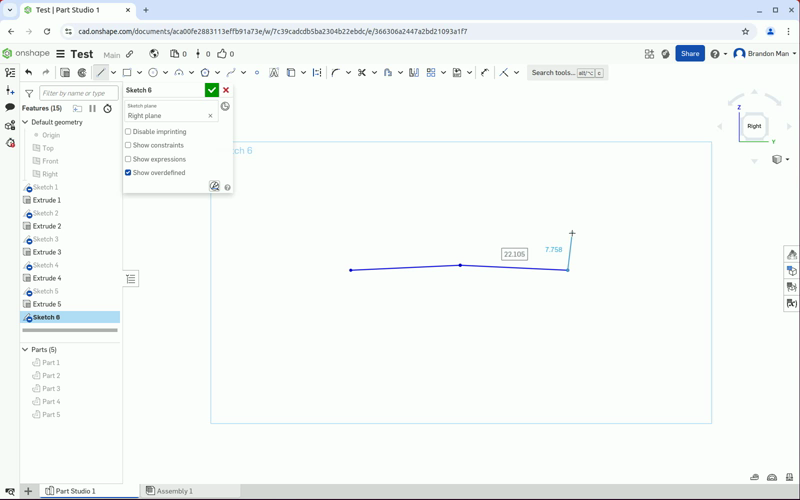
click(572, 232)
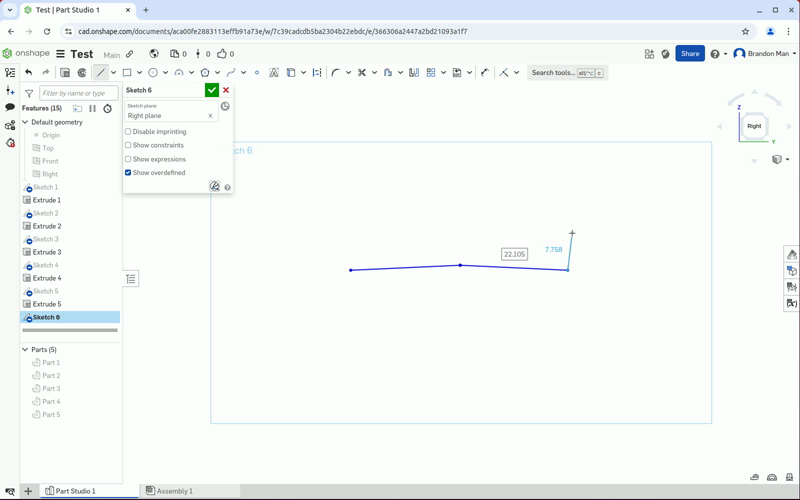
key_up(shift)
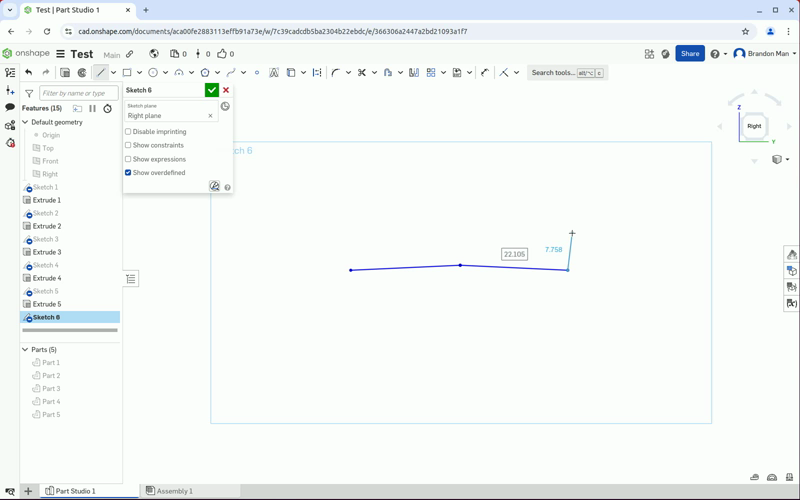
key_down(shift)
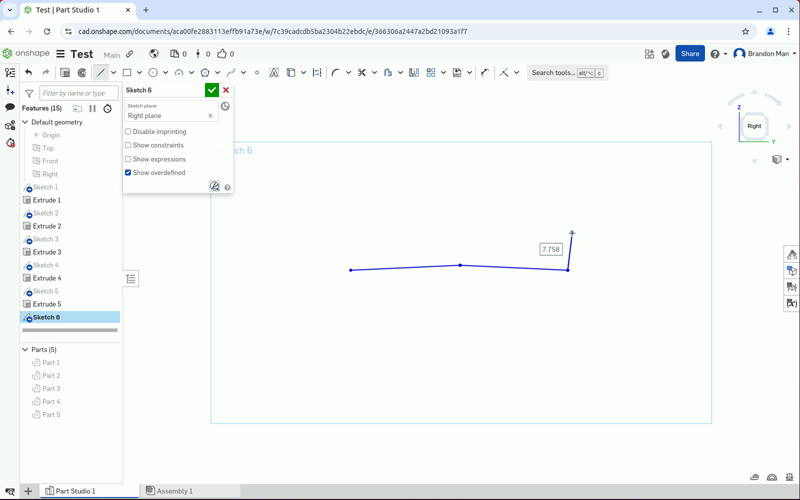
mouse_move(589, 232)
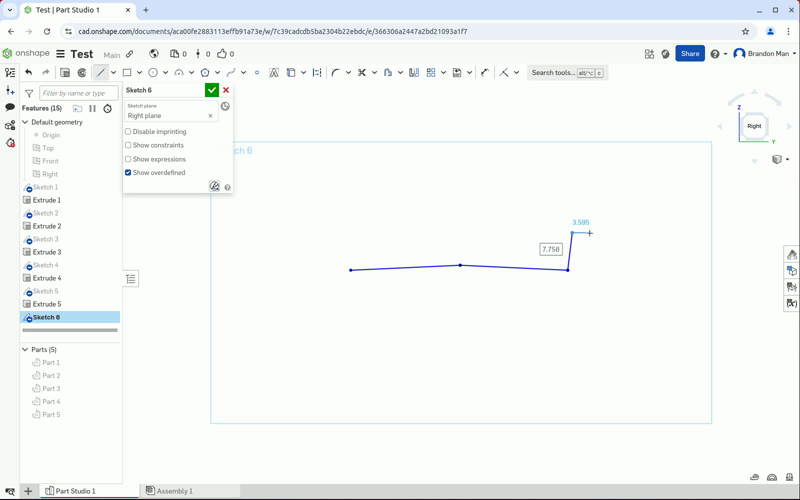
mouse_move(572, 230)
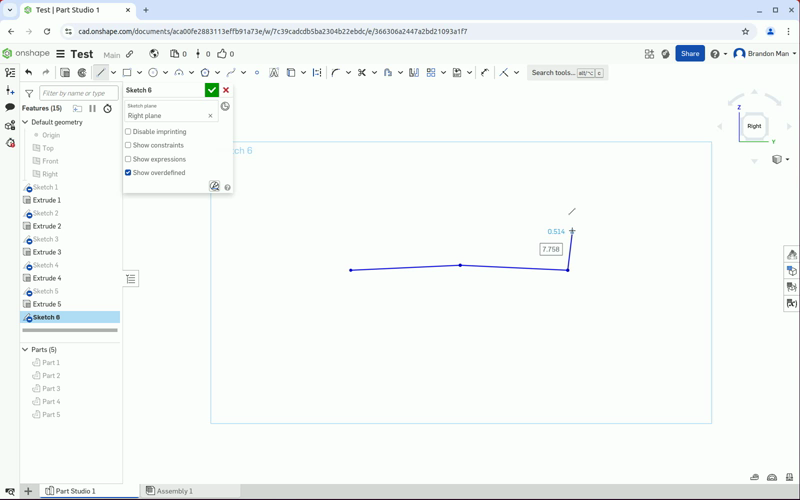
scroll(6)
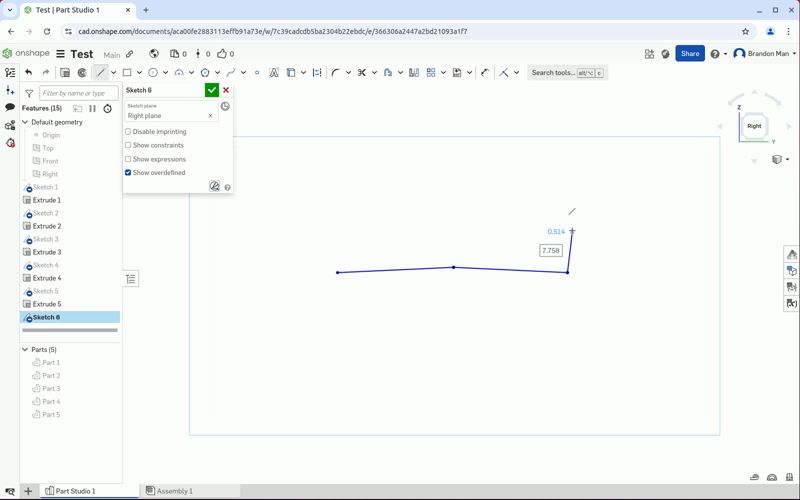
scroll(6)
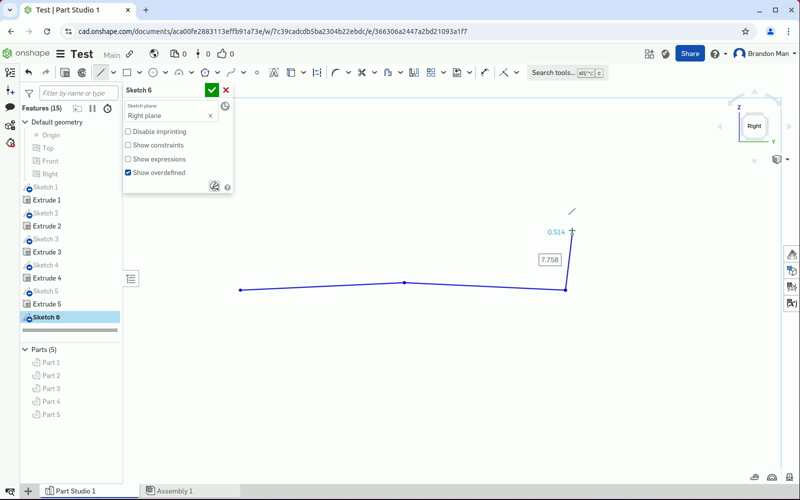
scroll(6)
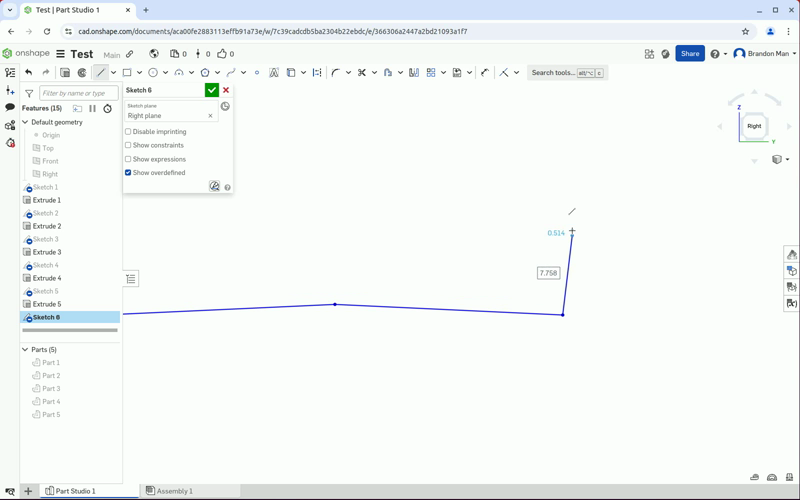
scroll(6)
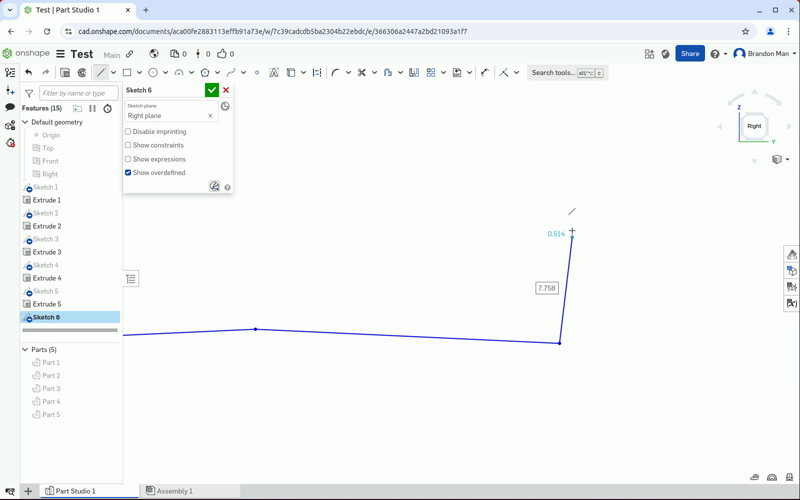
scroll(6)
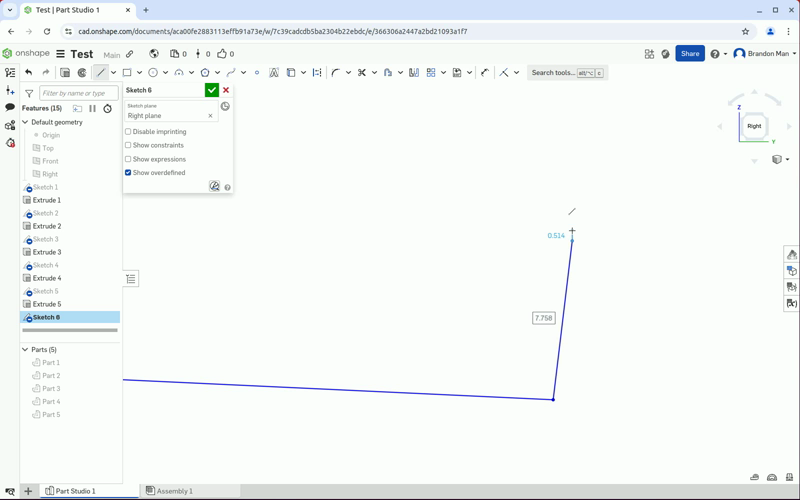
scroll(6)
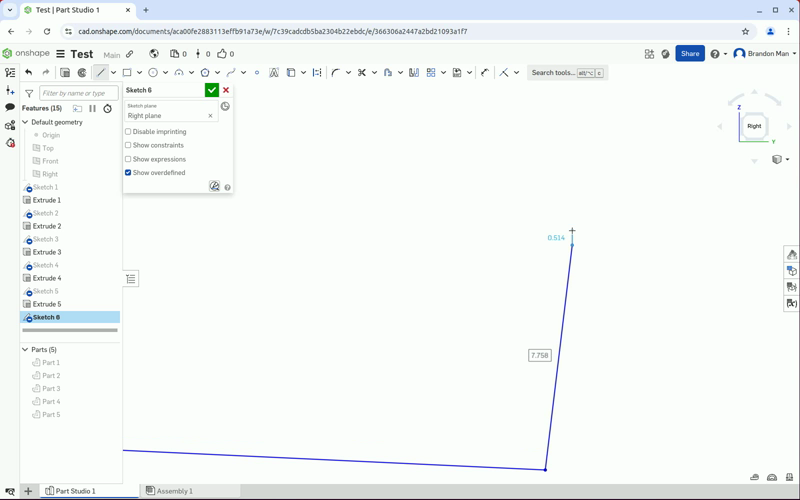
scroll(6)
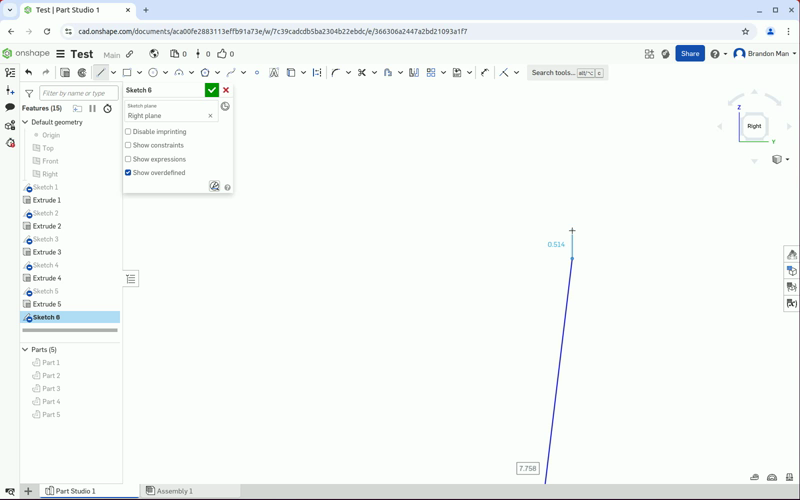
click(572, 230)
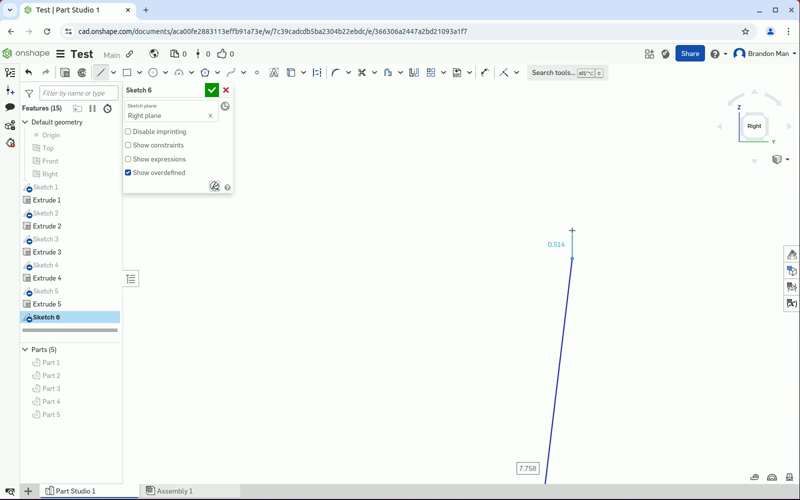
scroll(-6)
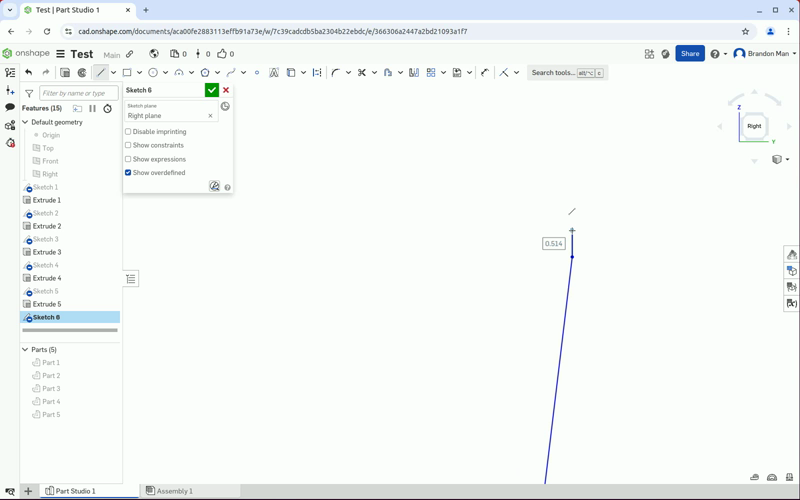
scroll(-6)
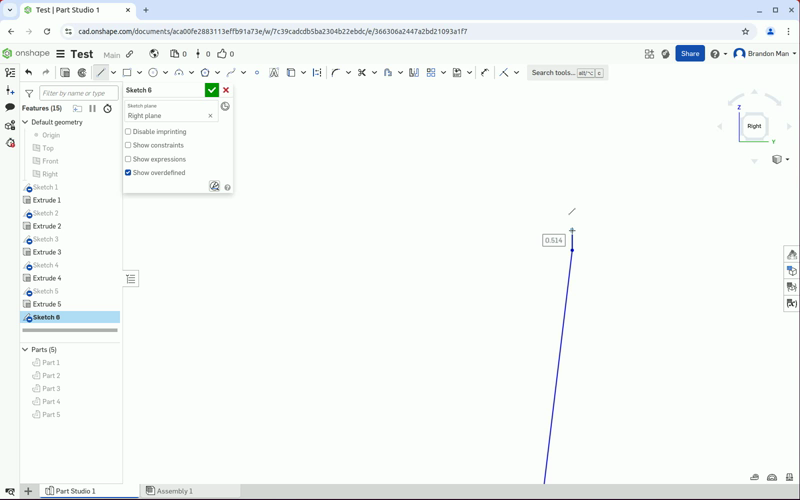
scroll(-6)
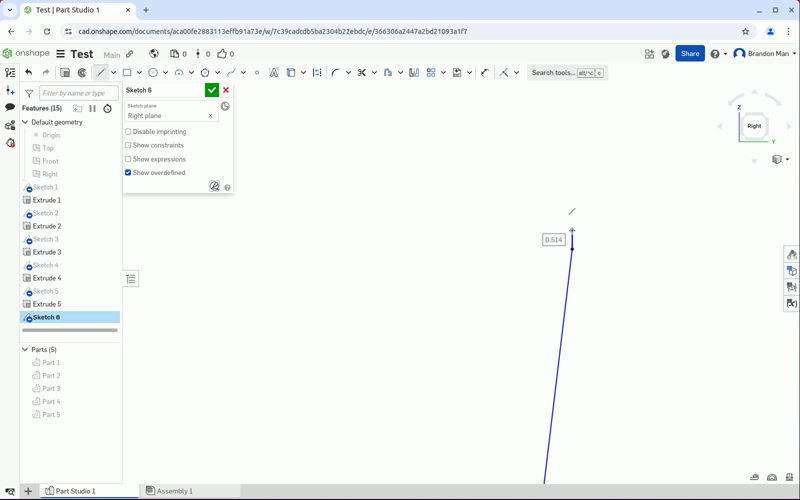
scroll(-6)
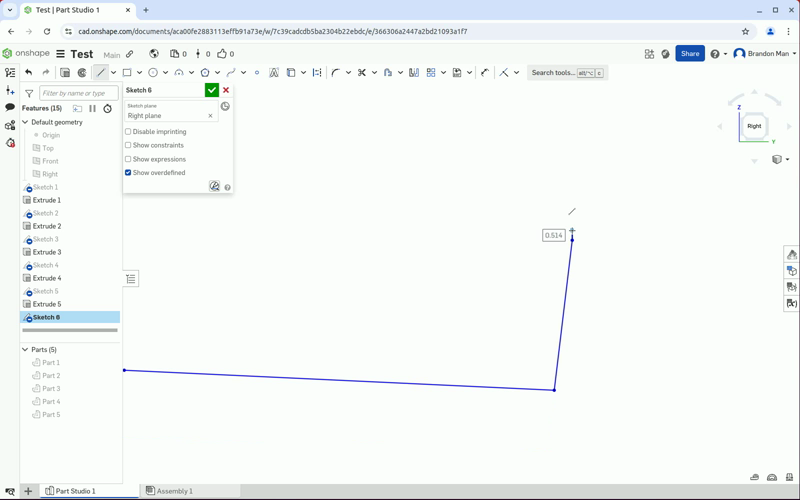
scroll(-6)
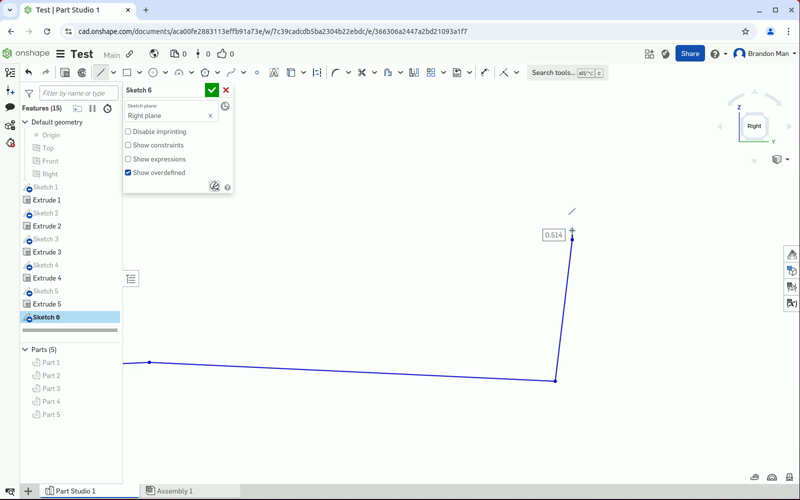
scroll(-6)
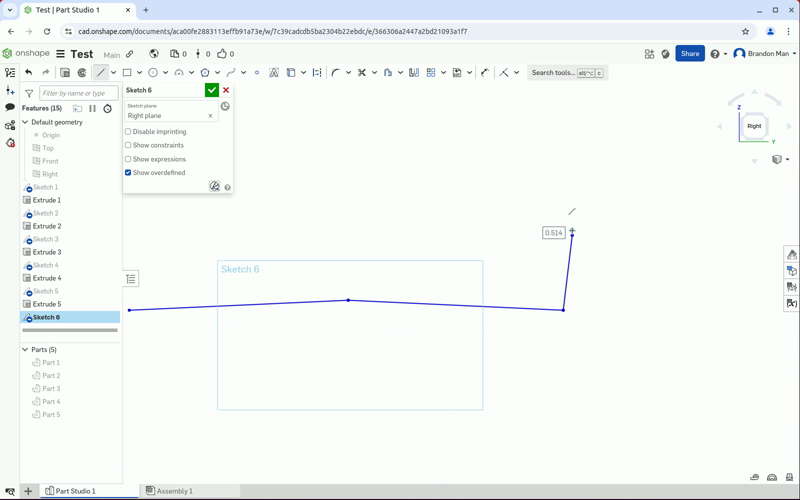
scroll(-6)
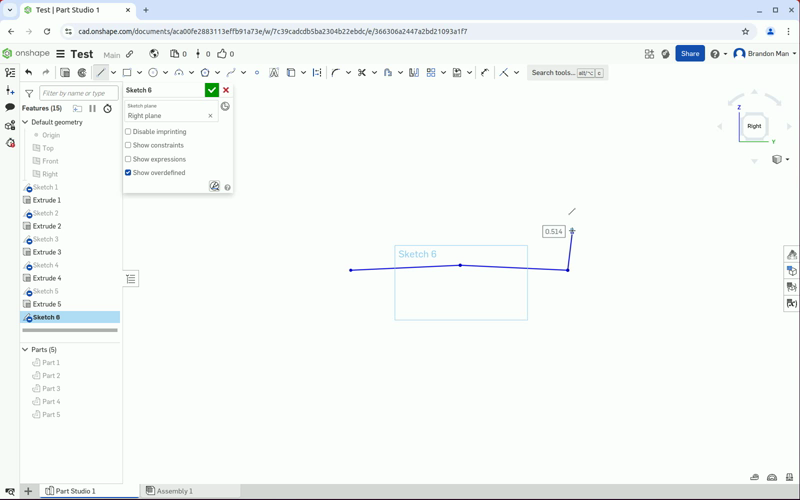
key_up(shift)
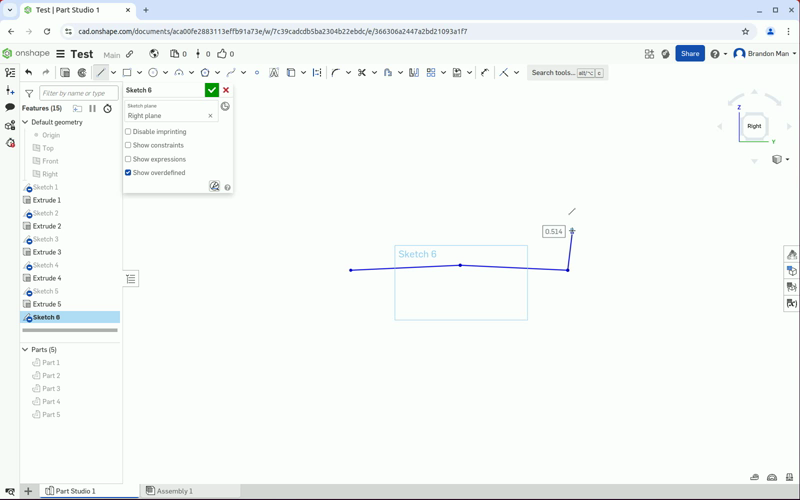
key_down(shift)
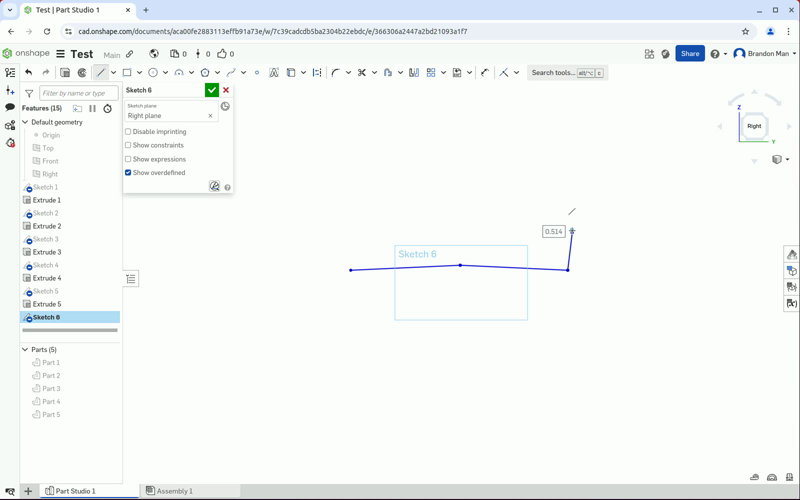
mouse_move(589, 230)
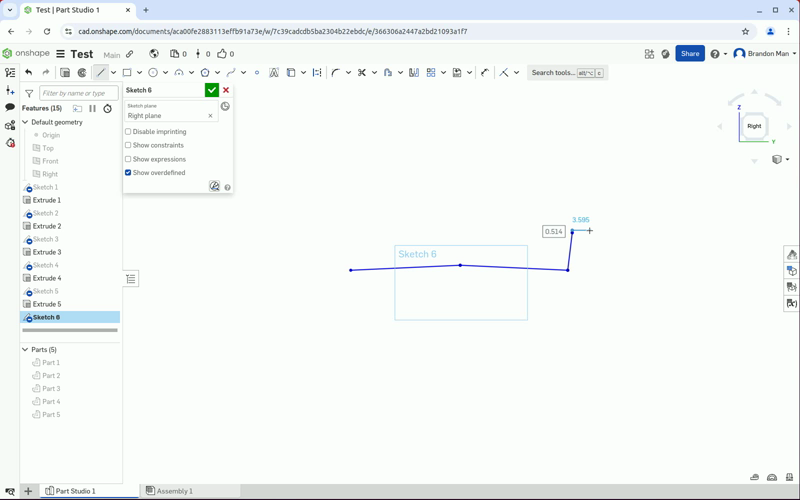
mouse_move(513, 228)
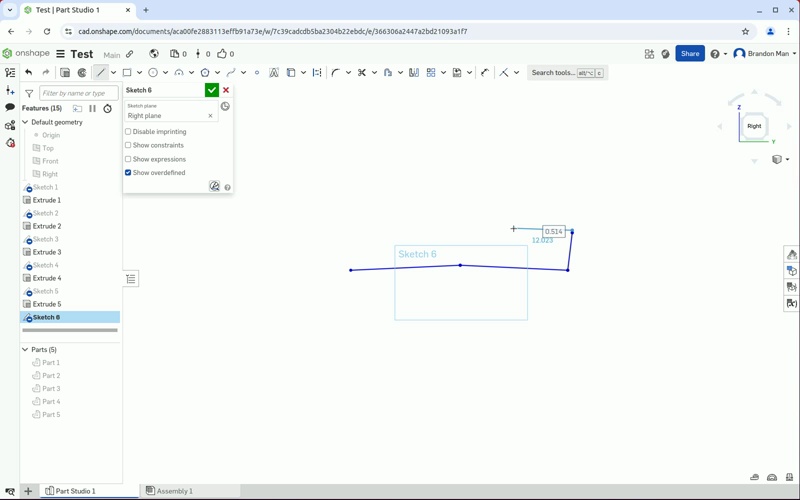
click(513, 228)
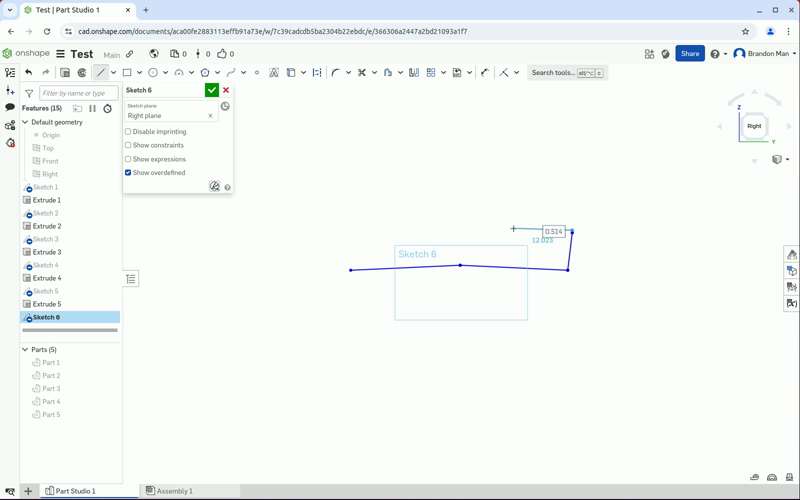
key_up(shift)
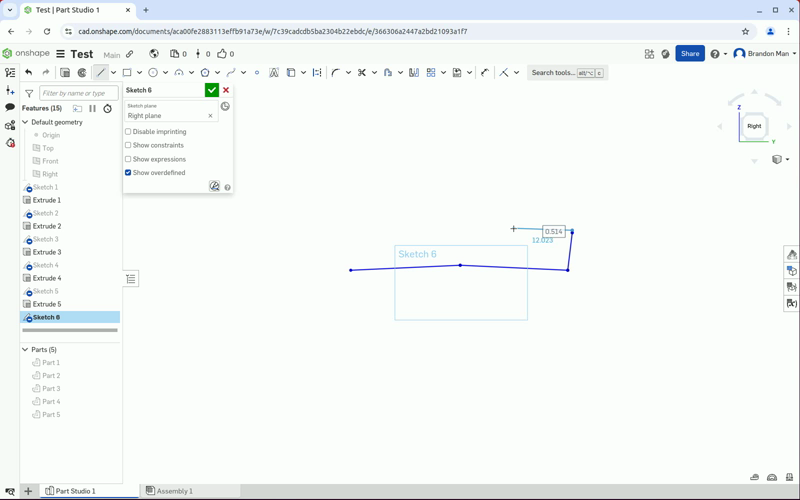
key_down(shift)
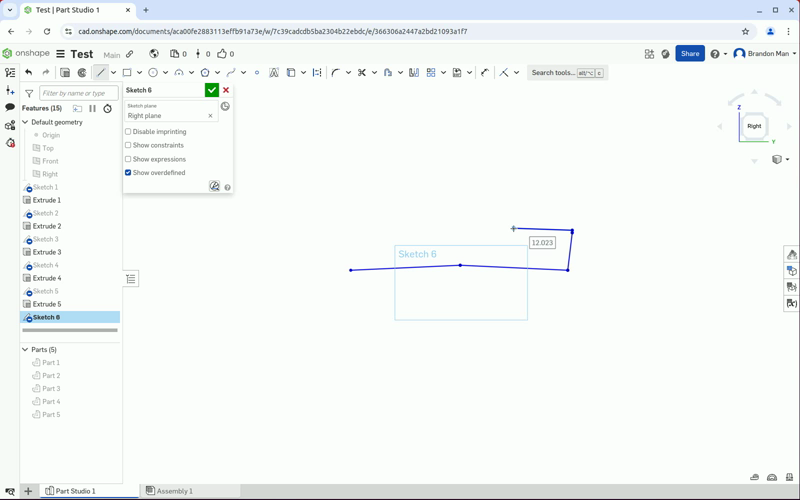
mouse_move(543, 228)
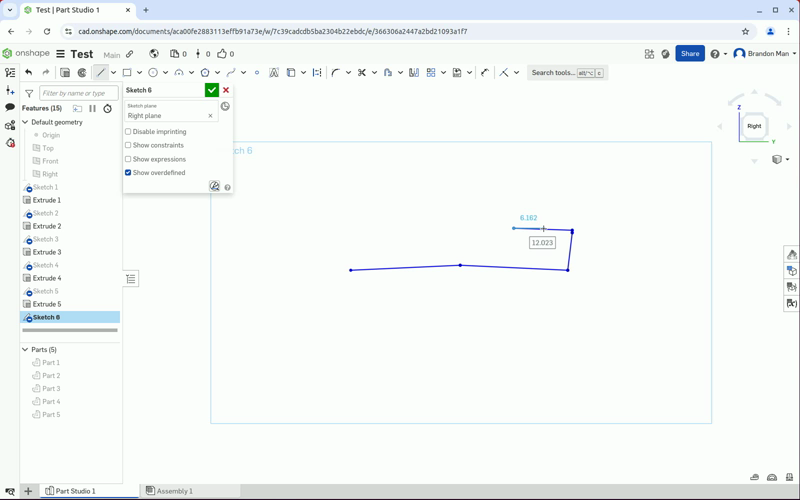
mouse_move(492, 200)
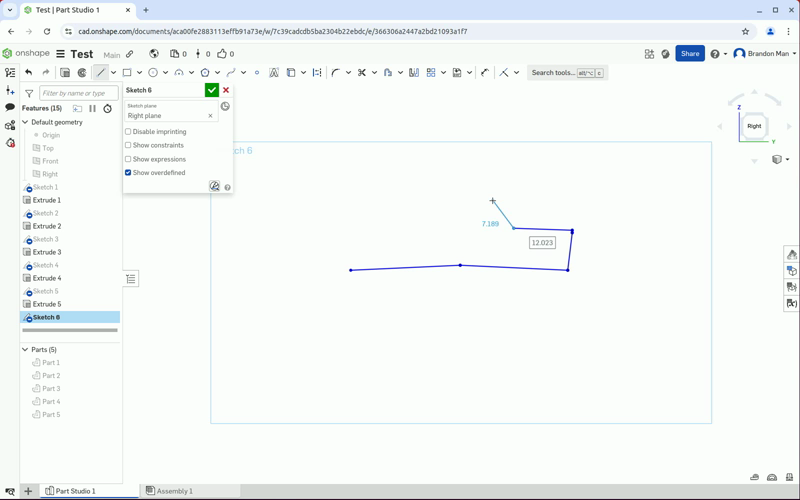
click(492, 200)
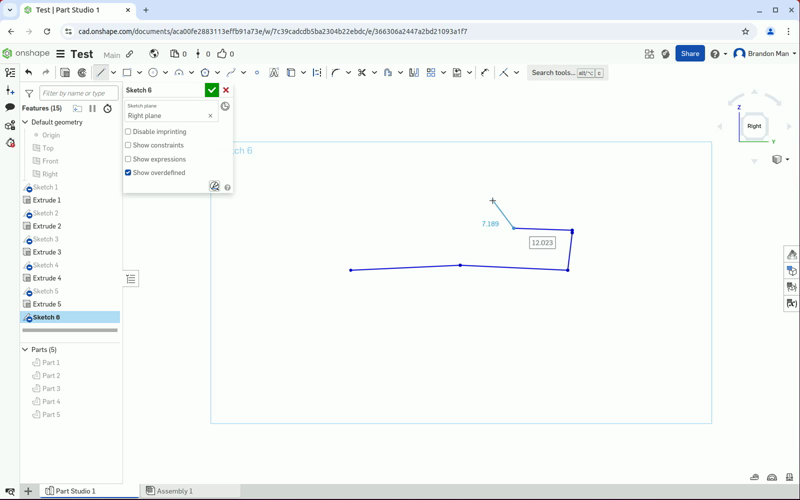
key_up(shift)
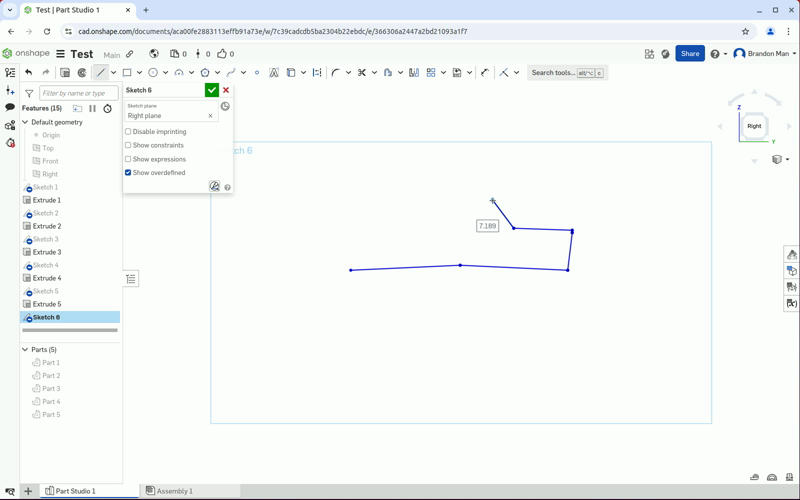
key_down(shift)
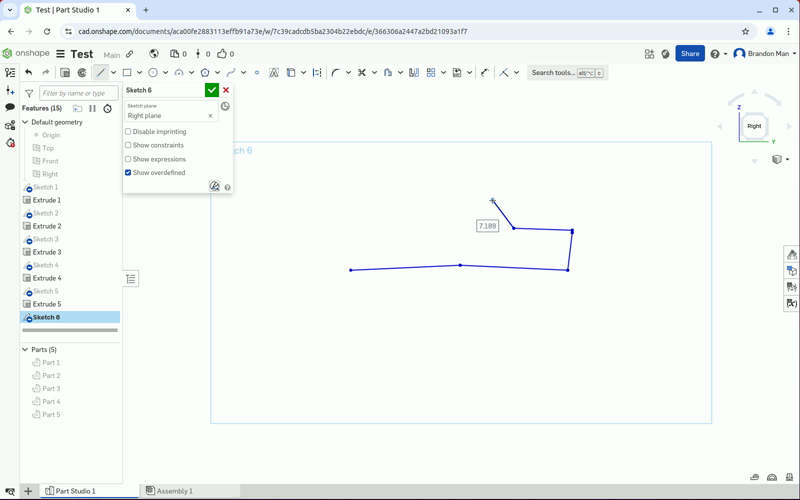
mouse_move(416, 200)
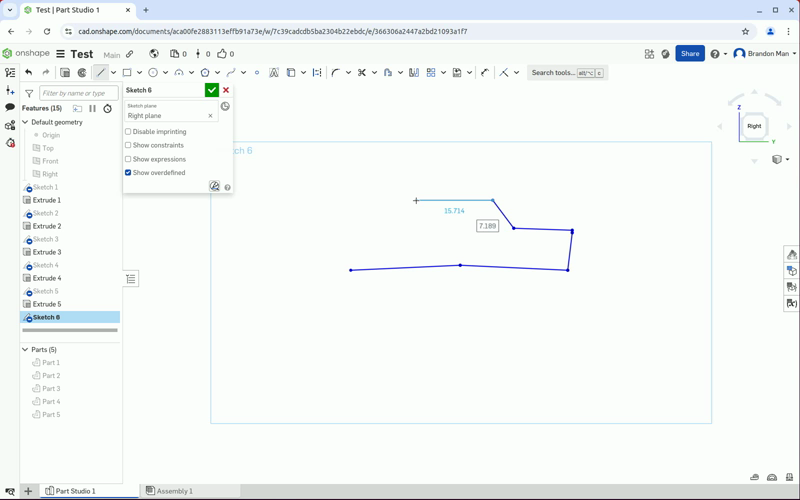
click(416, 200)
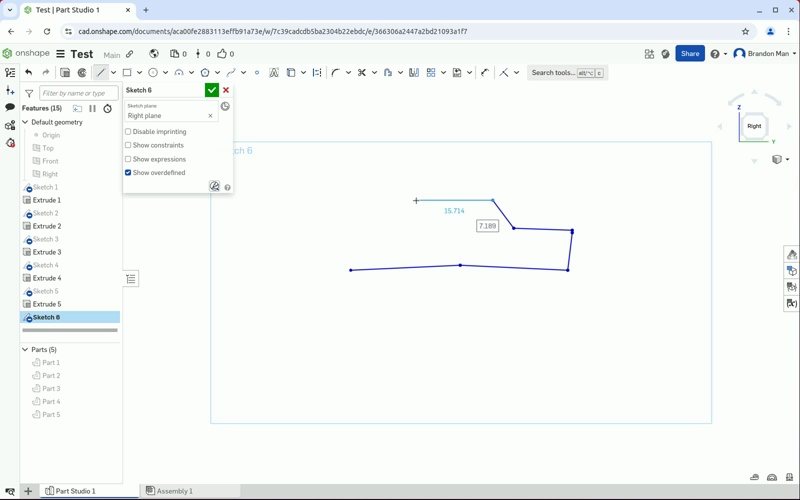
key_up(shift)
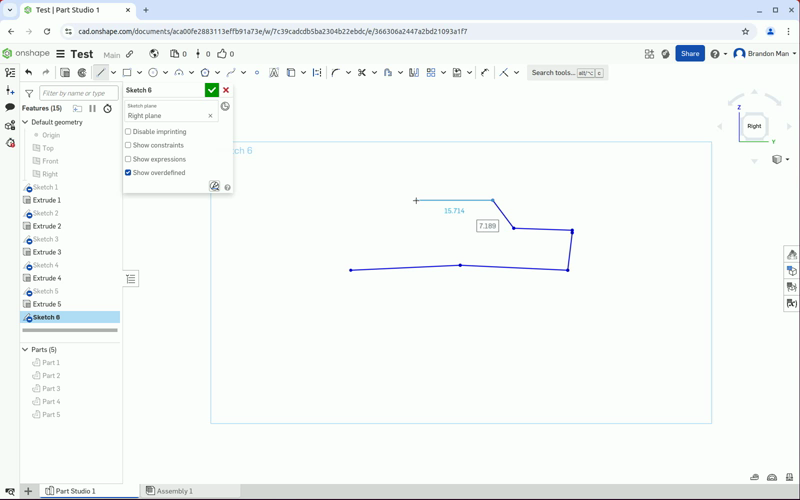
key_down(shift)
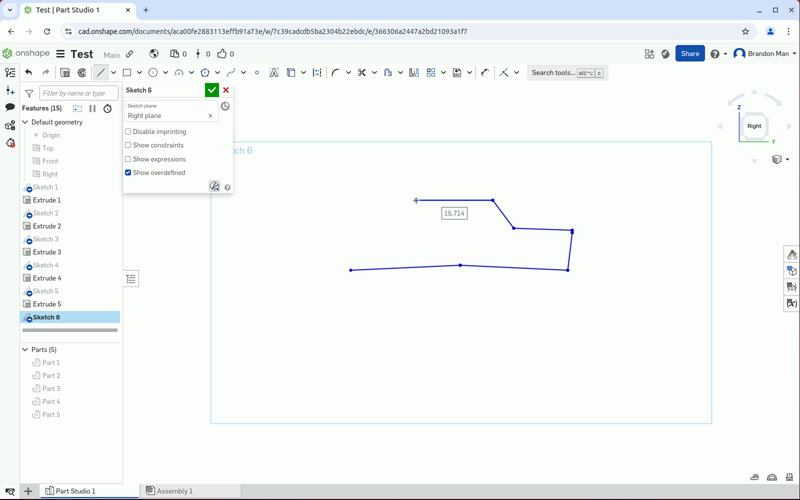
mouse_move(446, 200)
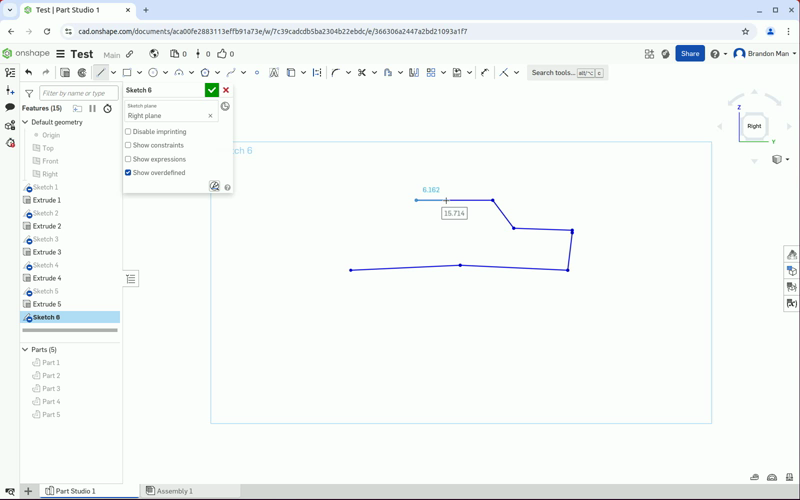
mouse_move(397, 228)
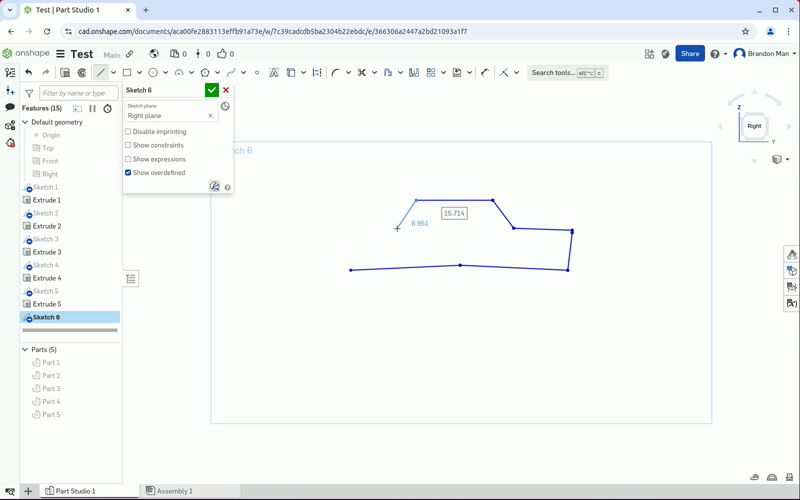
click(397, 228)
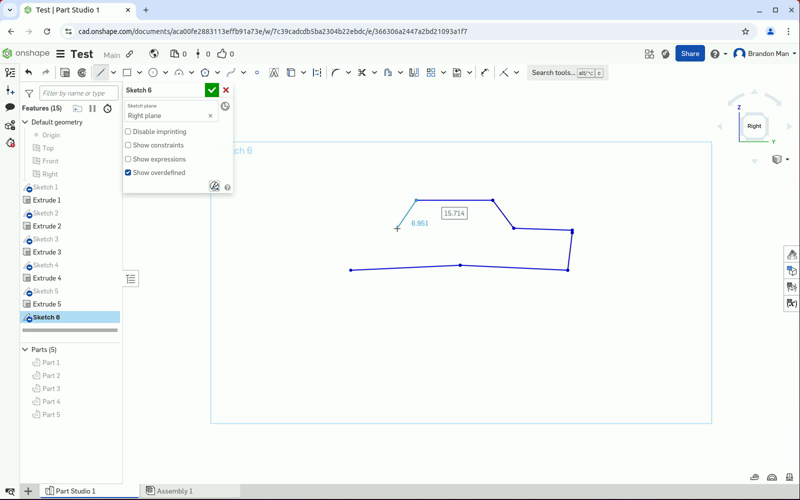
key_up(shift)
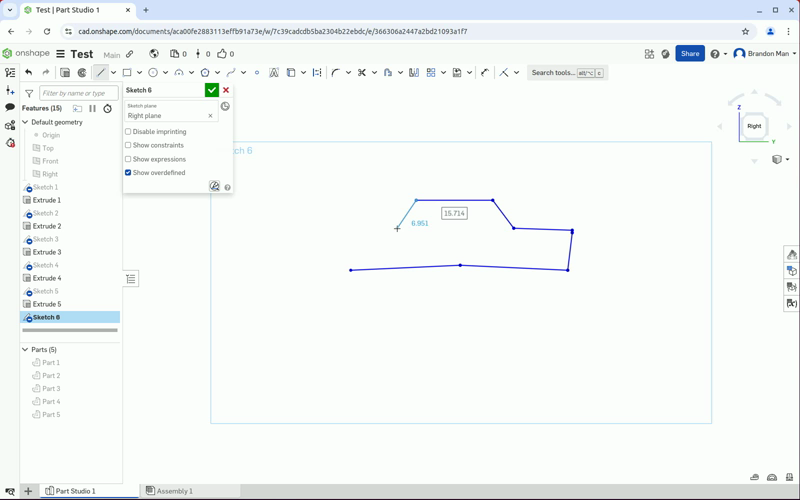
key_down(shift)
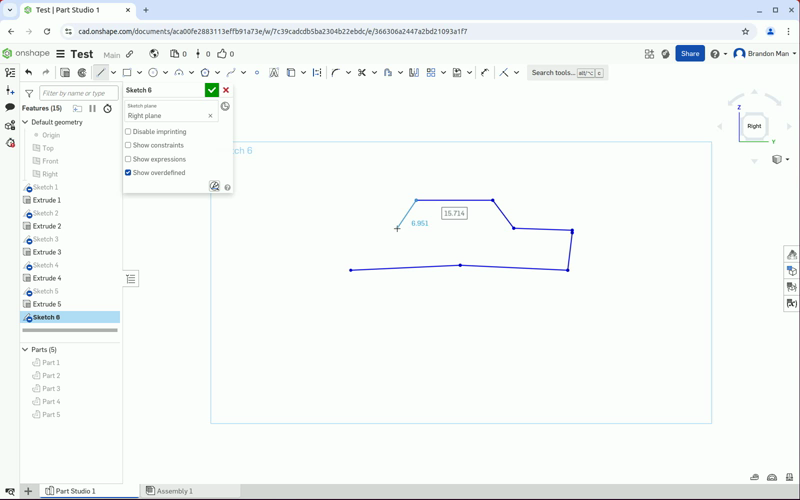
mouse_move(427, 228)
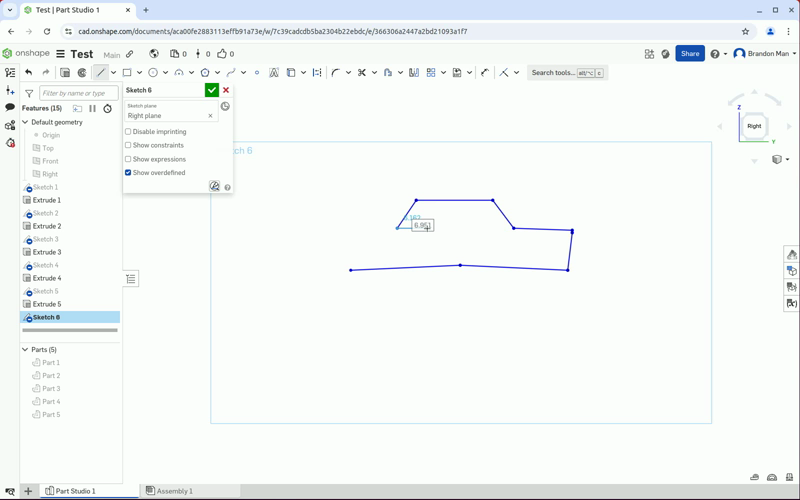
mouse_move(359, 230)
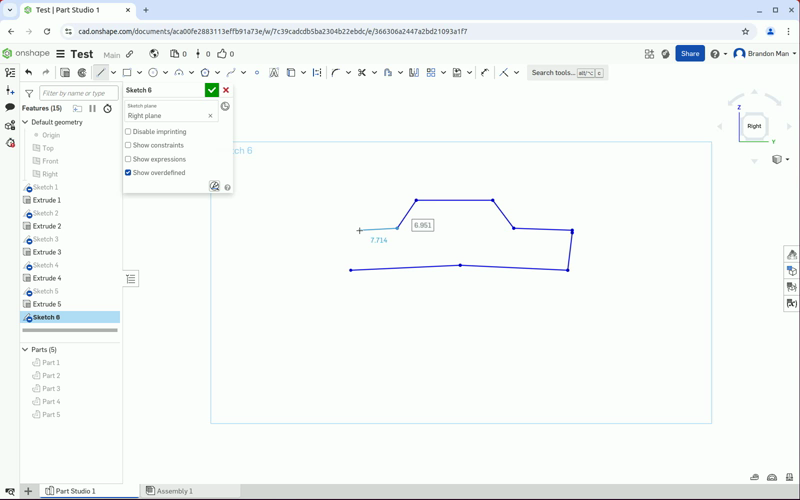
click(359, 230)
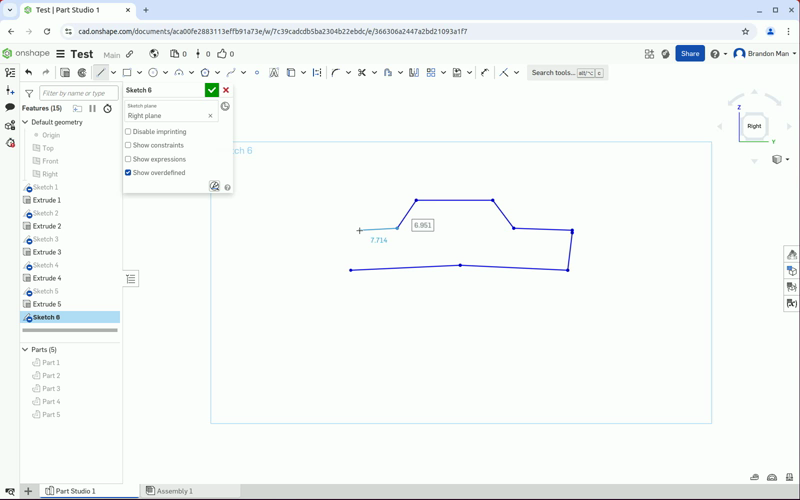
key_up(shift)
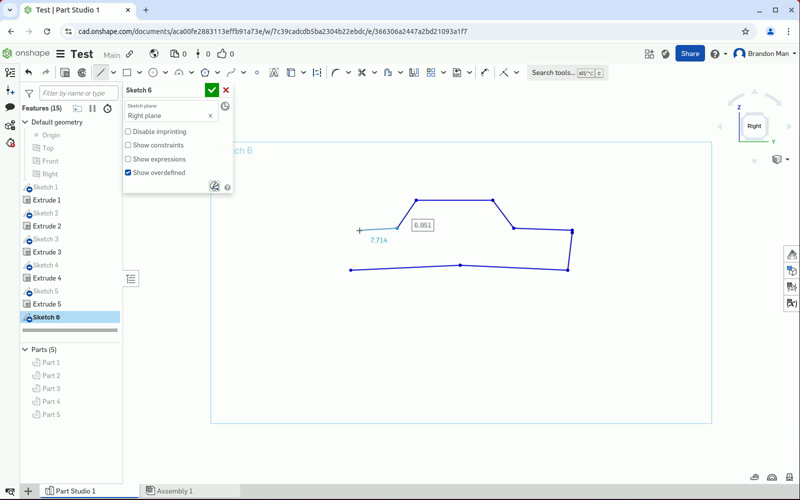
mouse_move(389, 230)
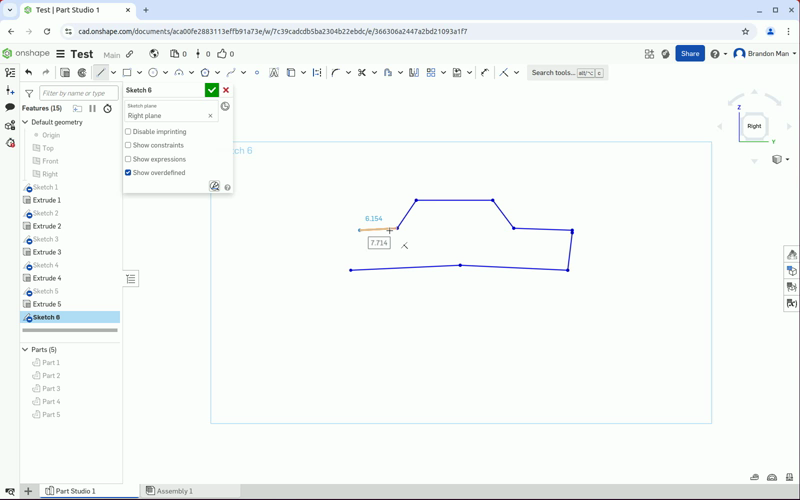
key_down(shift)
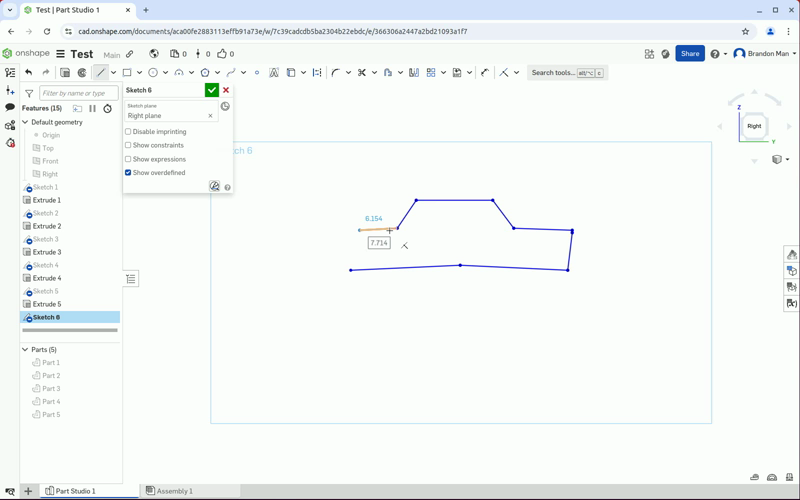
mouse_move(350, 270)
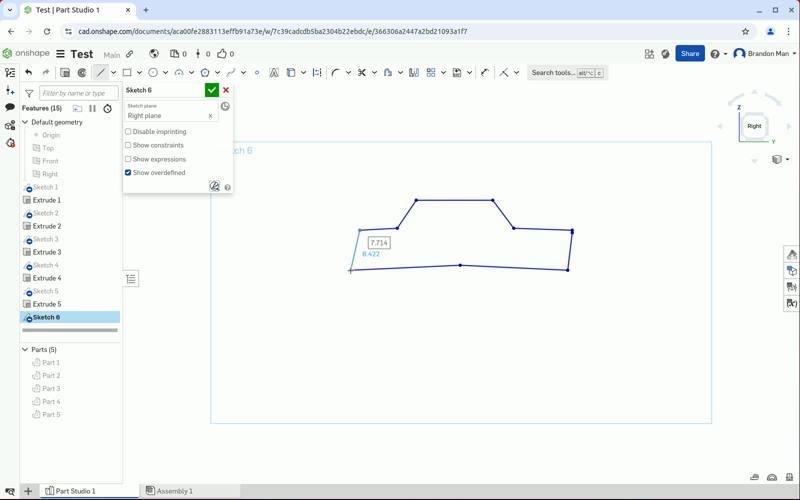
key_up(shift)
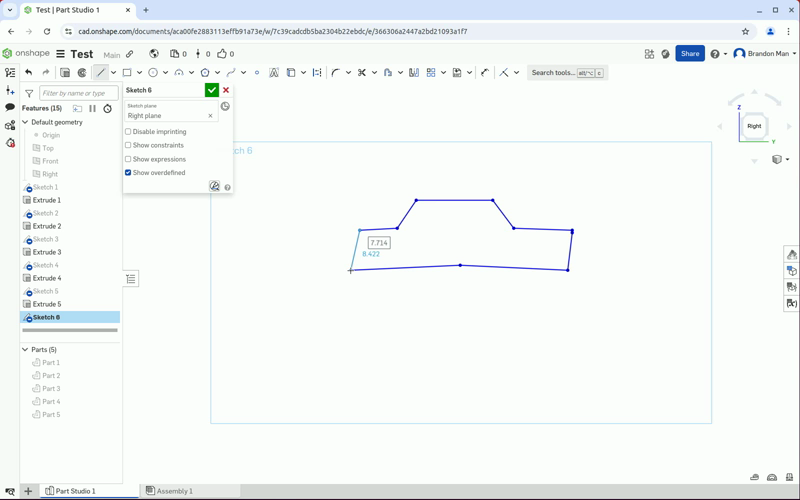
click(350, 270)
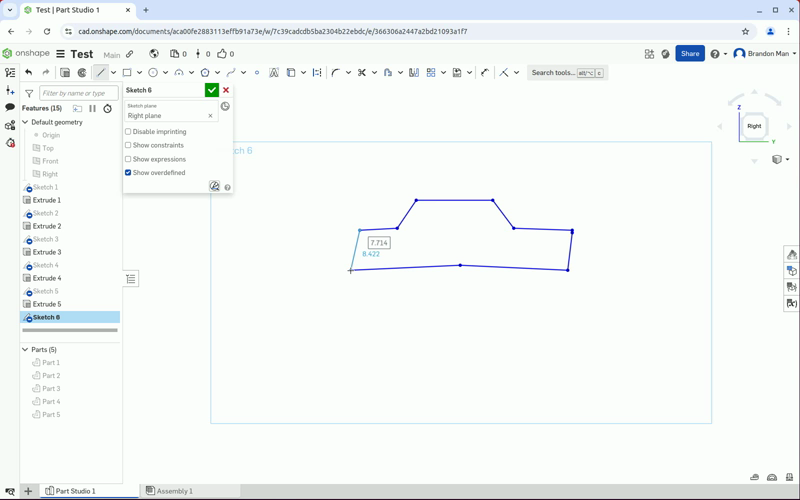
key(esc)
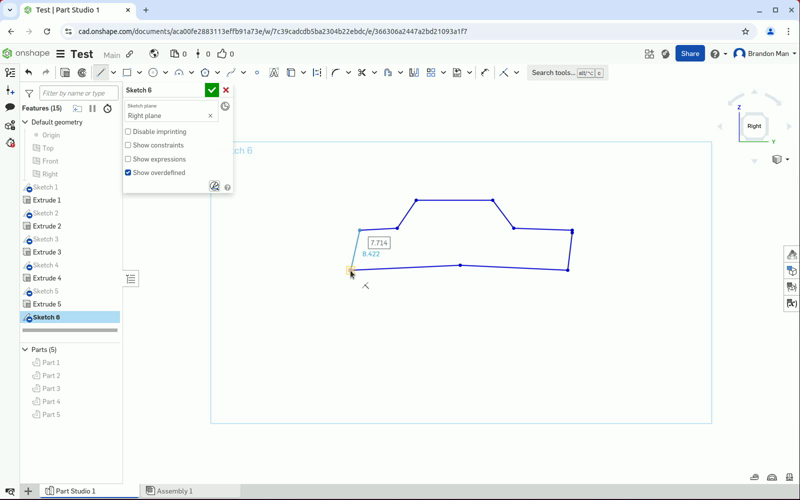
mouse_move(547, 242)
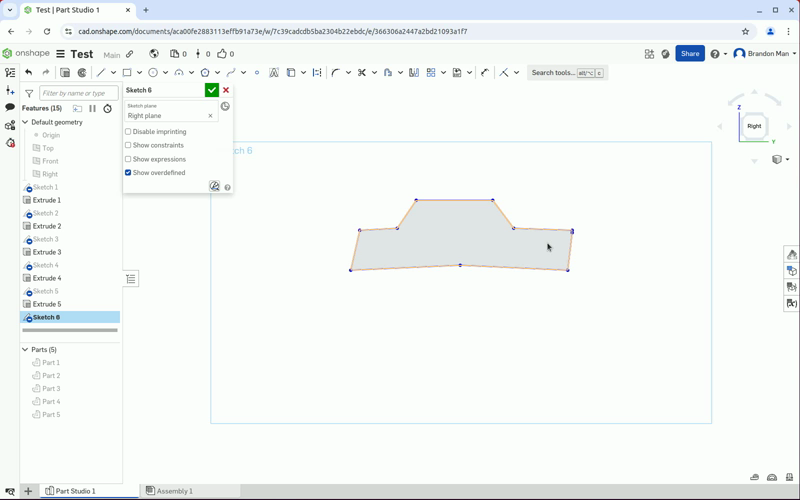
click(547, 242)
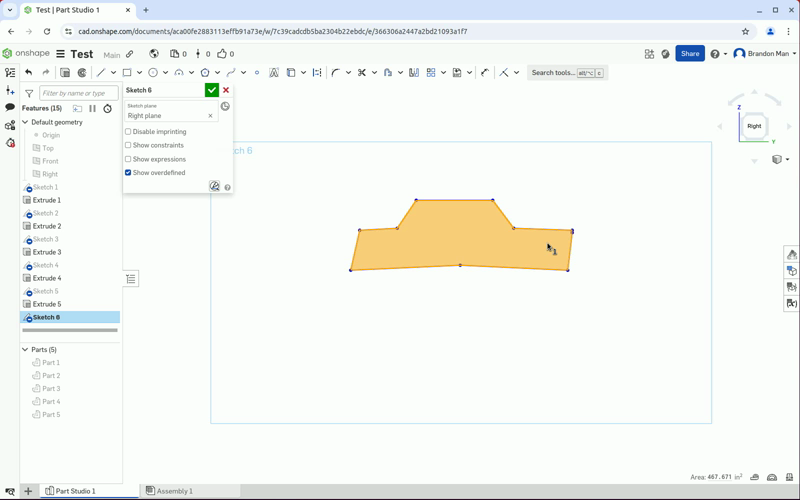
mouse_move(73, 352)
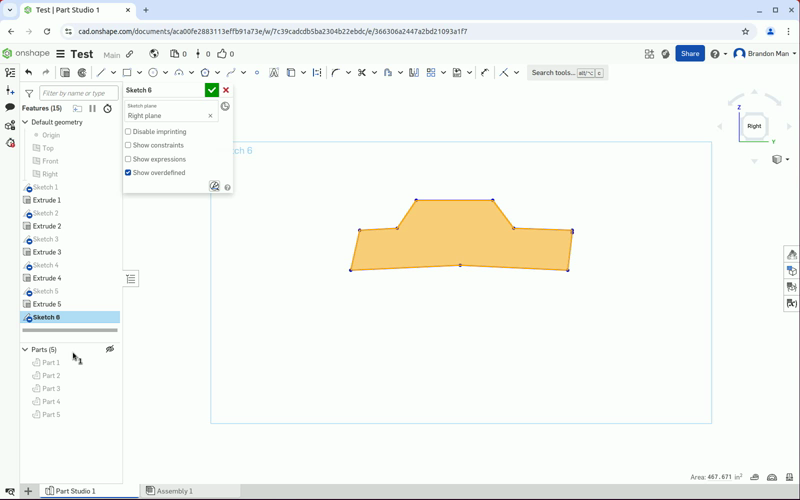
key(shift+y)
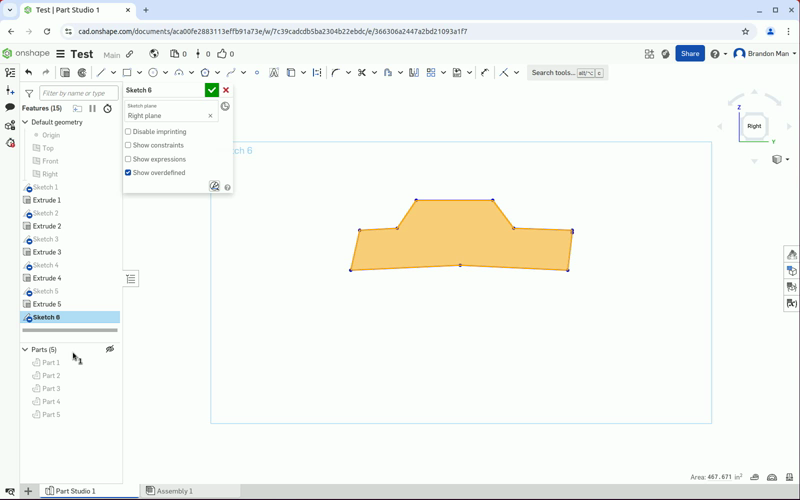
key(shift+e)
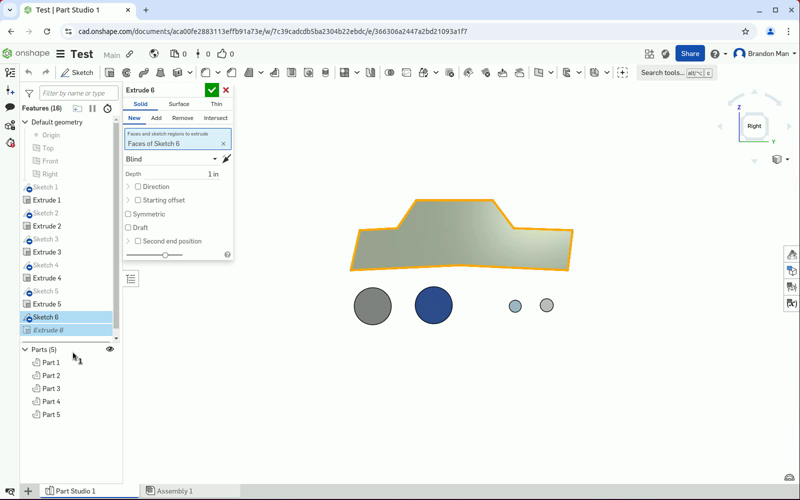
mouse_move(143, 106)
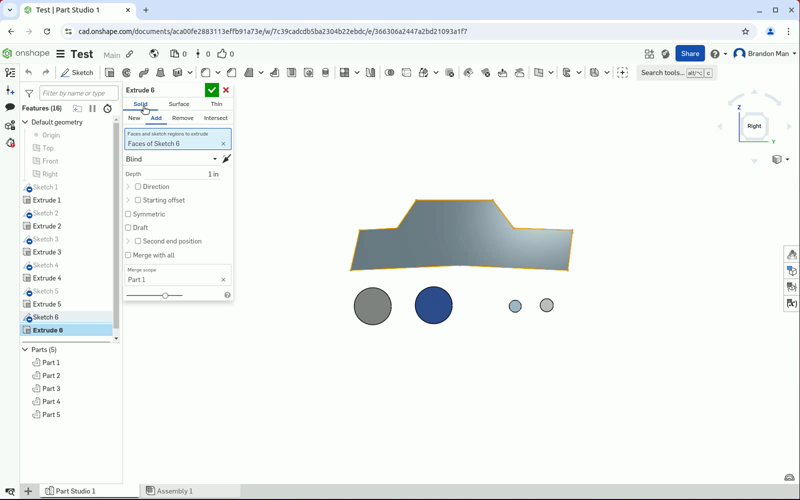
click(143, 106)
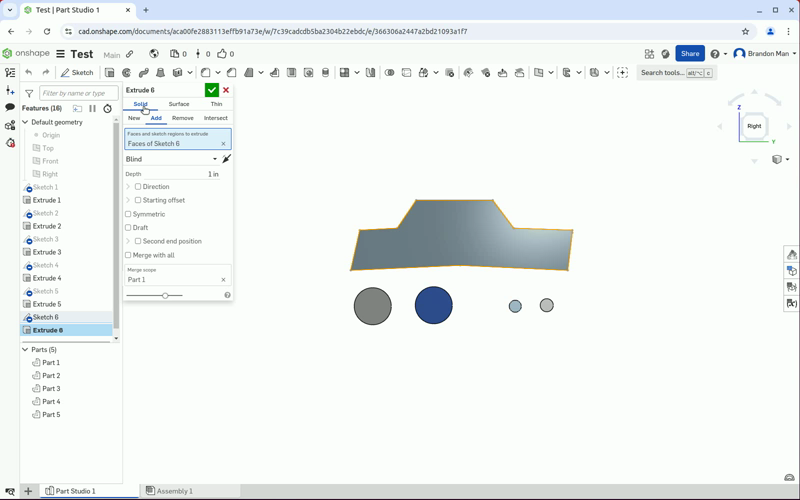
mouse_move(137, 120)
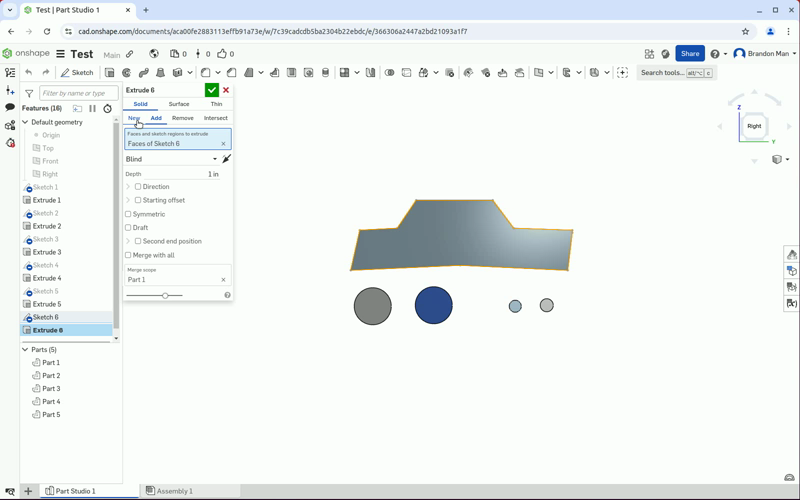
click(137, 120)
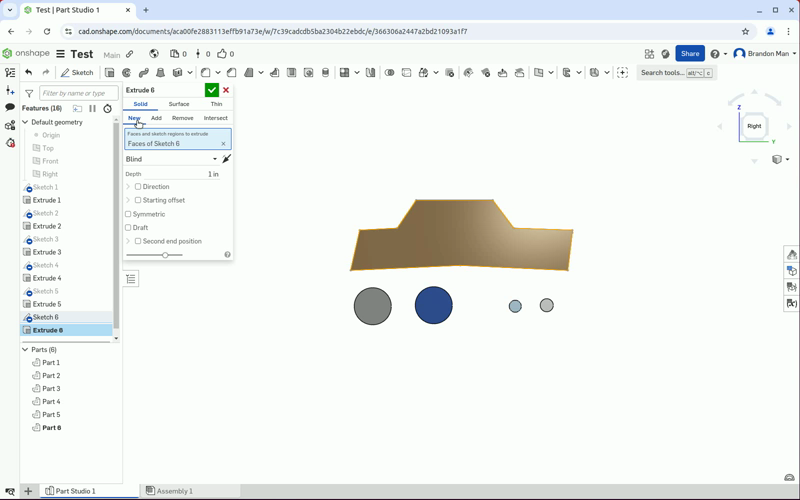
key(tab, 4)
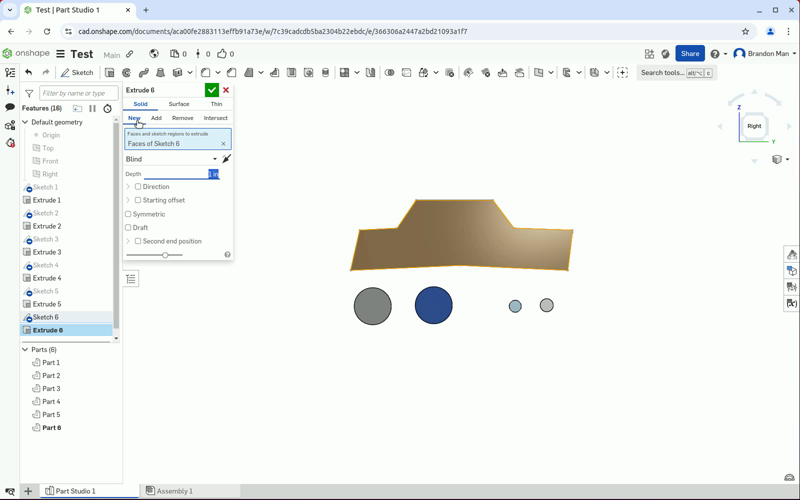
text(9.628)
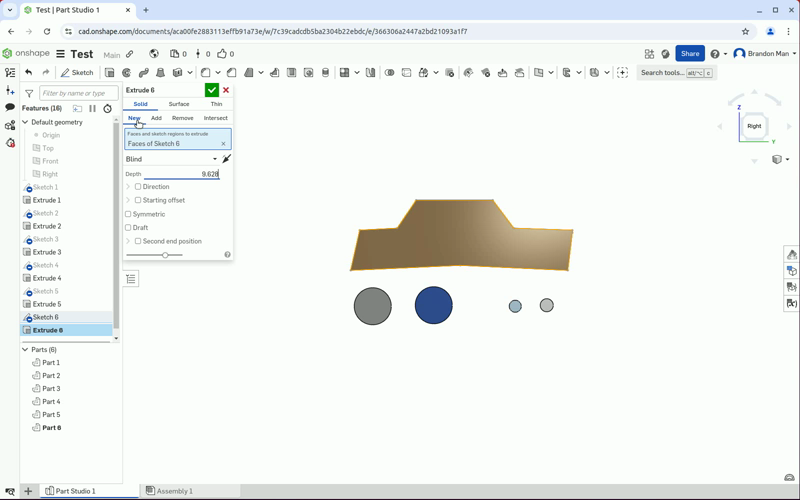
key(enter)
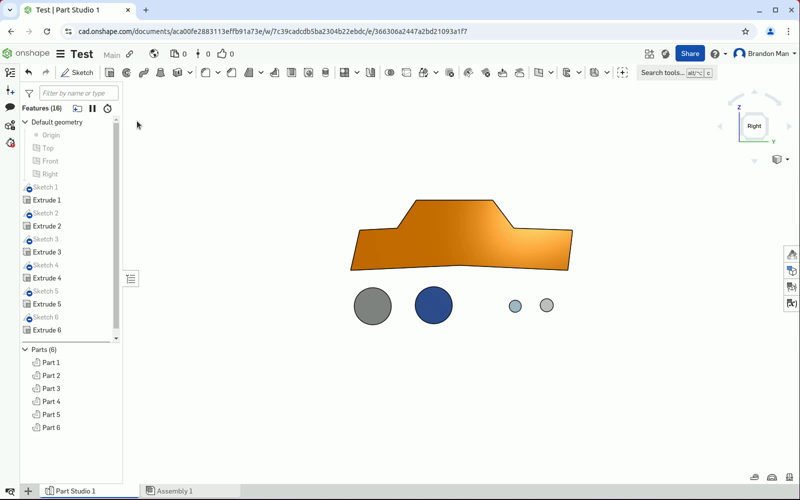
key(shift+h)
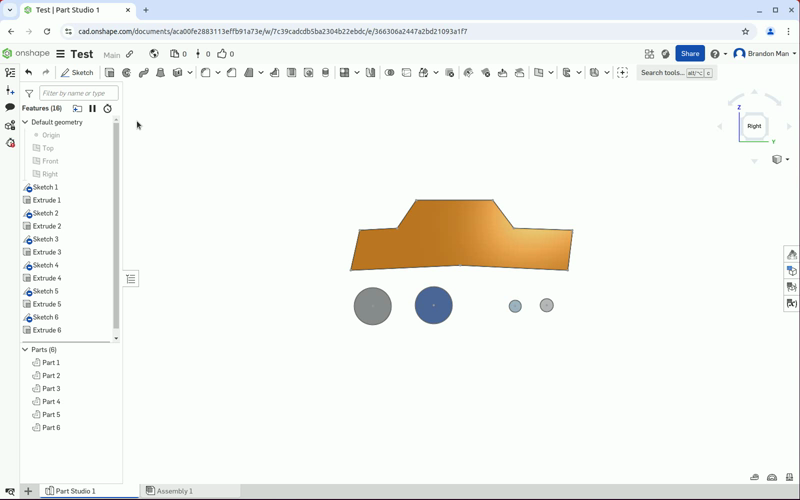
key(shift+h)
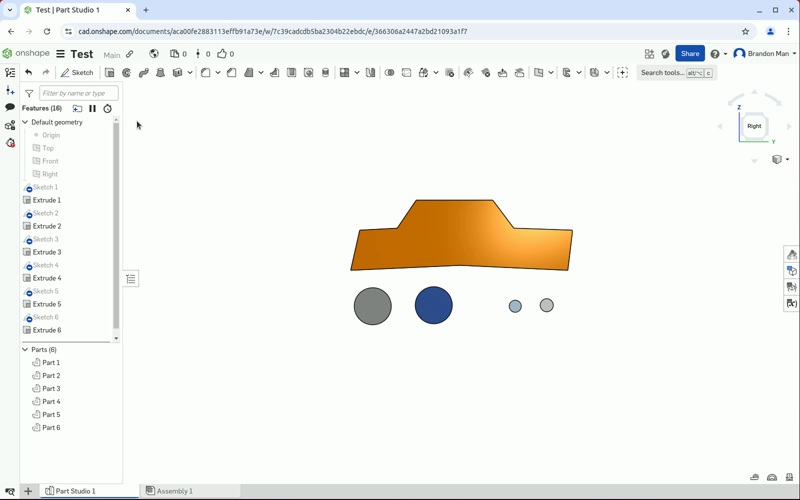
mouse_move(69, 189)
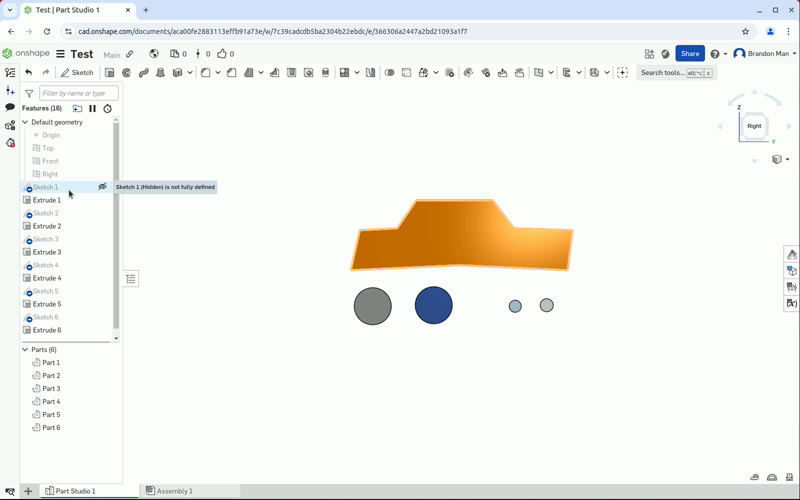
click(69, 189)
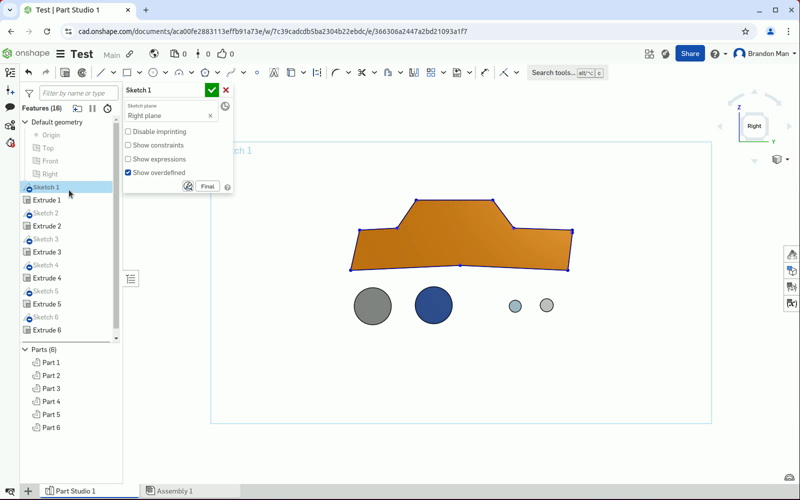
mouse_move(229, 92)
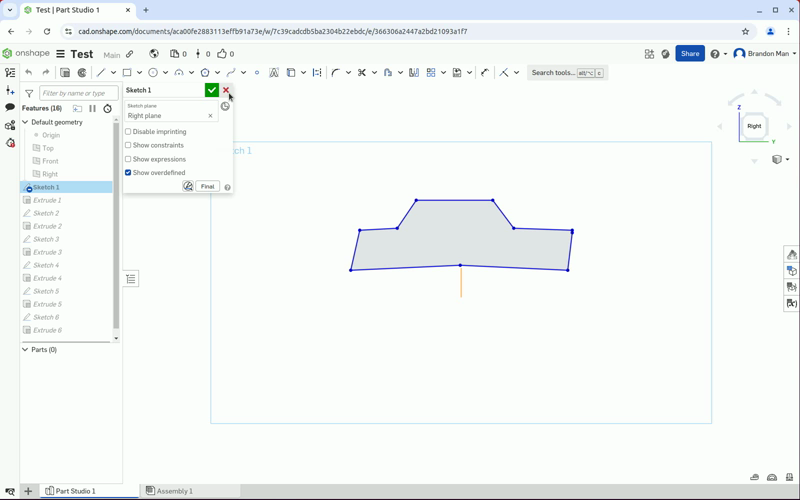
click(229, 92)
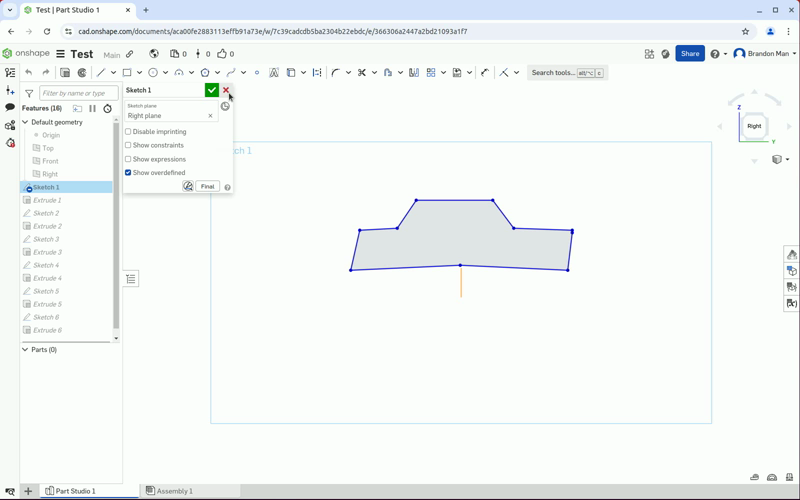
key(shift+s)
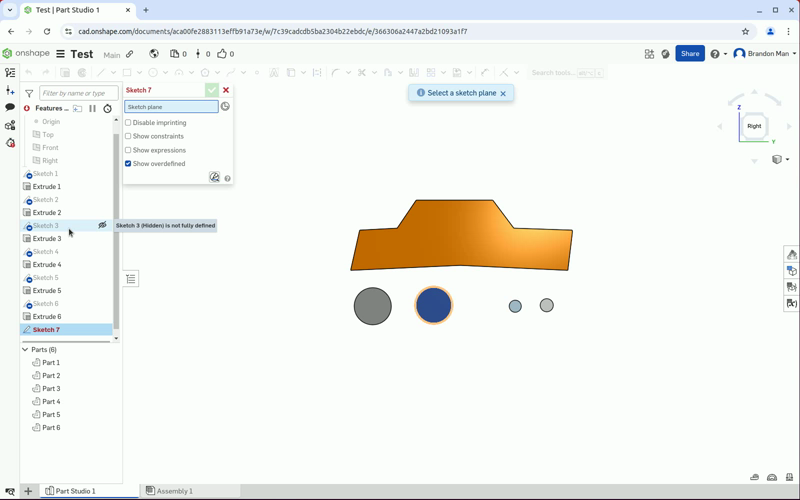
scroll(3)
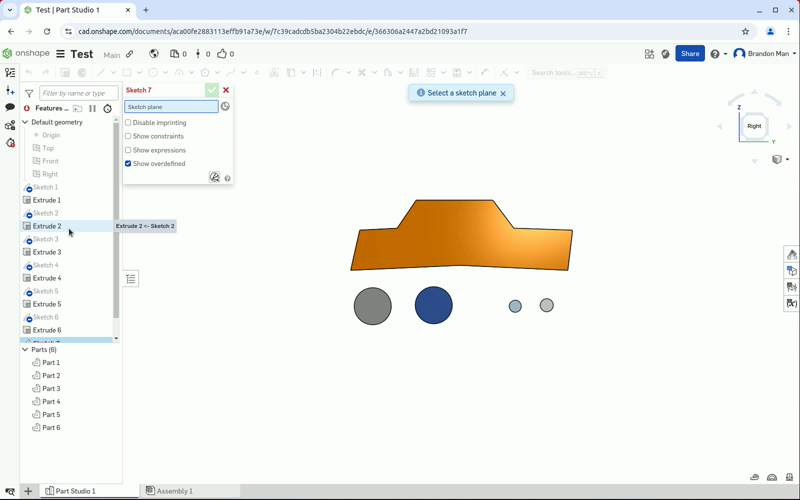
mouse_move(69, 176)
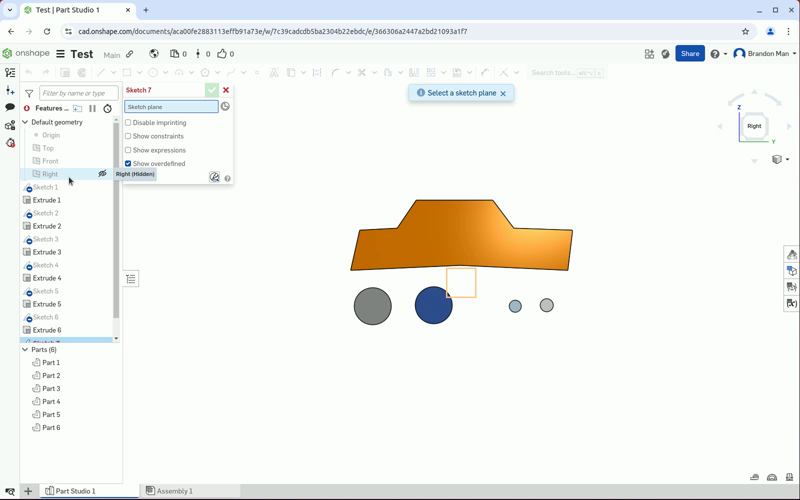
click(69, 176)
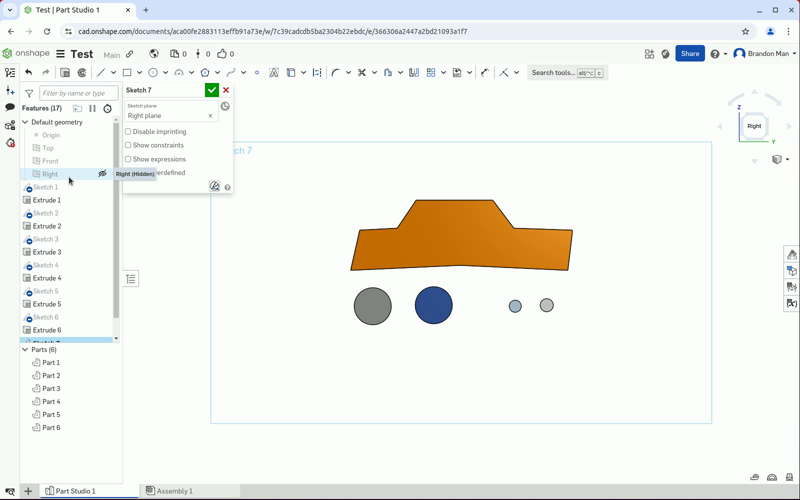
mouse_move(73, 352)
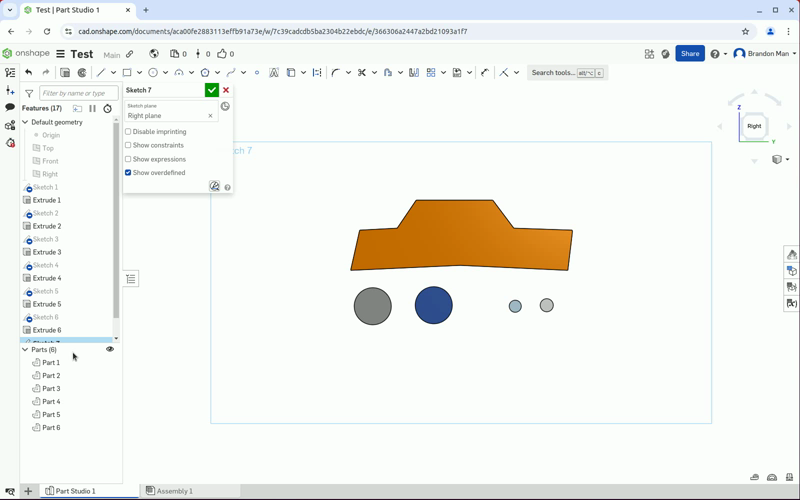
key(y)
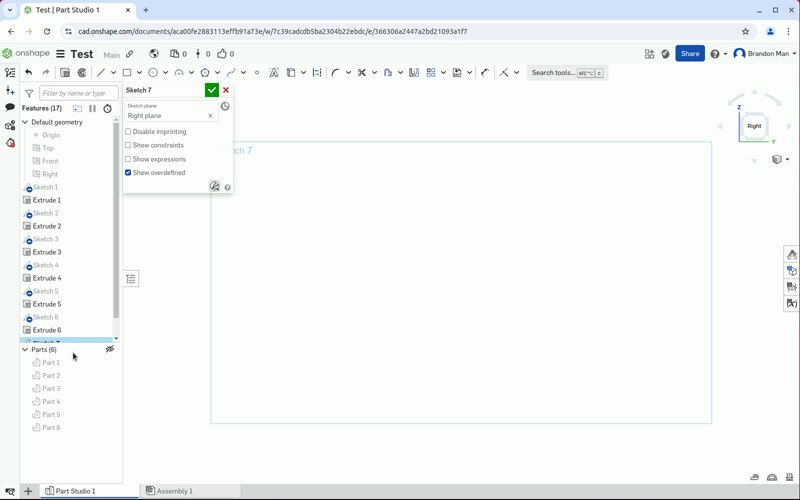
key(c)
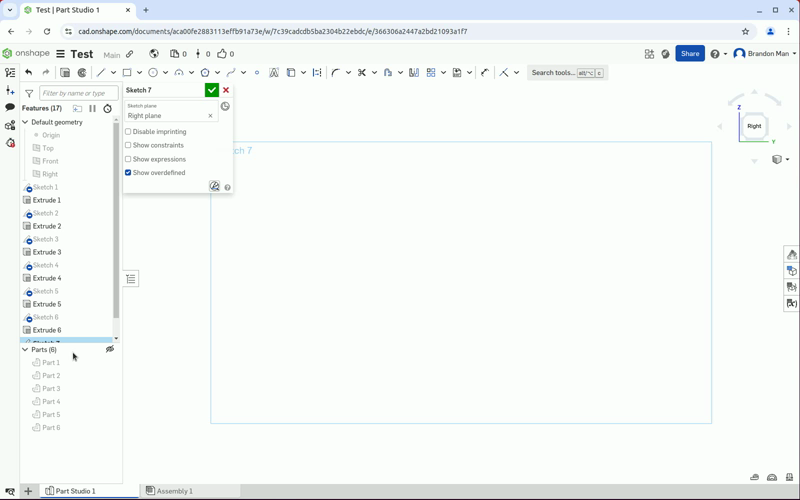
key_down(shift)
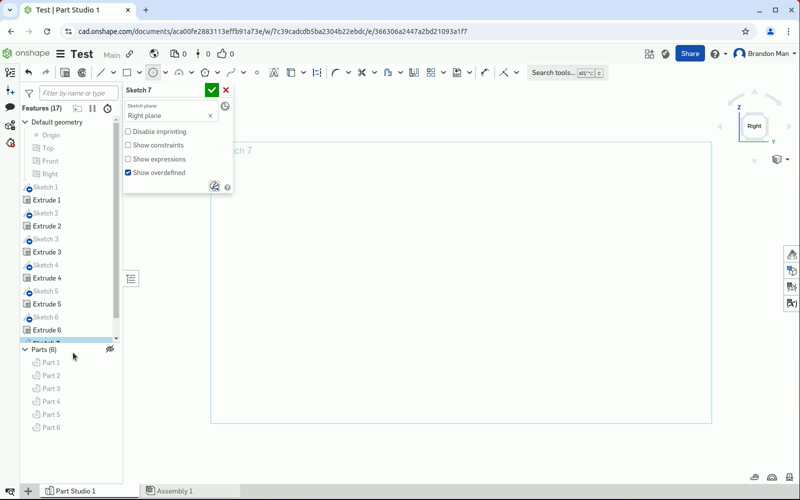
mouse_move(372, 306)
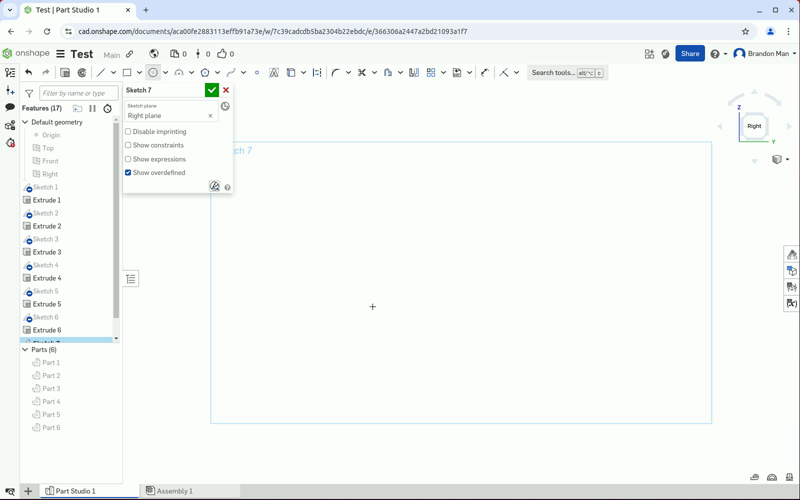
click(372, 306)
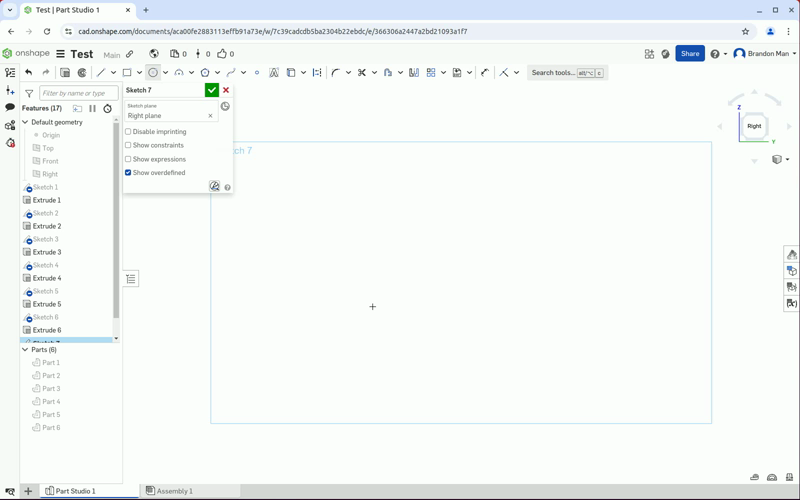
key_up(shift)
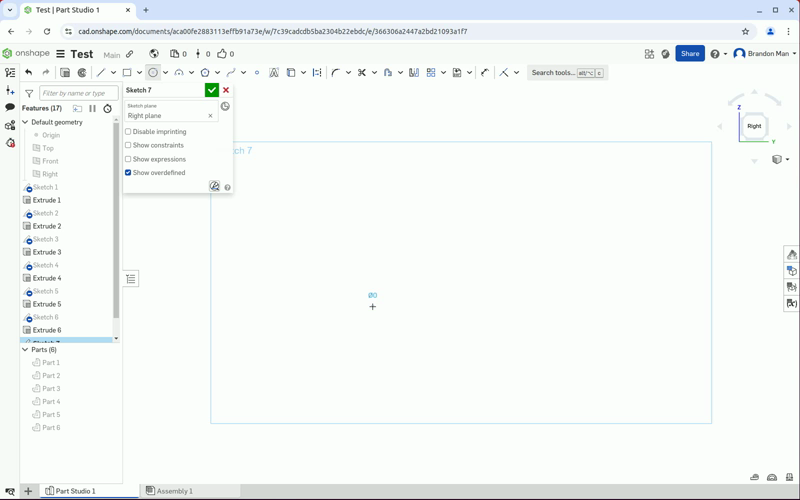
mouse_move(391, 306)
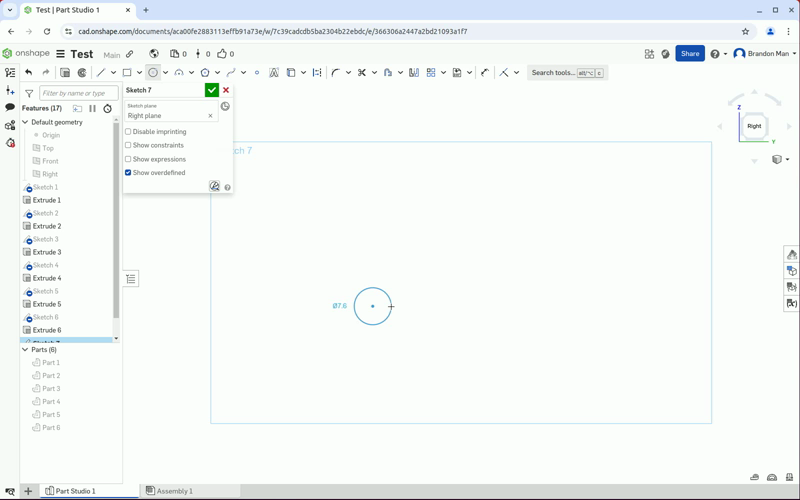
click(391, 306)
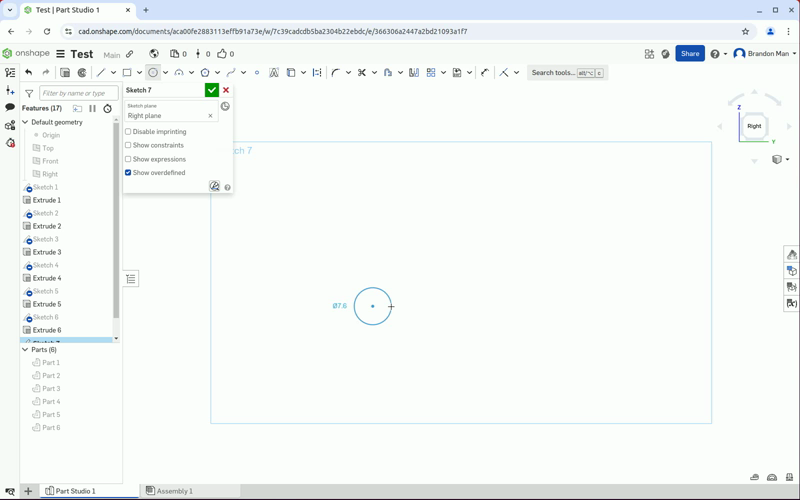
key(esc)
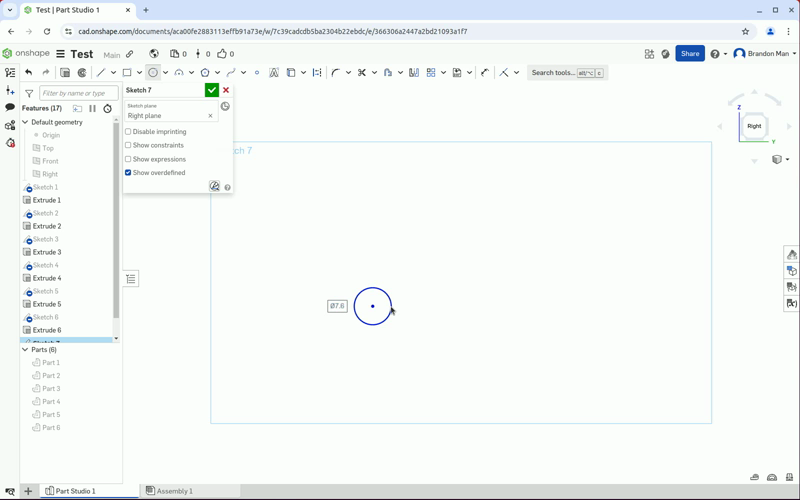
mouse_move(371, 301)
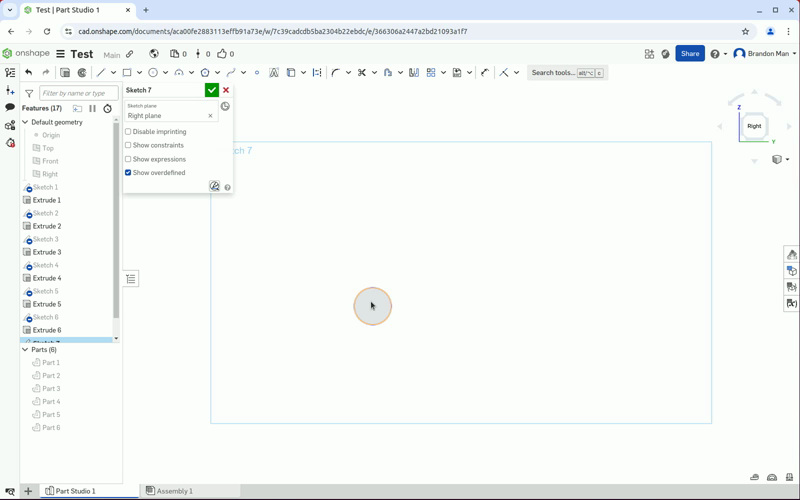
scroll(6)
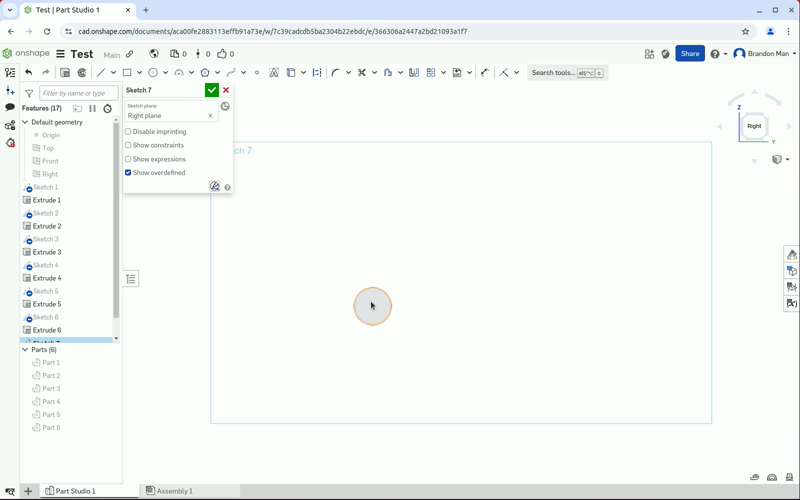
scroll(6)
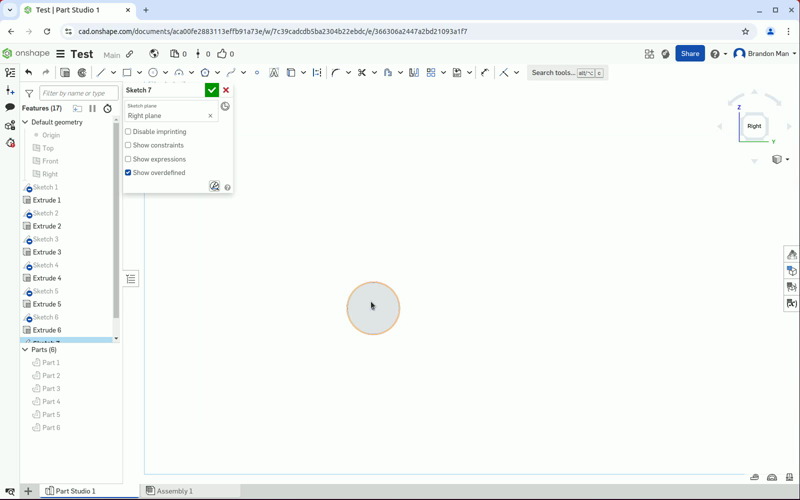
scroll(6)
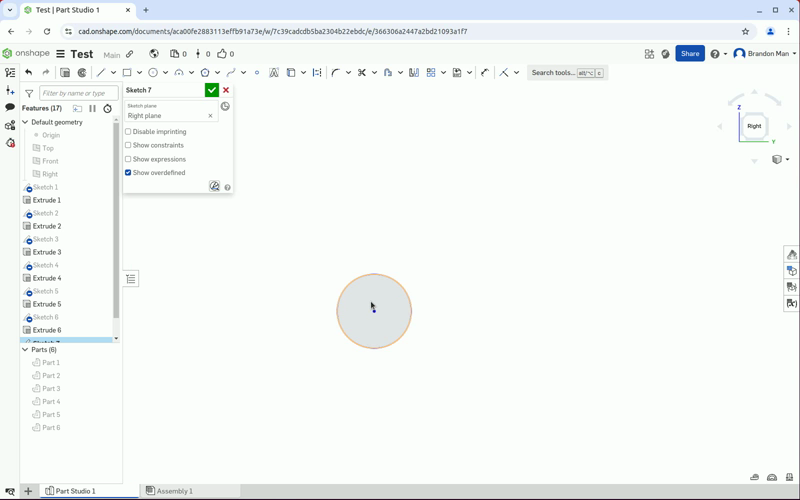
scroll(6)
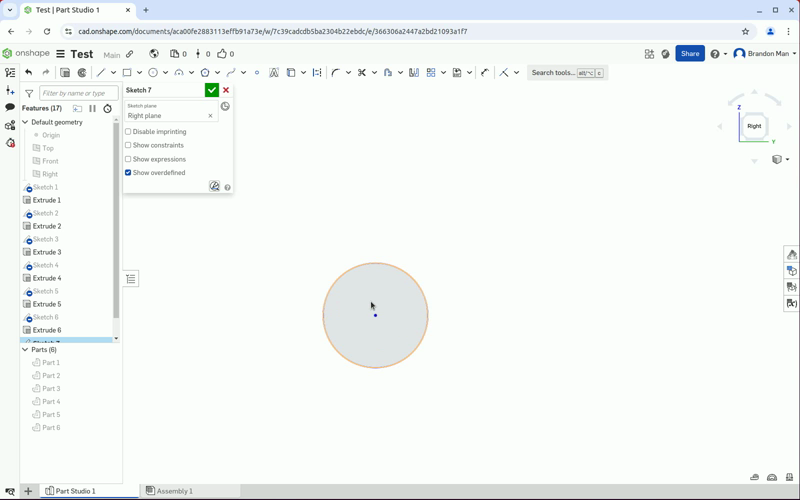
scroll(6)
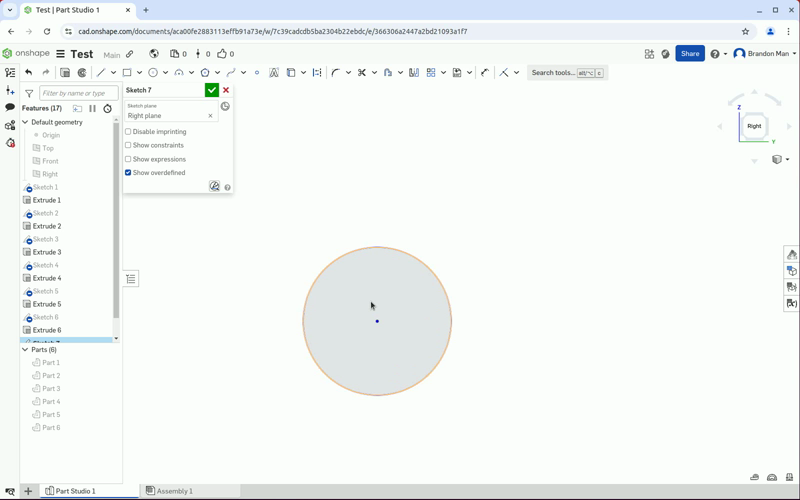
scroll(6)
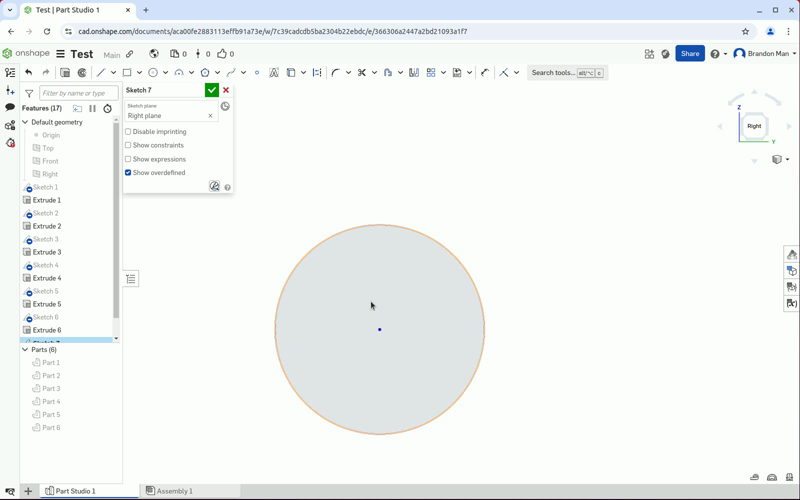
scroll(6)
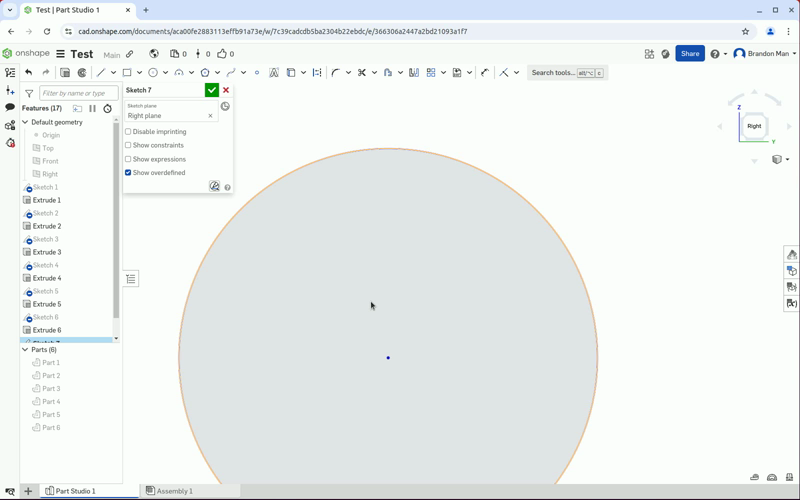
click(371, 301)
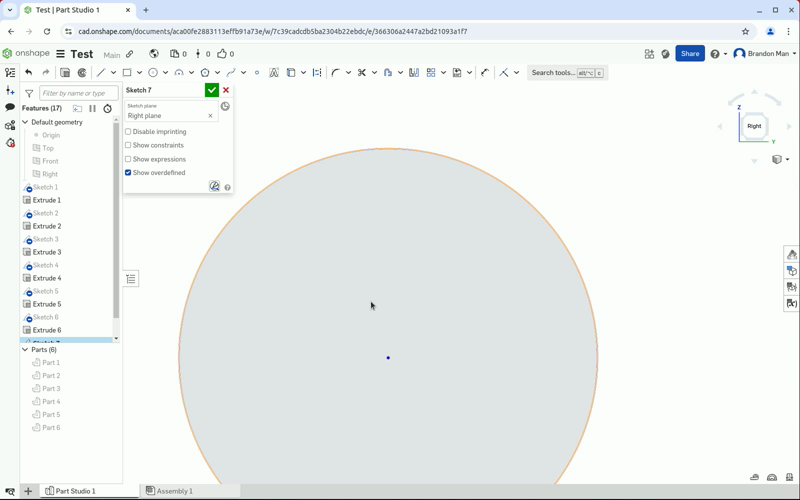
scroll(-6)
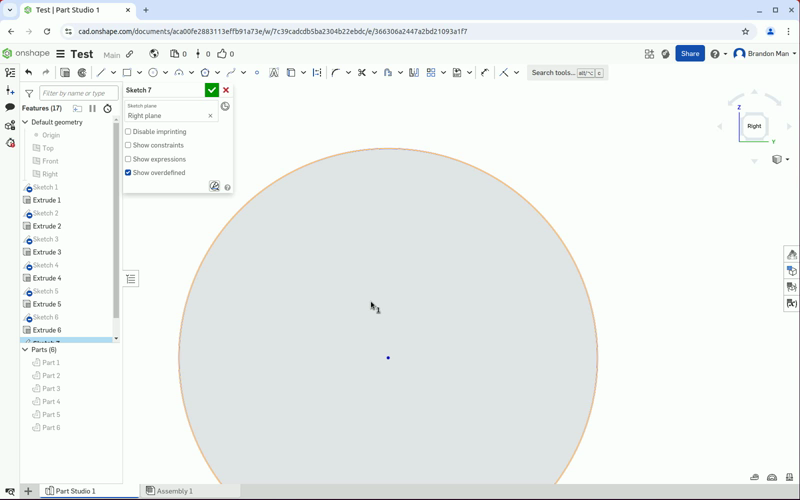
scroll(-6)
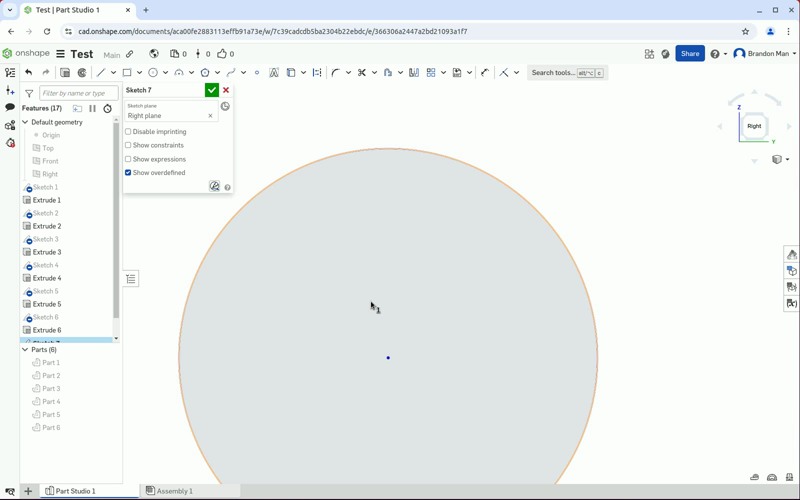
scroll(-6)
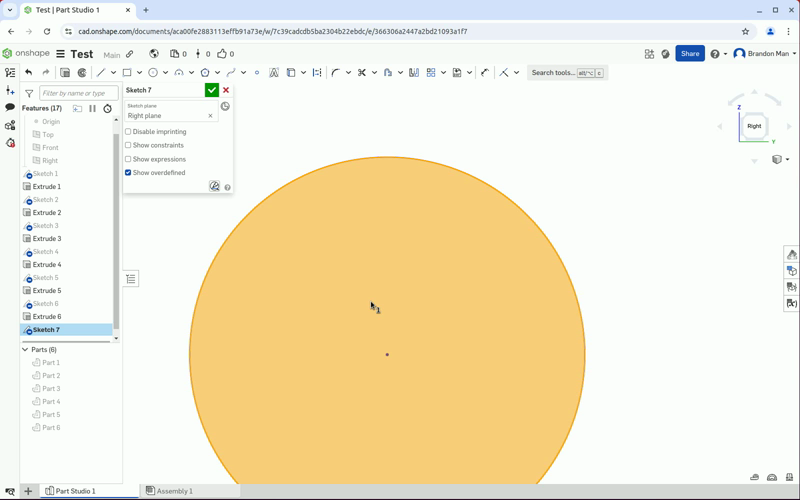
scroll(-6)
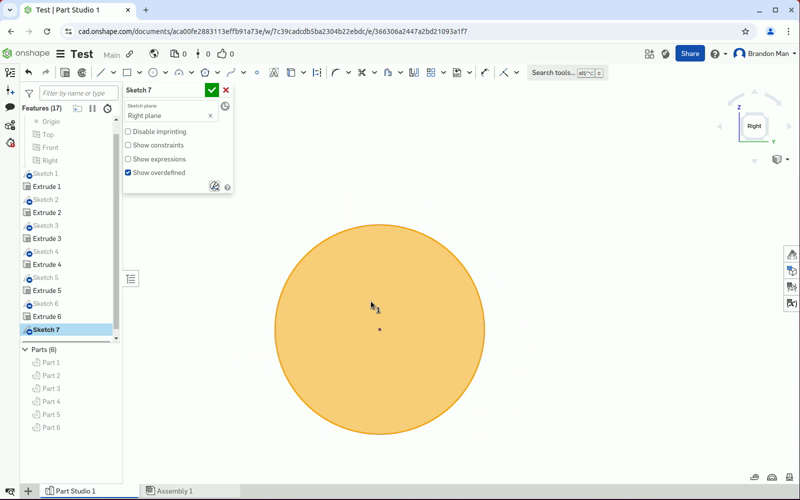
scroll(-6)
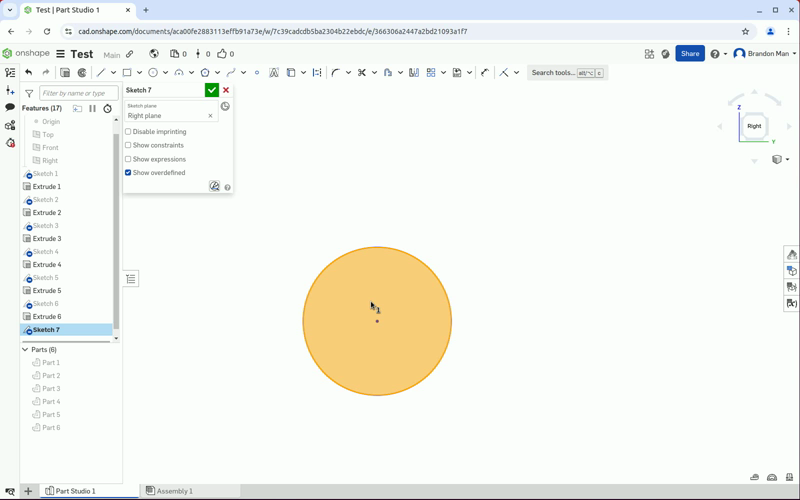
scroll(-6)
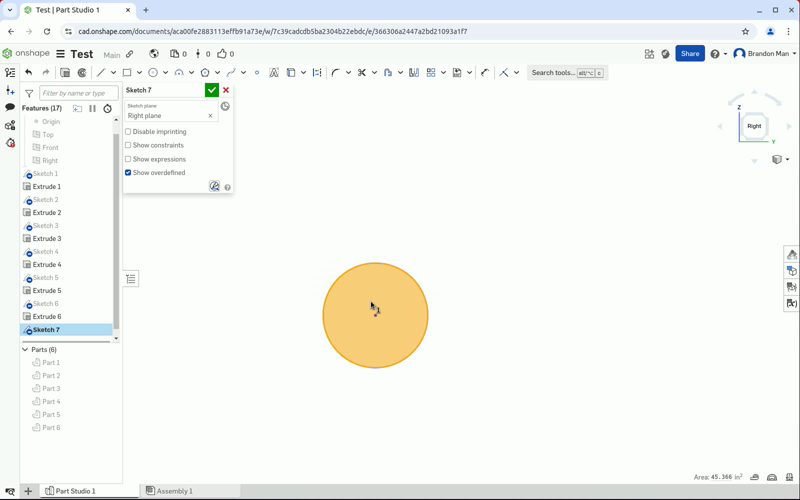
scroll(-6)
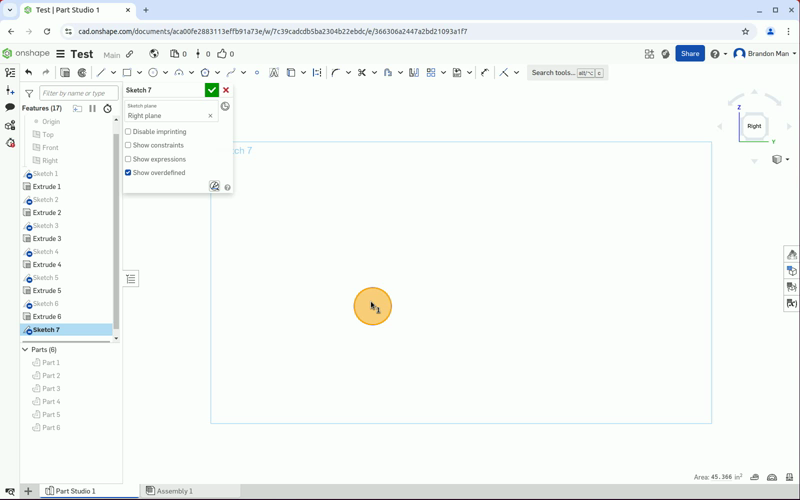
mouse_move(73, 352)
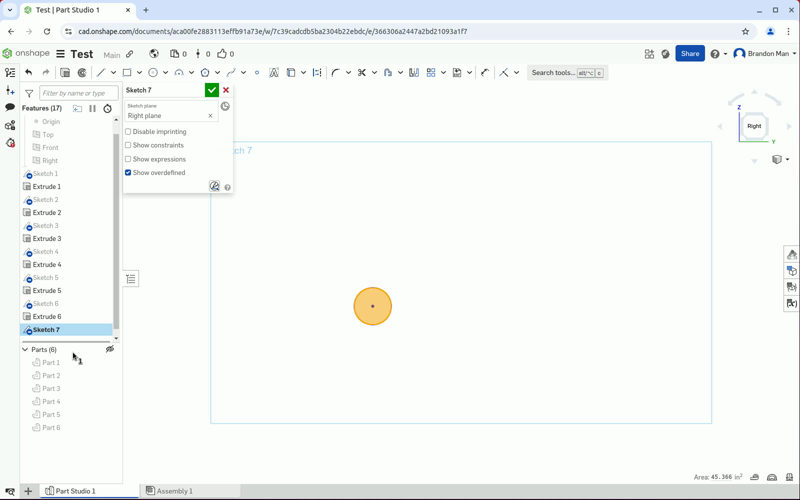
key(shift+y)
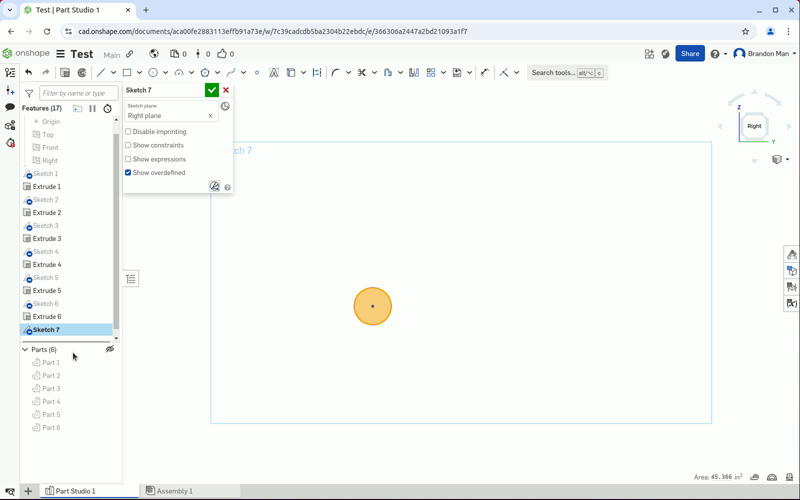
key(shift+e)
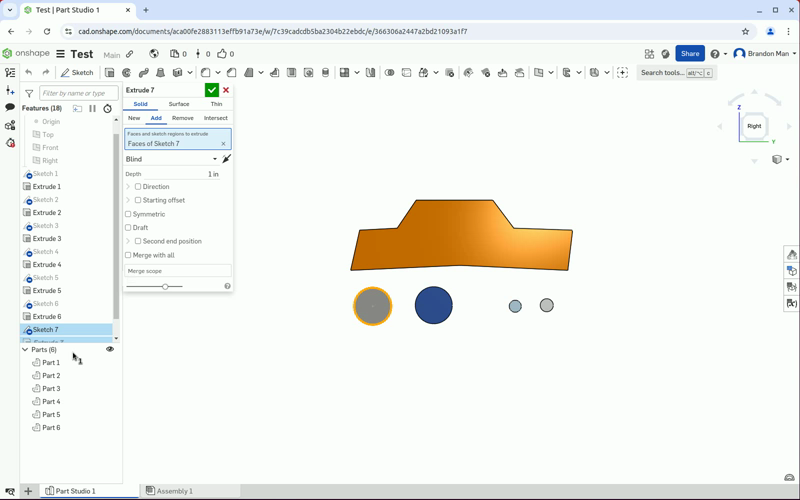
mouse_move(143, 106)
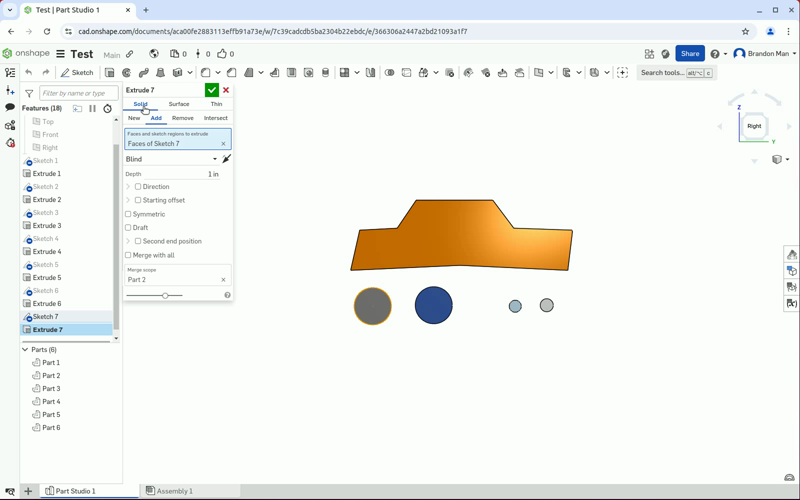
click(143, 106)
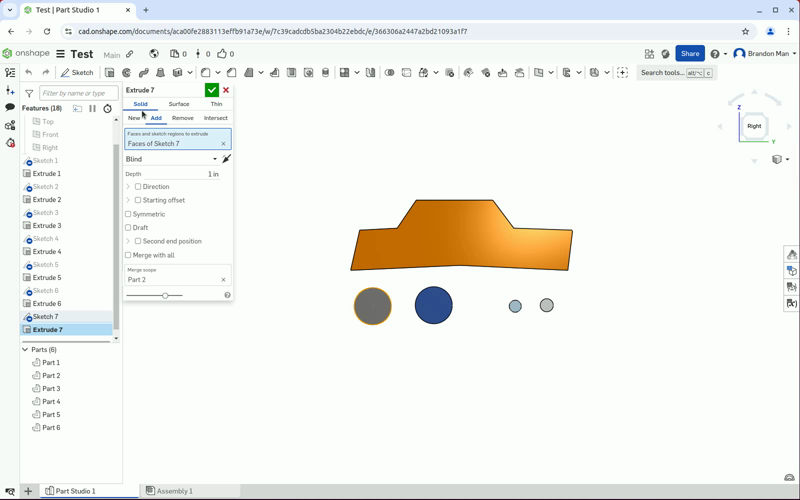
mouse_move(137, 120)
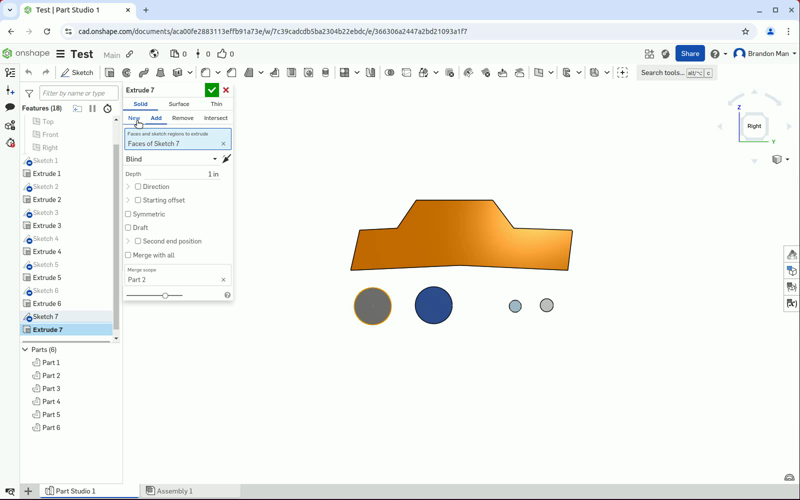
click(137, 120)
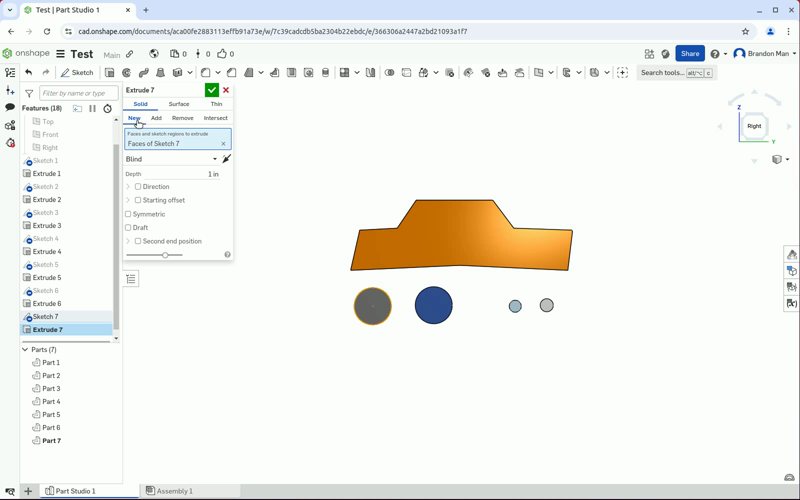
key(tab, 4)
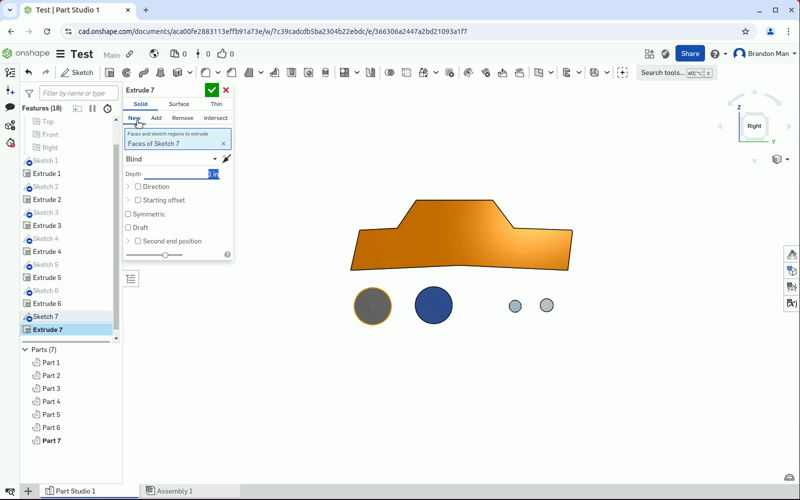
text(9.628)
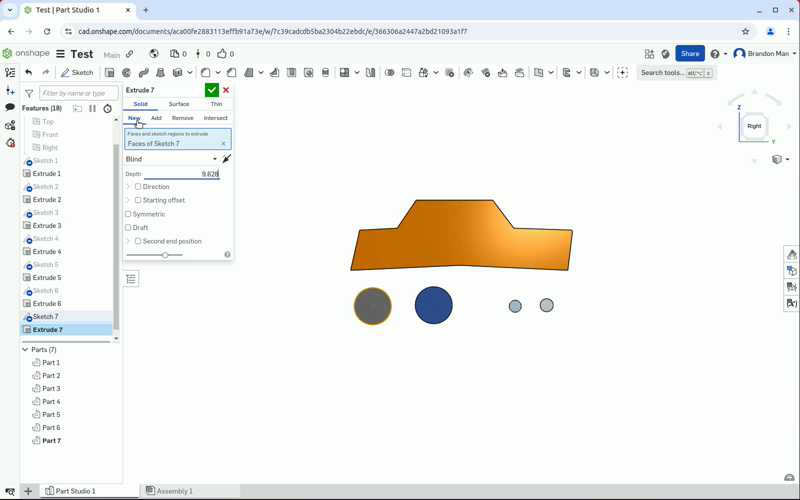
key(enter)
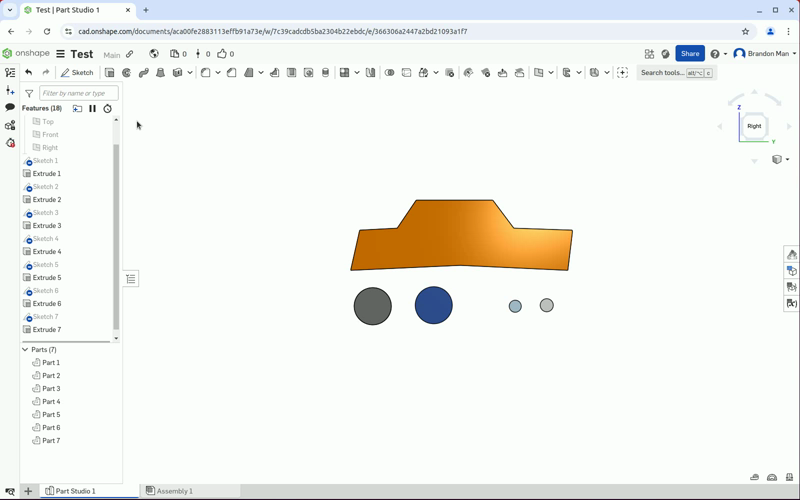
key(shift+h)
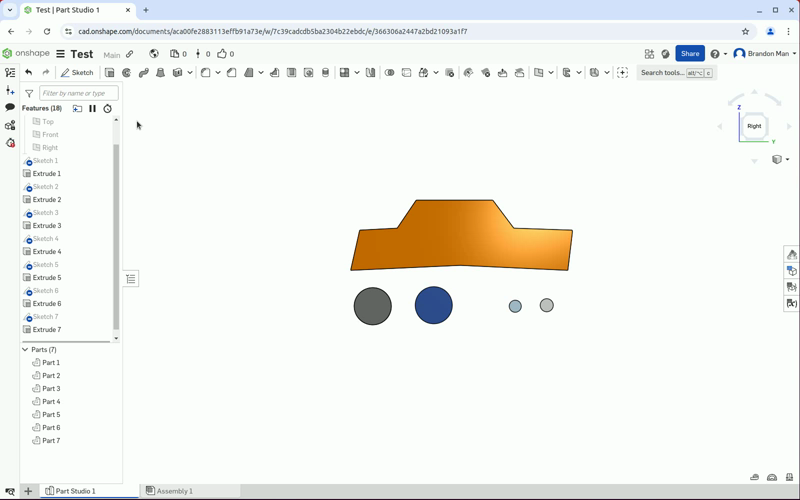
key(shift+h)
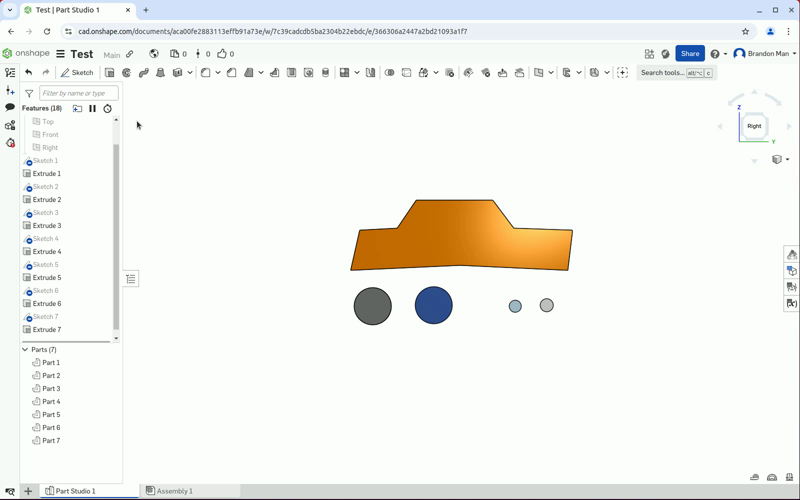
mouse_move(69, 163)
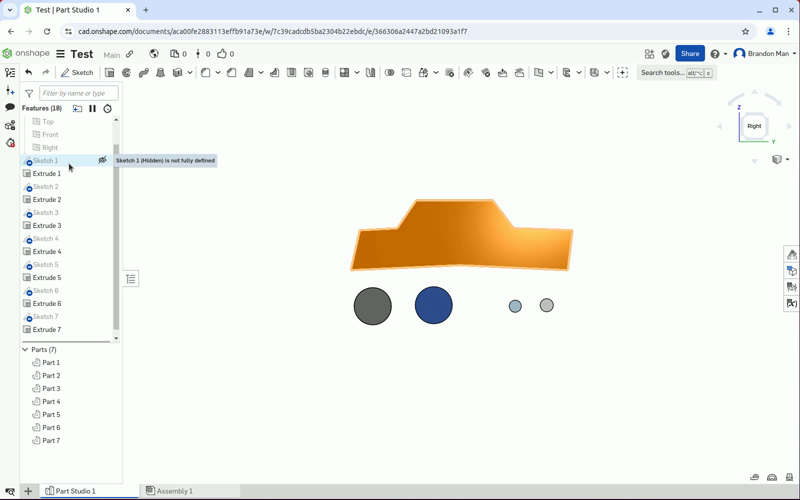
click(69, 163)
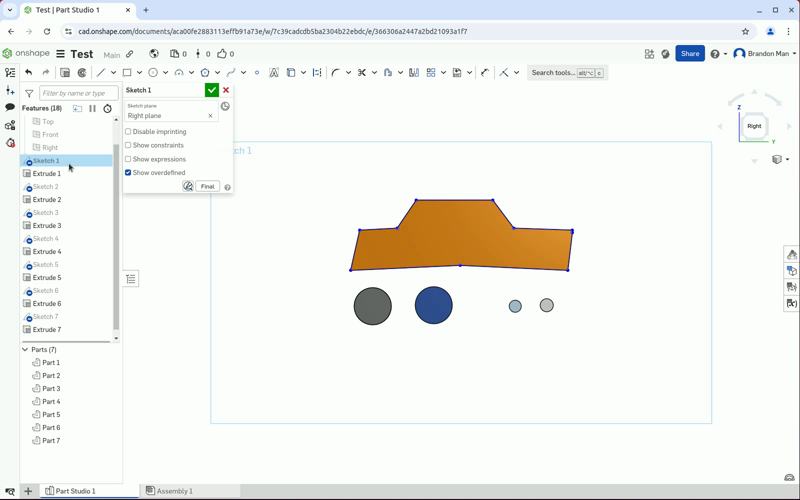
mouse_move(229, 92)
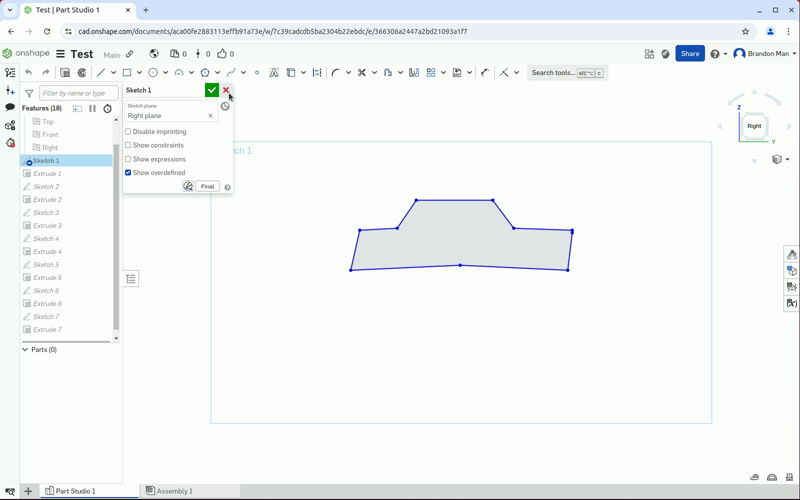
click(229, 92)
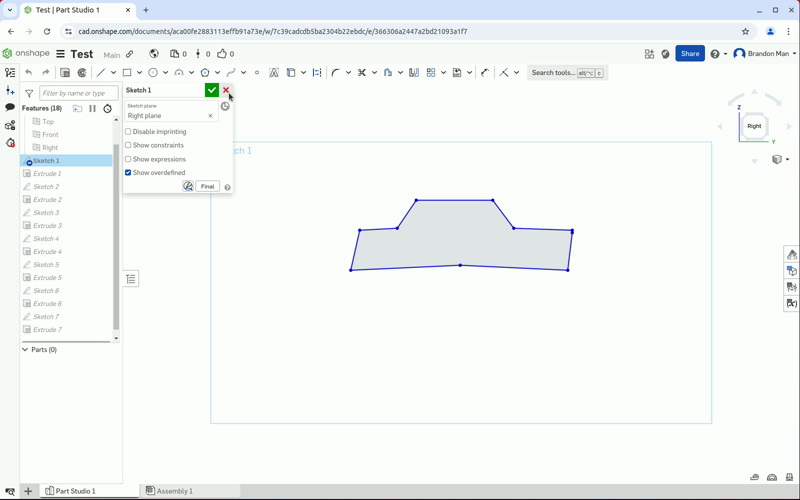
key(shift+s)
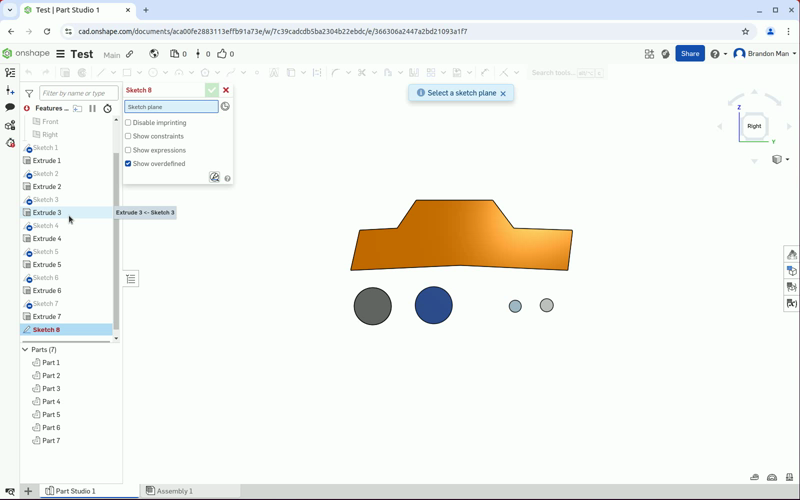
scroll(3)
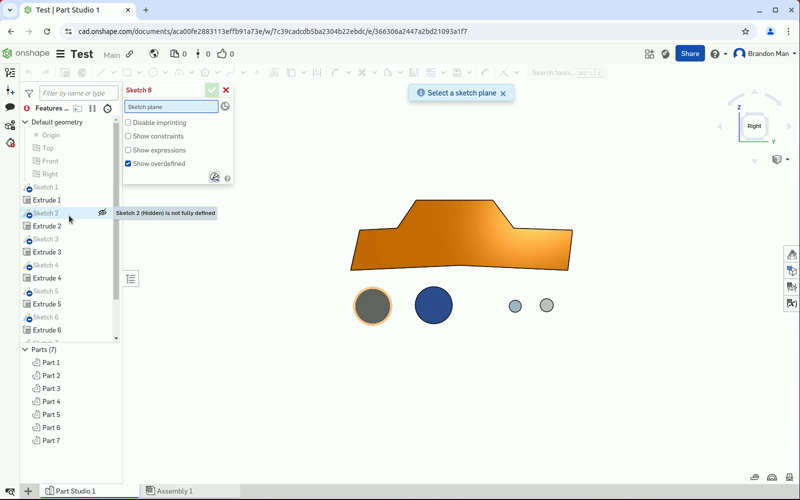
mouse_move(69, 176)
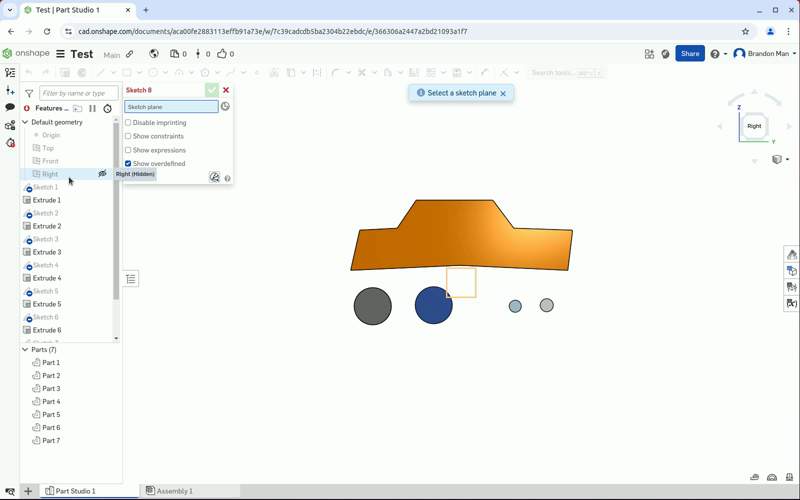
click(69, 176)
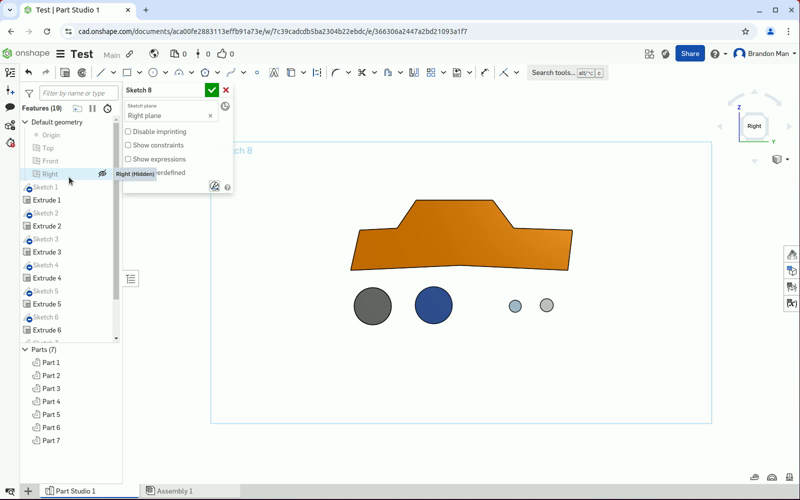
mouse_move(73, 352)
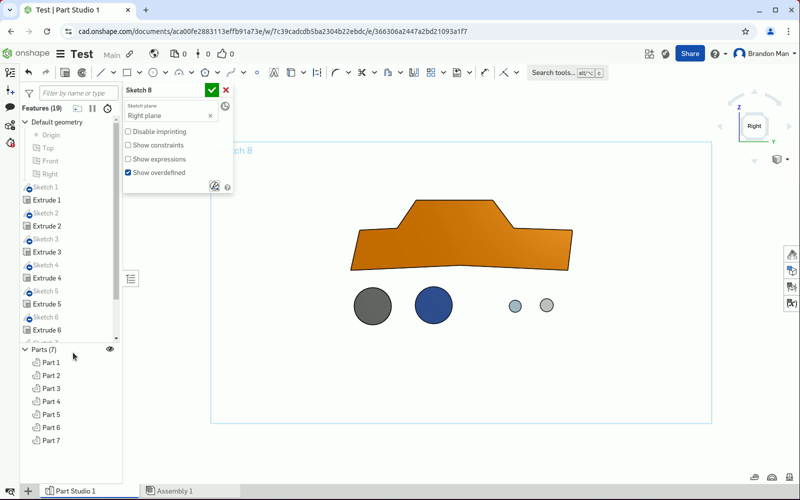
key(y)
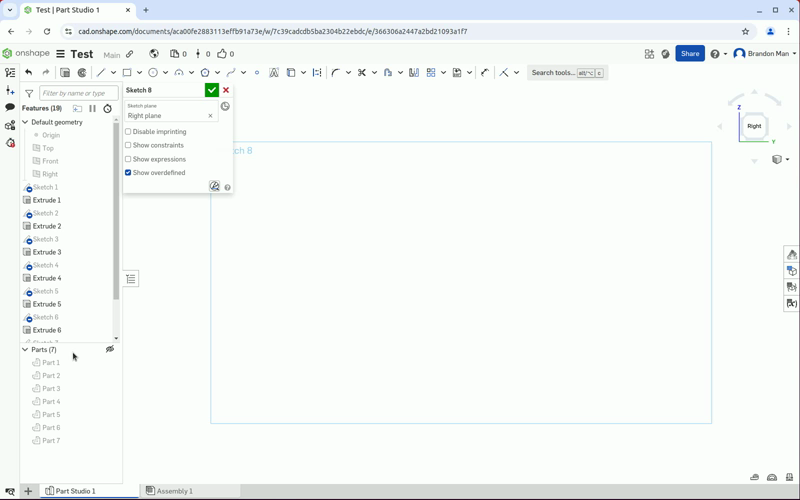
key(c)
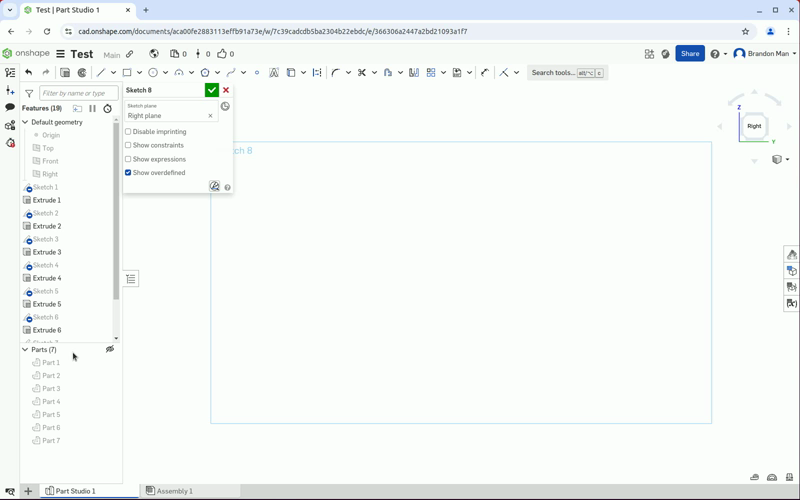
key_down(shift)
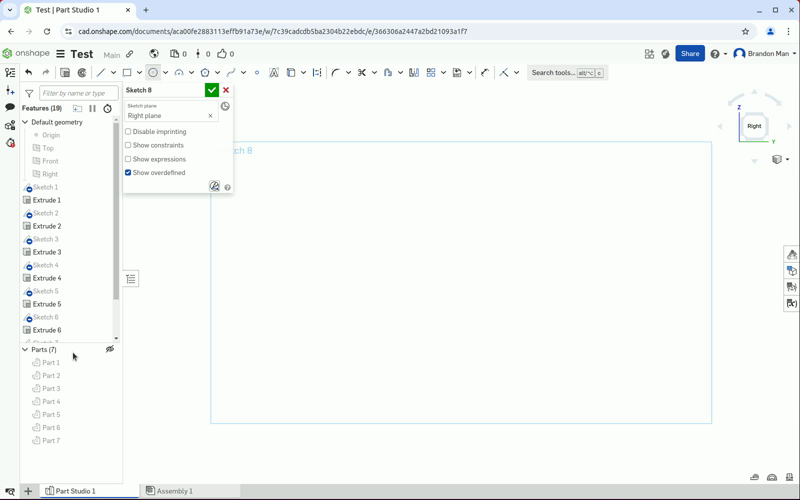
mouse_move(433, 305)
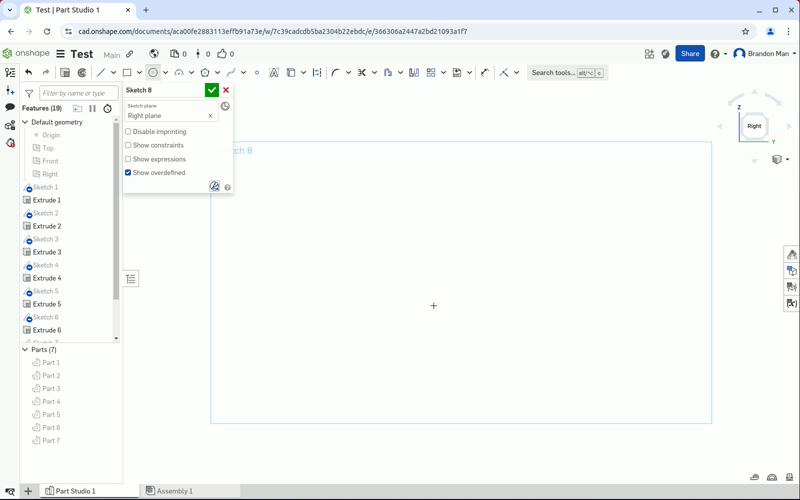
click(433, 305)
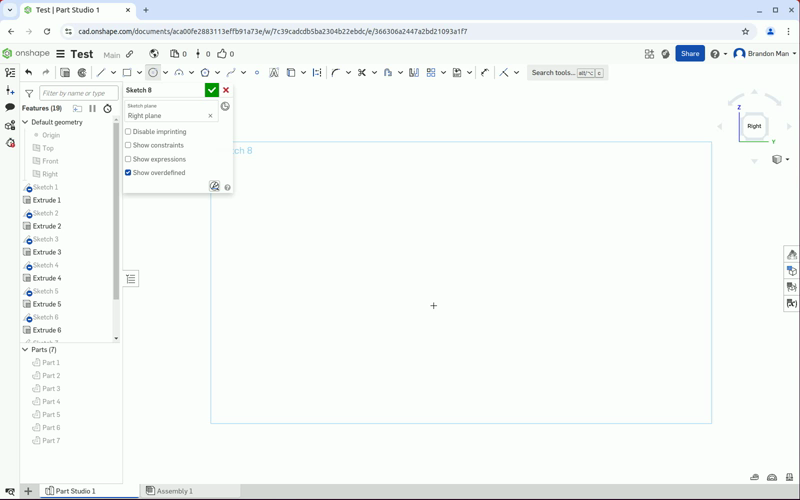
key_up(shift)
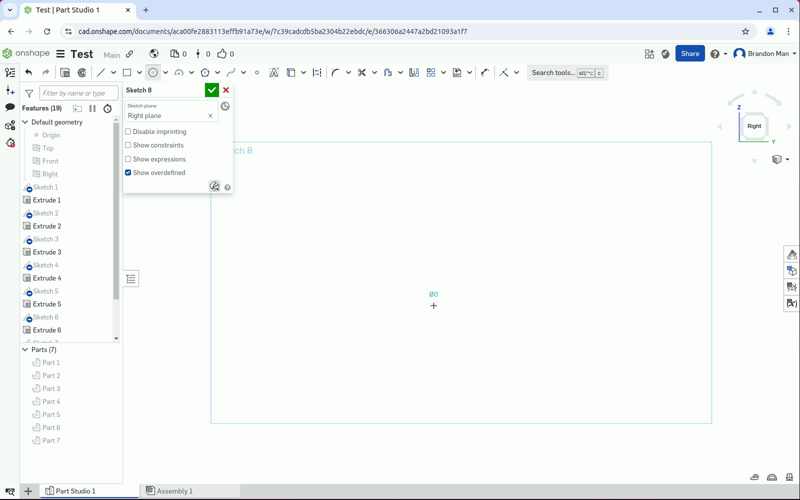
mouse_move(452, 305)
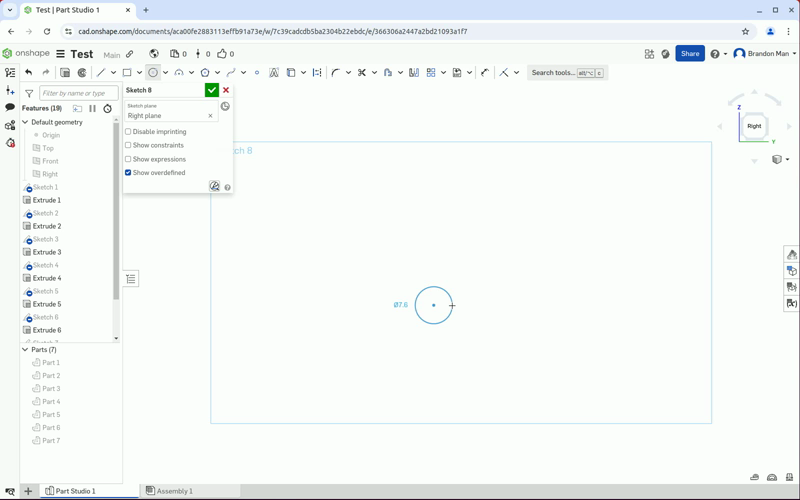
click(452, 305)
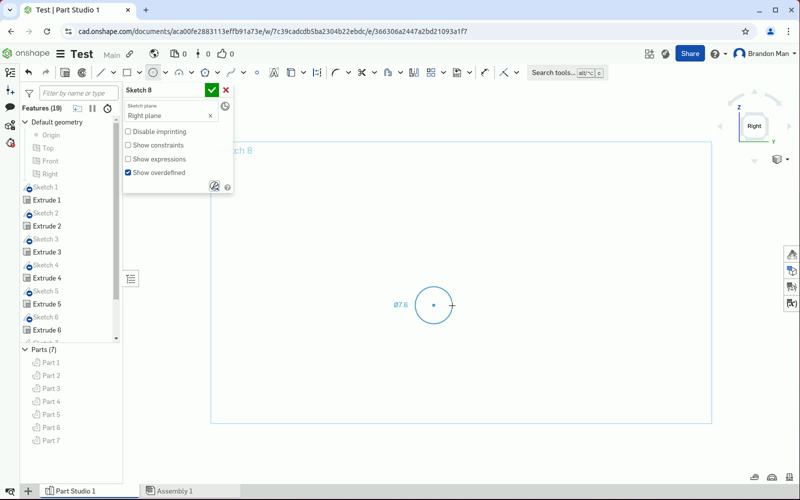
key(esc)
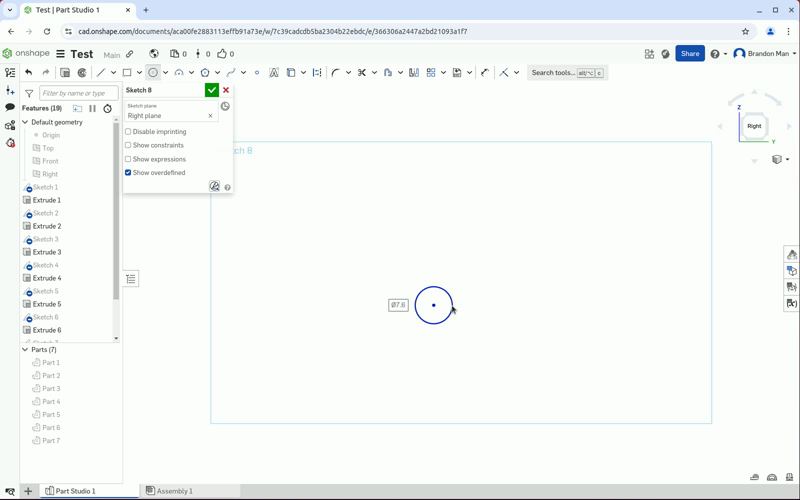
mouse_move(418, 297)
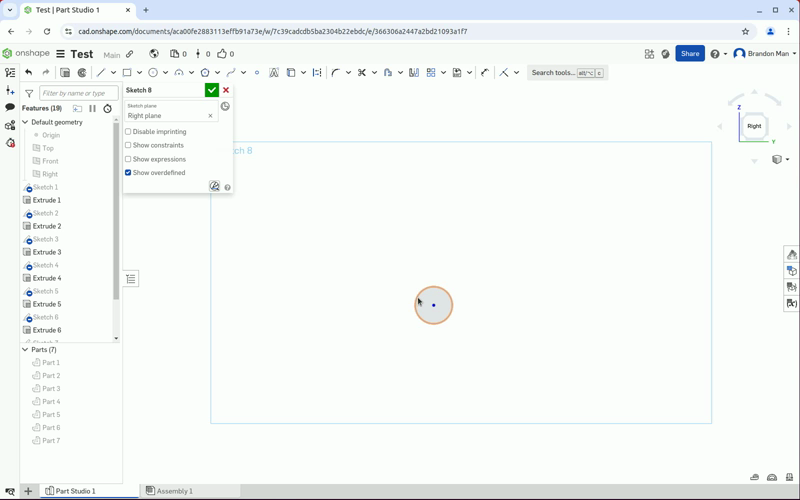
scroll(6)
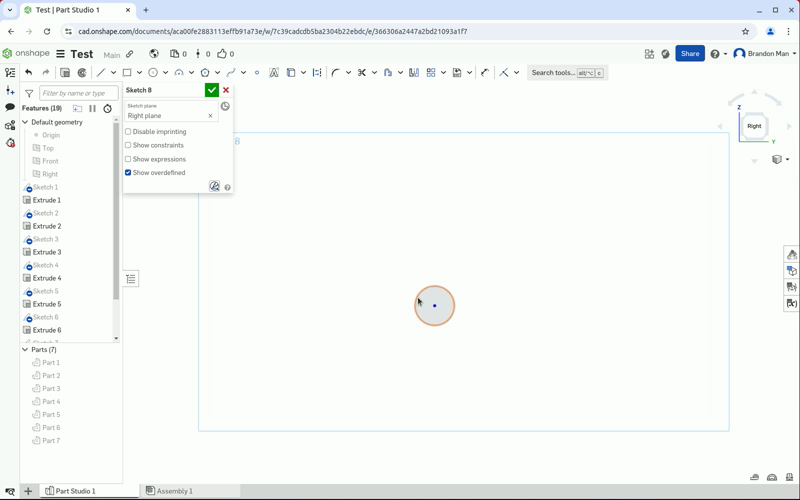
scroll(6)
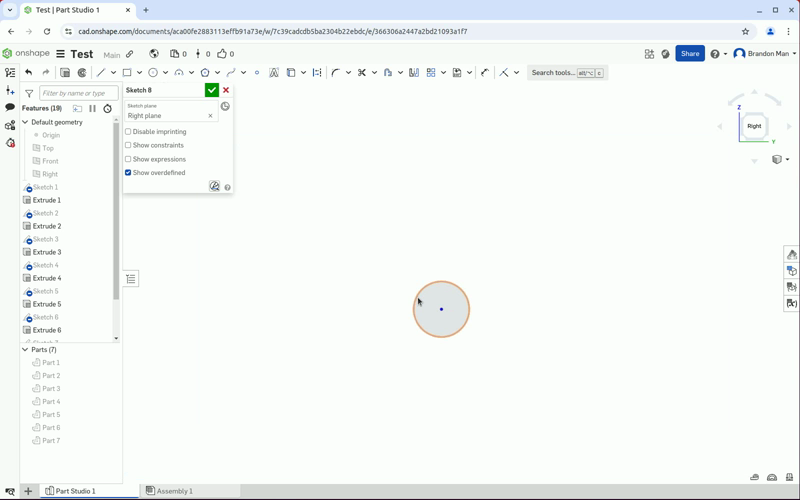
scroll(6)
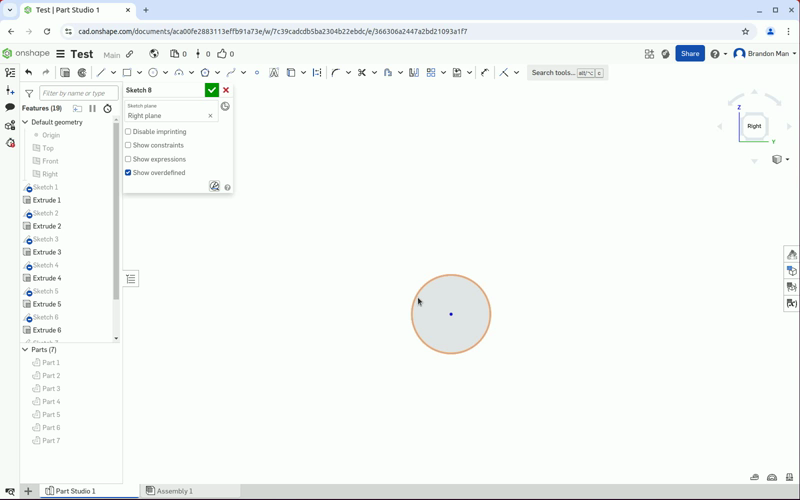
scroll(6)
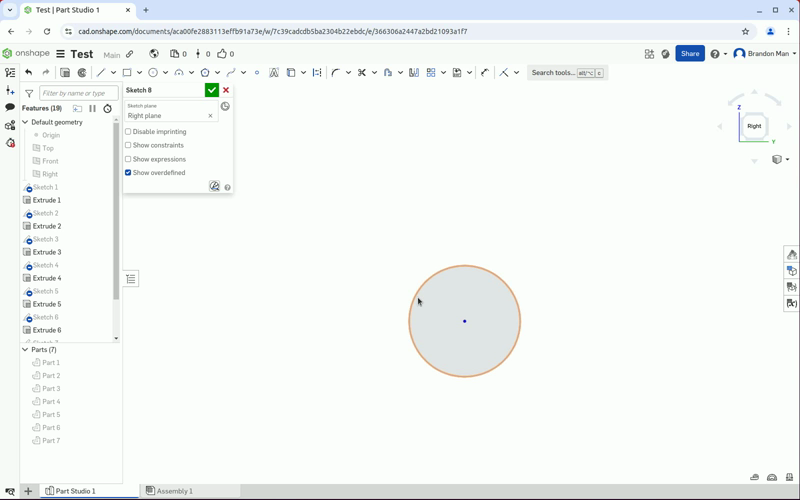
scroll(6)
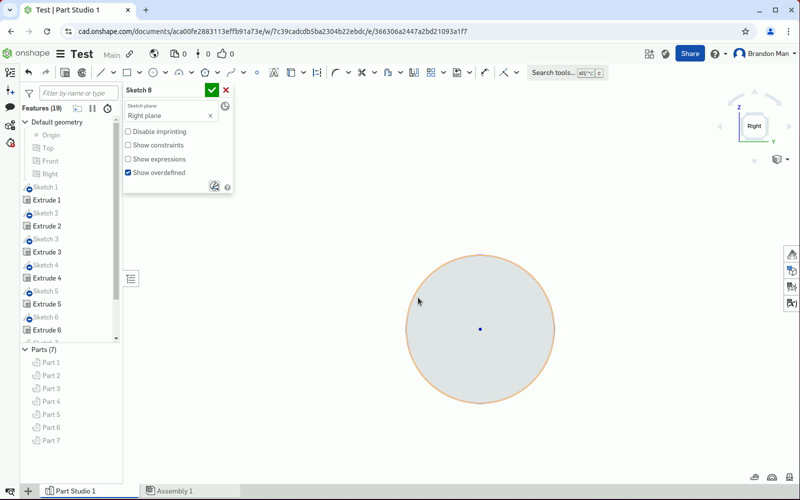
scroll(6)
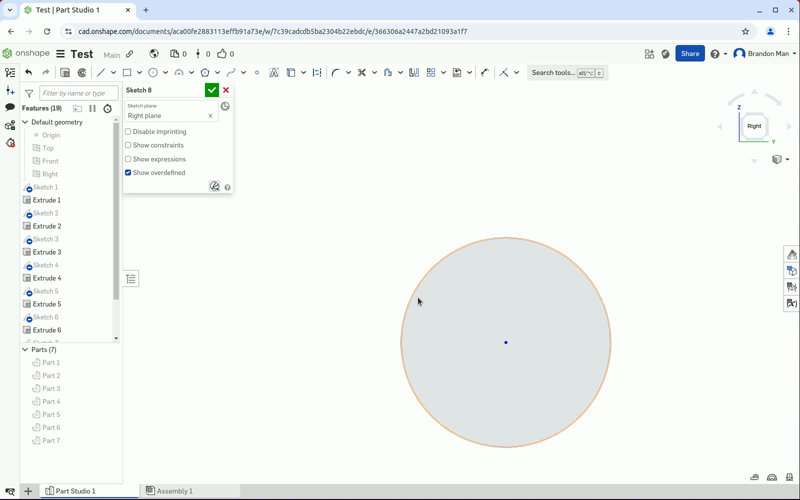
scroll(6)
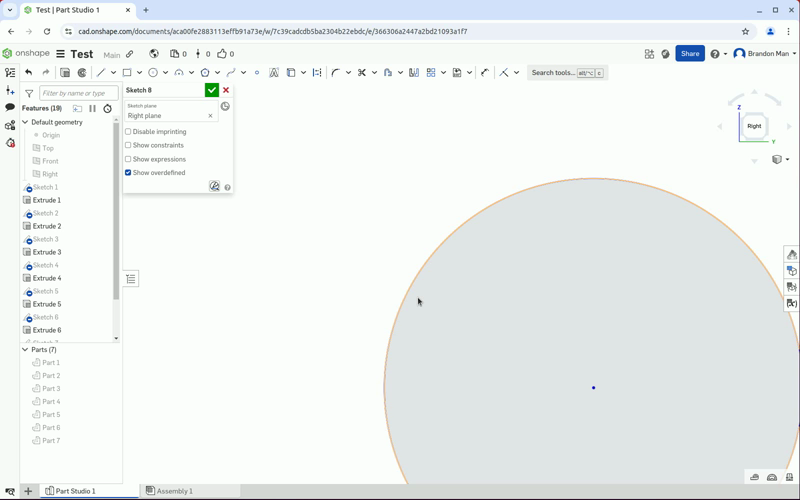
click(418, 297)
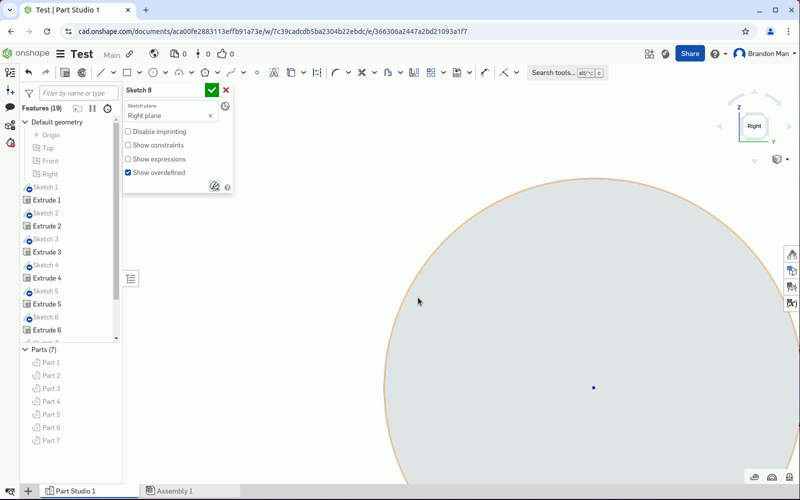
scroll(-6)
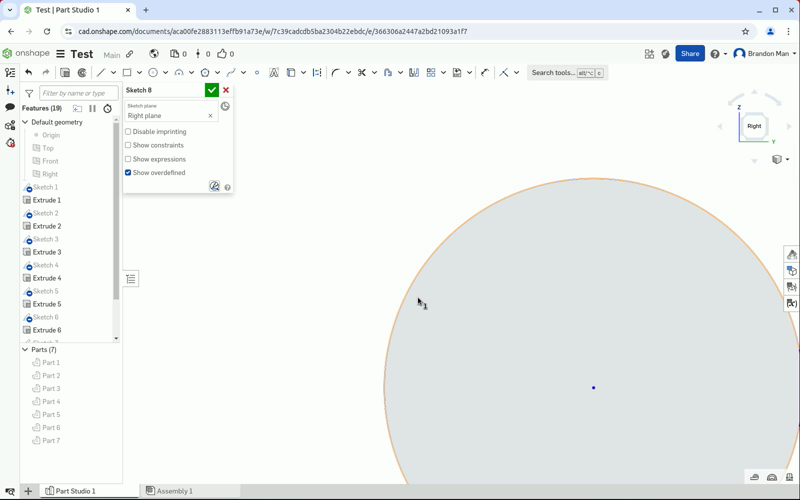
scroll(-6)
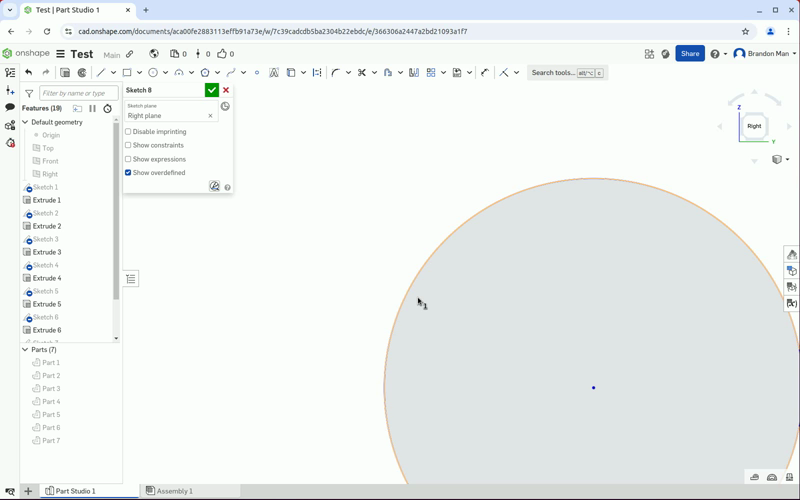
scroll(-6)
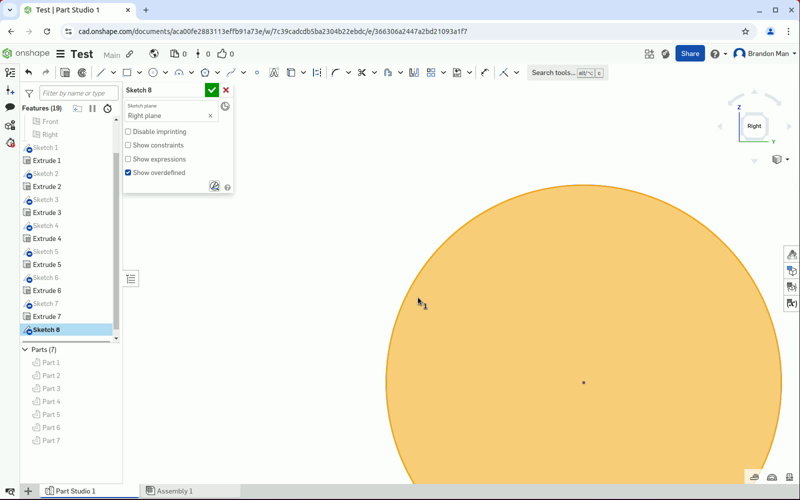
scroll(-6)
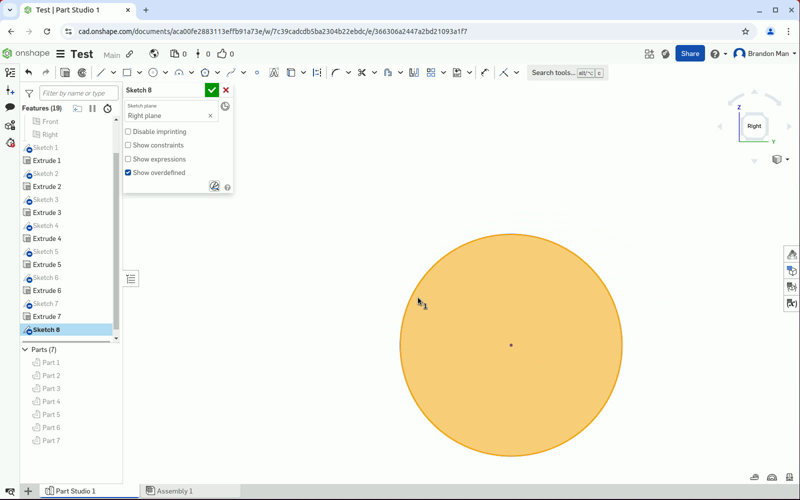
scroll(-6)
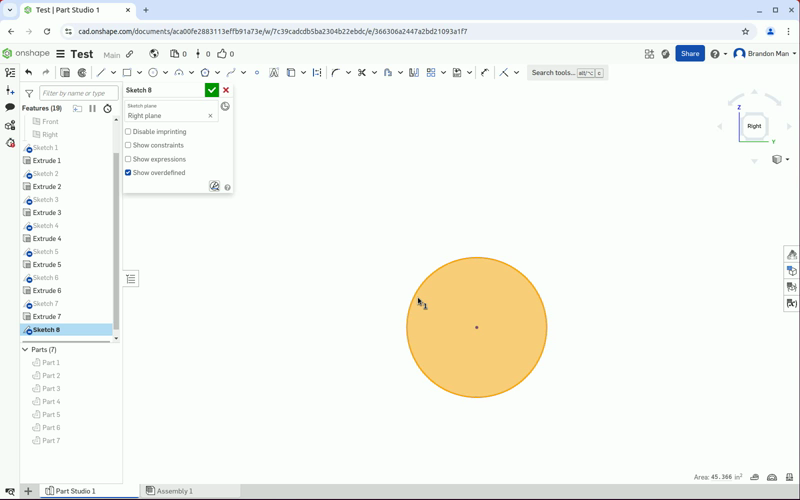
scroll(-6)
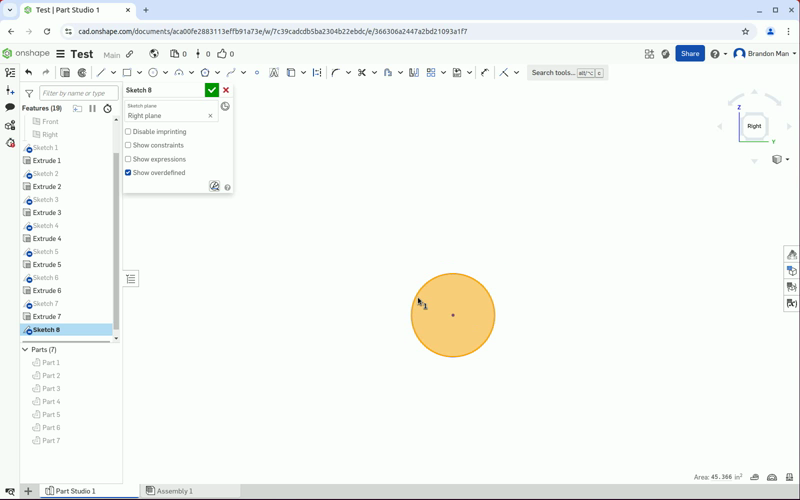
scroll(-6)
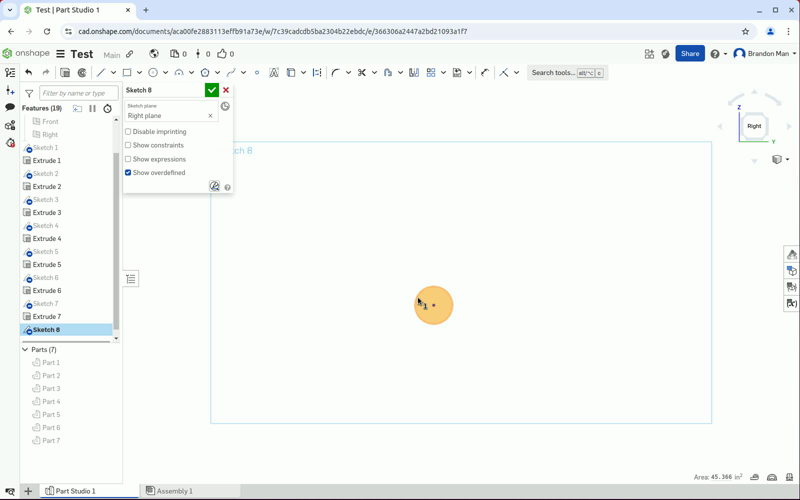
mouse_move(73, 352)
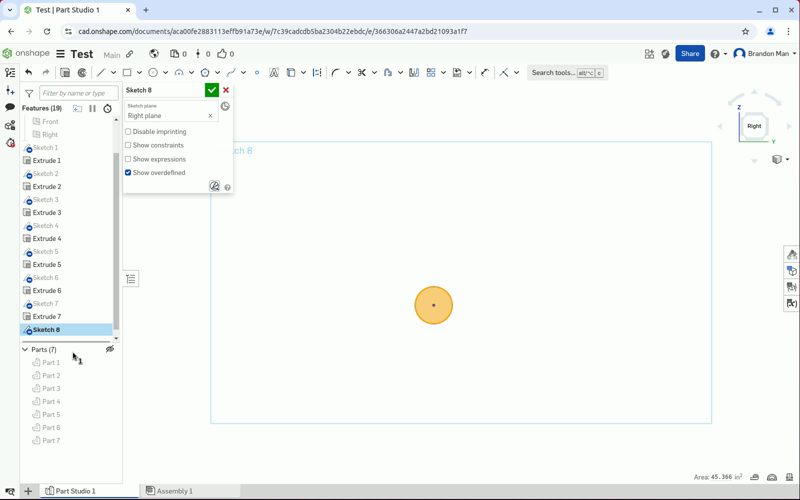
key(shift+y)
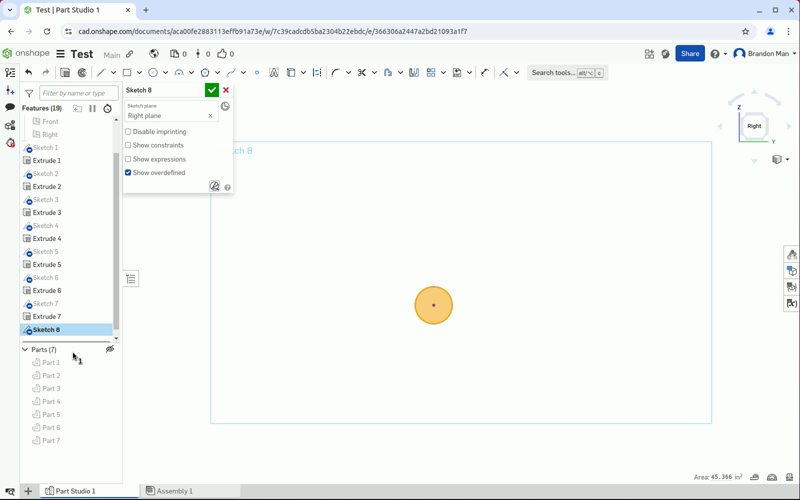
key(shift+e)
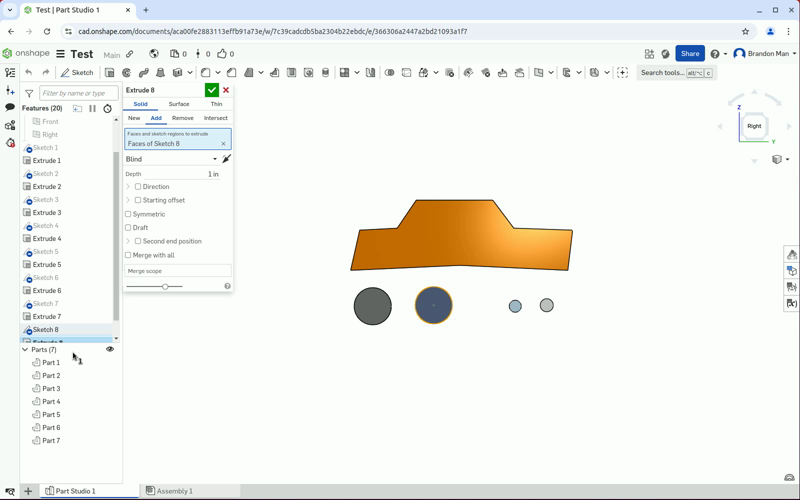
mouse_move(143, 106)
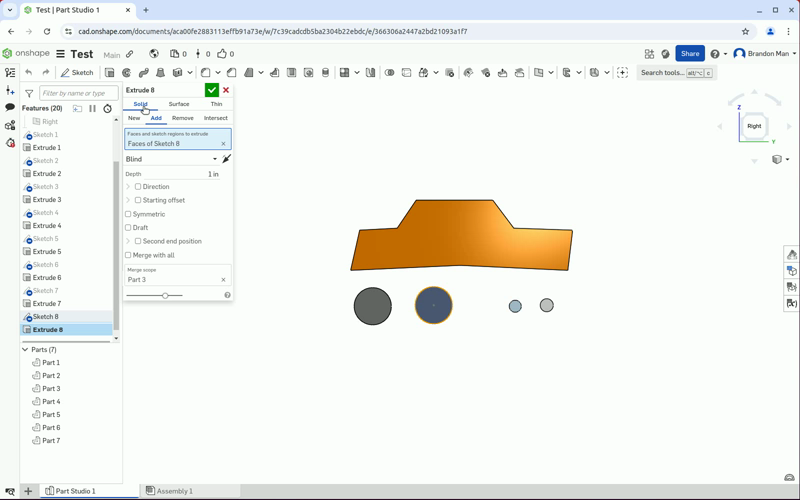
click(143, 106)
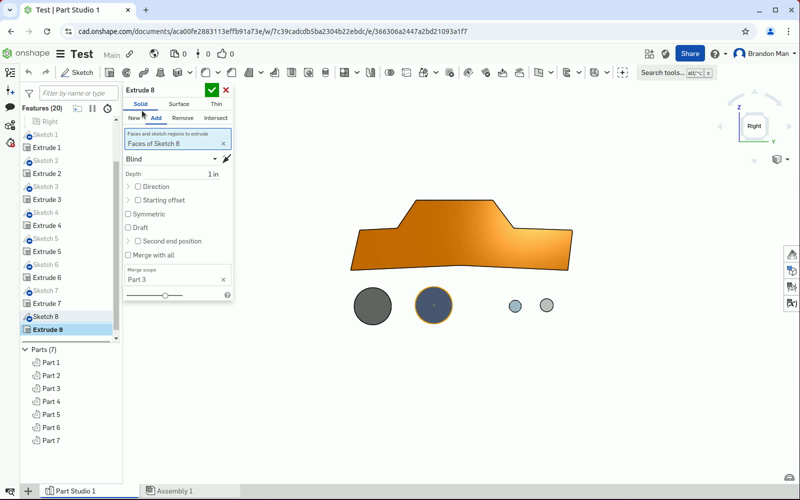
mouse_move(137, 120)
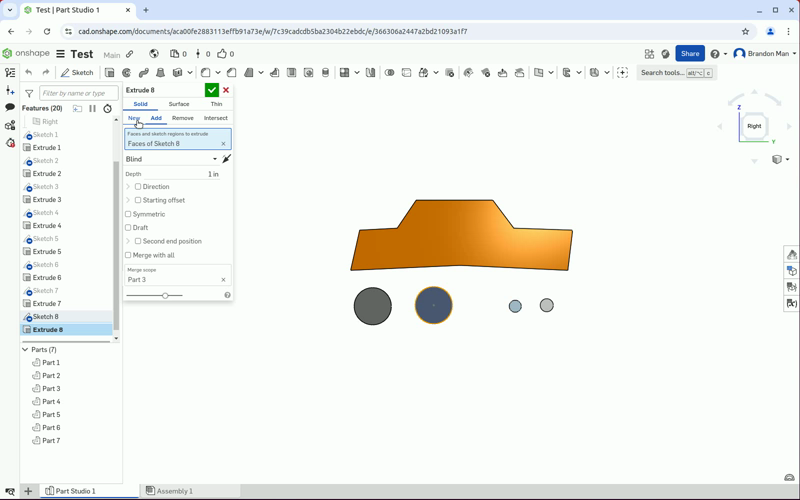
click(137, 120)
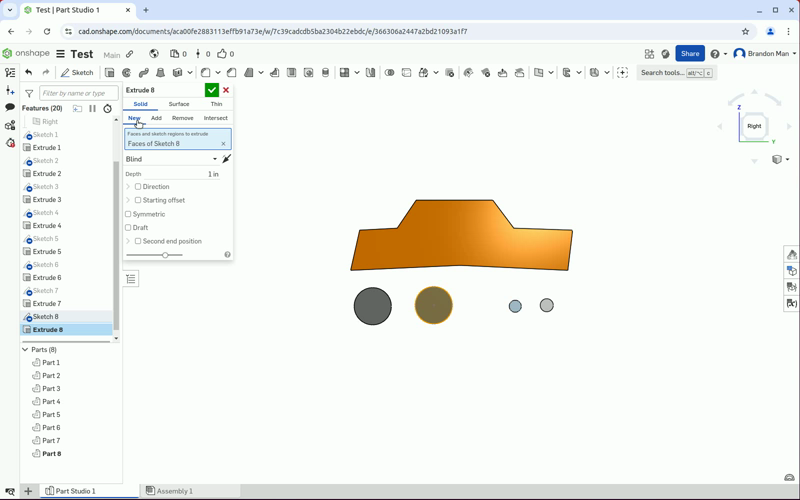
key(tab, 4)
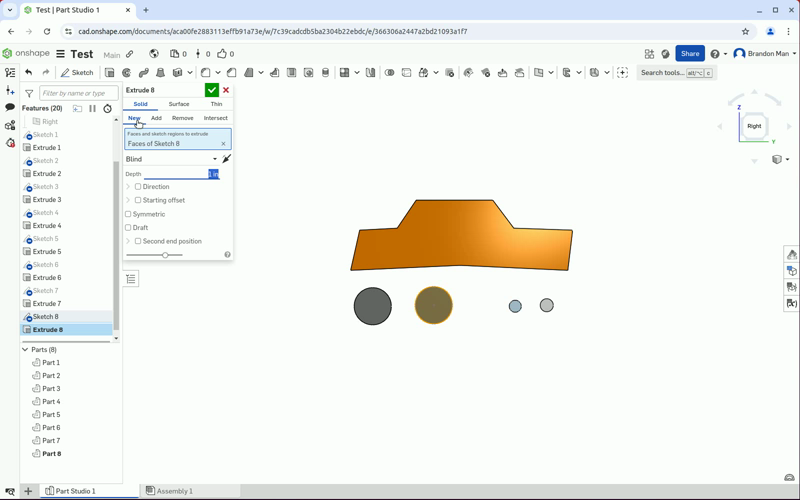
text(9.628)
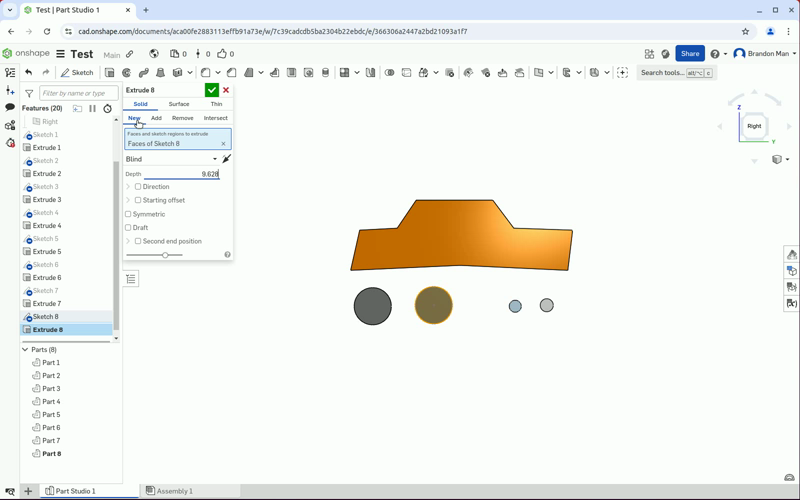
key(enter)
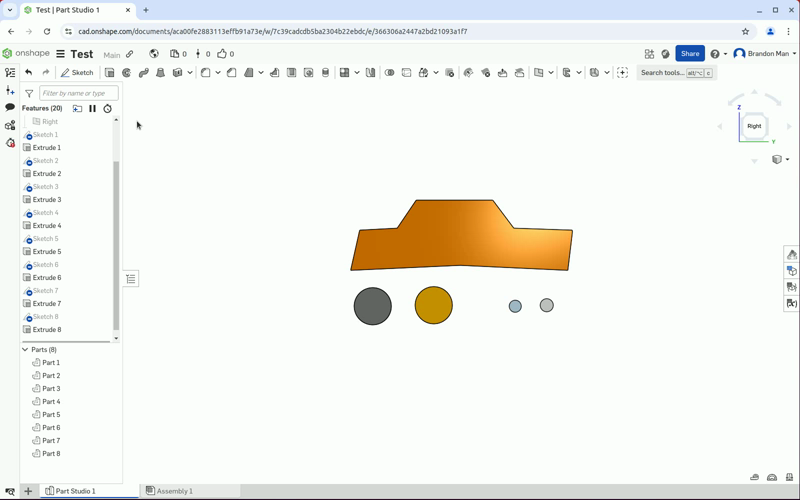
key(shift+h)
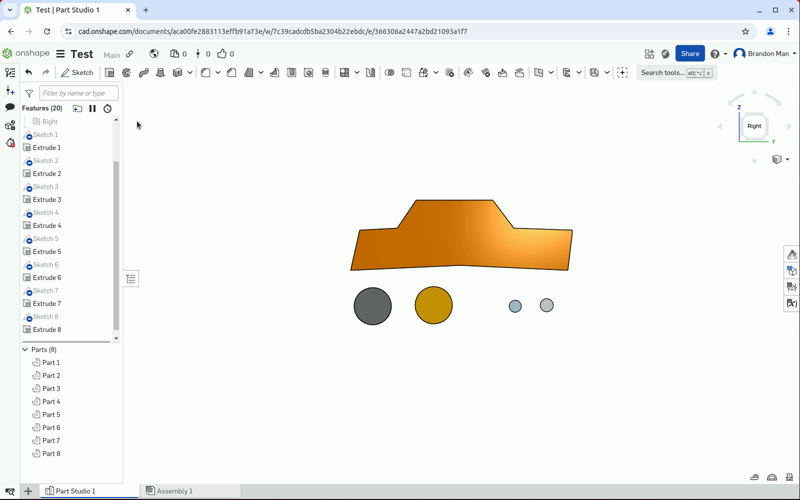
key(shift+h)
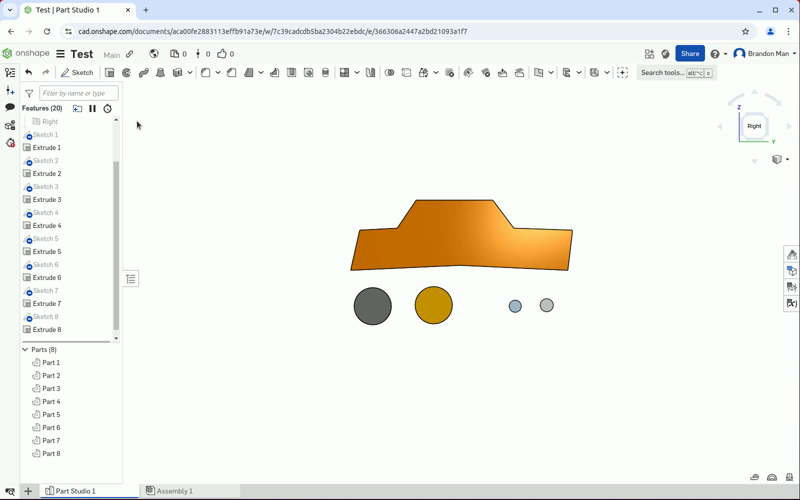
mouse_move(69, 137)
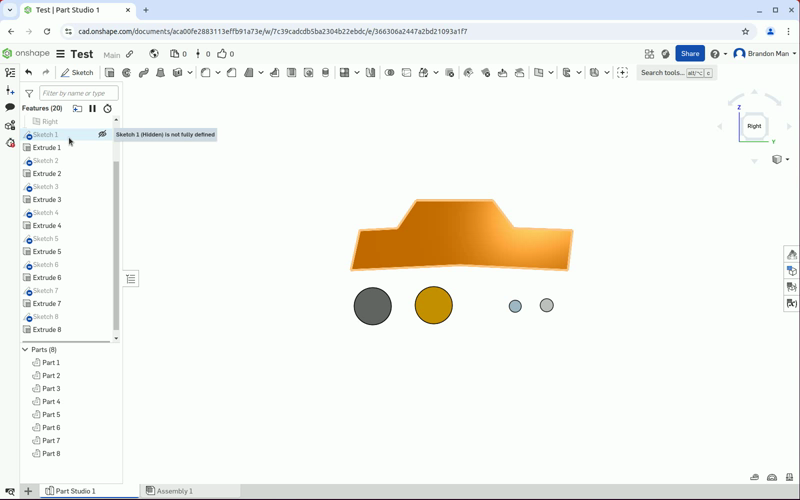
click(69, 137)
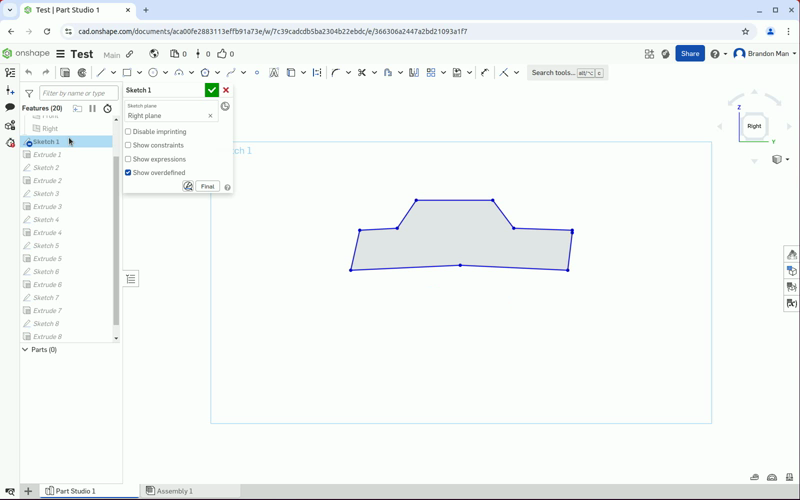
mouse_move(229, 92)
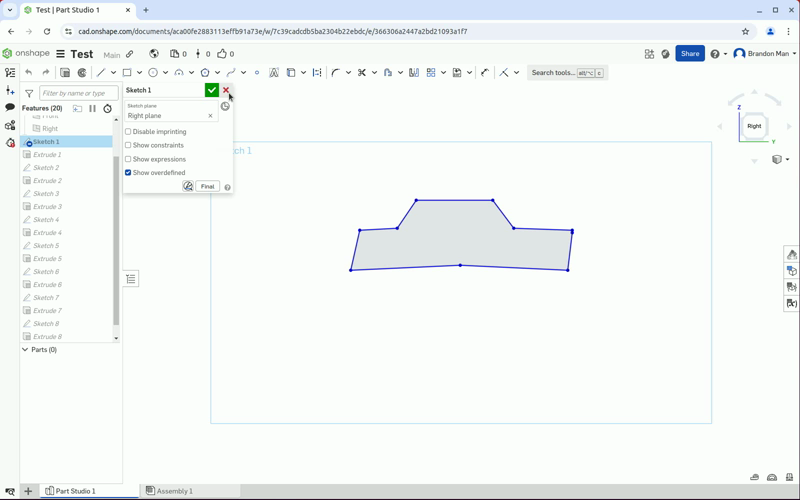
click(229, 92)
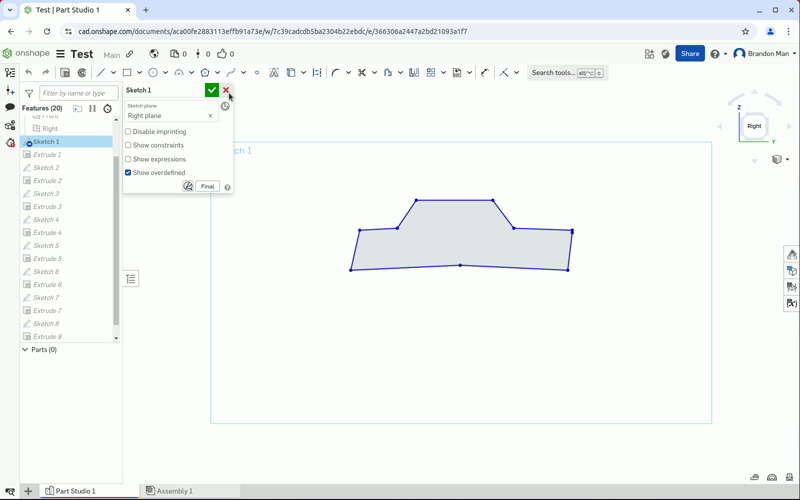
key(shift+s)
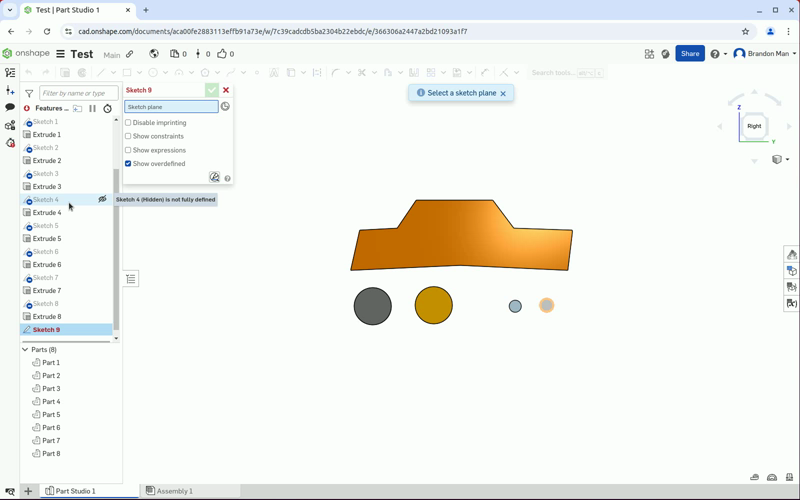
scroll(3)
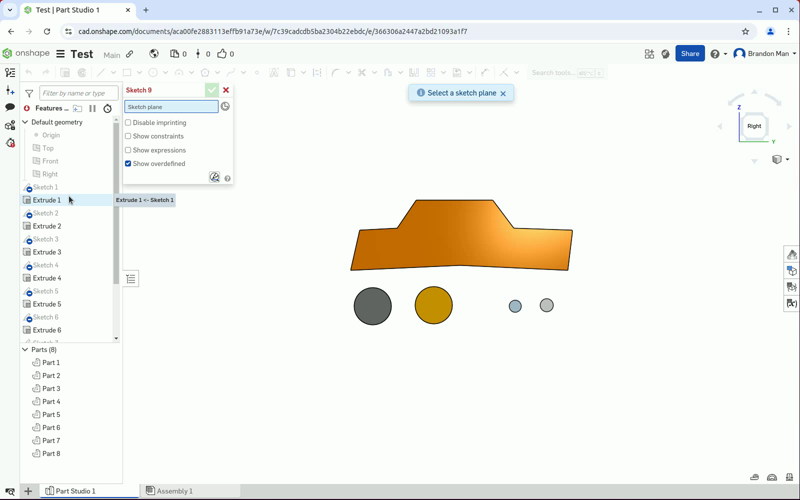
mouse_move(69, 176)
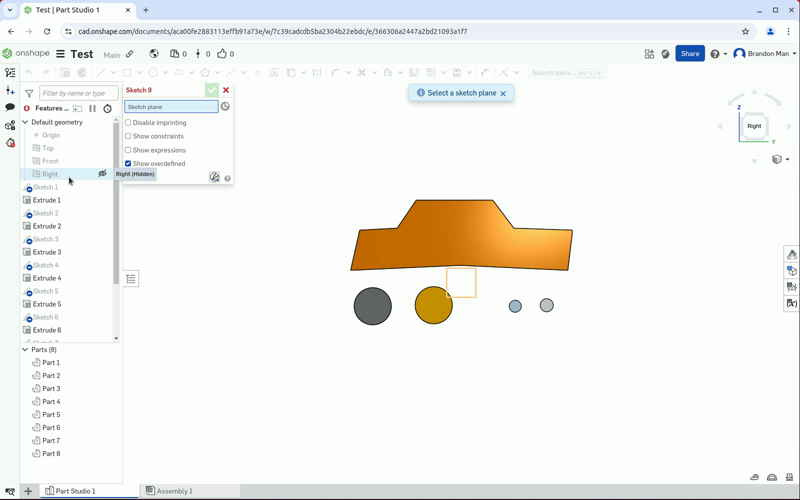
click(69, 176)
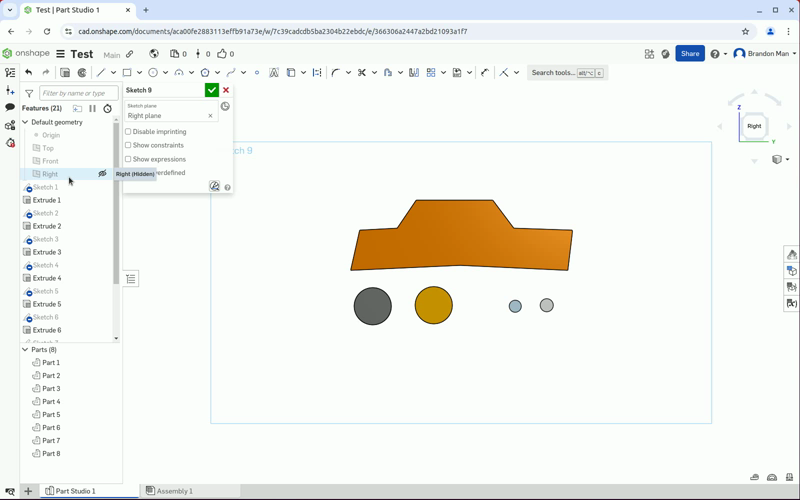
mouse_move(73, 352)
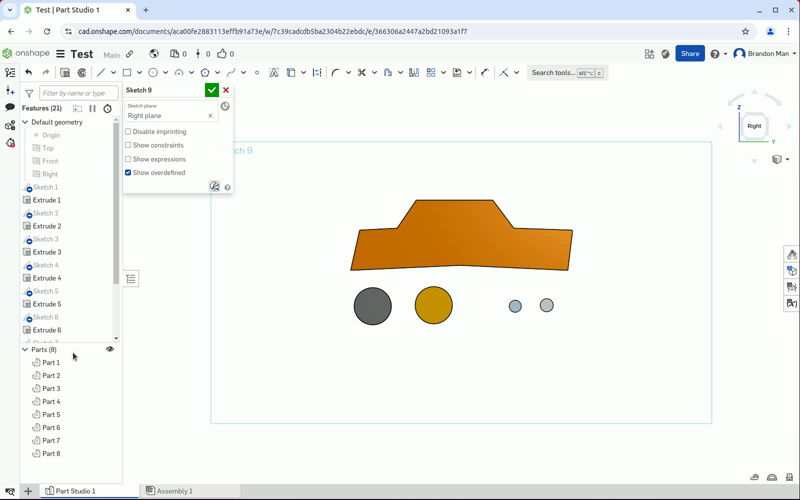
key(y)
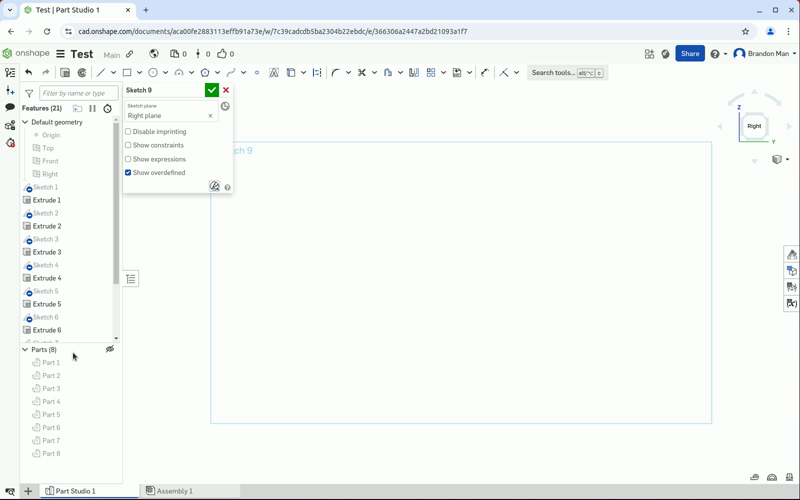
key(c)
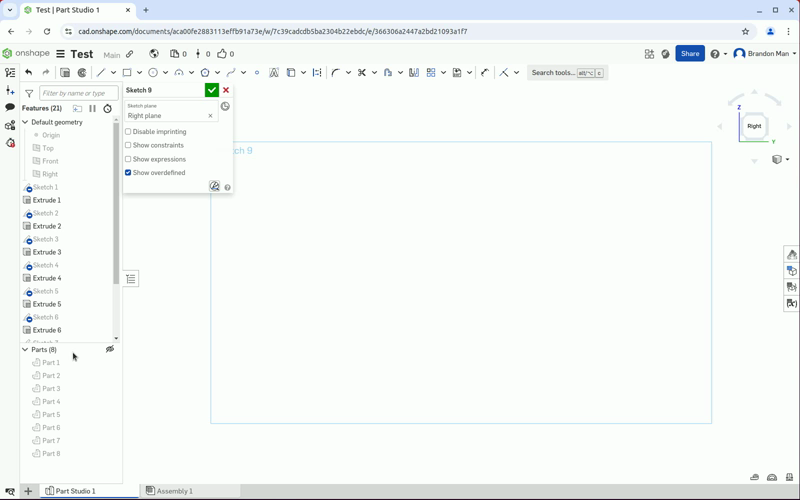
key_down(shift)
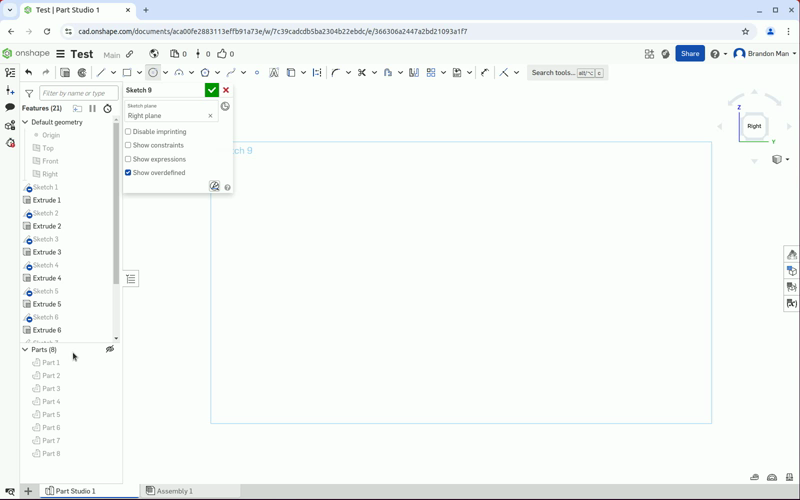
mouse_move(546, 305)
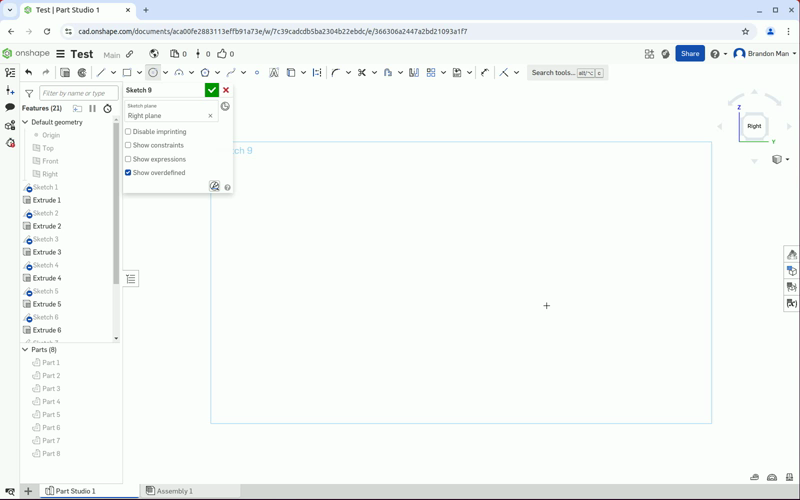
click(546, 305)
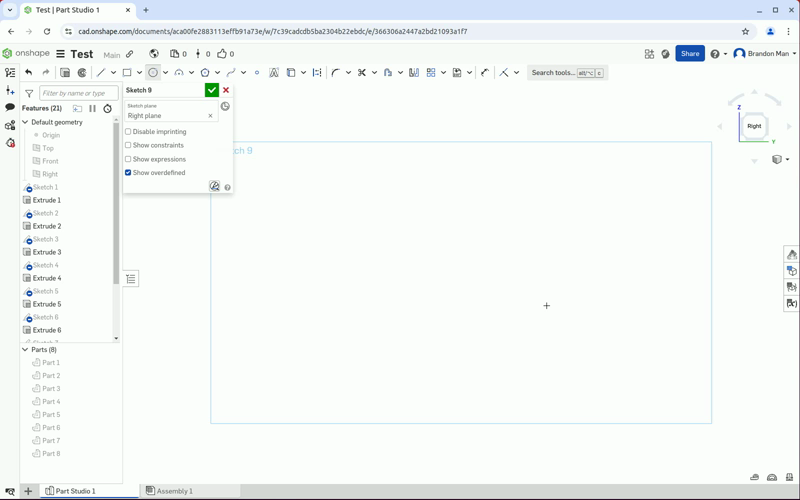
key_up(shift)
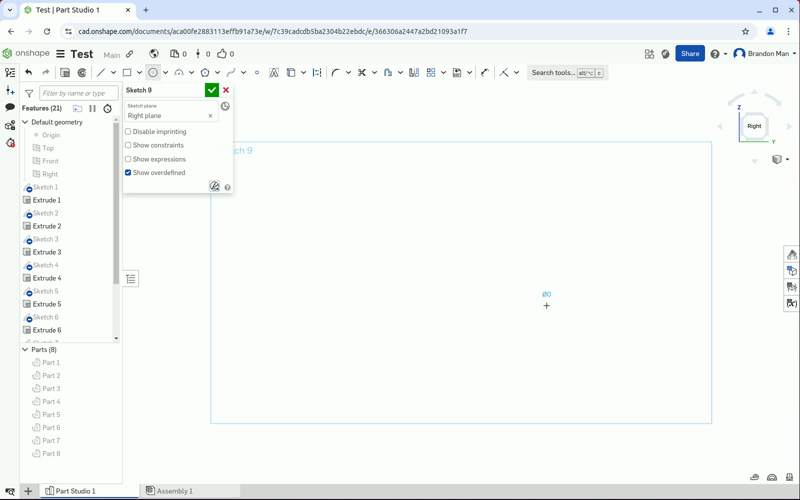
mouse_move(553, 305)
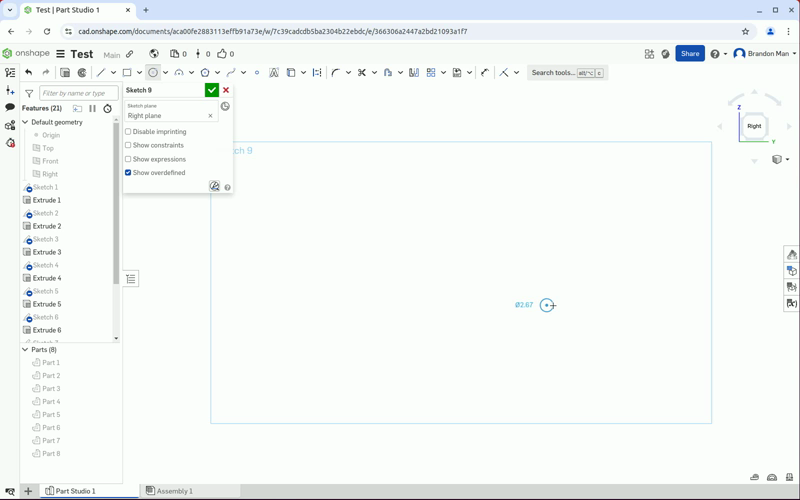
click(553, 305)
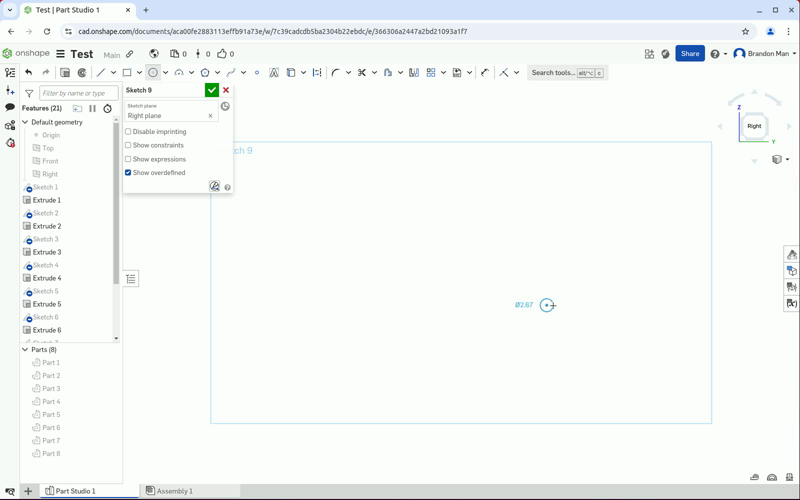
key(esc)
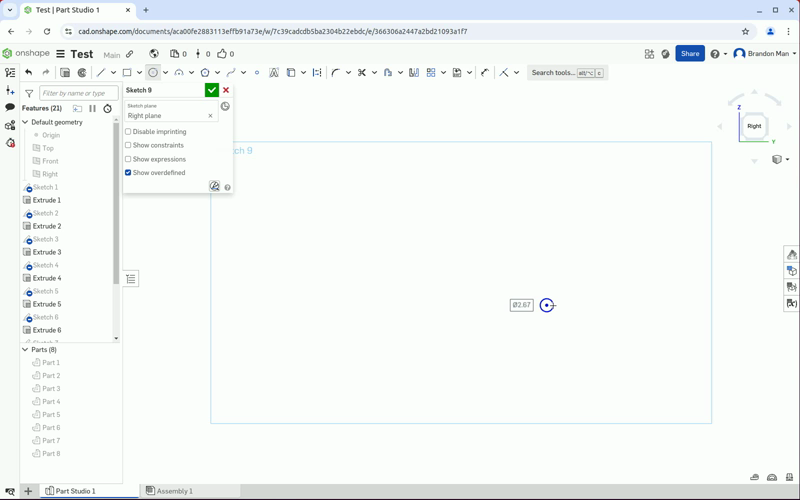
mouse_move(546, 308)
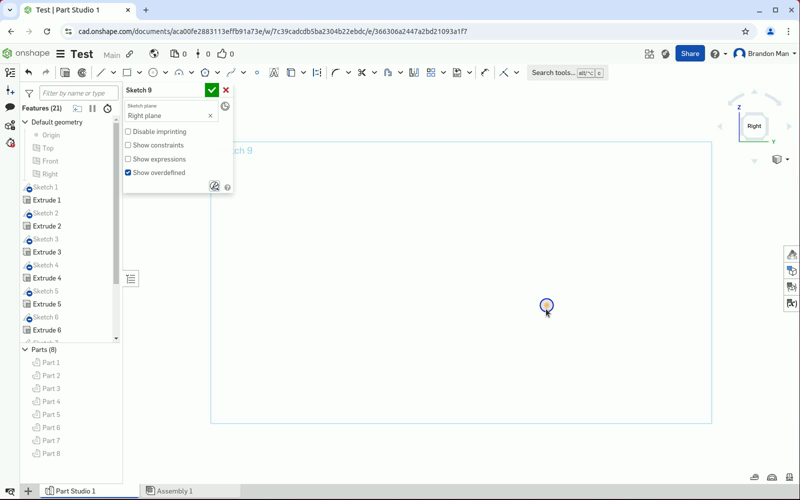
scroll(6)
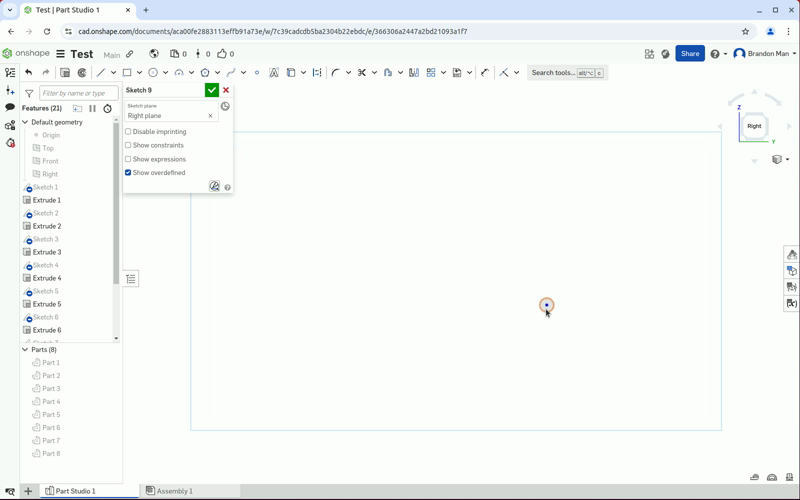
scroll(6)
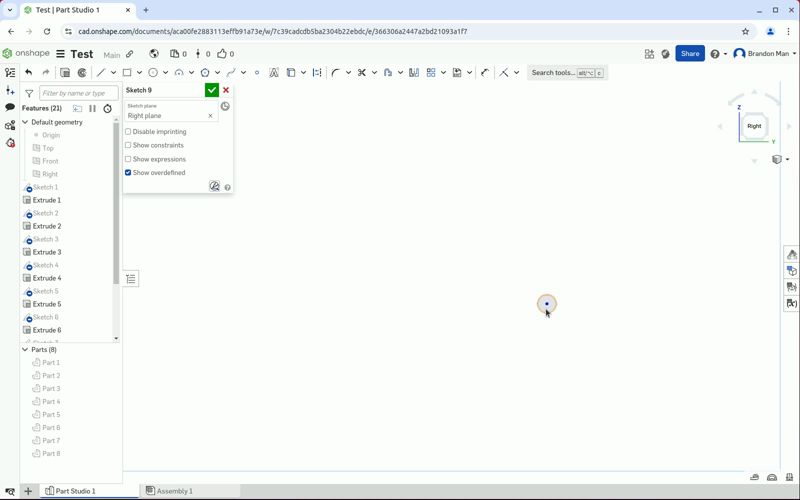
scroll(6)
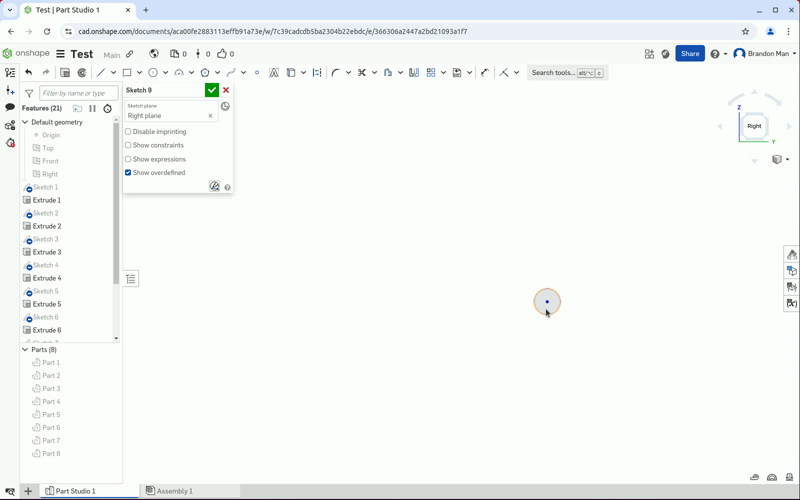
scroll(6)
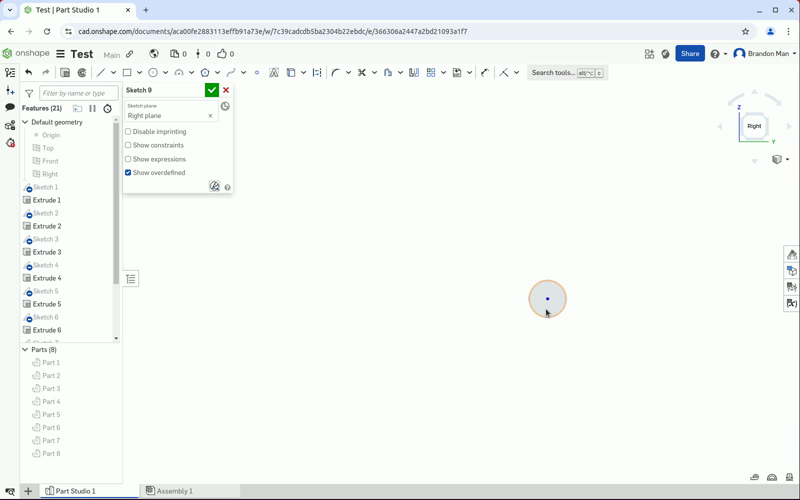
scroll(6)
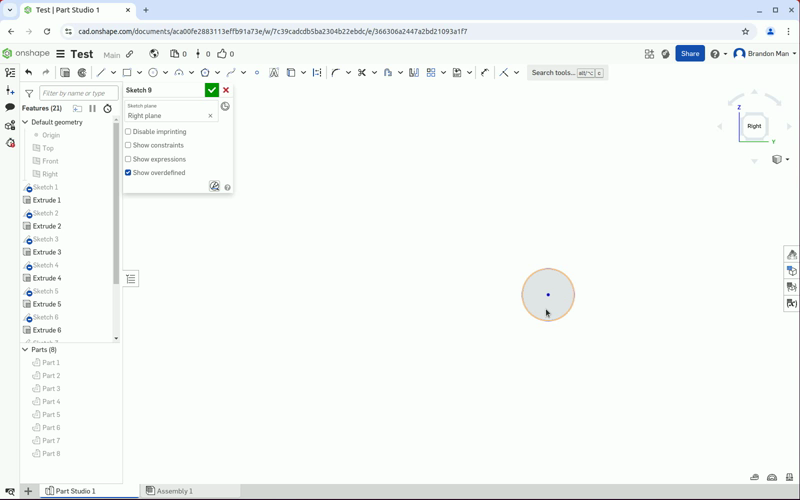
scroll(6)
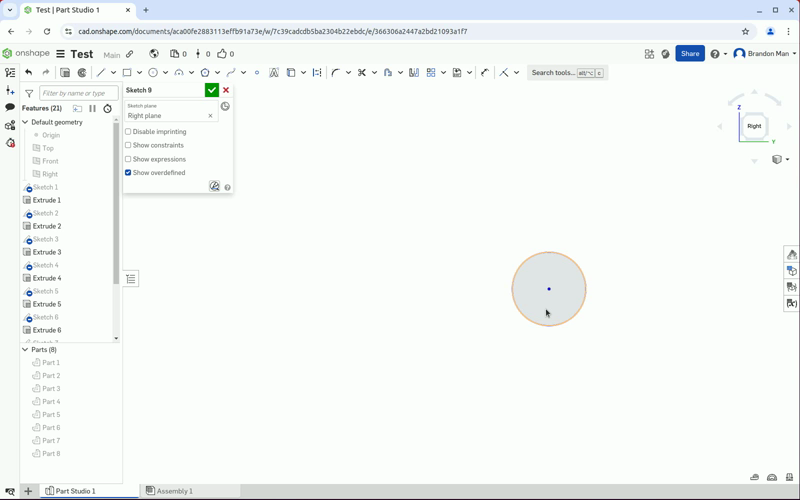
scroll(6)
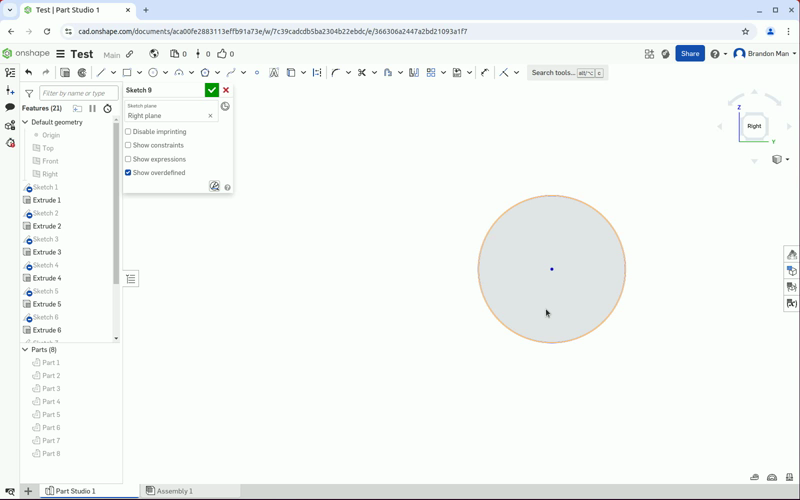
click(546, 308)
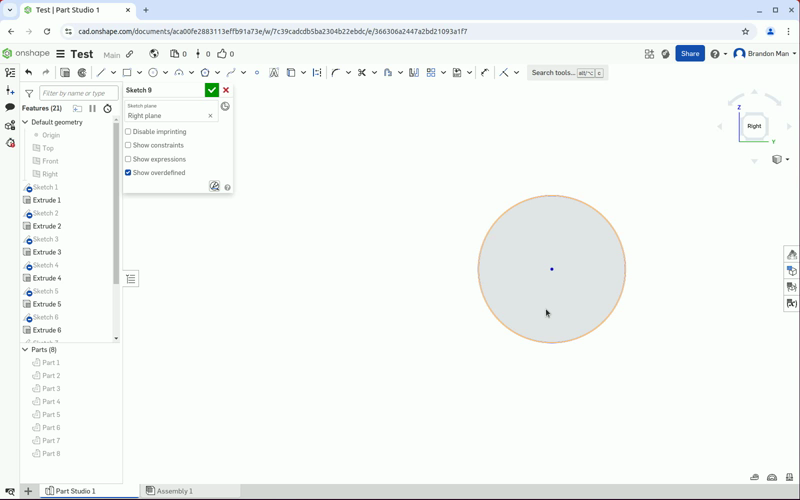
scroll(-6)
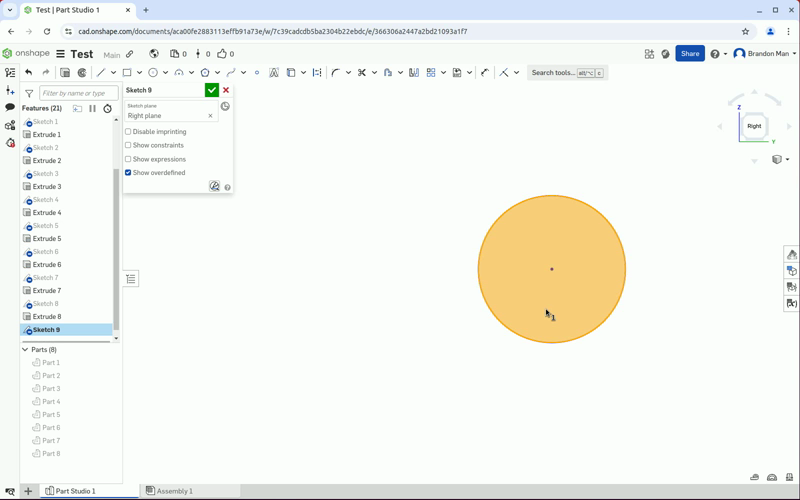
scroll(-6)
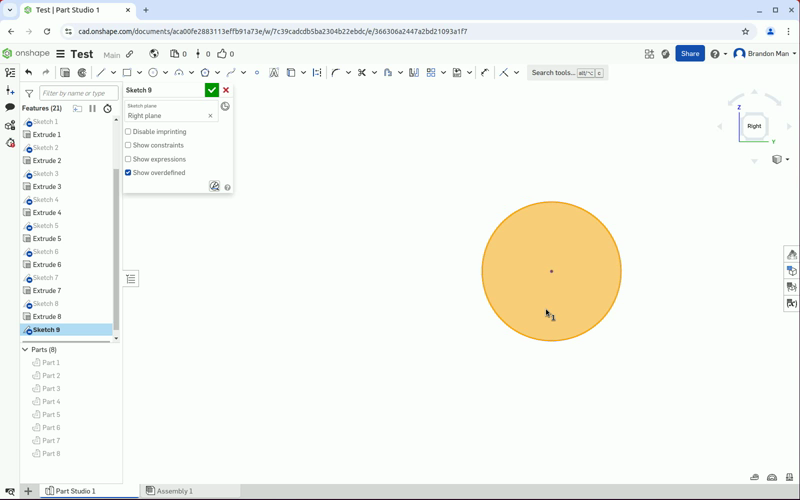
scroll(-6)
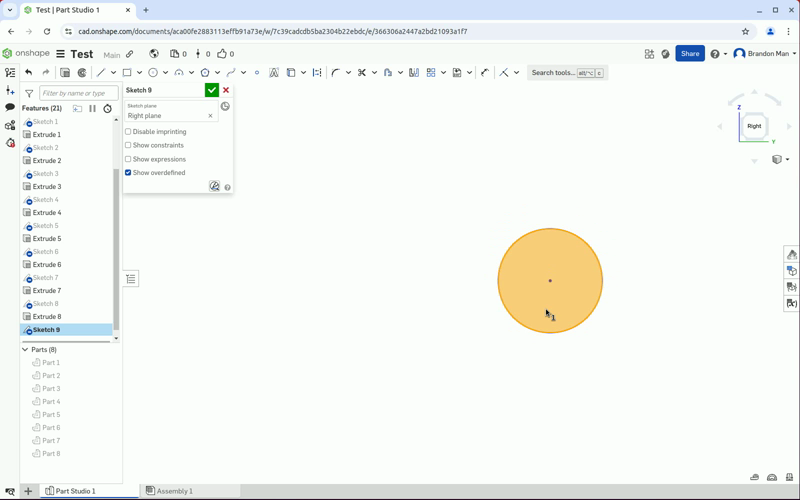
scroll(-6)
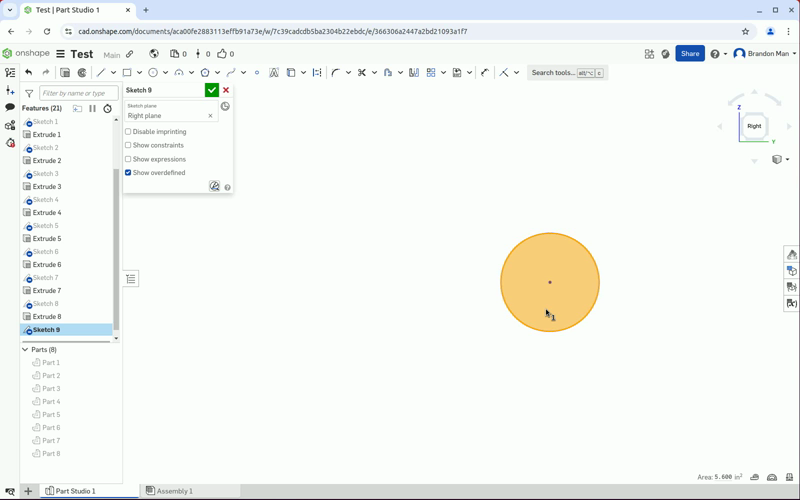
scroll(-6)
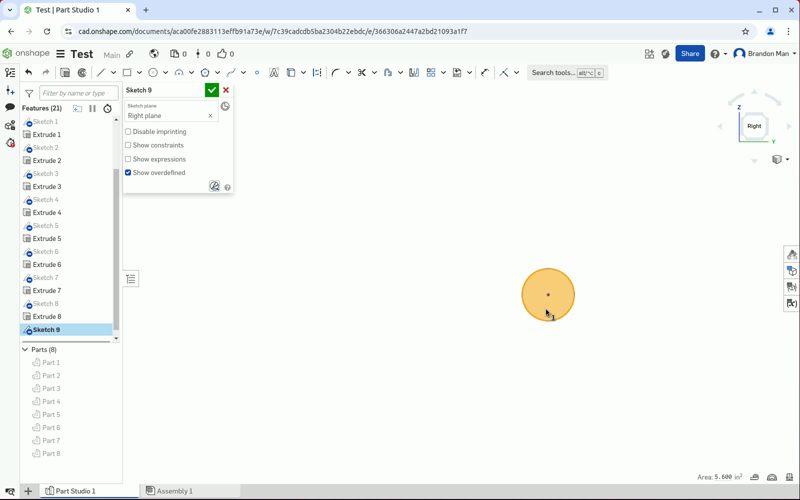
scroll(-6)
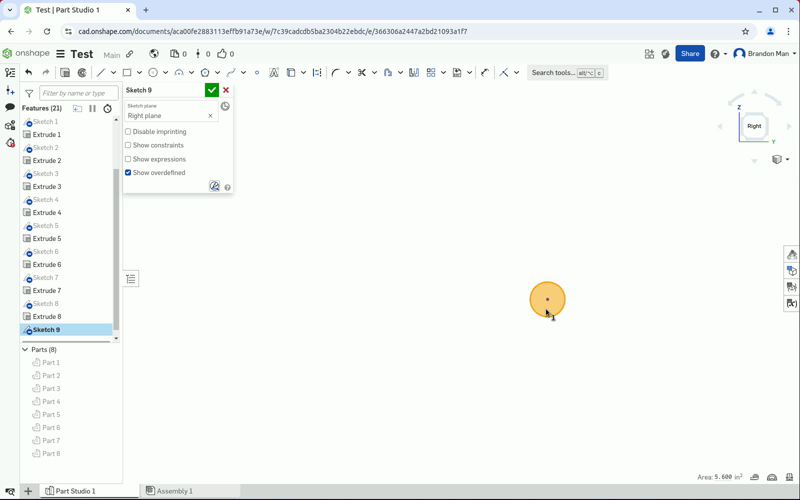
scroll(-6)
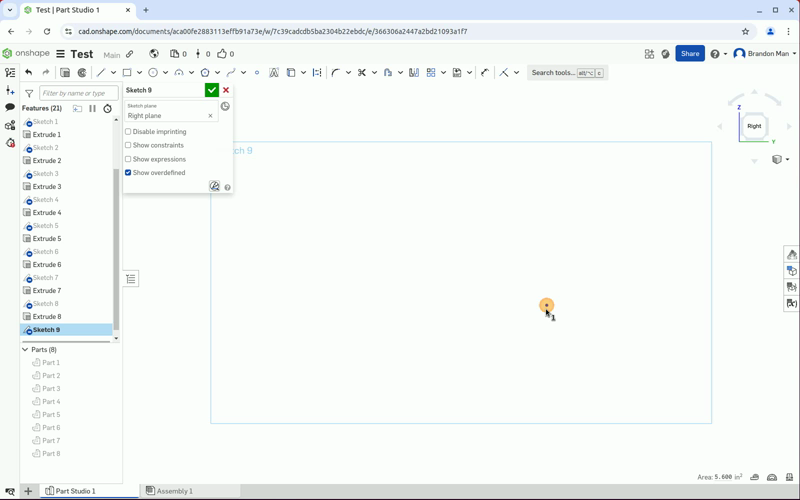
mouse_move(73, 352)
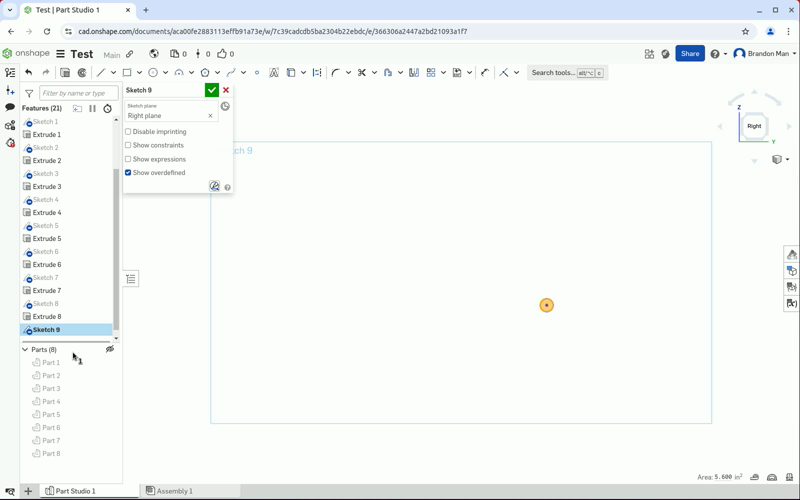
key(shift+y)
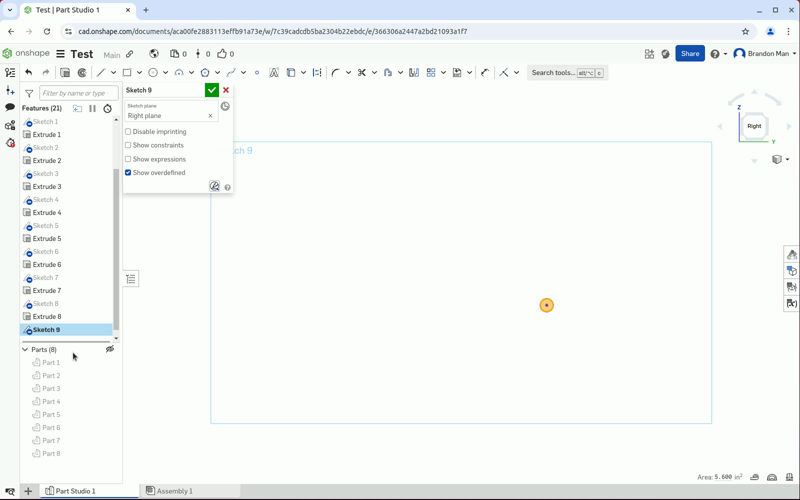
key(shift+e)
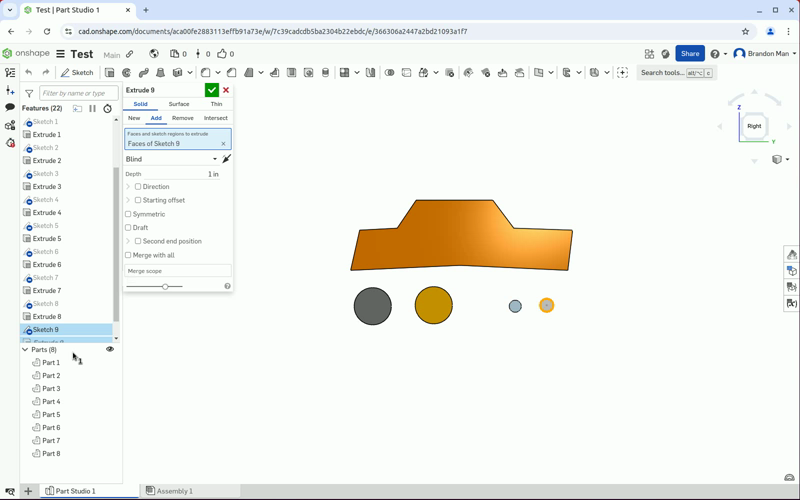
mouse_move(143, 106)
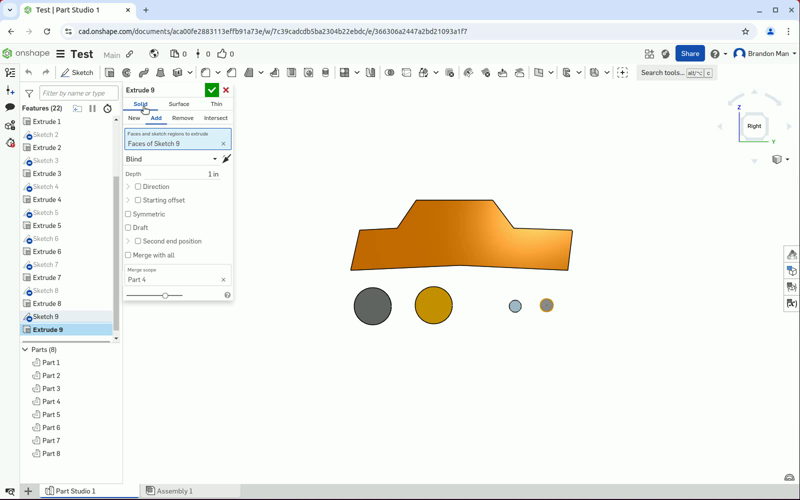
click(143, 106)
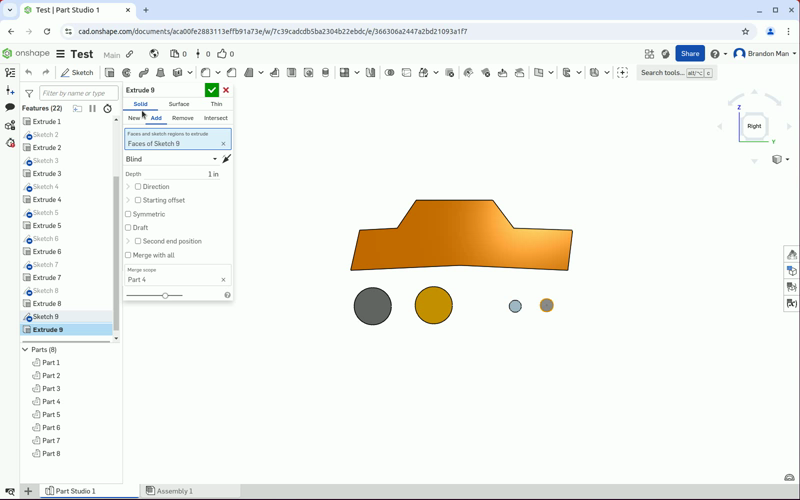
mouse_move(137, 120)
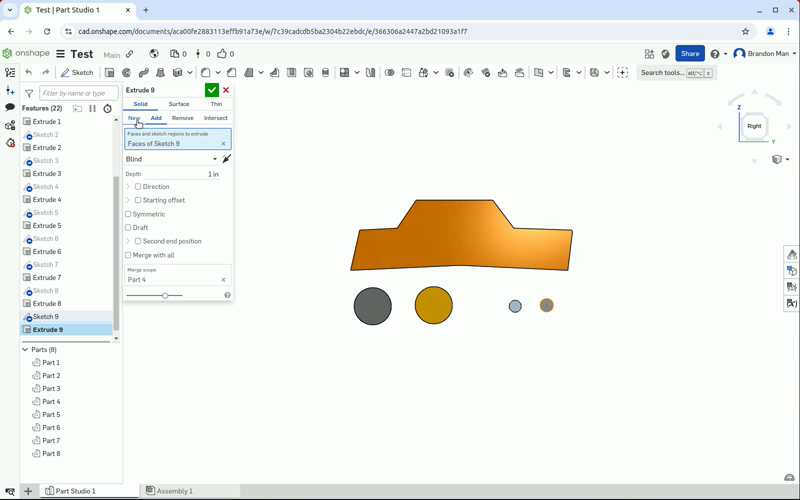
click(137, 120)
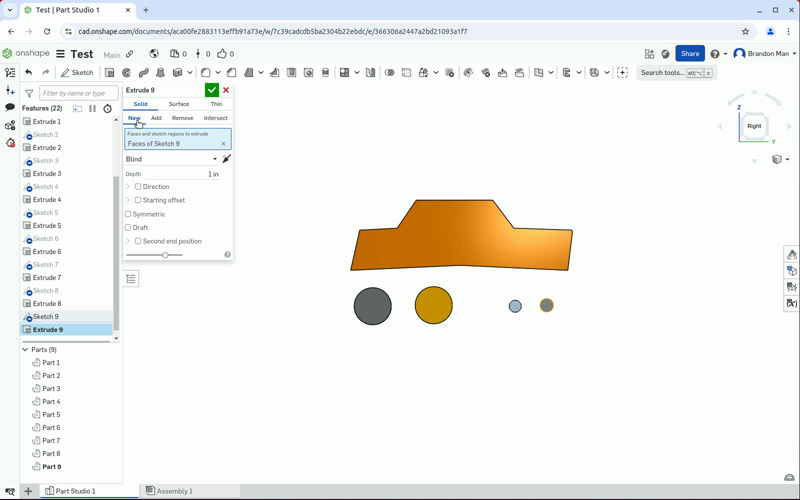
key(tab, 4)
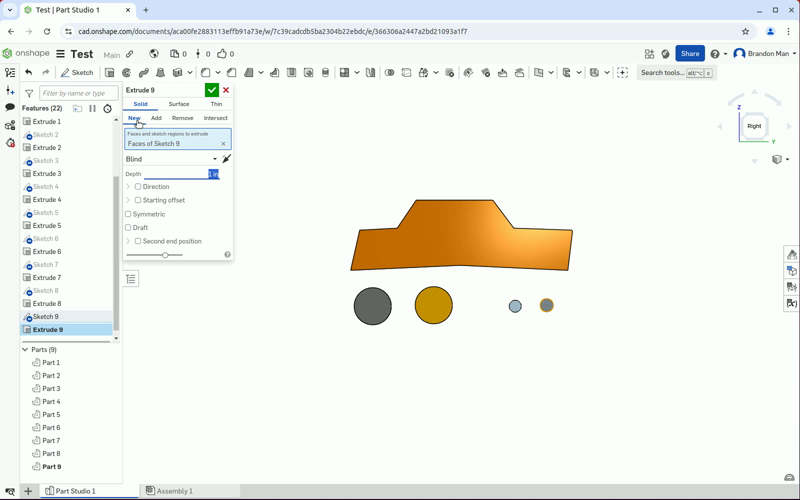
text(9.628)
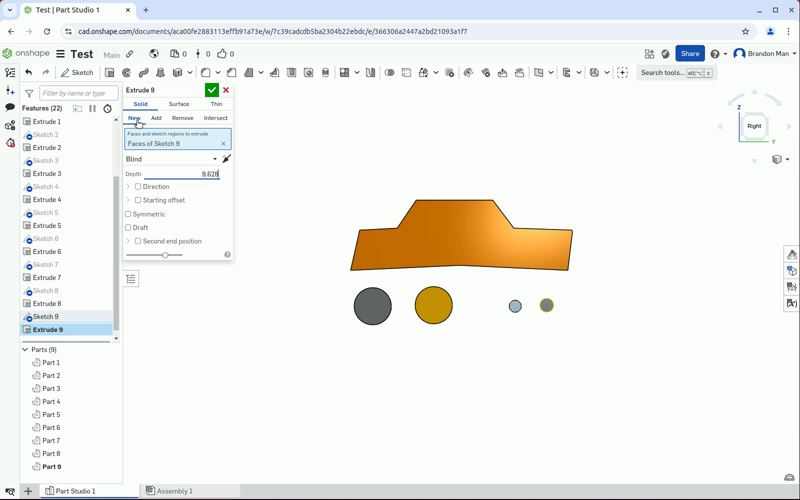
key(enter)
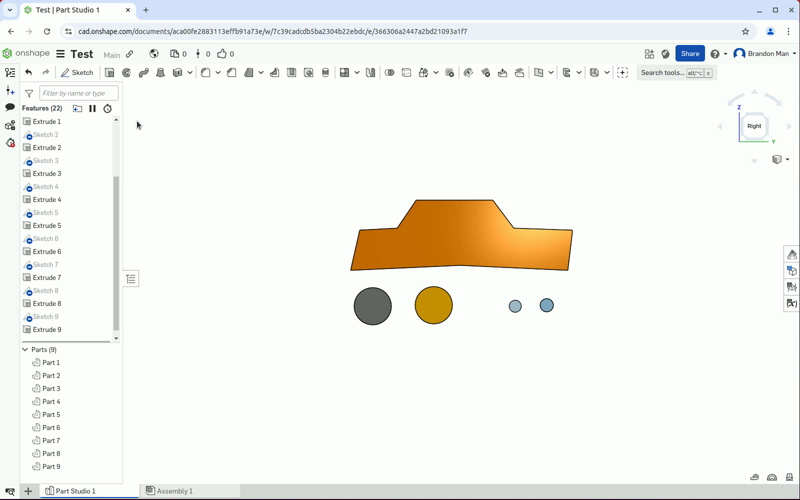
key(shift+h)
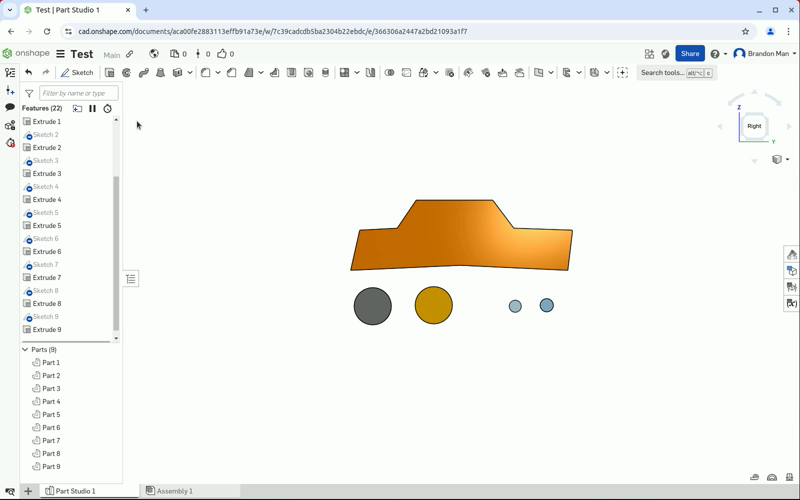
key(shift+h)
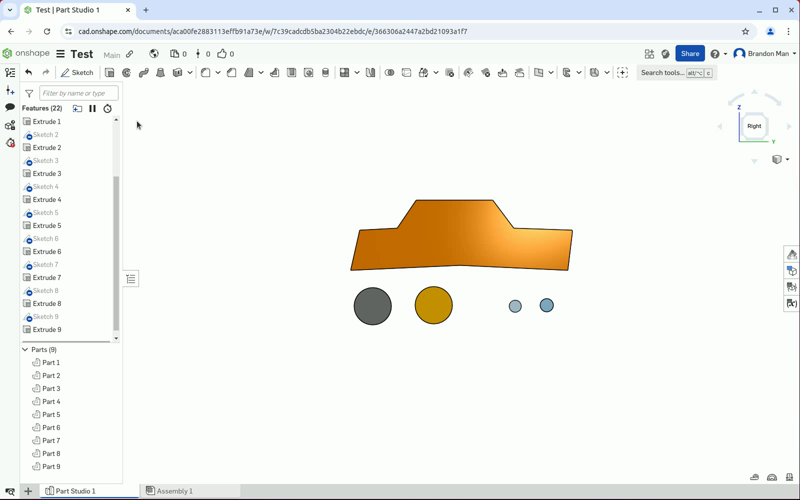
mouse_move(69, 111)
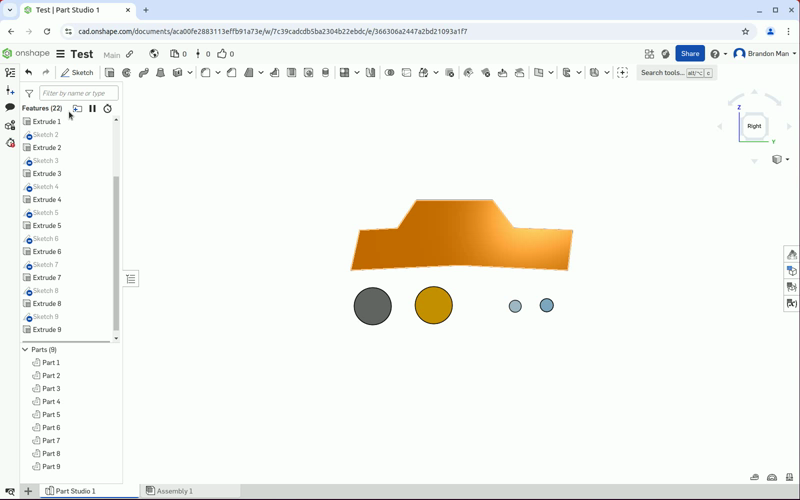
click(69, 111)
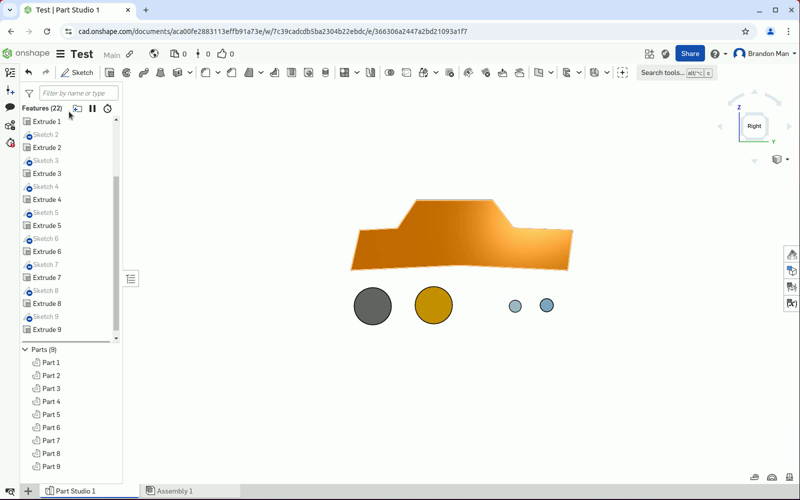
key(shift+s)
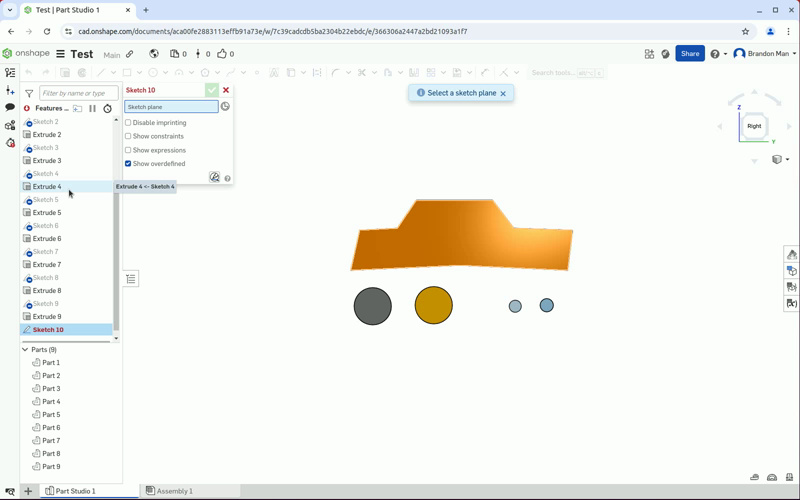
scroll(3)
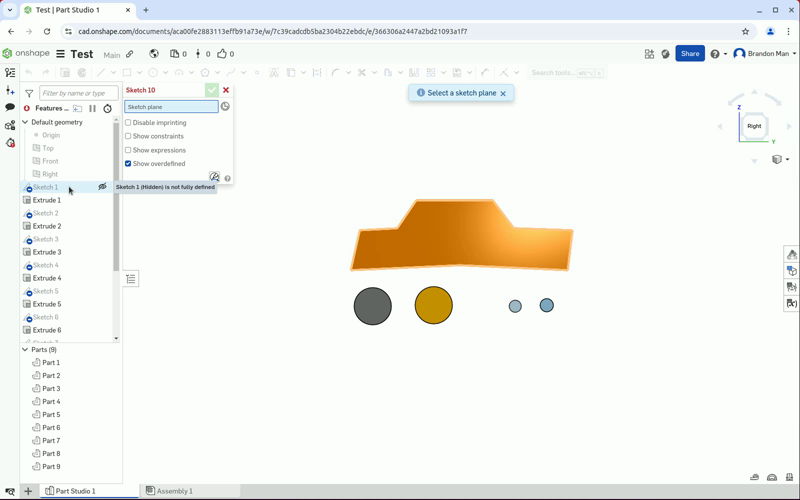
mouse_move(69, 176)
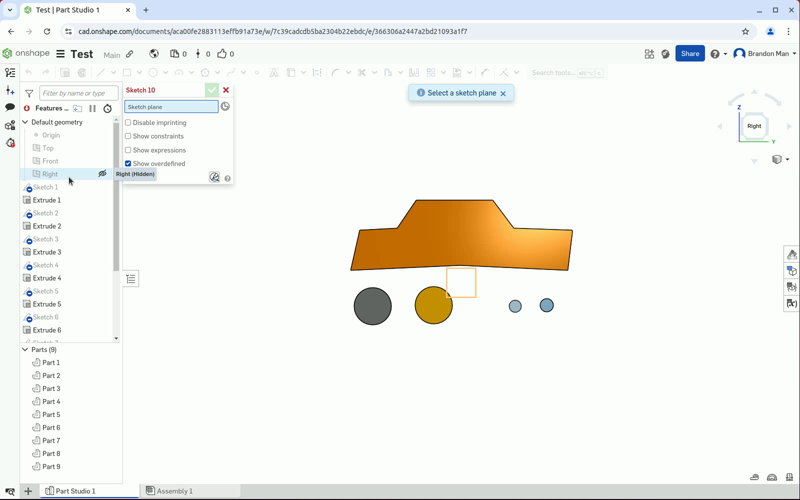
click(69, 176)
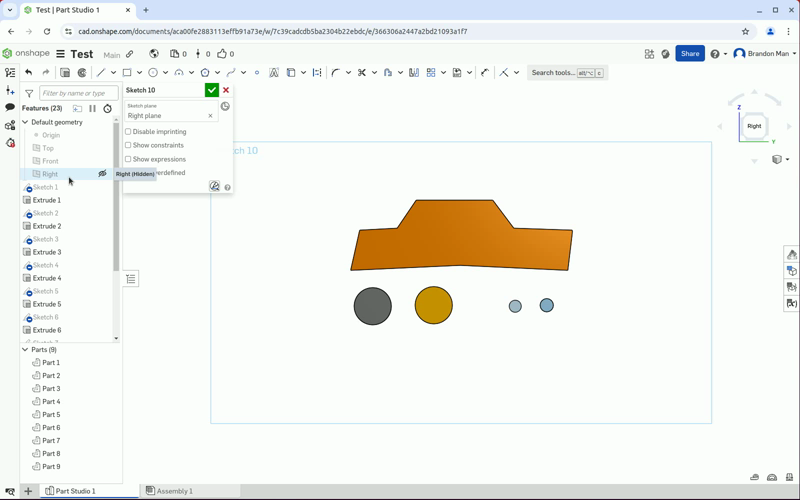
mouse_move(73, 352)
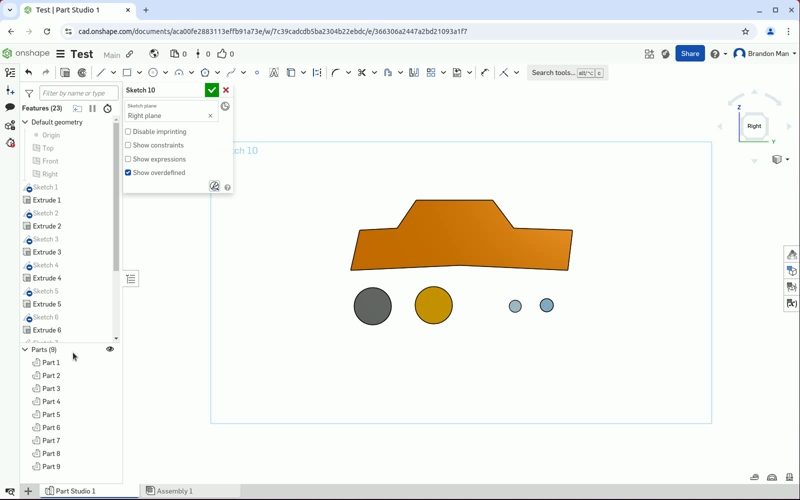
key(y)
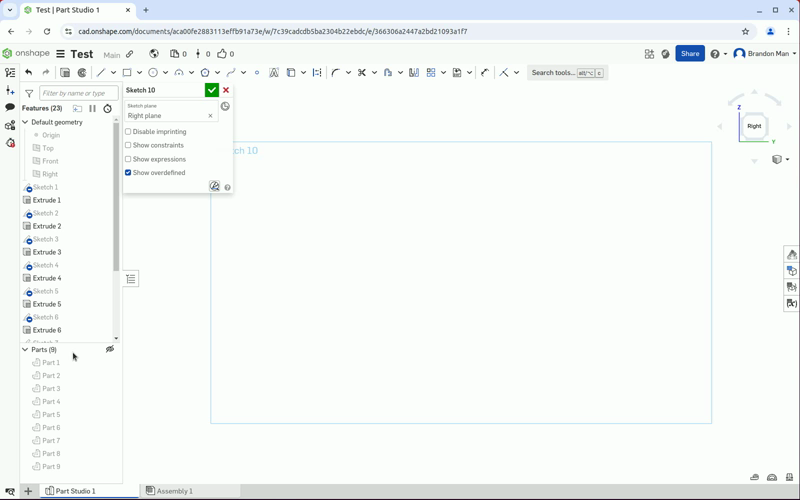
key(c)
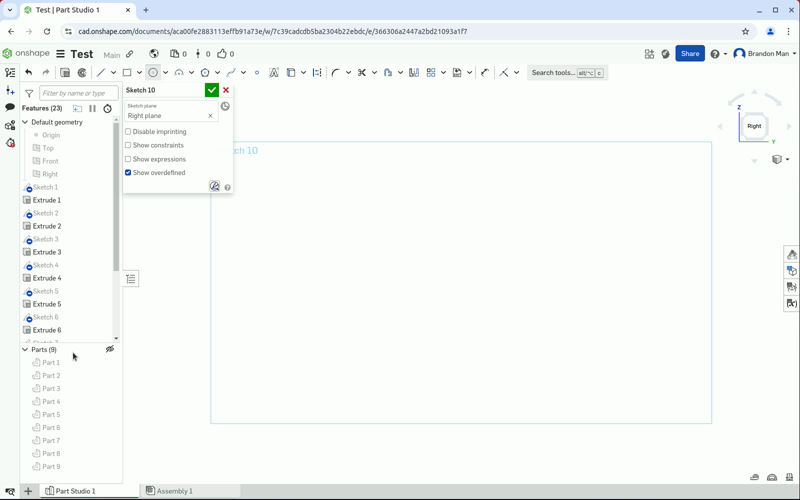
key_down(shift)
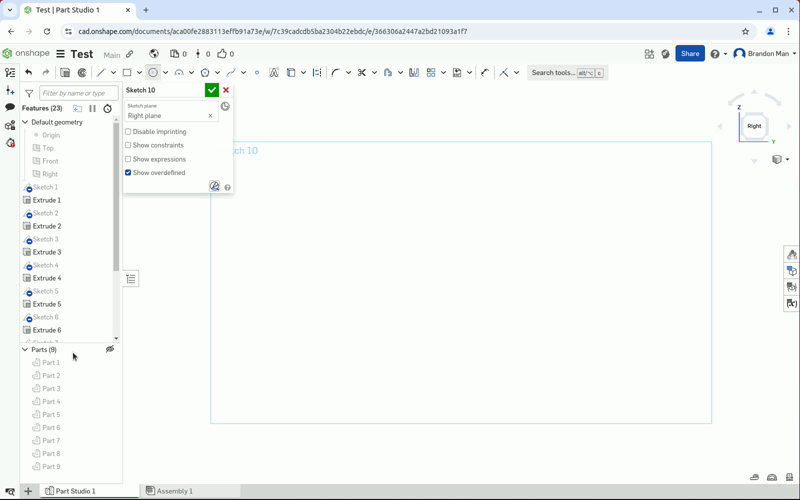
mouse_move(515, 306)
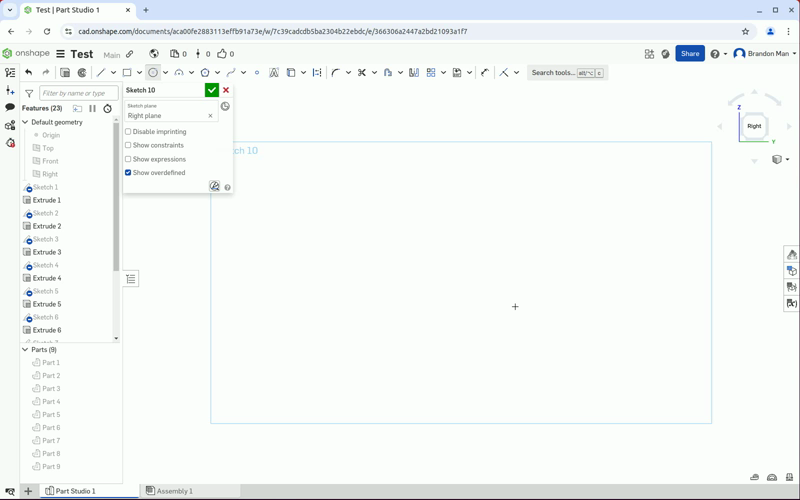
click(515, 306)
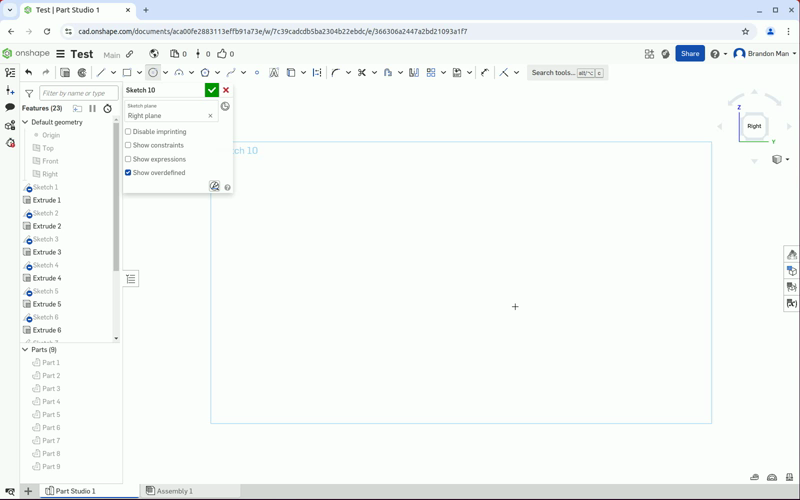
key_up(shift)
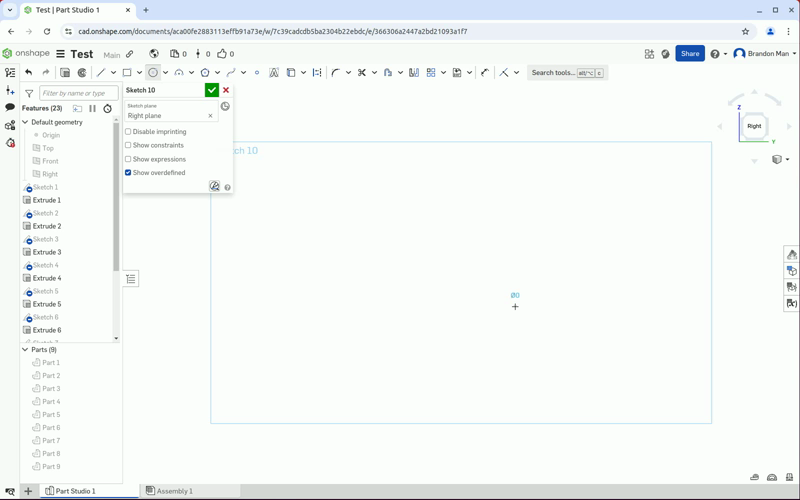
mouse_move(521, 306)
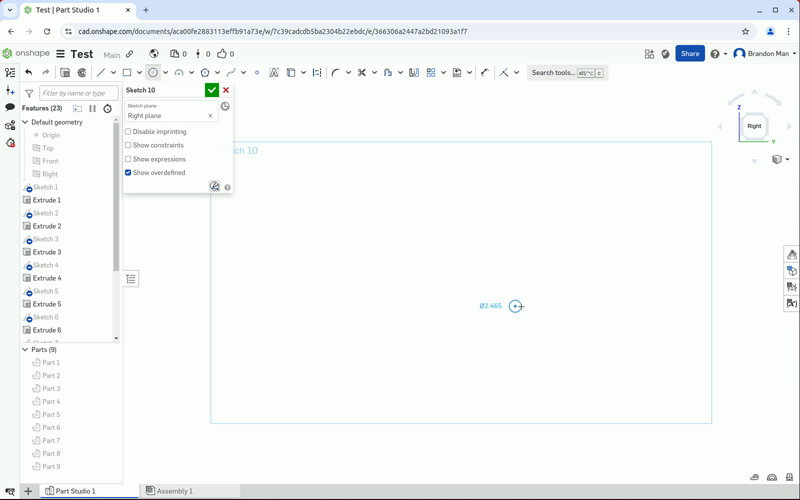
click(521, 306)
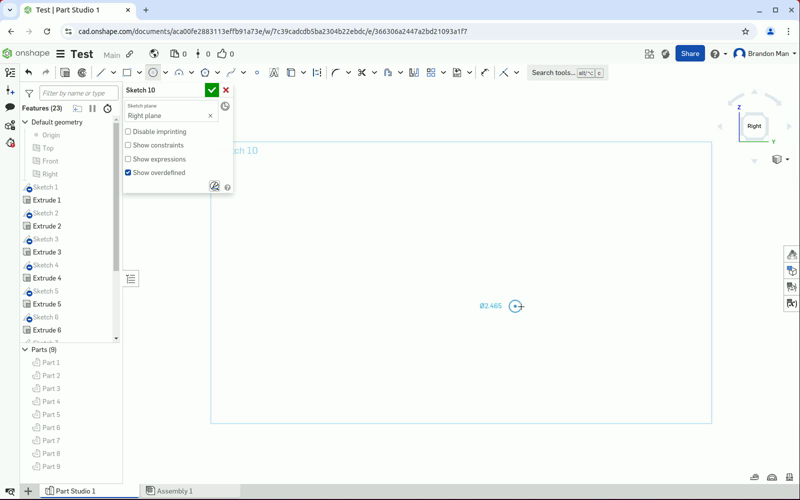
key(esc)
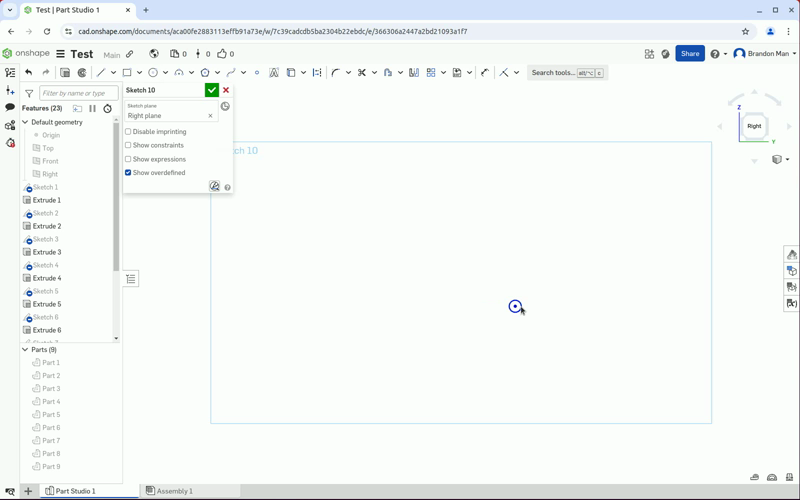
mouse_move(520, 308)
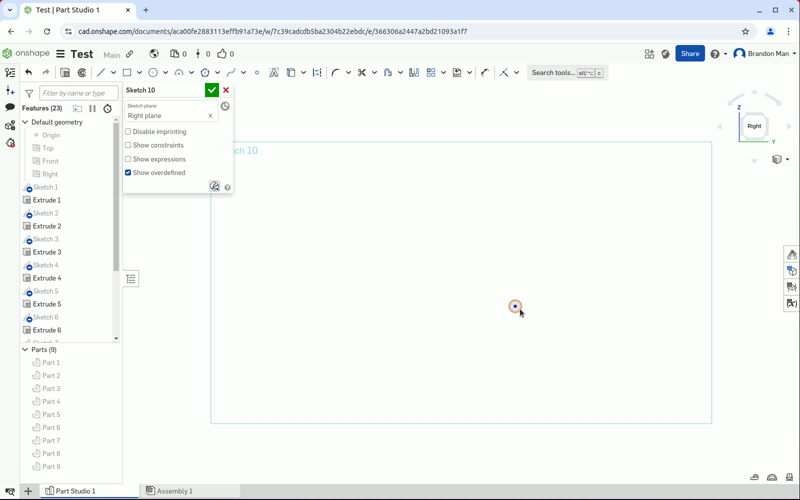
scroll(6)
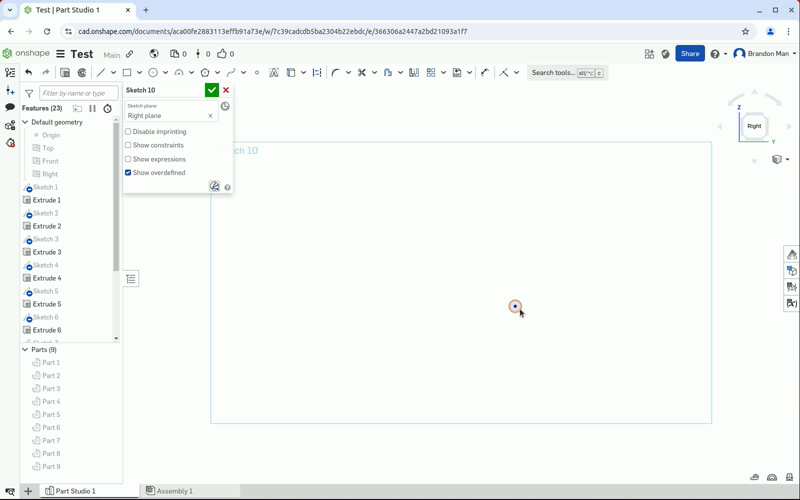
scroll(6)
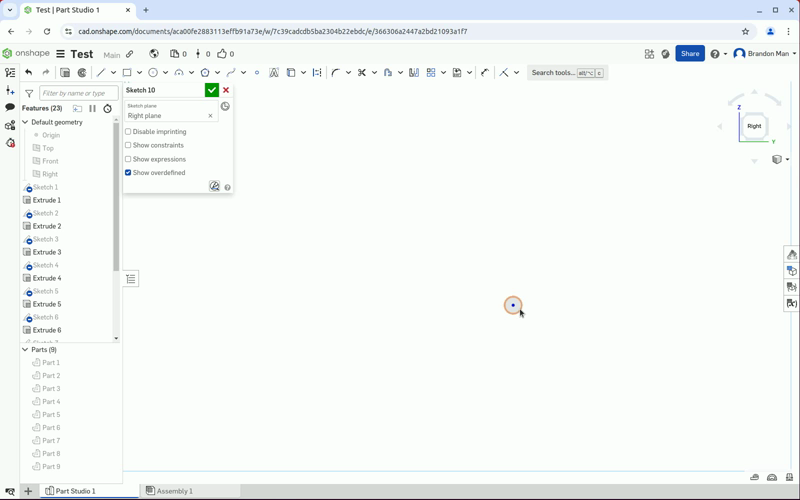
scroll(6)
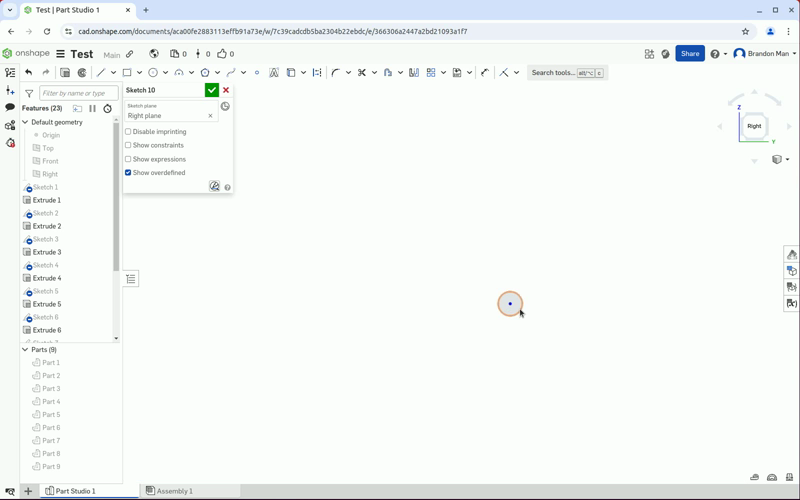
scroll(6)
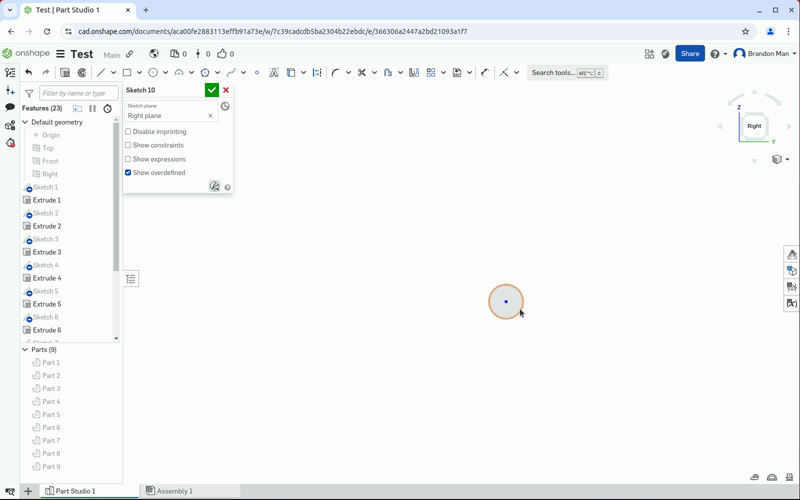
scroll(6)
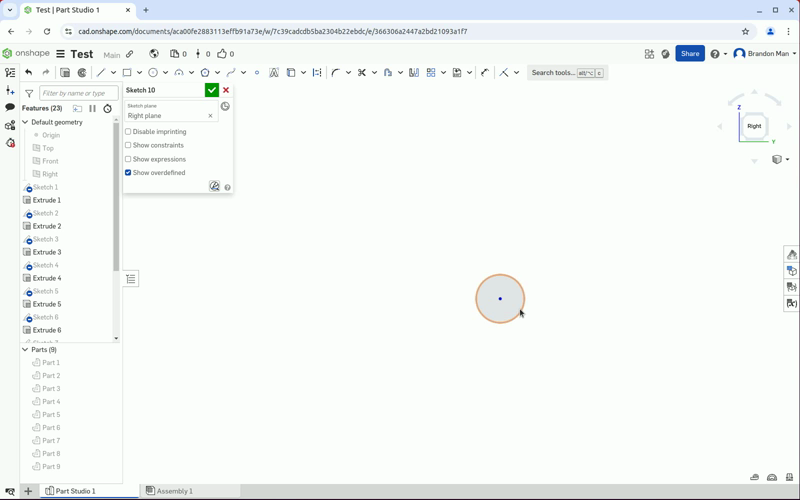
scroll(6)
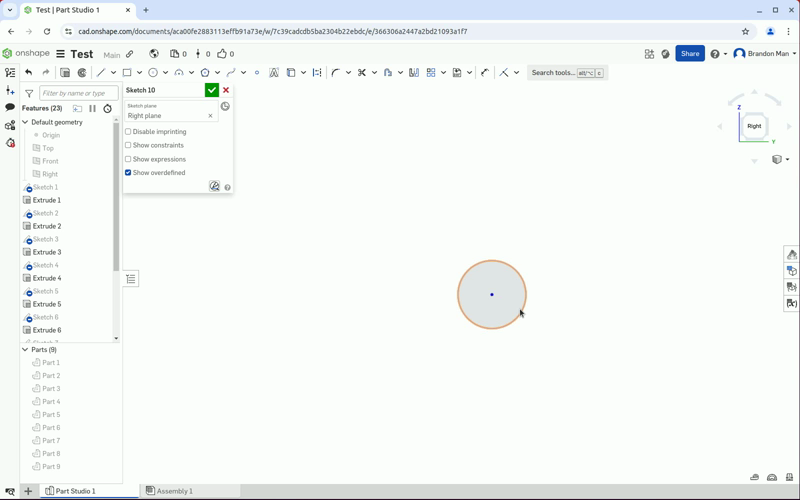
scroll(6)
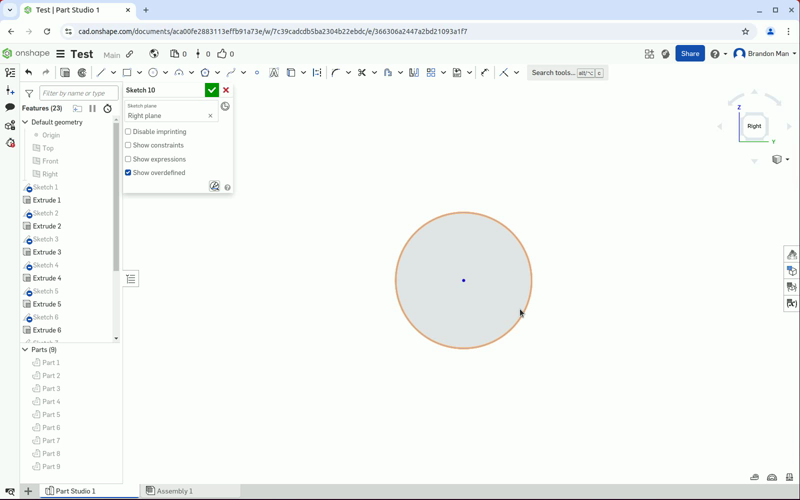
click(520, 308)
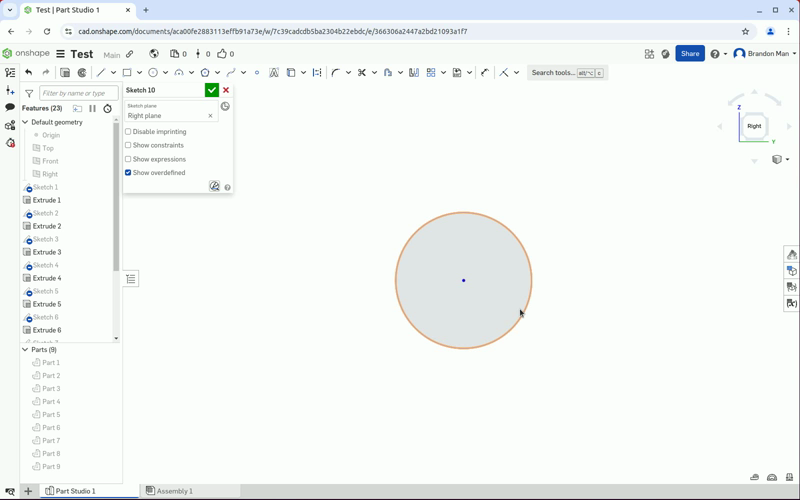
scroll(-6)
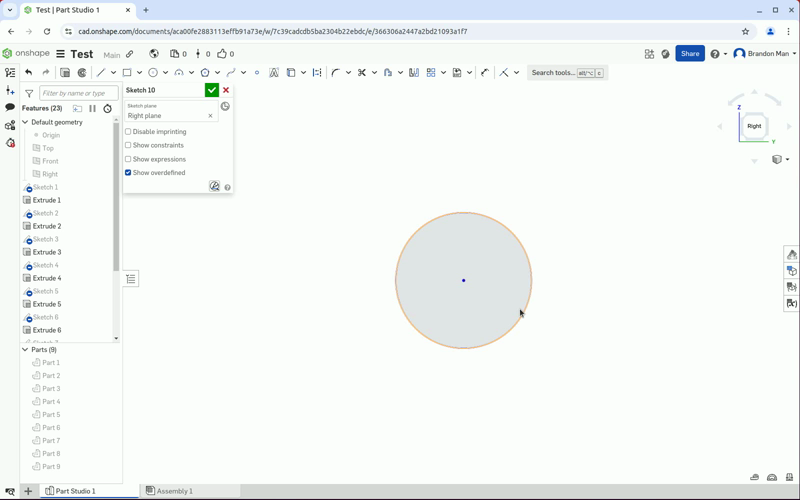
scroll(-6)
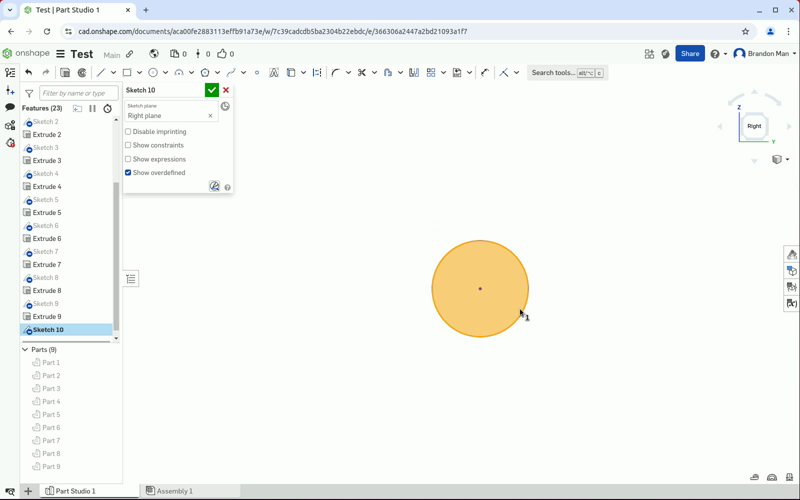
scroll(-6)
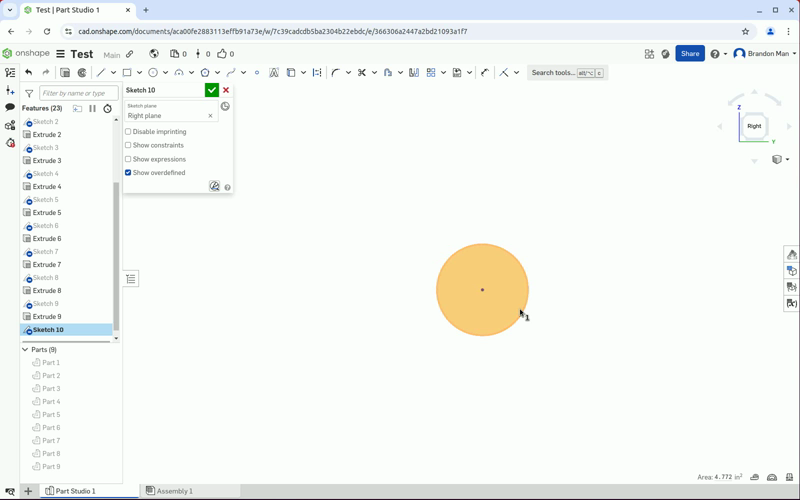
scroll(-6)
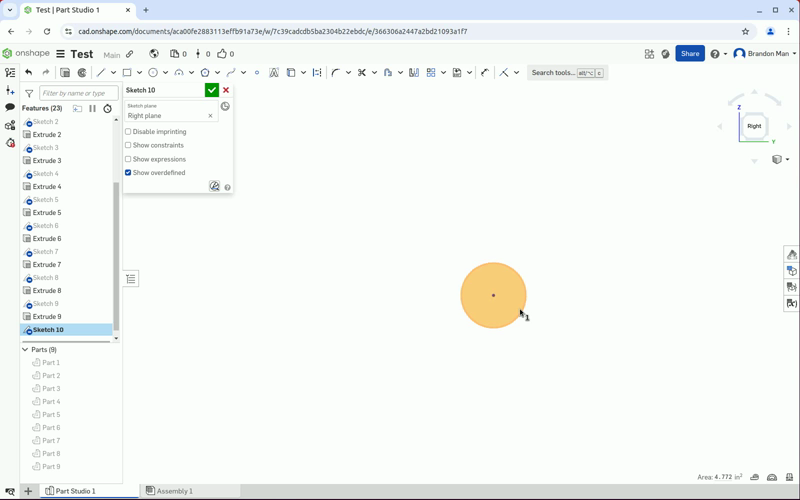
scroll(-6)
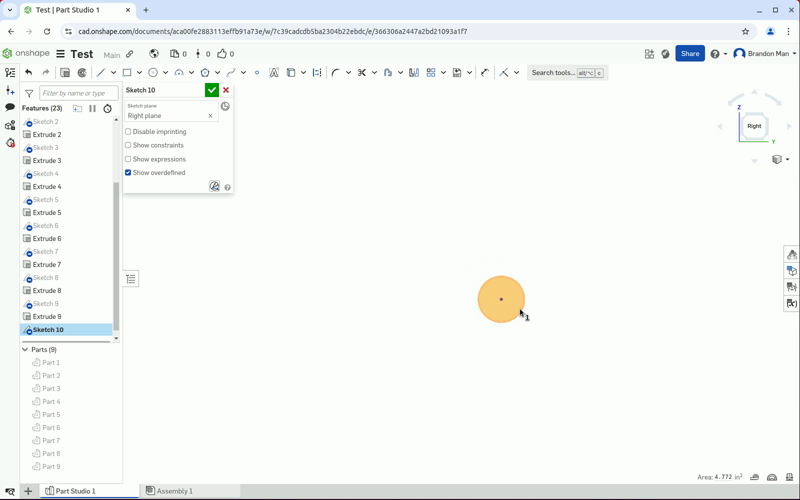
scroll(-6)
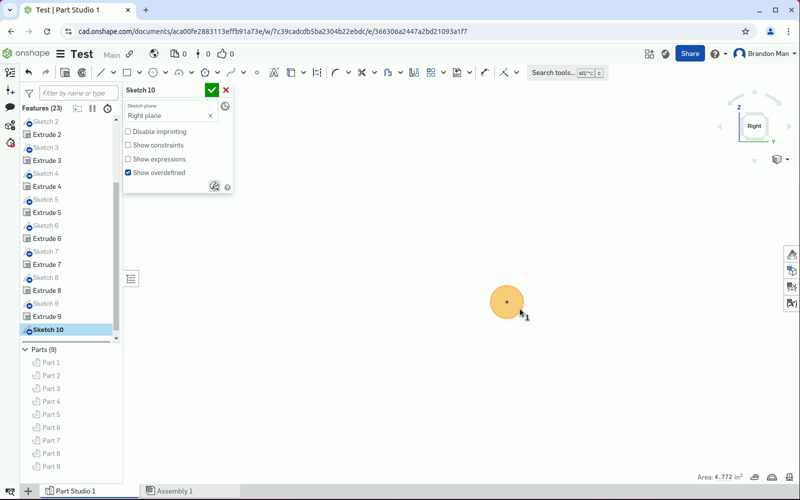
scroll(-6)
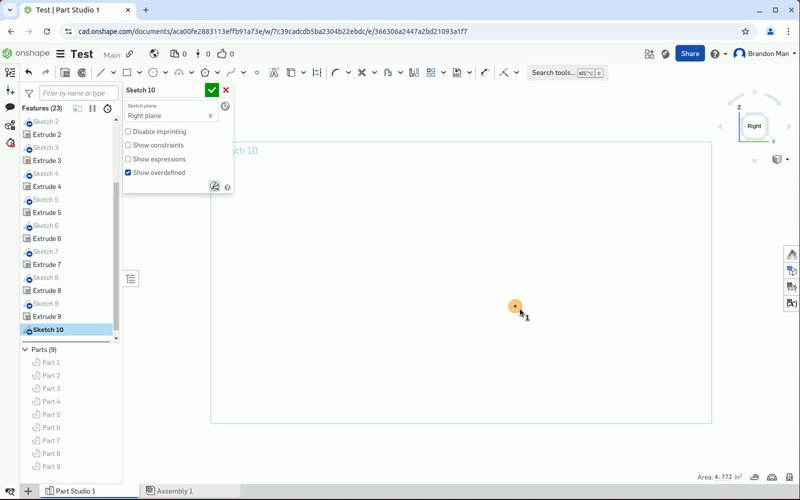
mouse_move(73, 352)
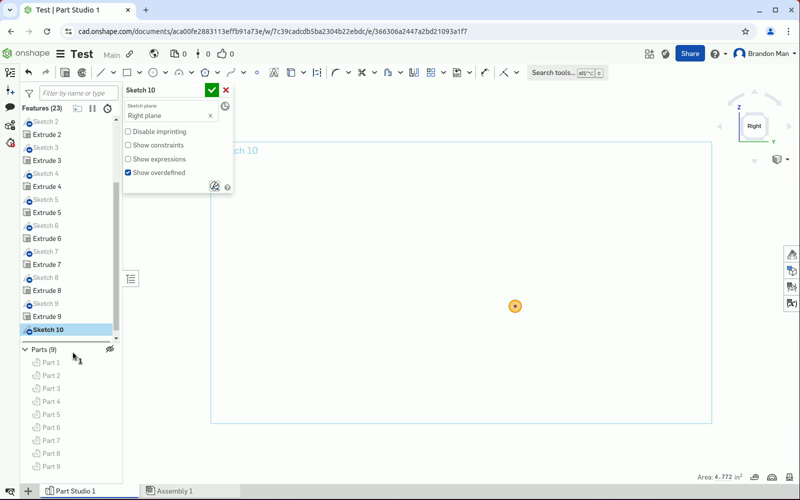
key(shift+y)
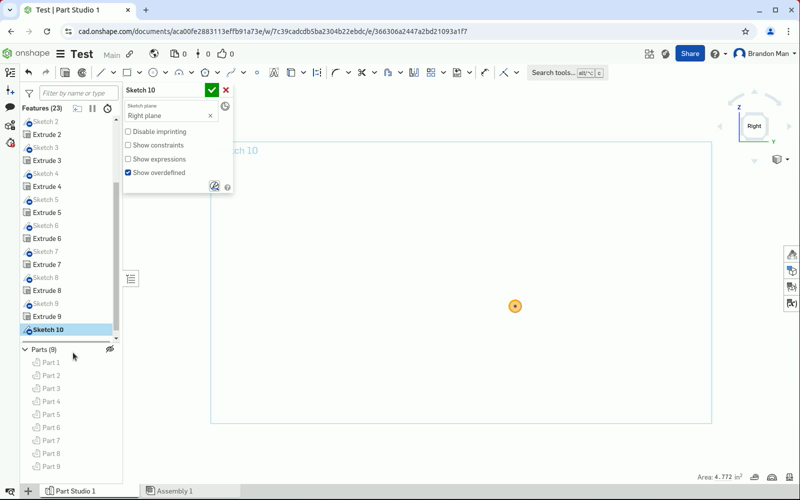
key(shift+e)
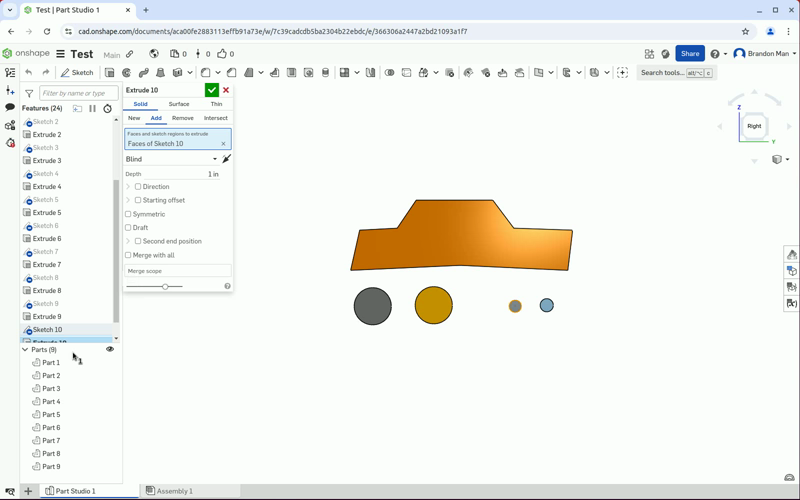
mouse_move(143, 106)
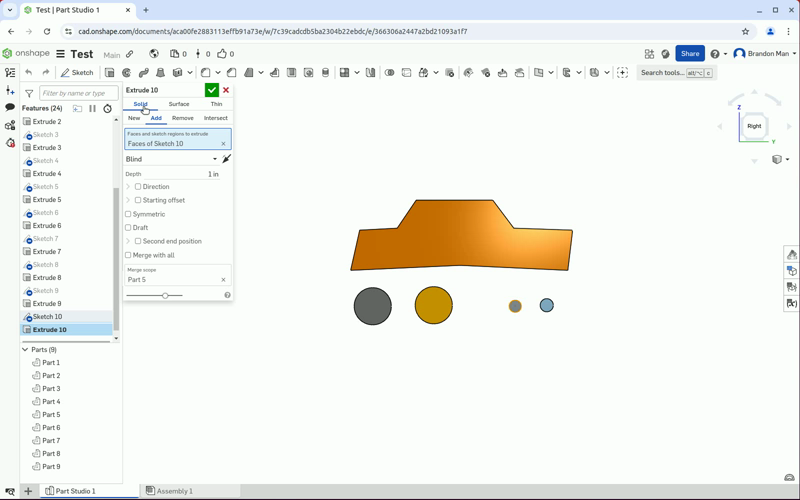
click(143, 106)
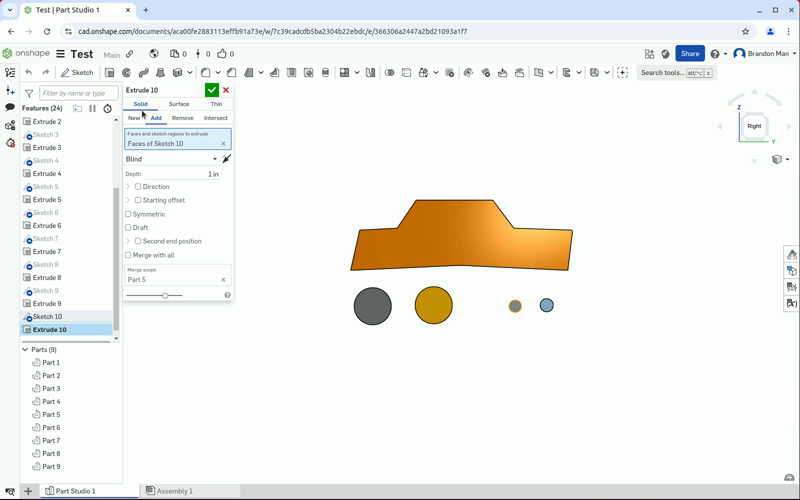
mouse_move(137, 120)
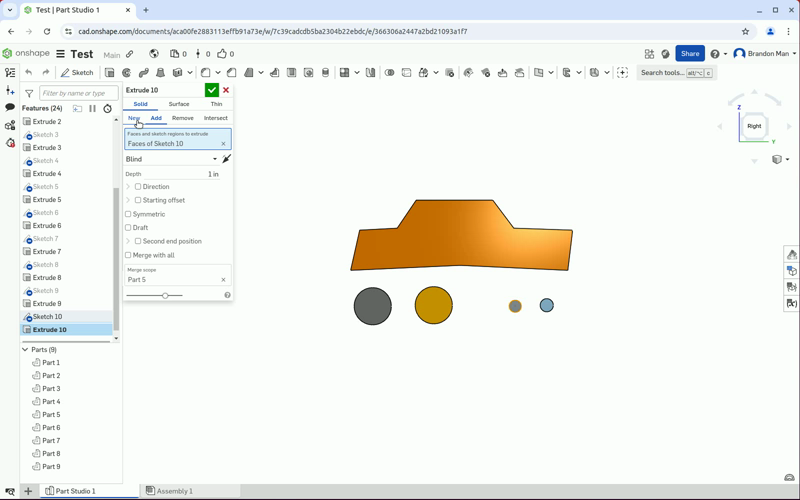
click(137, 120)
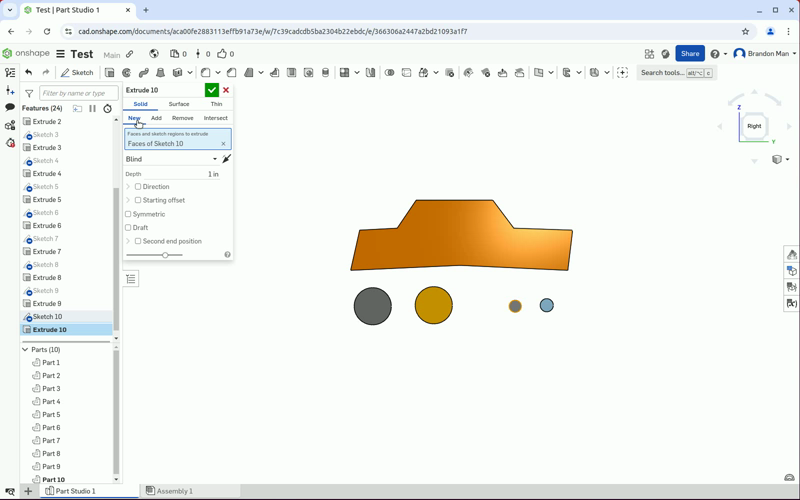
key(tab, 4)
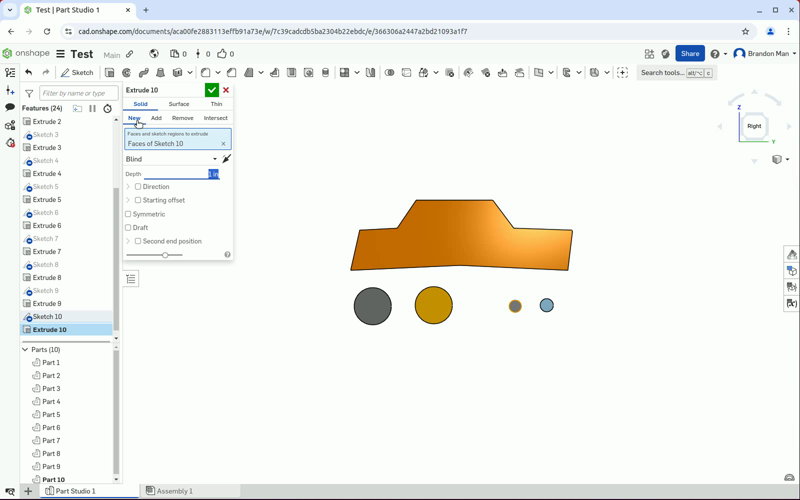
text(9.628)
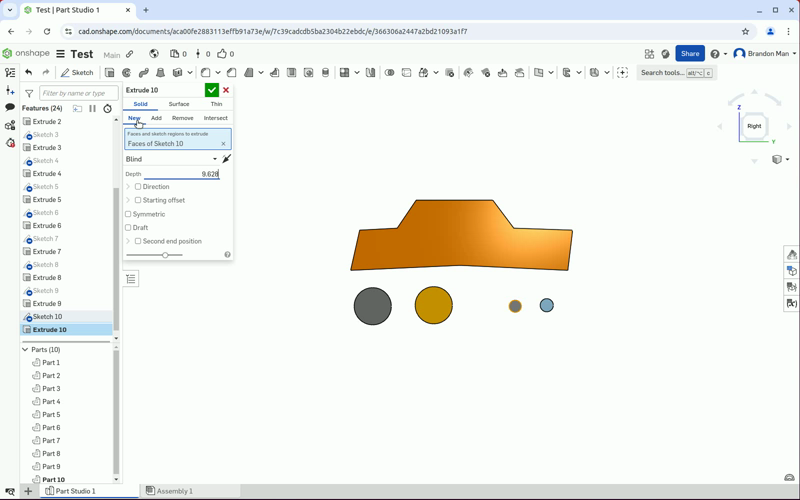
key(enter)
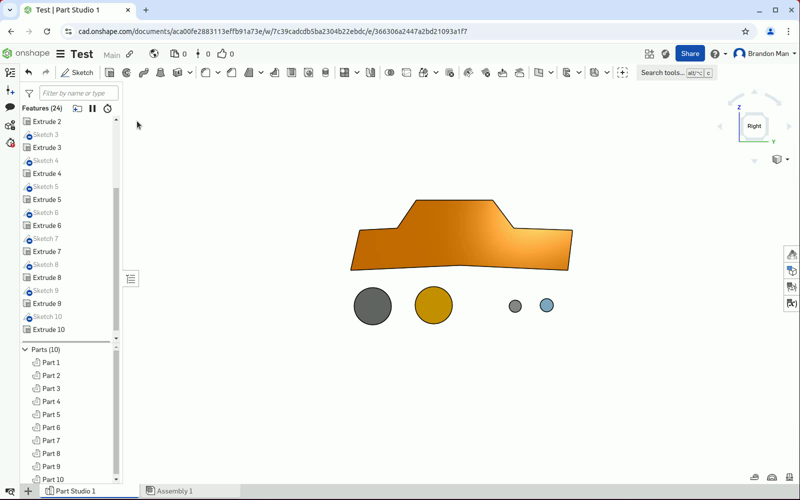
key(shift+h)
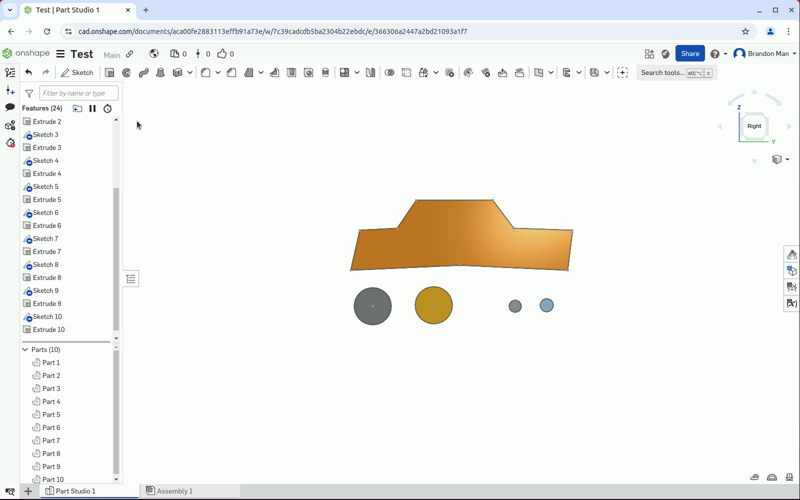
key(shift+h)
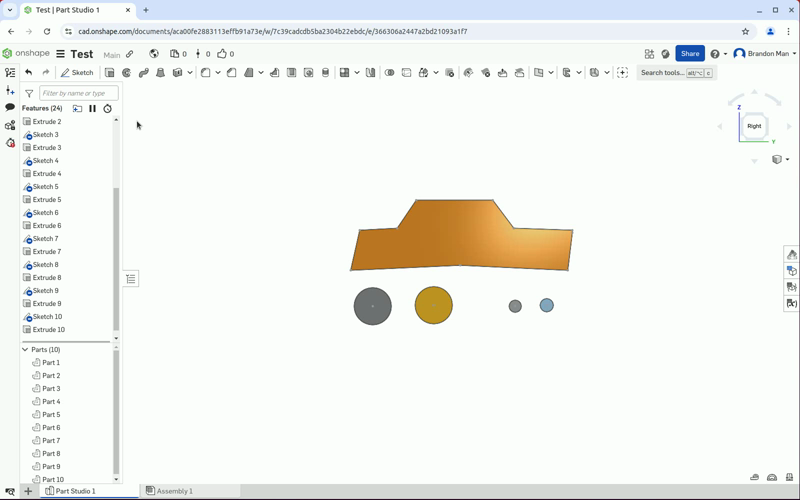
key(shift+7)
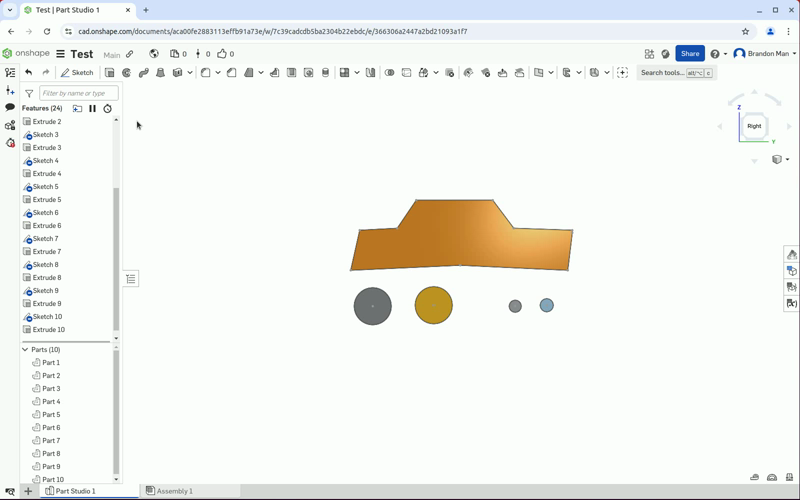
key(right, 2)
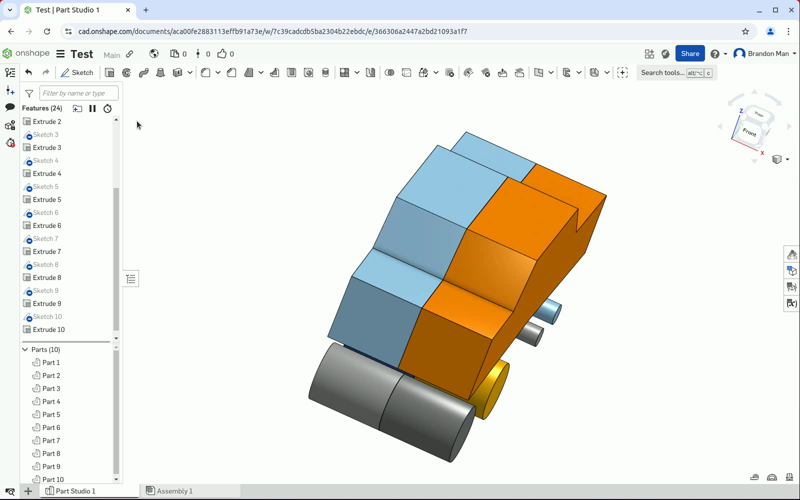
key(down, 2)
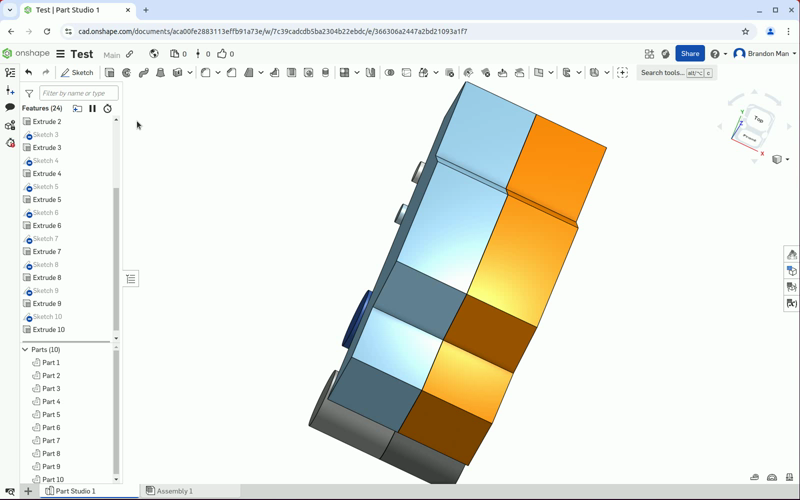
key(up, 2)
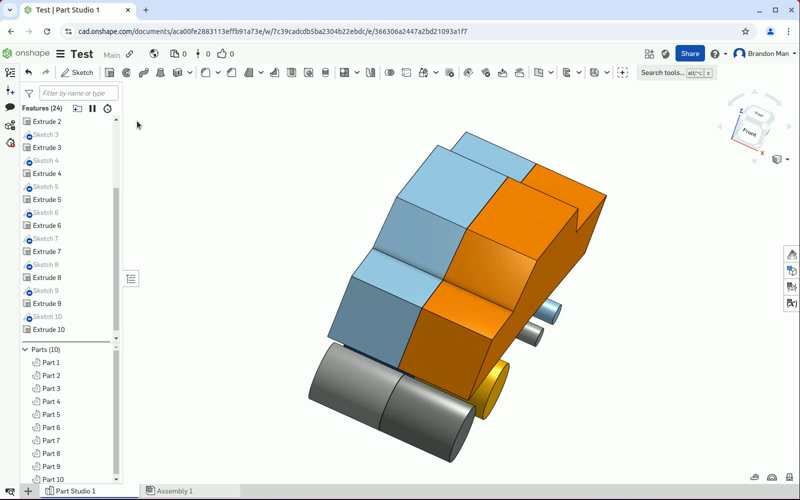
key(left, 2)
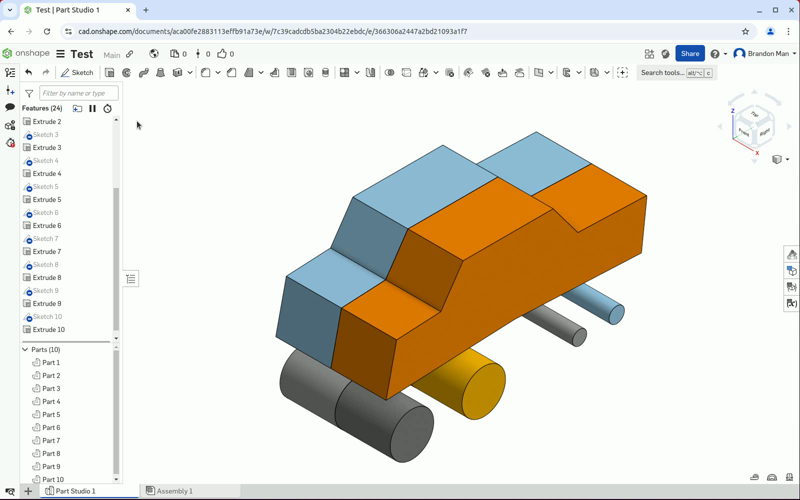
mouse_move(69, 85)
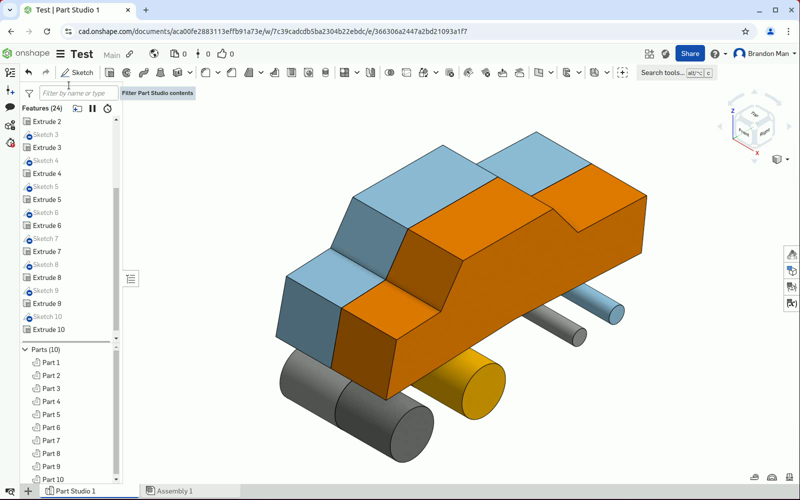
click(69, 85)